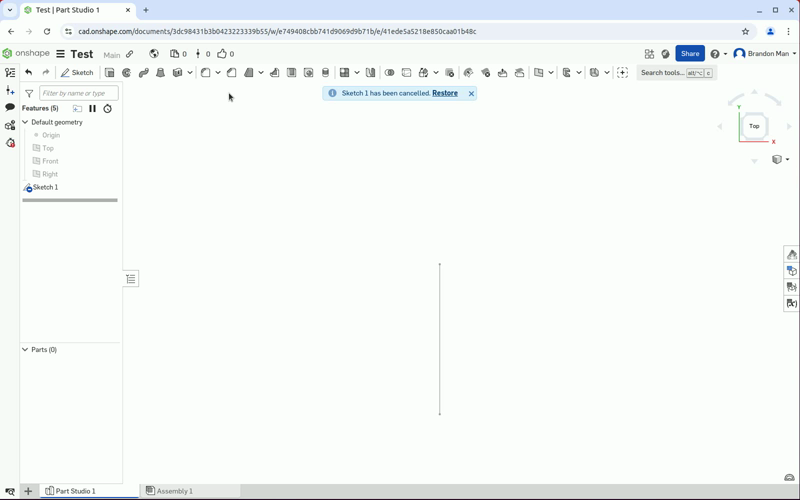
key(shift+h)
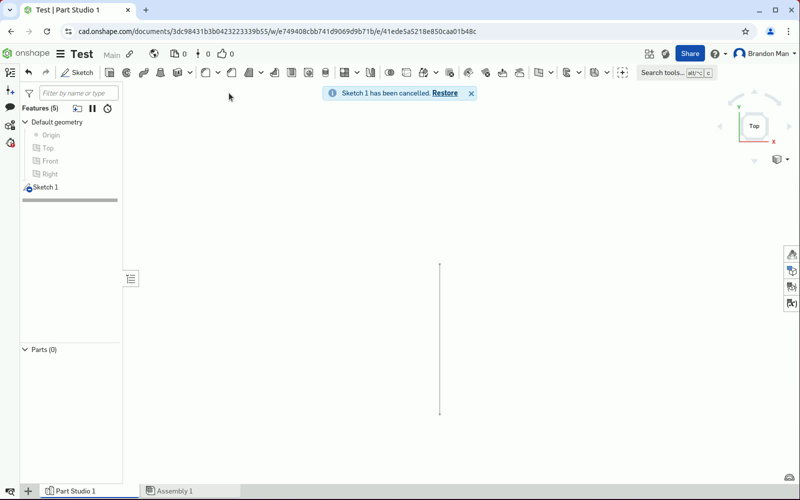
key(shift+s)
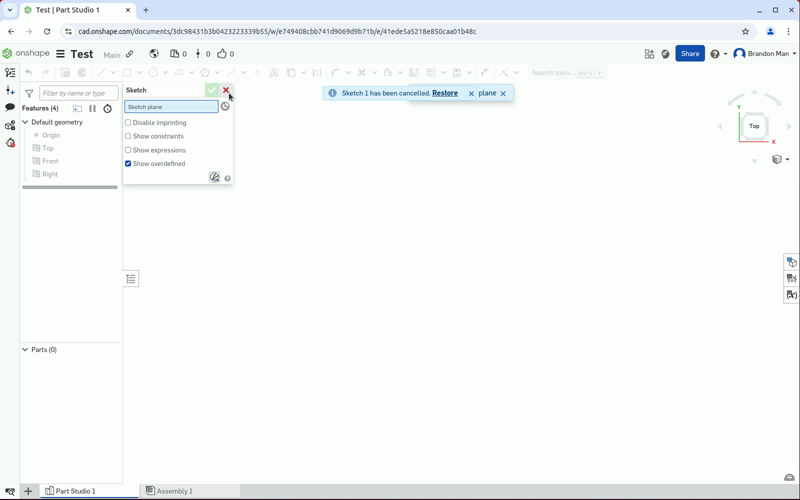
mouse_move(73, 150)
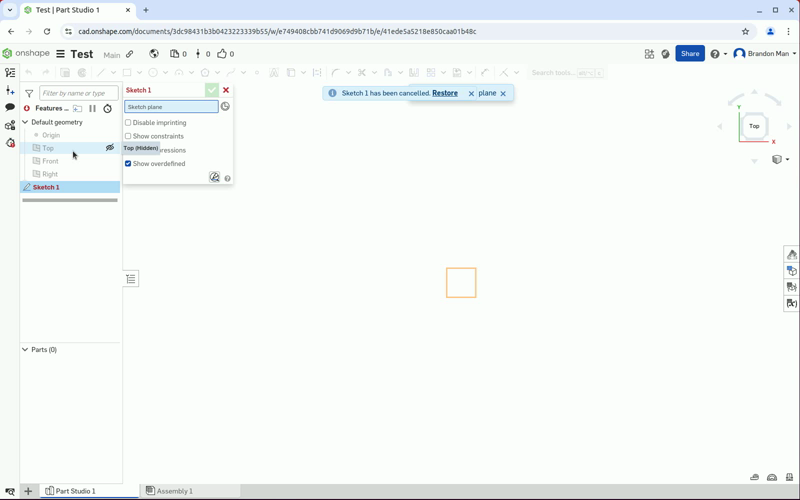
click(73, 150)
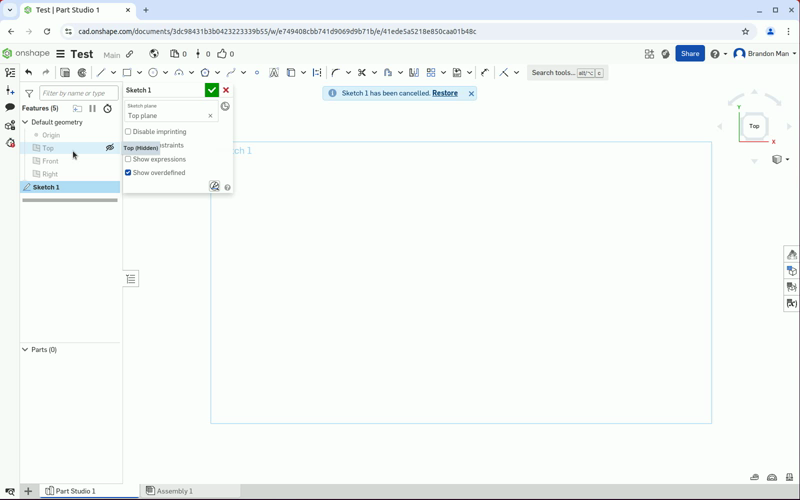
mouse_move(73, 352)
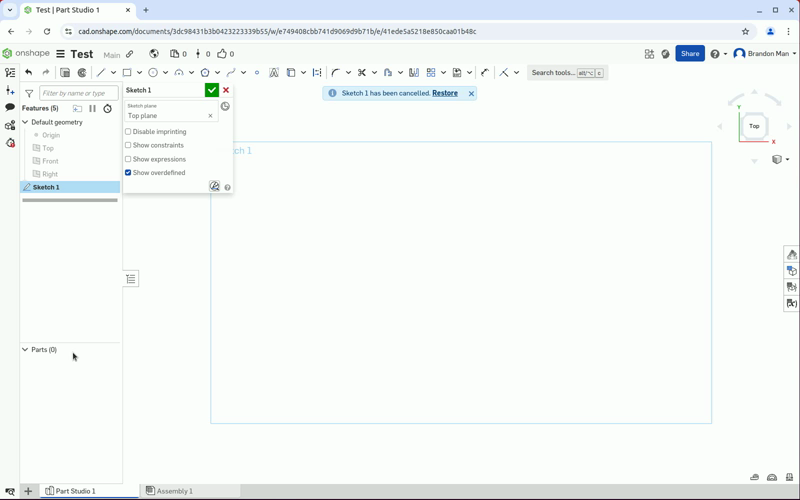
key(y)
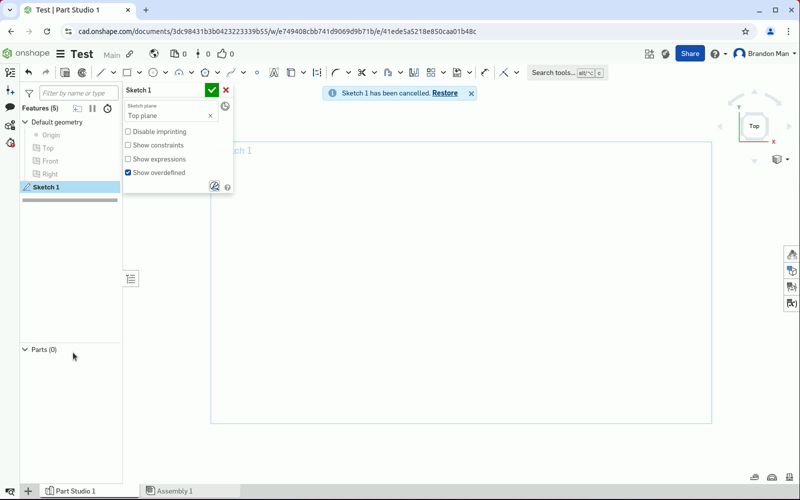
key(l)
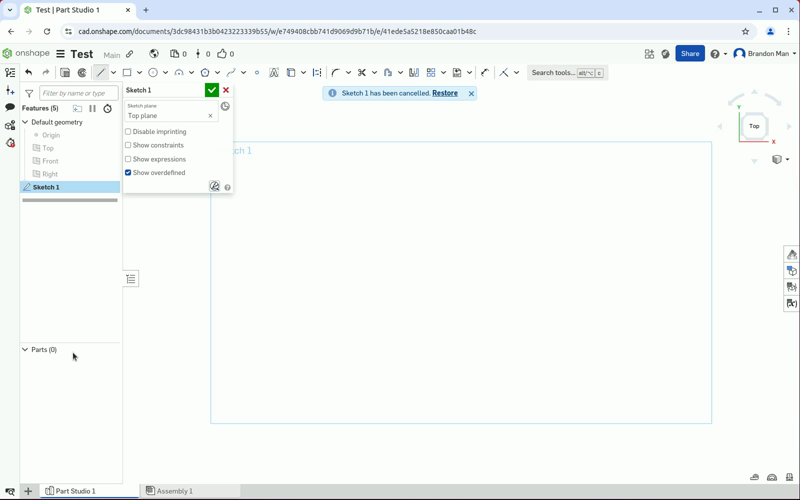
key_down(shift)
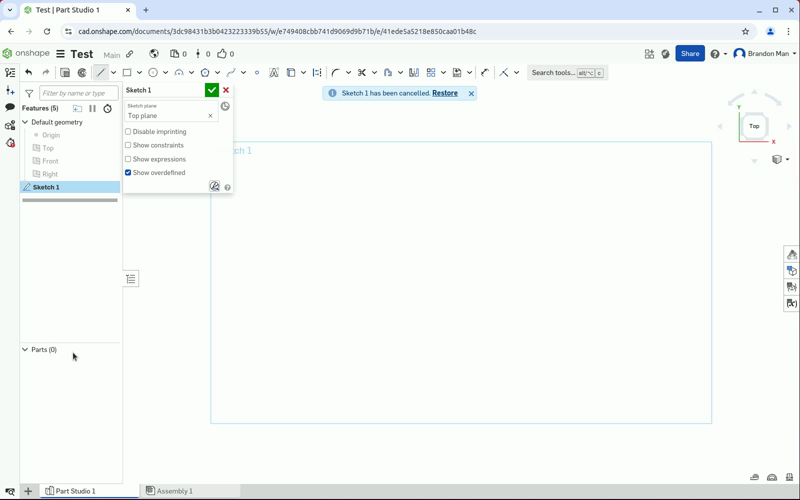
mouse_move(460, 282)
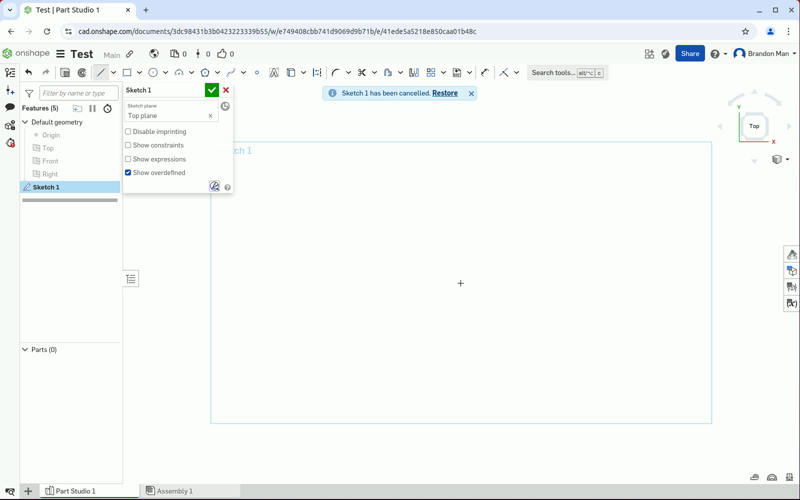
click(460, 282)
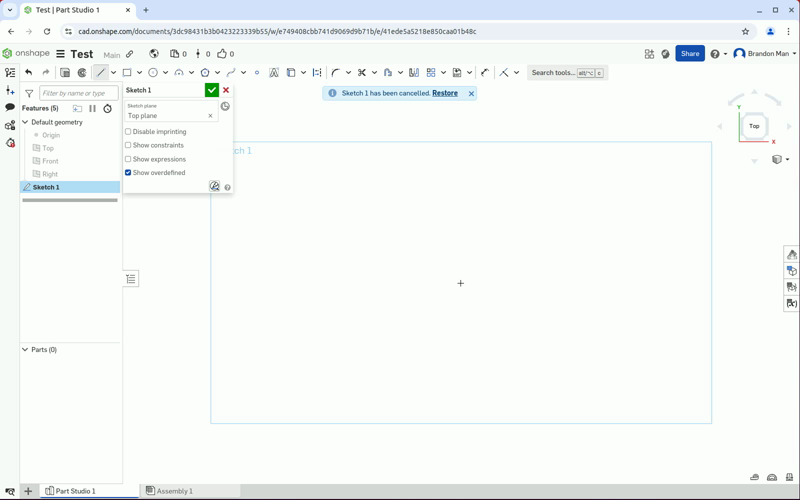
key_up(shift)
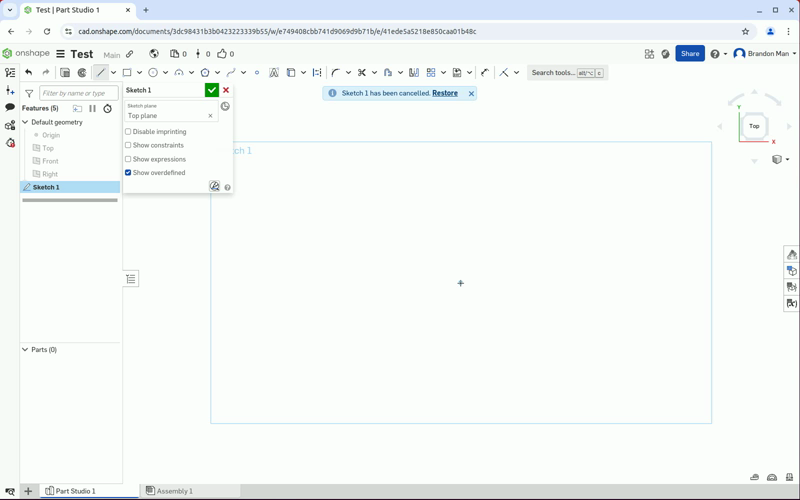
key_down(shift)
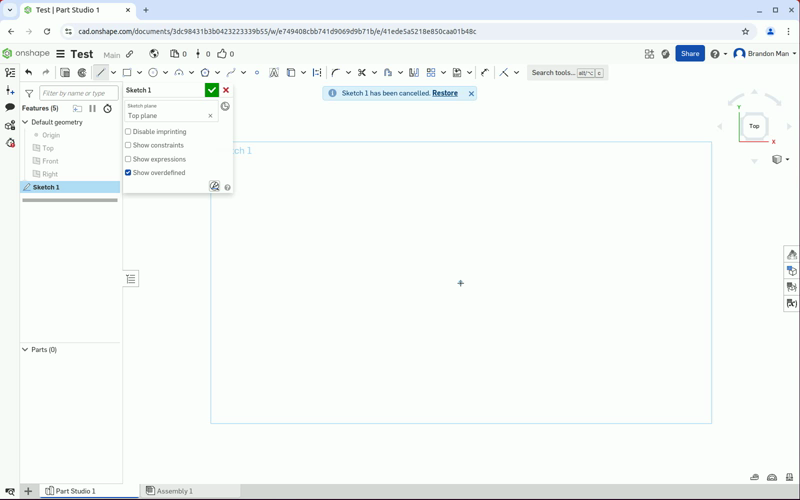
mouse_move(490, 282)
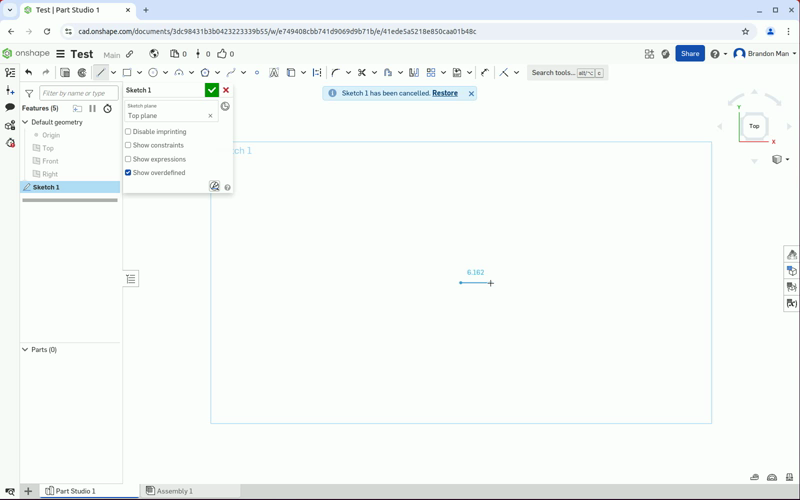
mouse_move(465, 282)
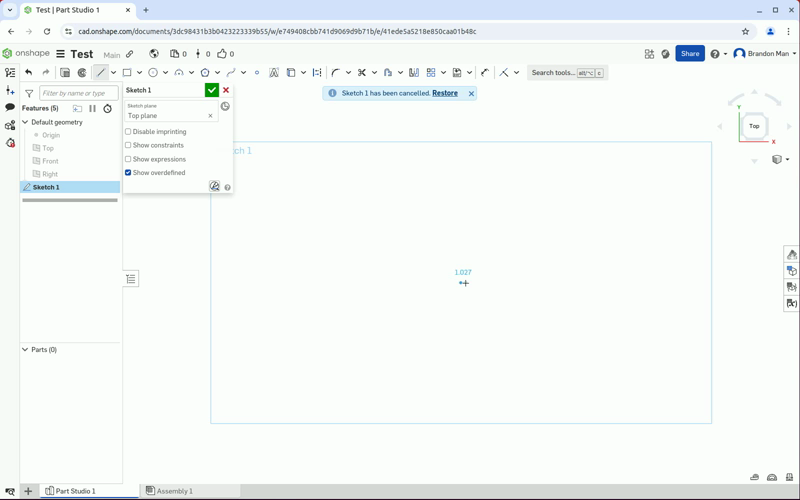
scroll(6)
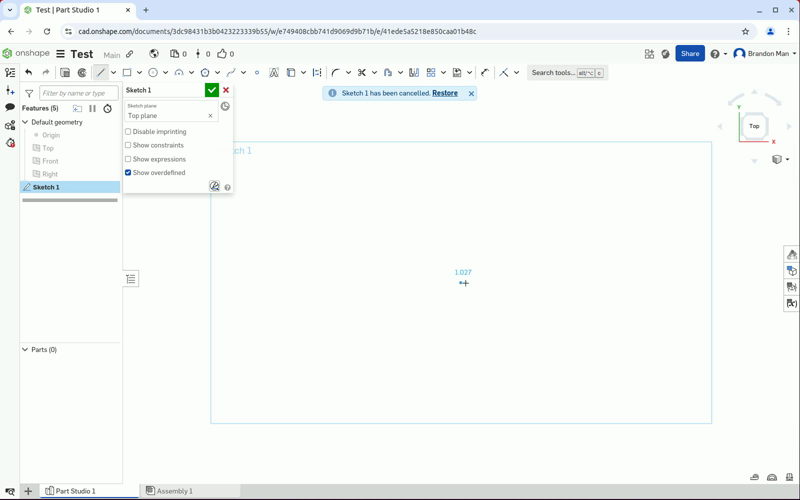
scroll(6)
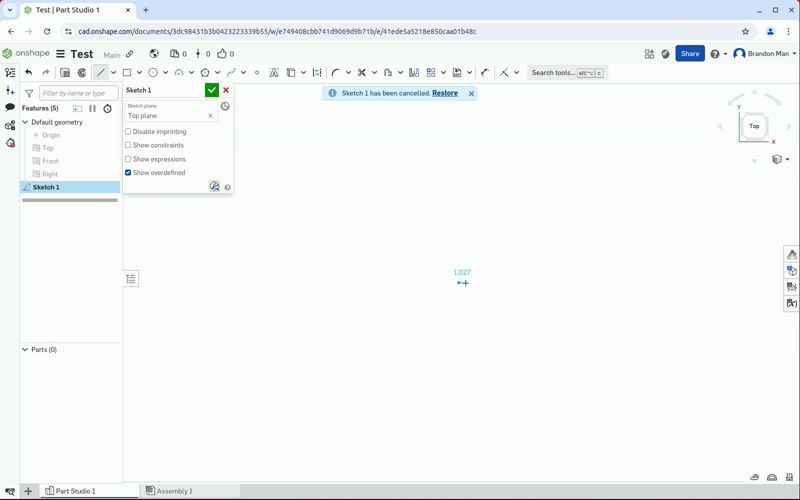
scroll(6)
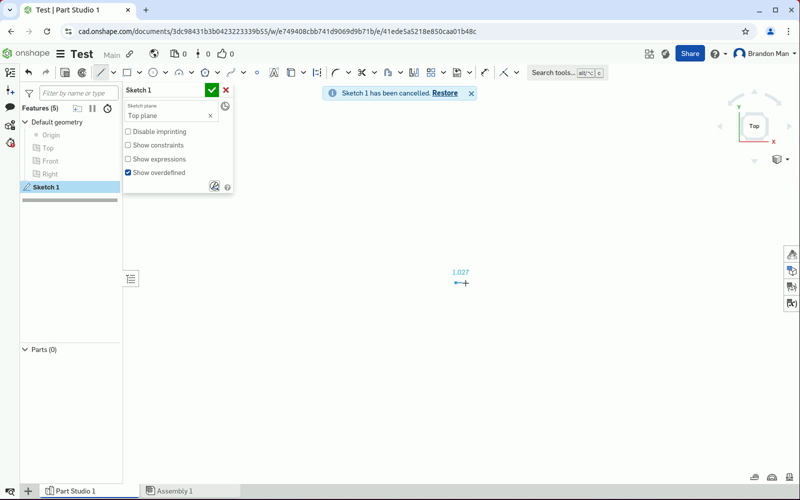
scroll(6)
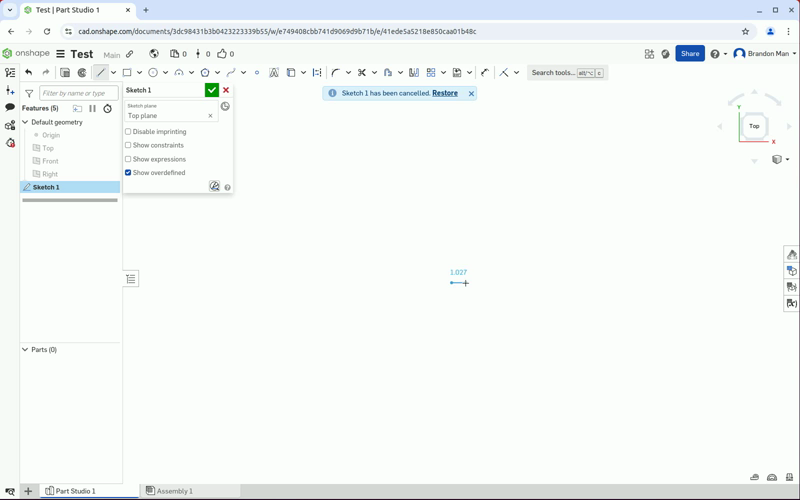
scroll(6)
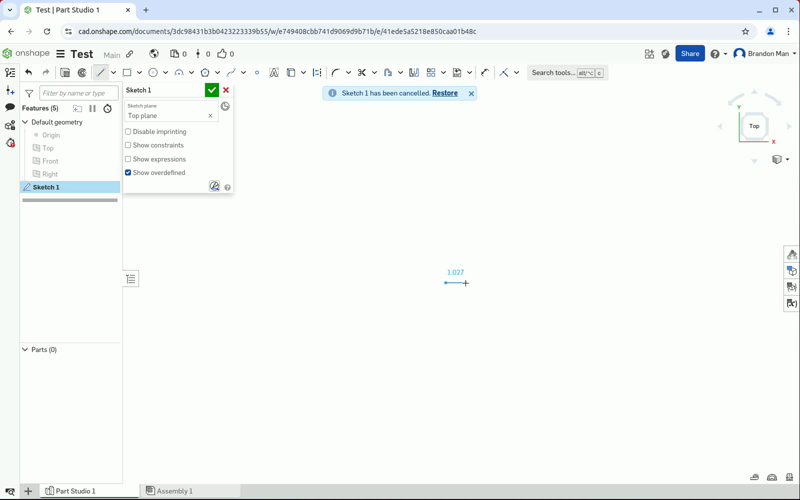
scroll(6)
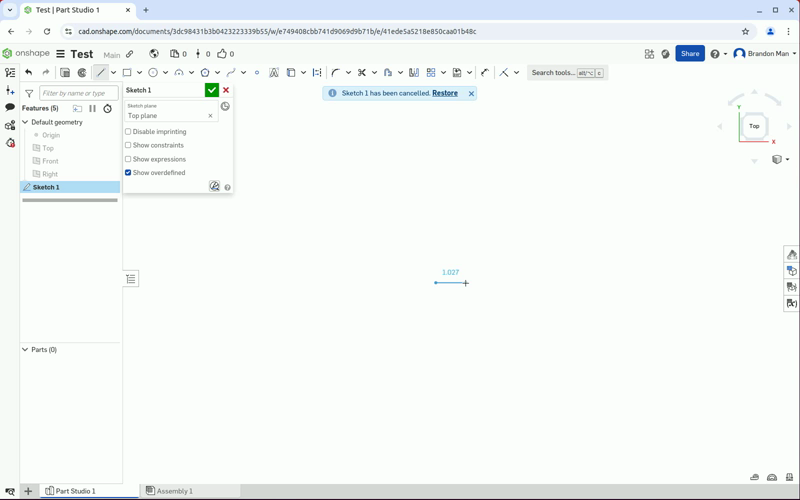
scroll(6)
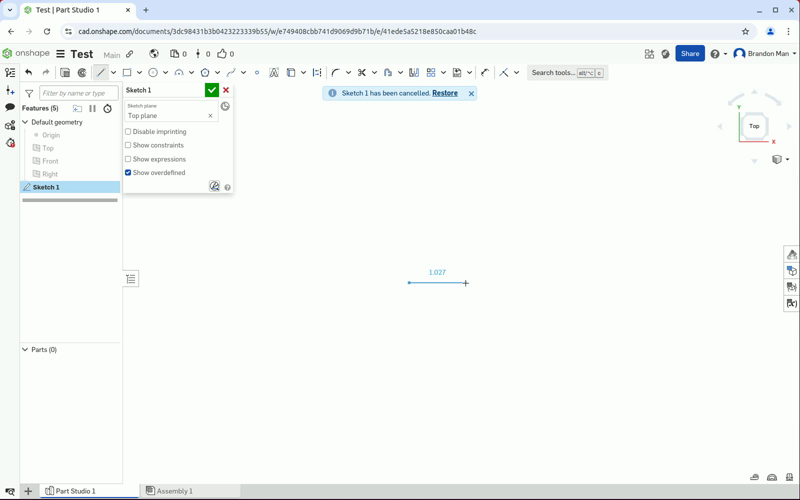
click(465, 282)
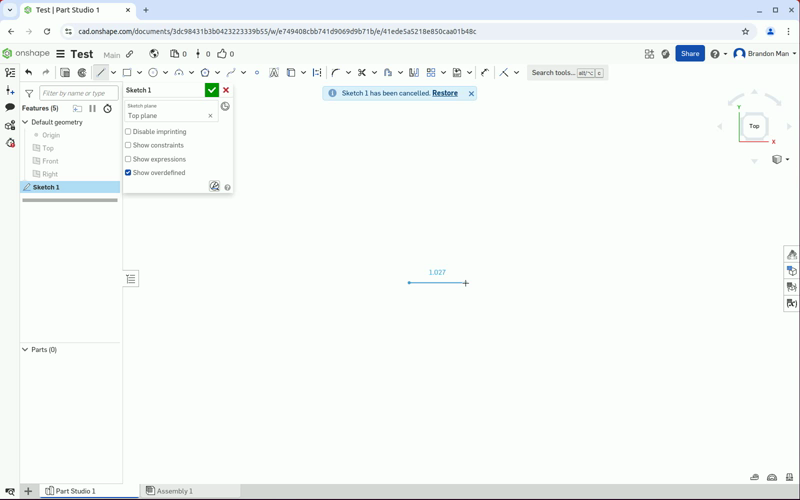
scroll(-6)
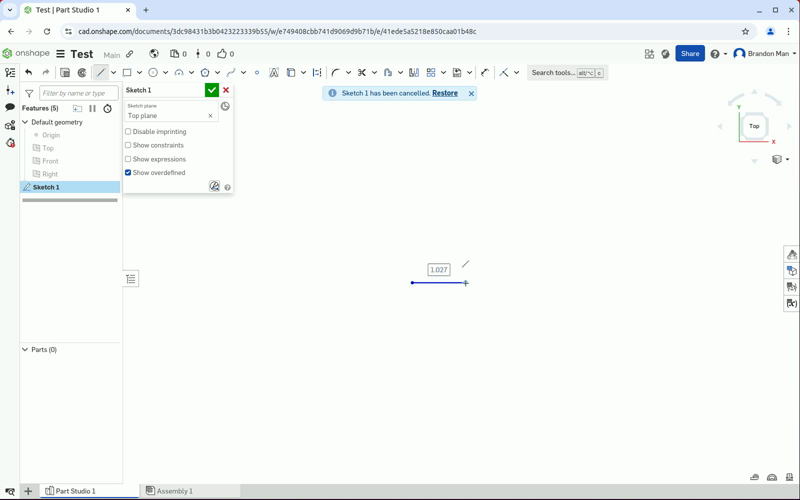
scroll(-6)
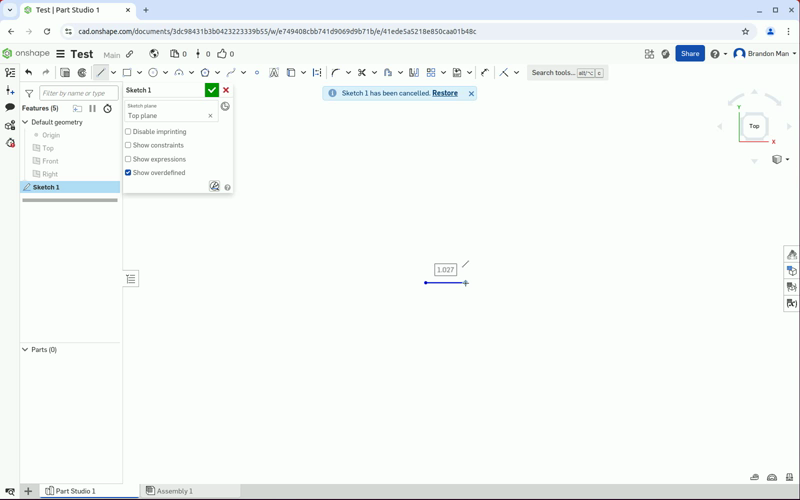
scroll(-6)
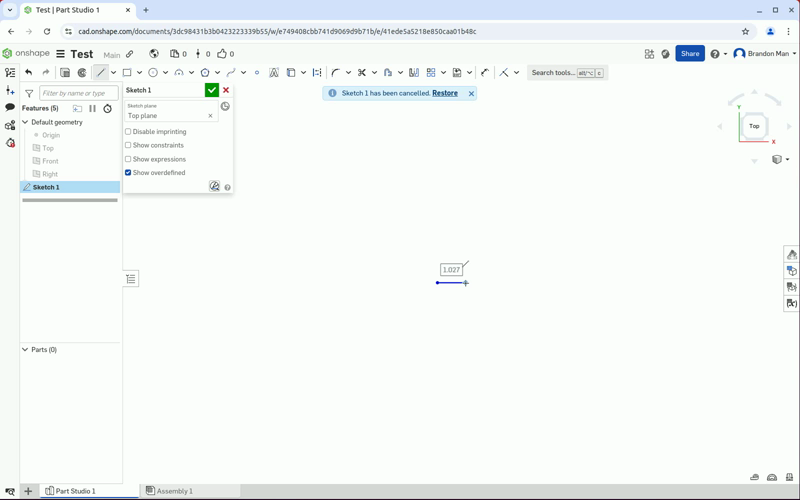
scroll(-6)
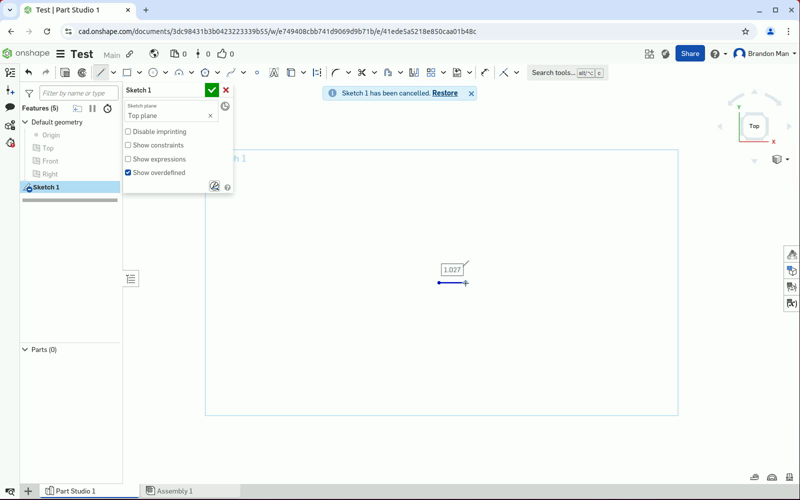
scroll(-6)
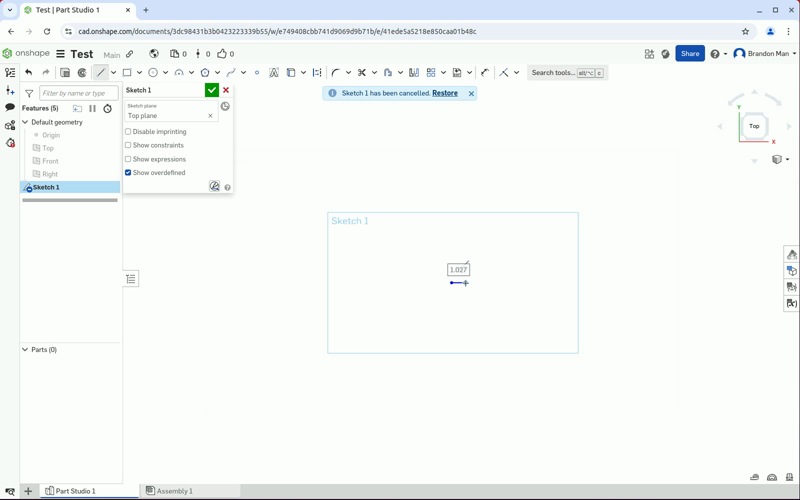
scroll(-6)
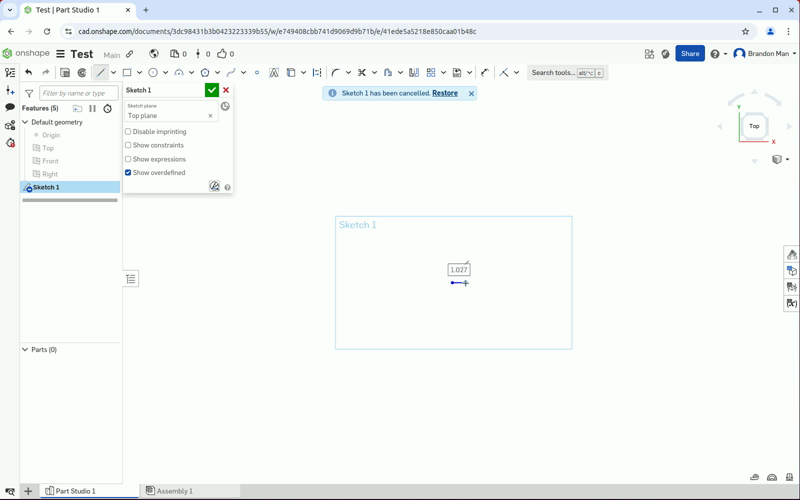
scroll(-6)
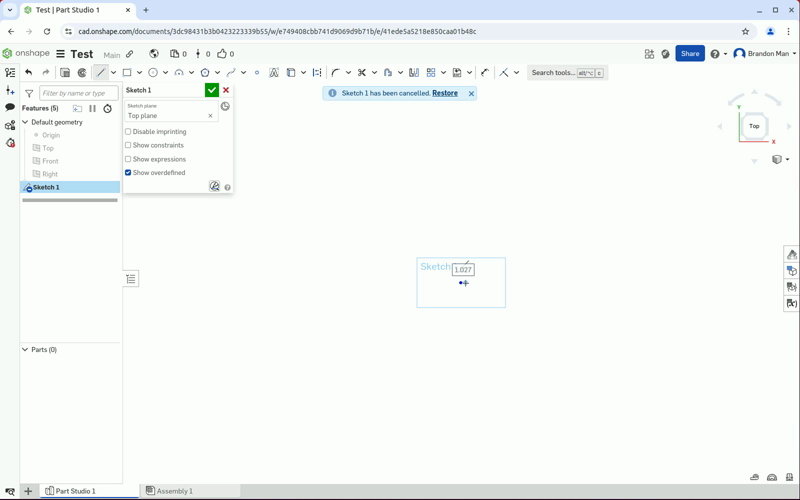
key_up(shift)
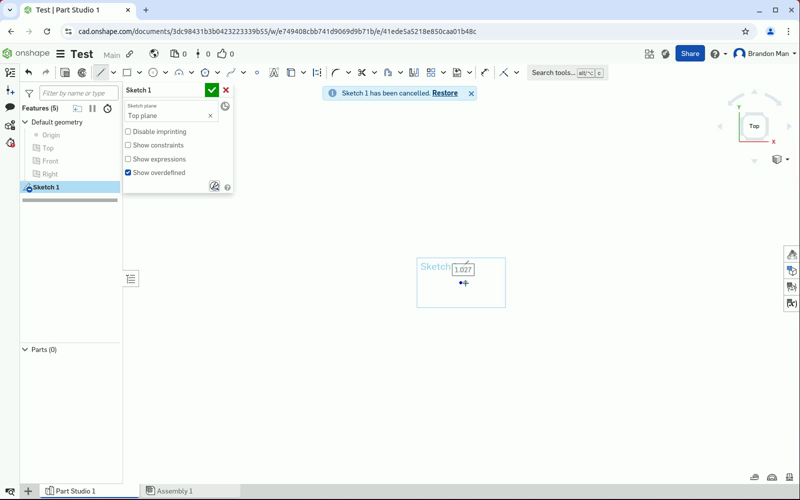
key_down(shift)
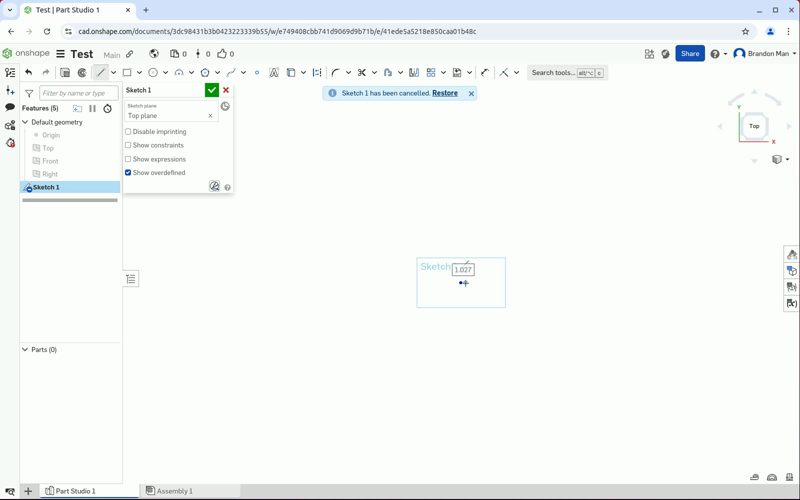
mouse_move(495, 282)
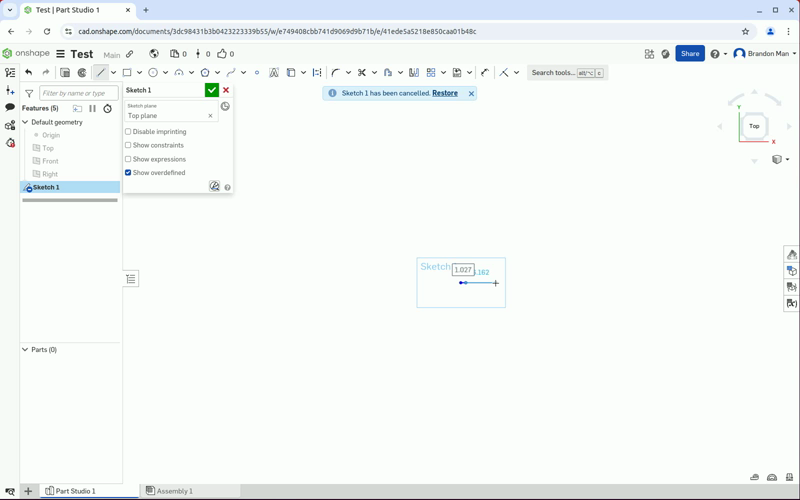
mouse_move(465, 266)
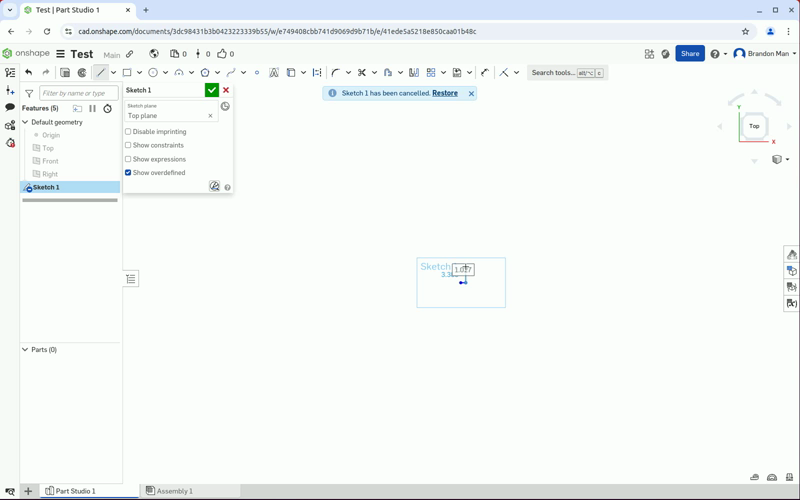
click(465, 266)
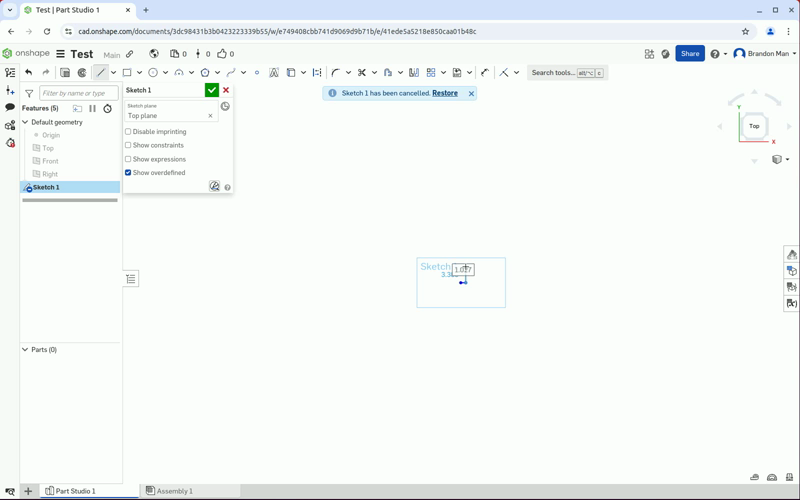
key_up(shift)
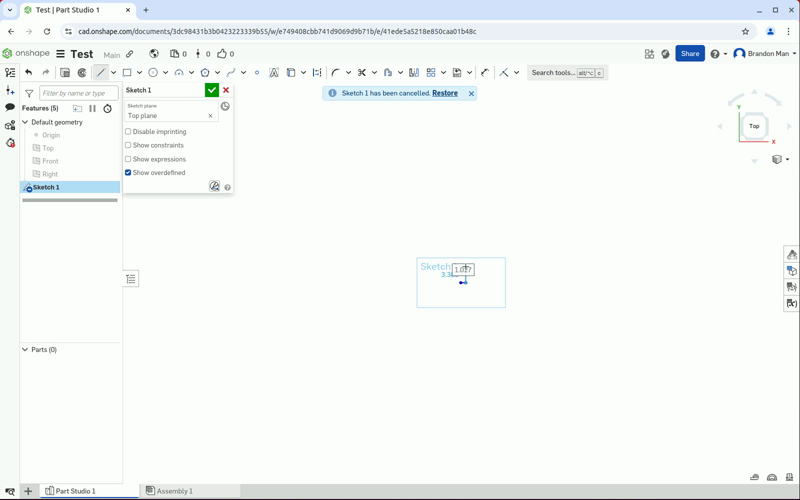
key(esc)
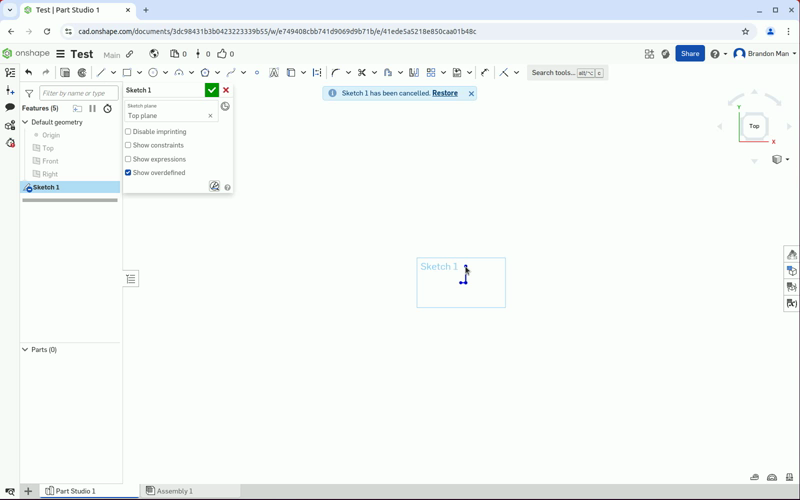
key(a)
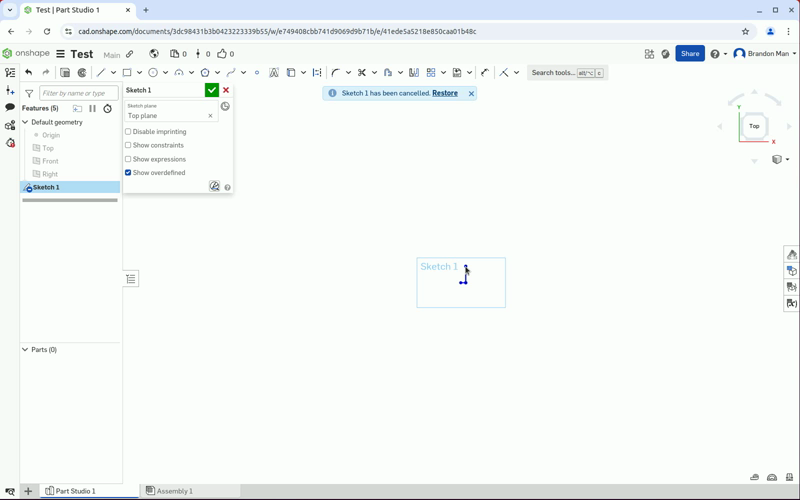
mouse_move(465, 266)
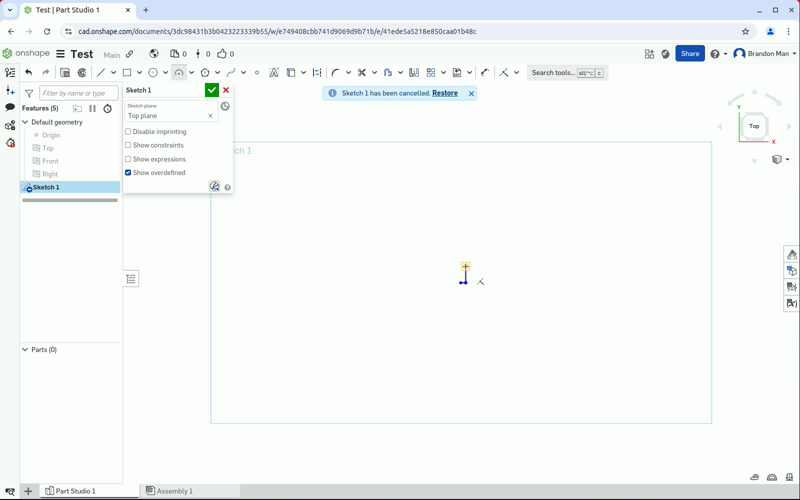
click(465, 266)
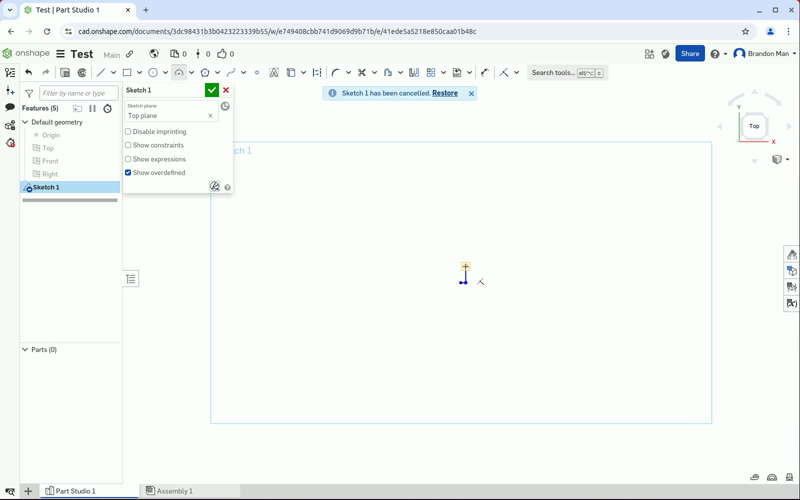
key_down(shift)
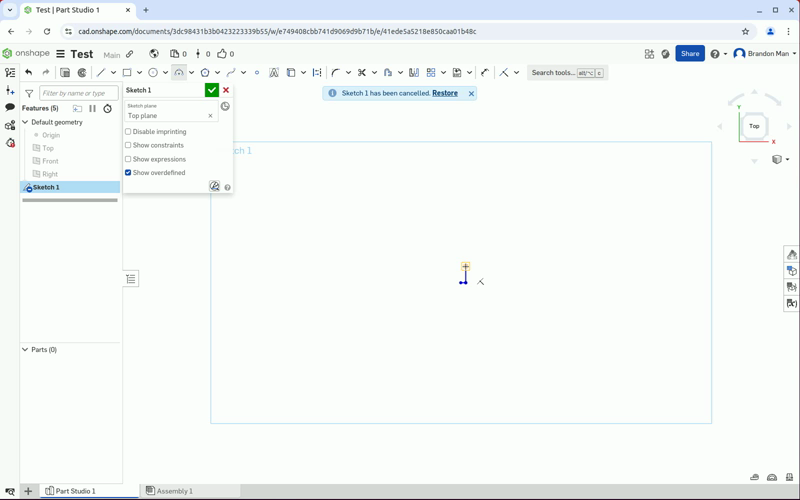
mouse_move(477, 254)
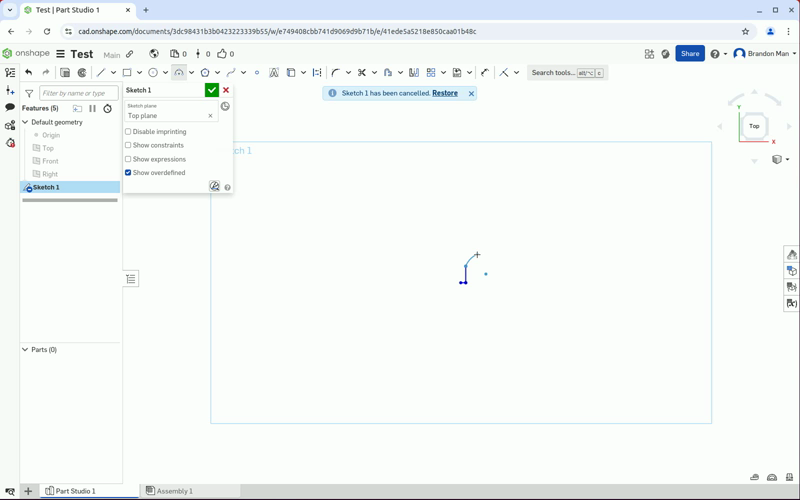
click(477, 254)
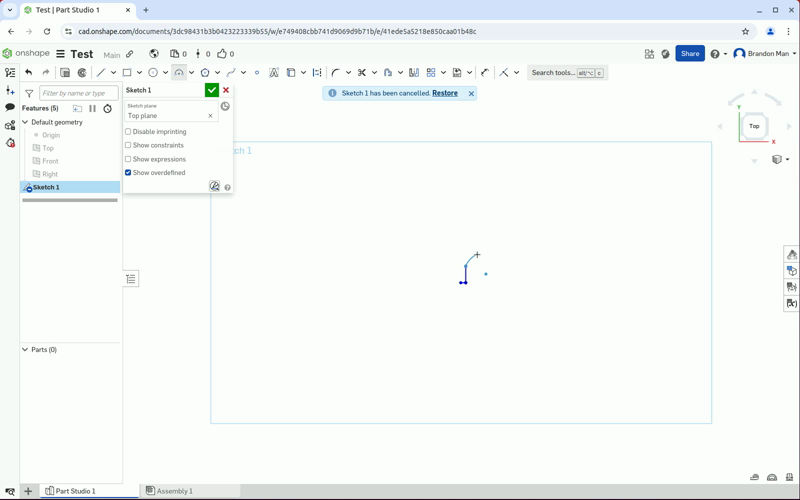
mouse_move(468, 258)
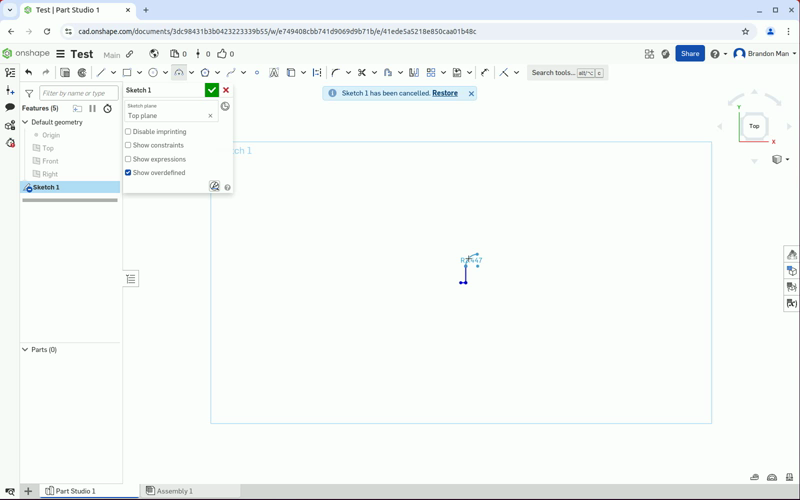
click(468, 258)
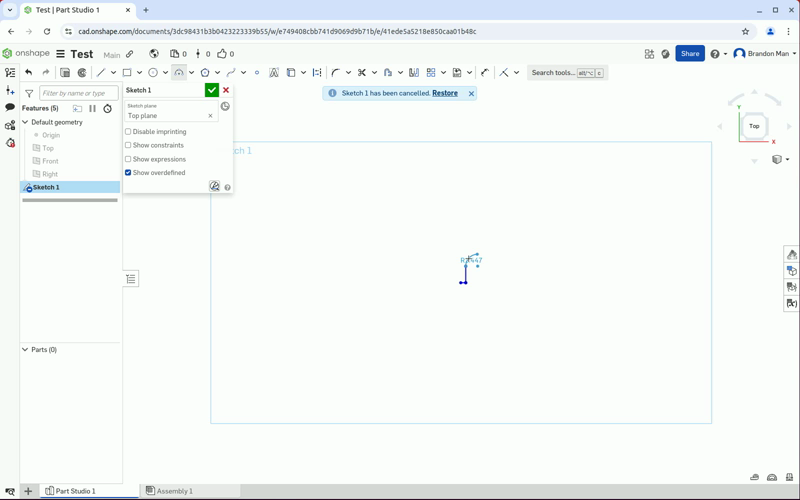
key_up(shift)
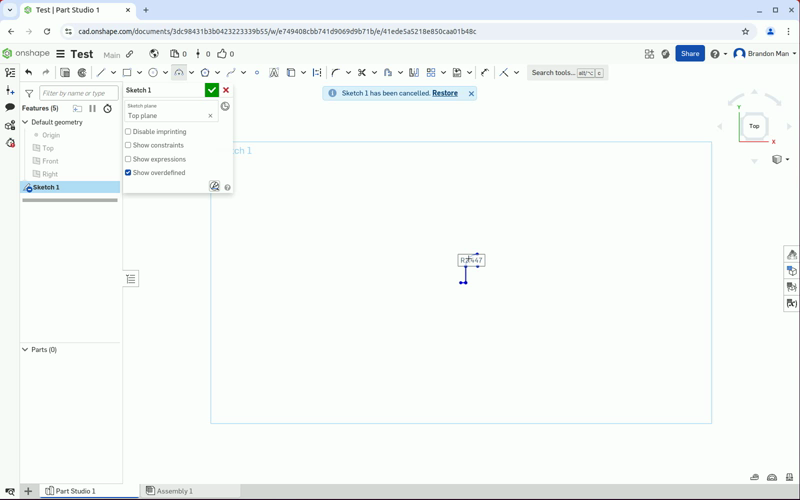
key(esc)
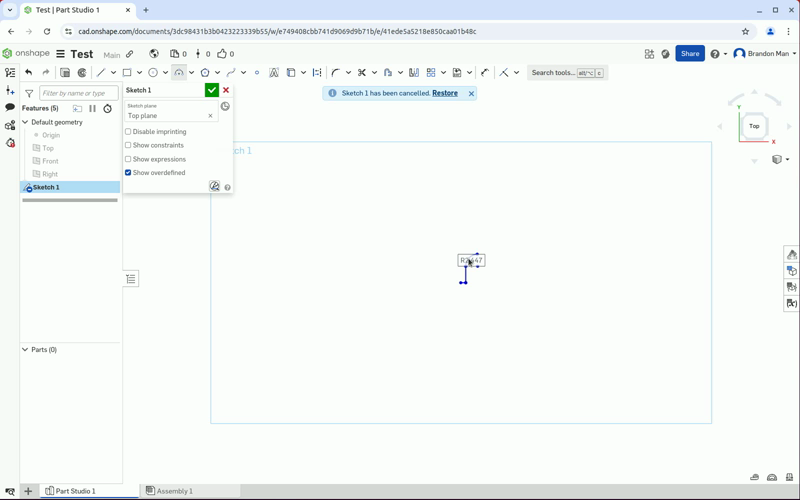
key(l)
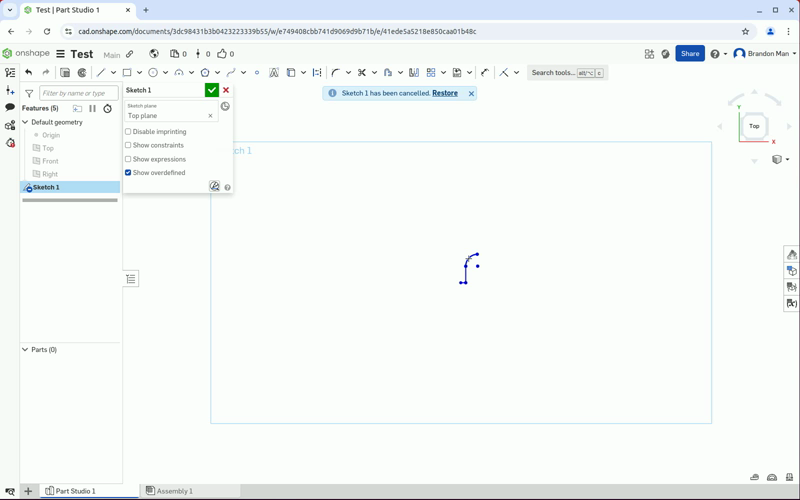
mouse_move(477, 254)
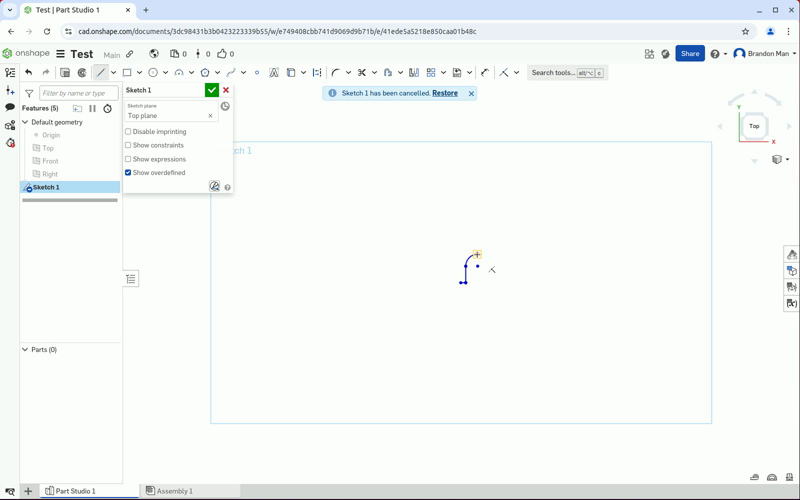
click(477, 254)
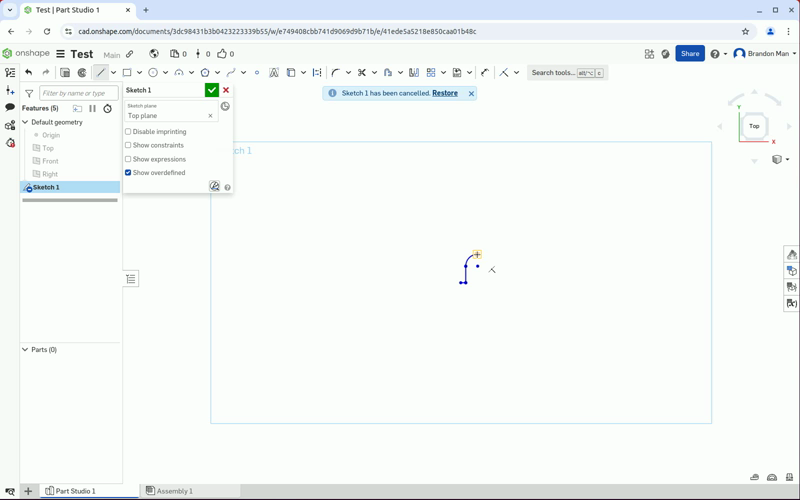
key_down(shift)
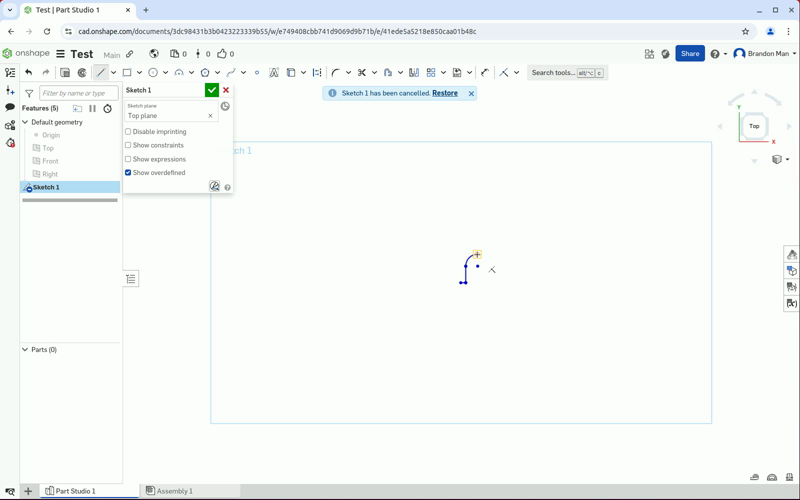
mouse_move(540, 254)
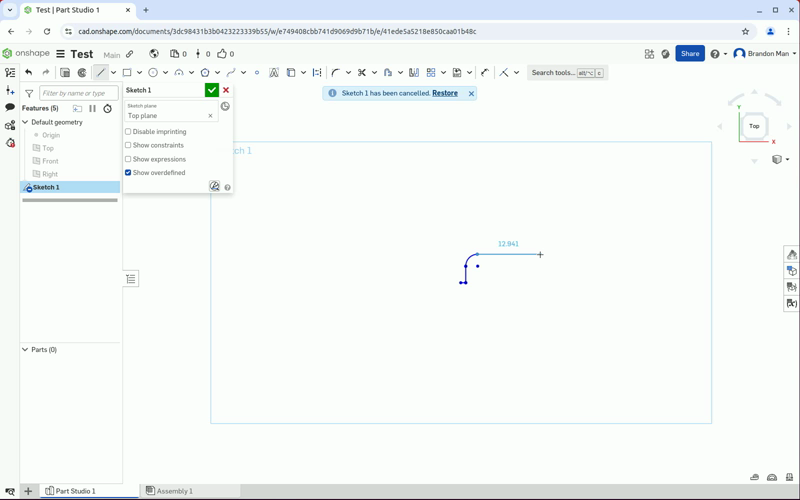
click(540, 254)
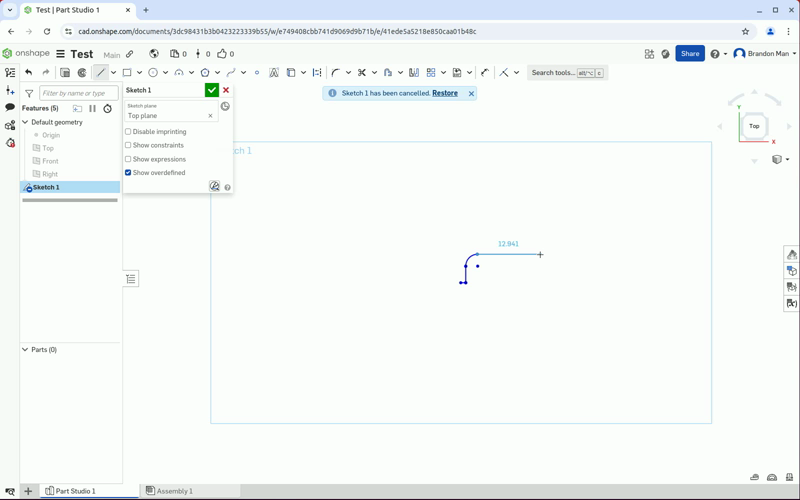
key_up(shift)
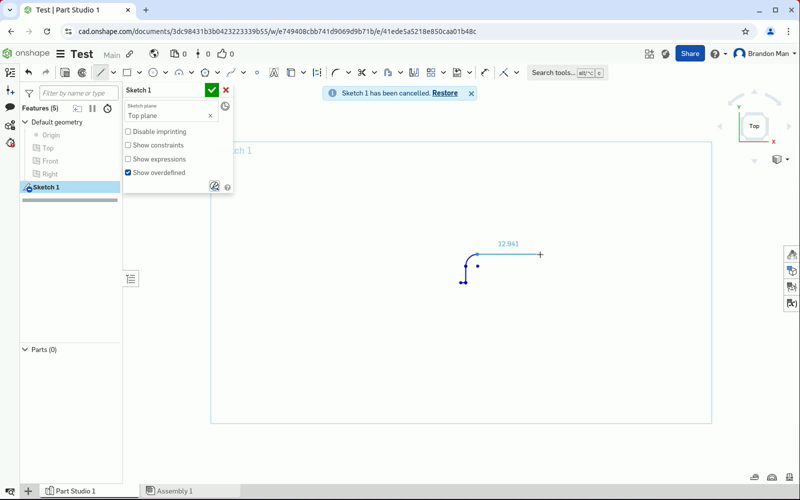
key(esc)
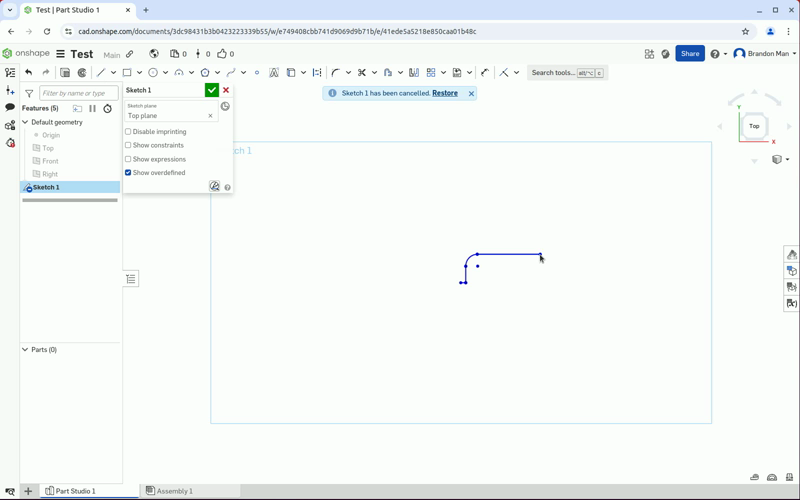
key(a)
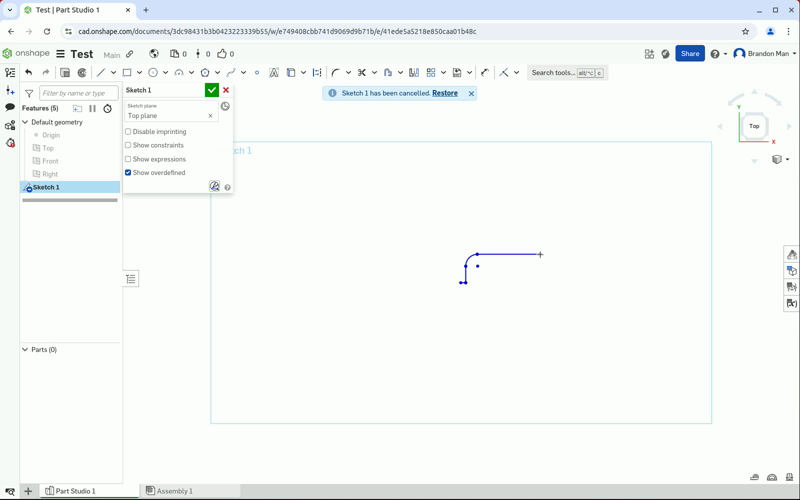
mouse_move(540, 254)
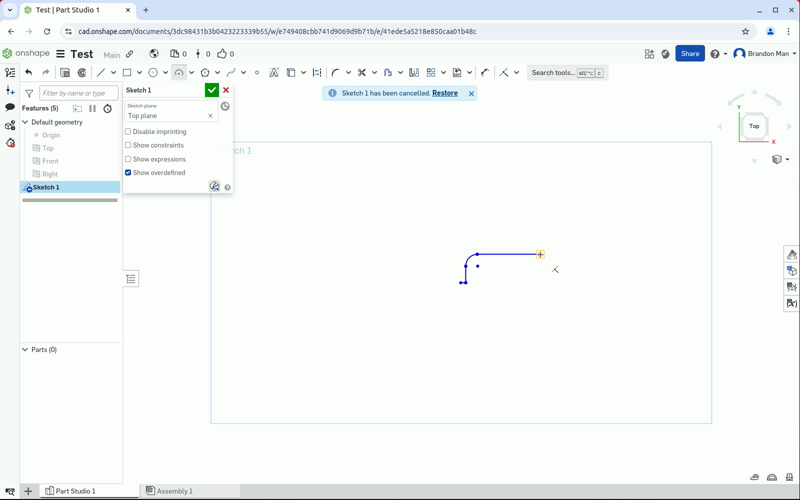
click(540, 254)
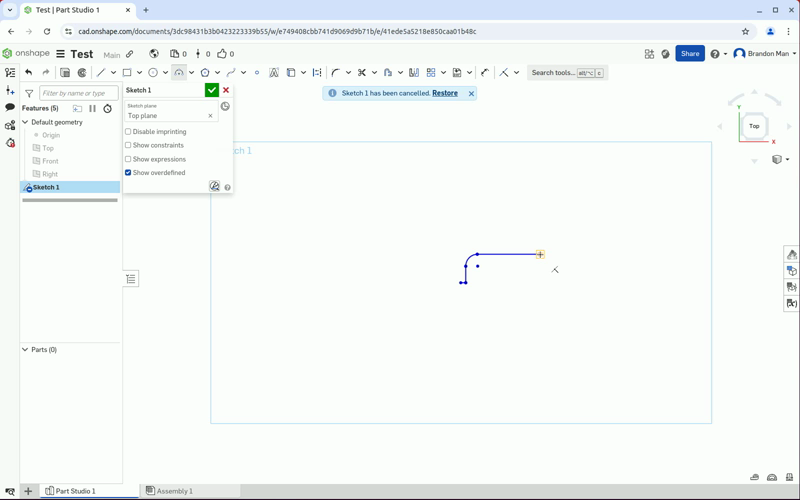
key_down(shift)
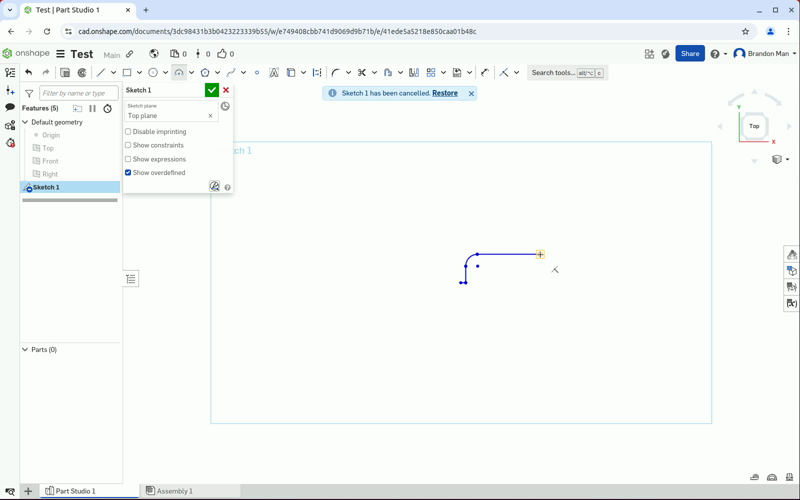
mouse_move(552, 241)
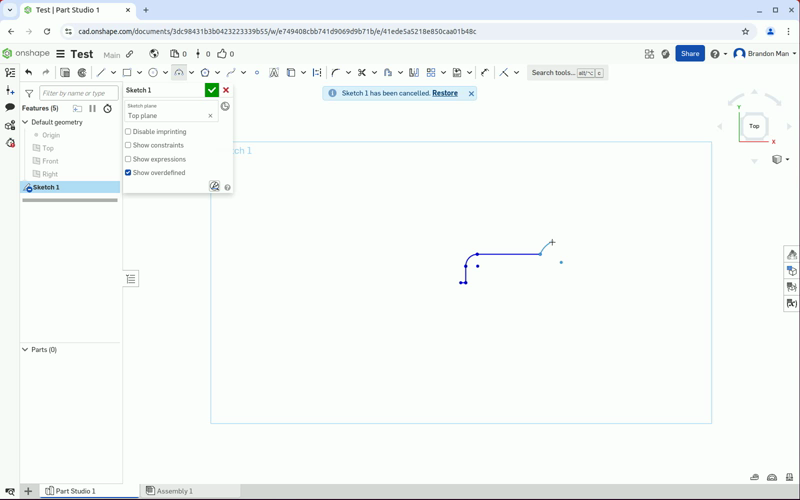
click(552, 241)
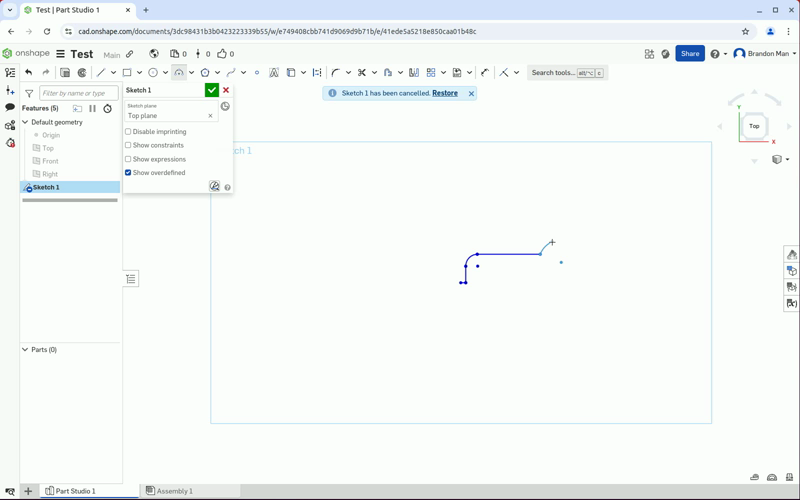
mouse_move(548, 250)
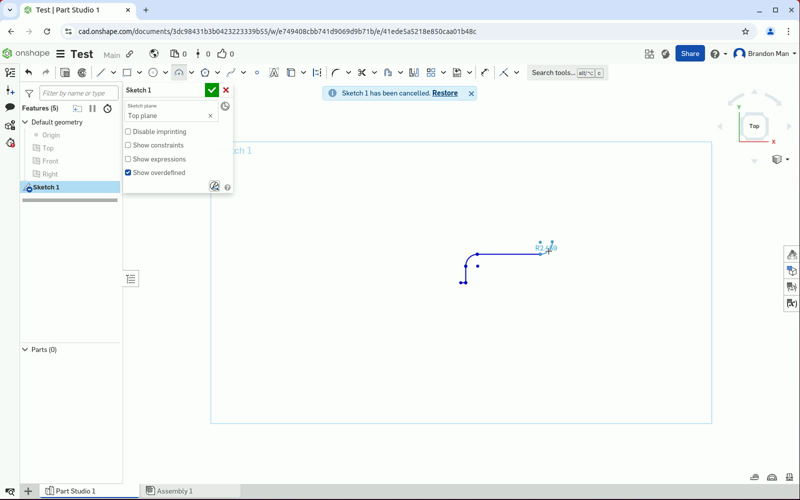
click(548, 250)
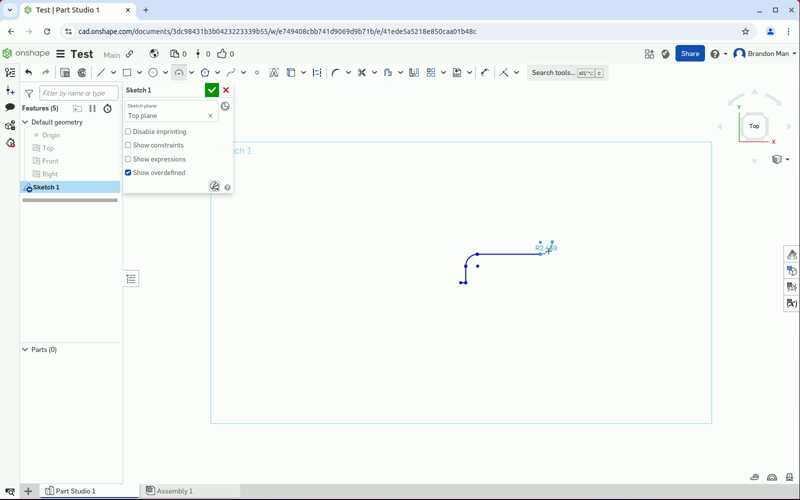
key_up(shift)
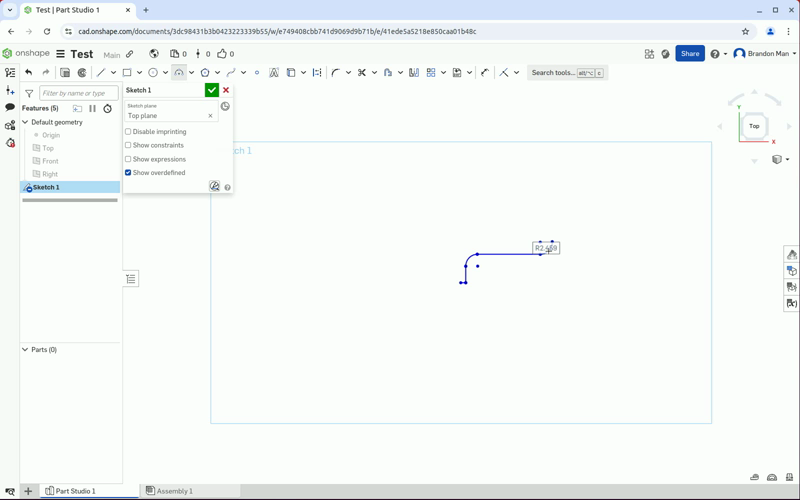
key(esc)
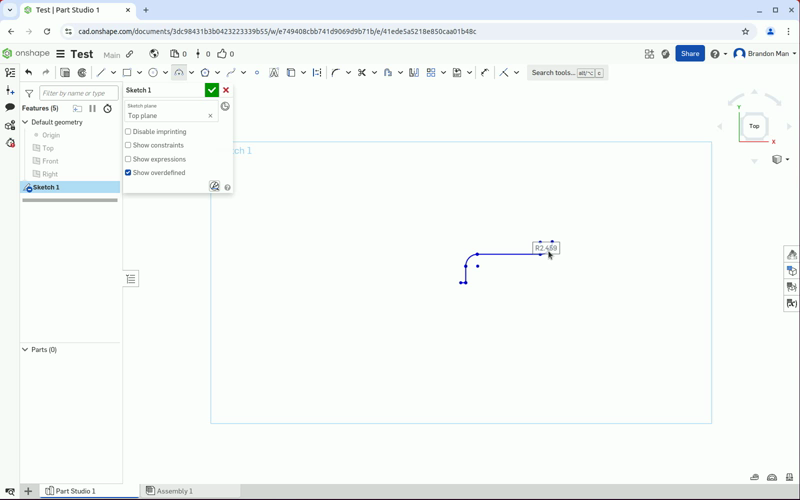
key(l)
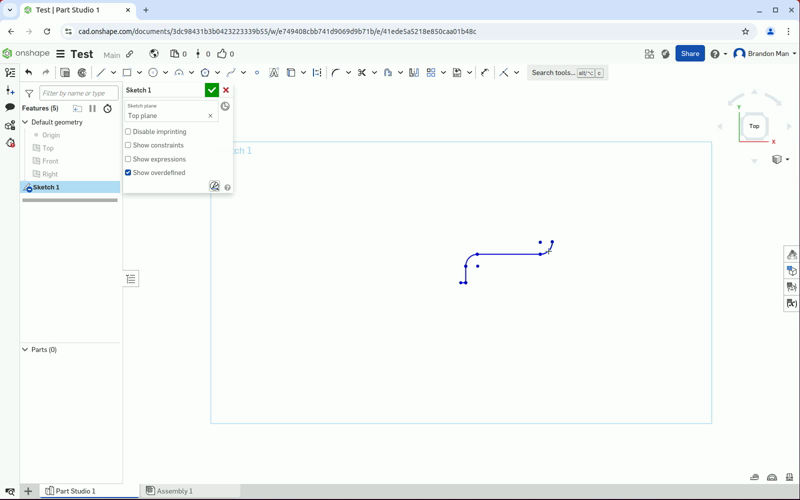
mouse_move(552, 241)
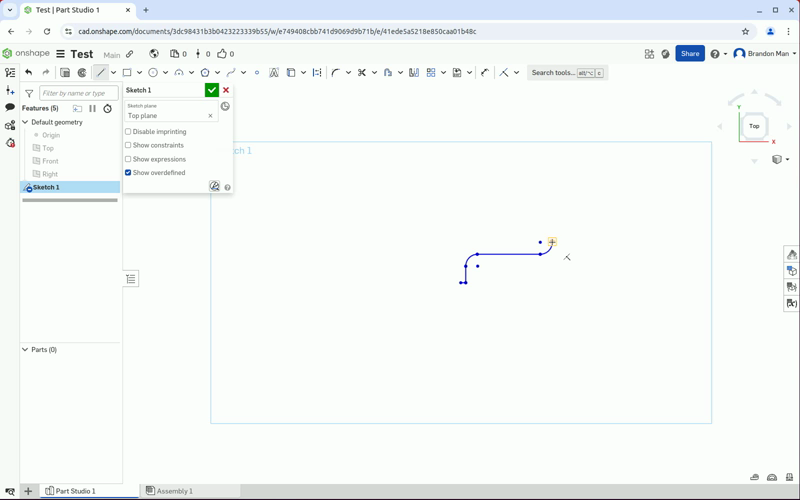
click(552, 241)
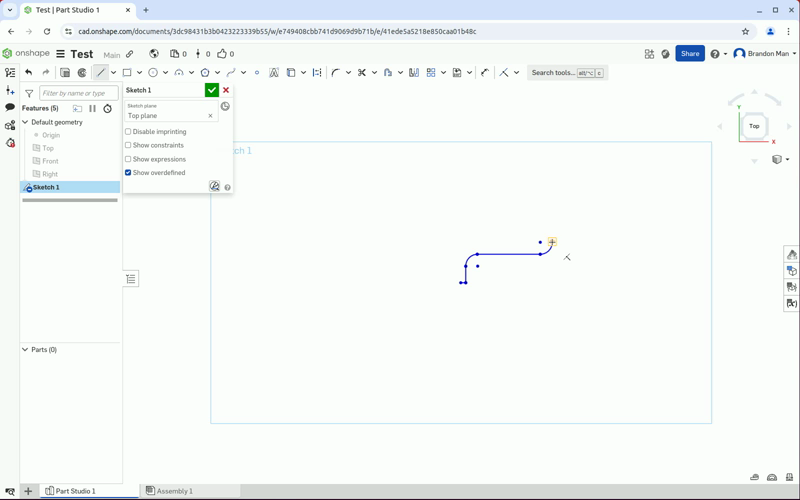
key_down(shift)
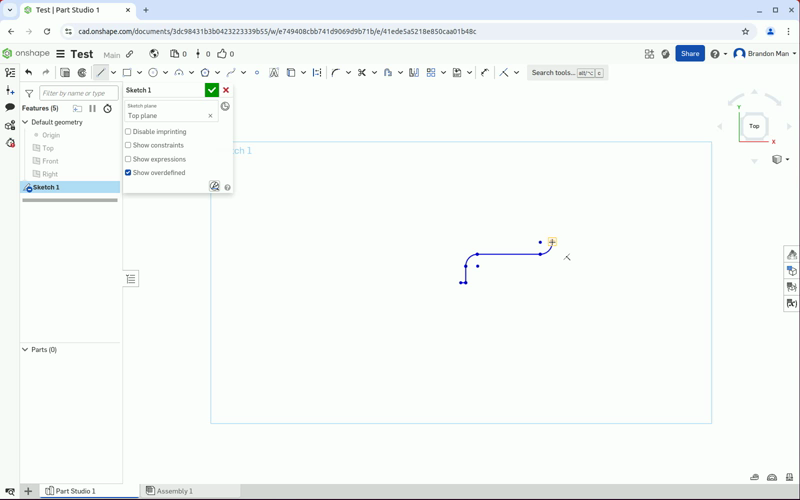
mouse_move(552, 170)
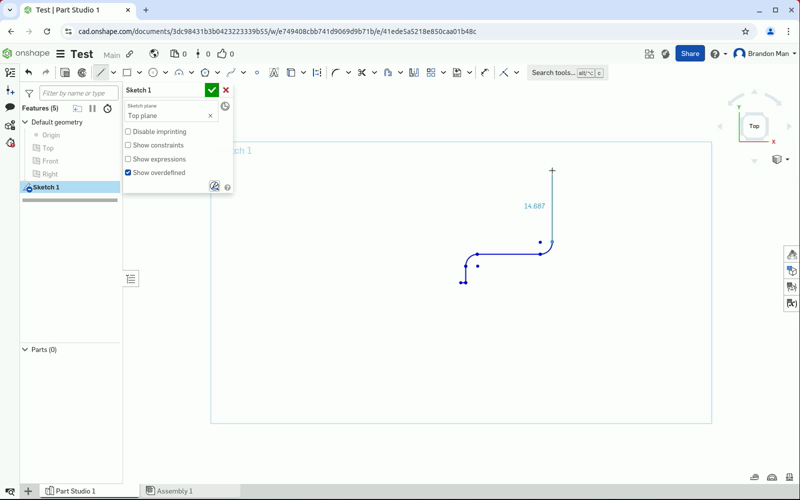
click(552, 170)
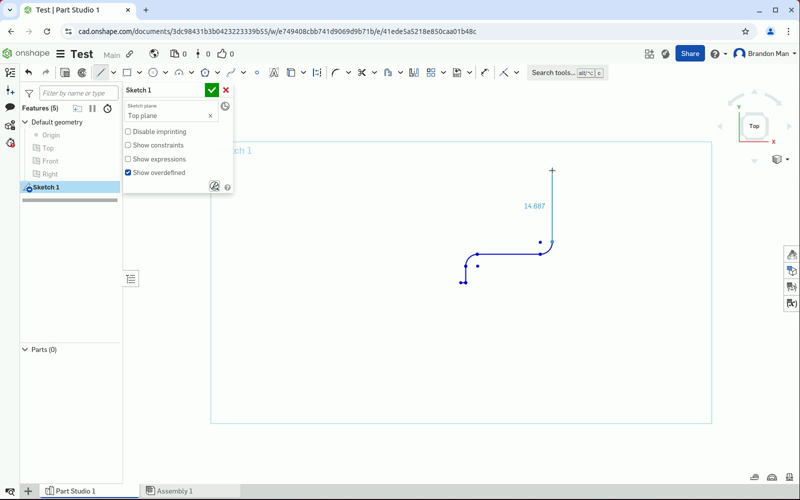
key_up(shift)
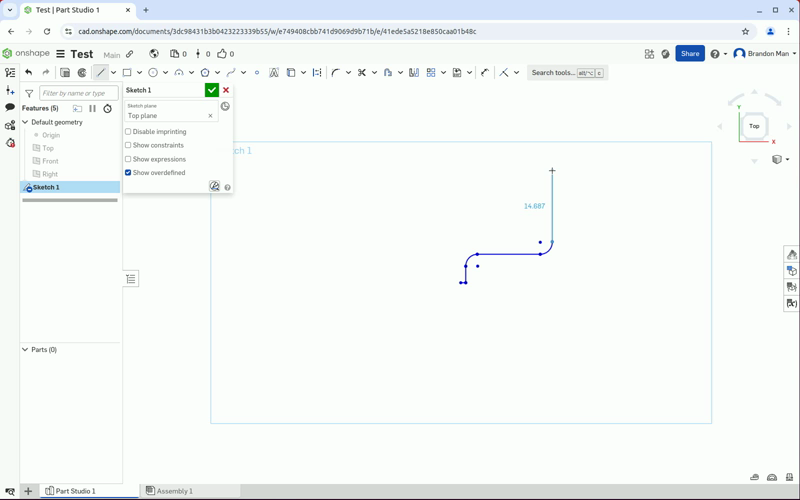
key_down(shift)
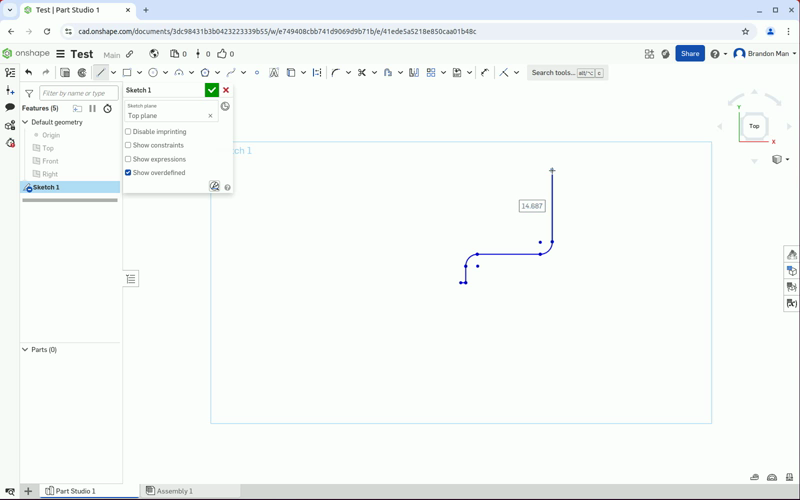
mouse_move(582, 170)
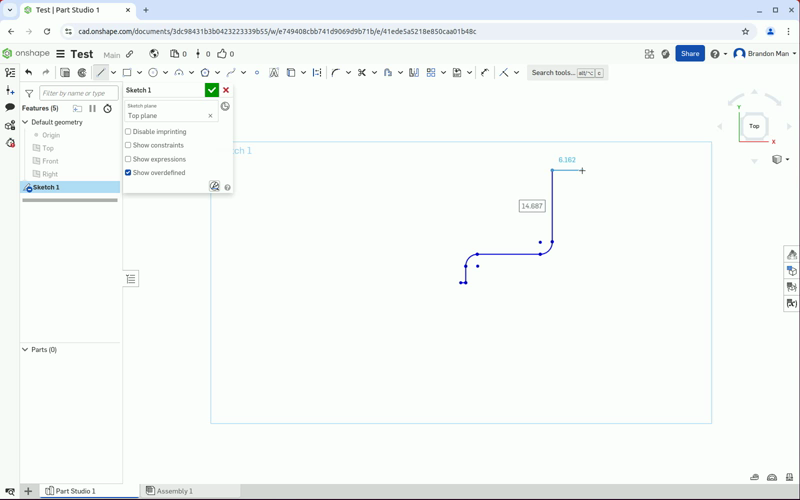
mouse_move(548, 170)
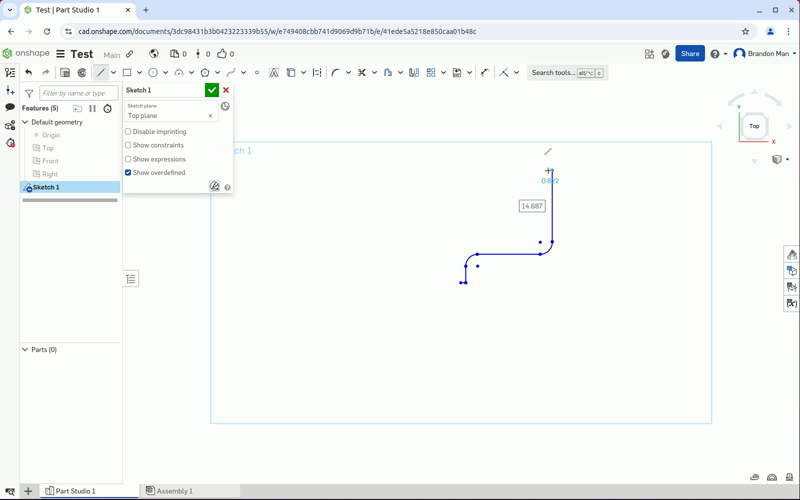
scroll(6)
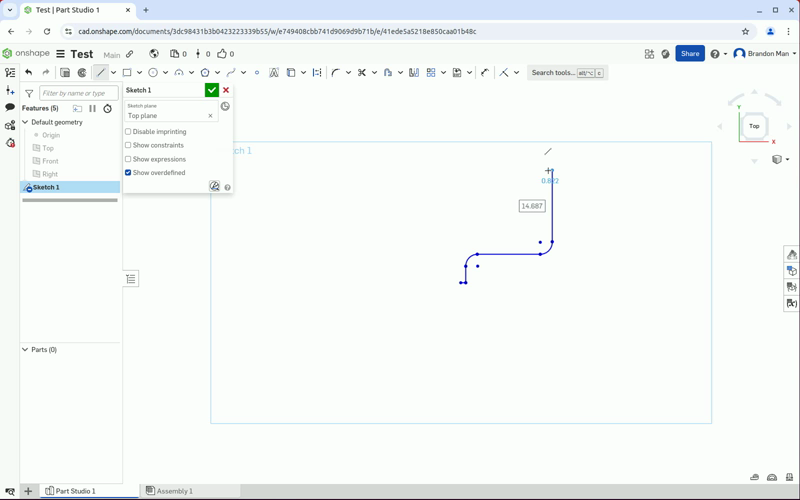
scroll(6)
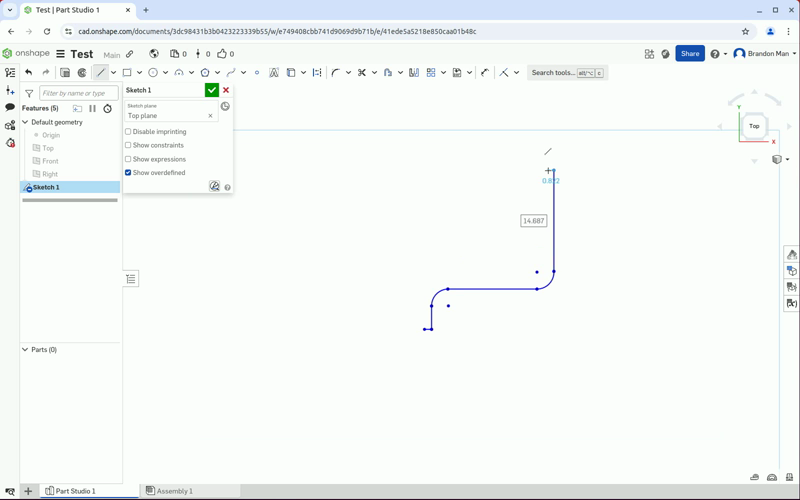
scroll(6)
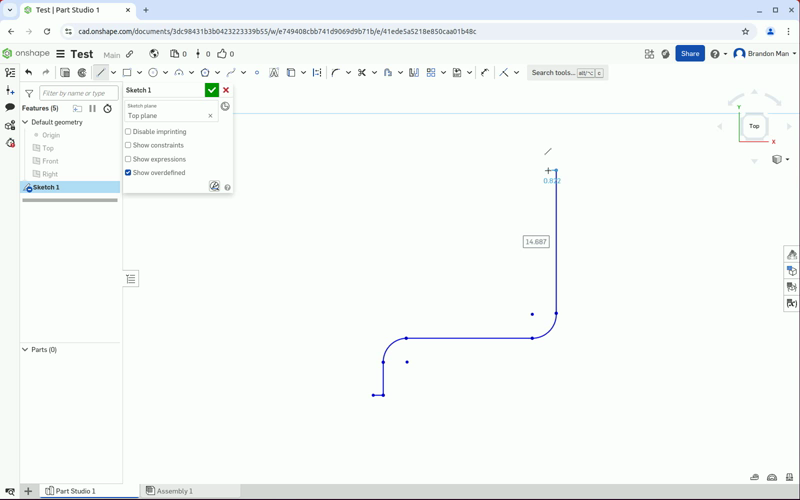
scroll(6)
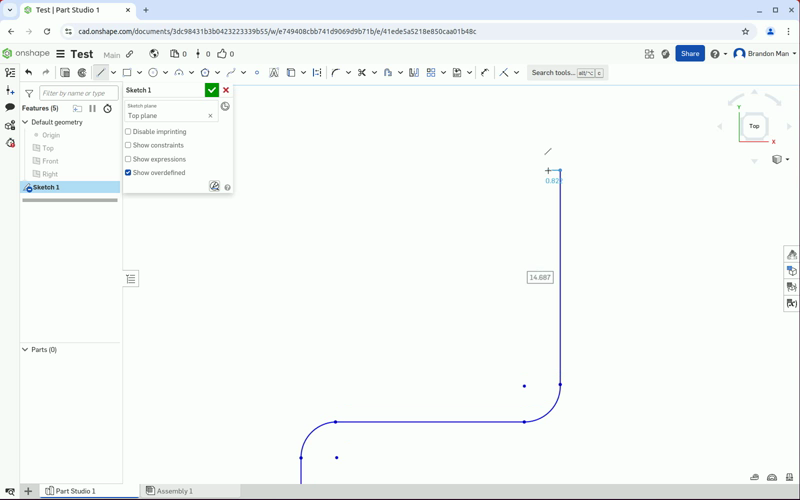
scroll(6)
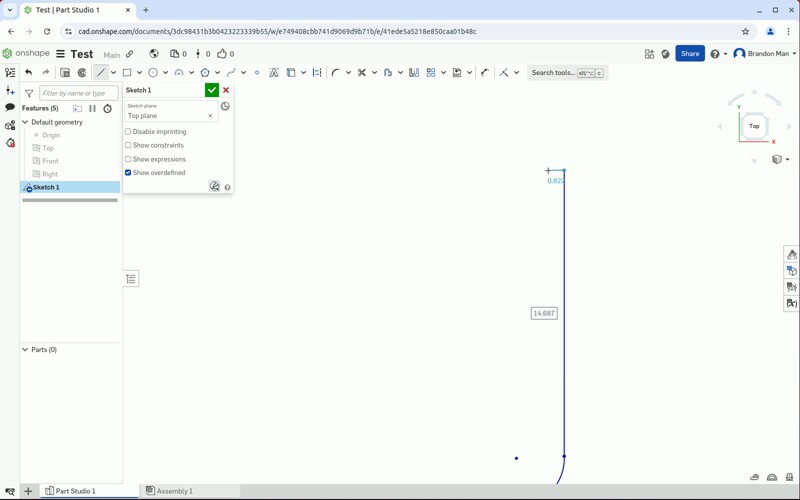
scroll(6)
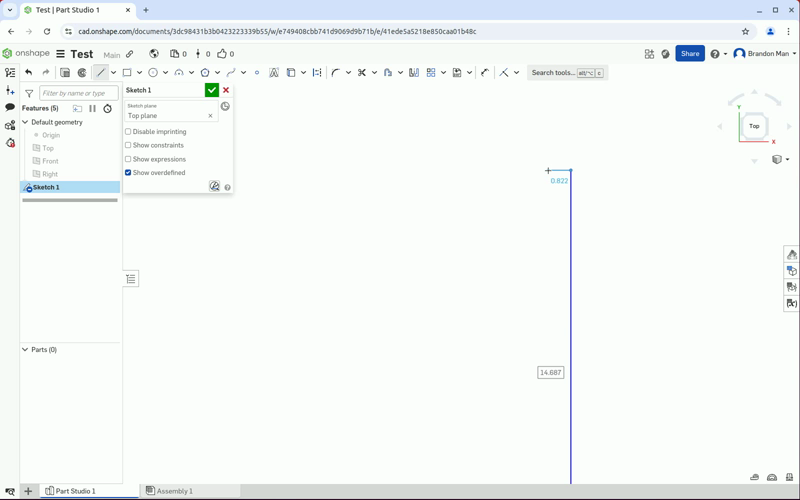
scroll(6)
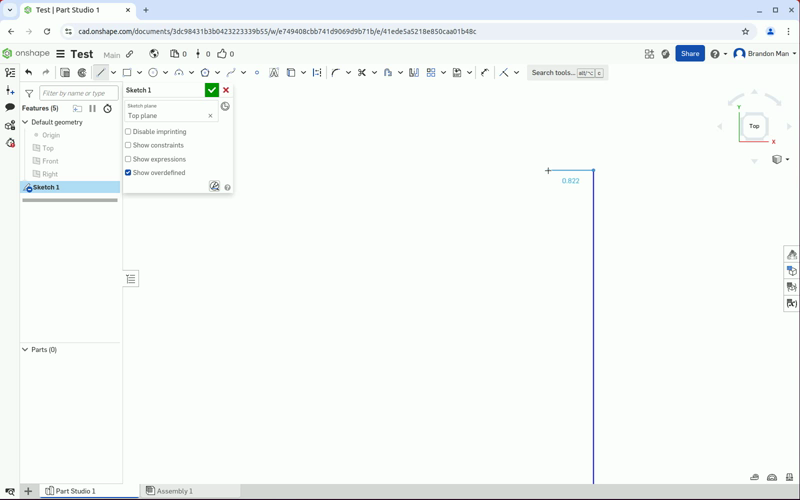
click(548, 170)
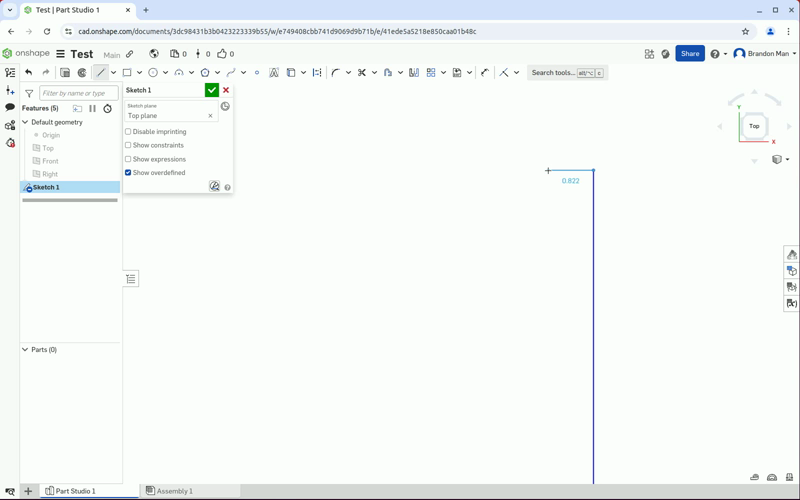
scroll(-6)
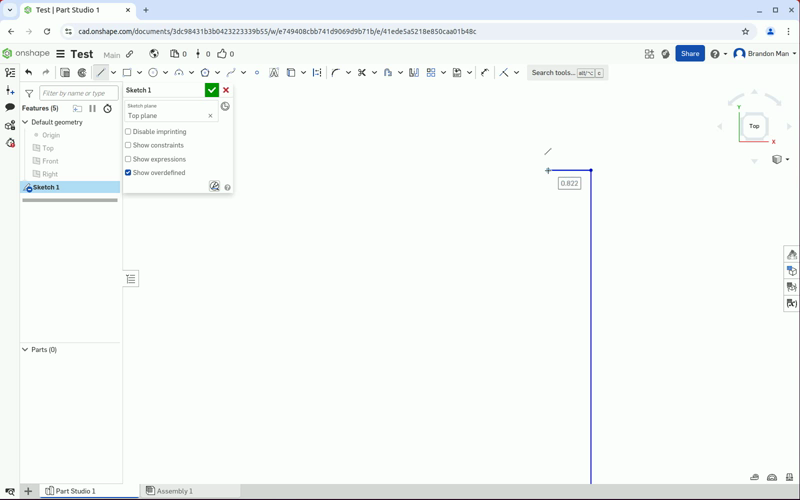
scroll(-6)
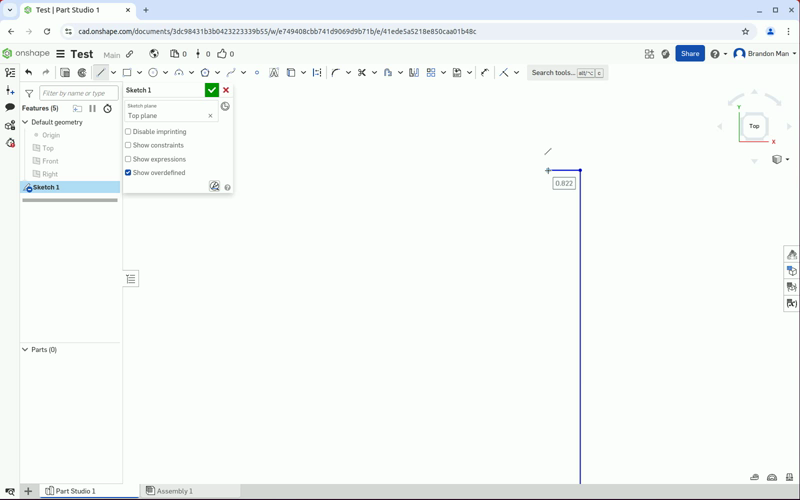
scroll(-6)
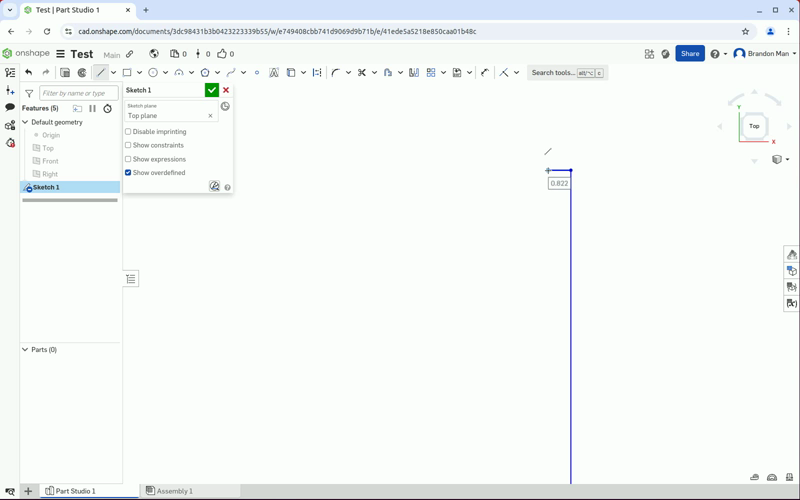
scroll(-6)
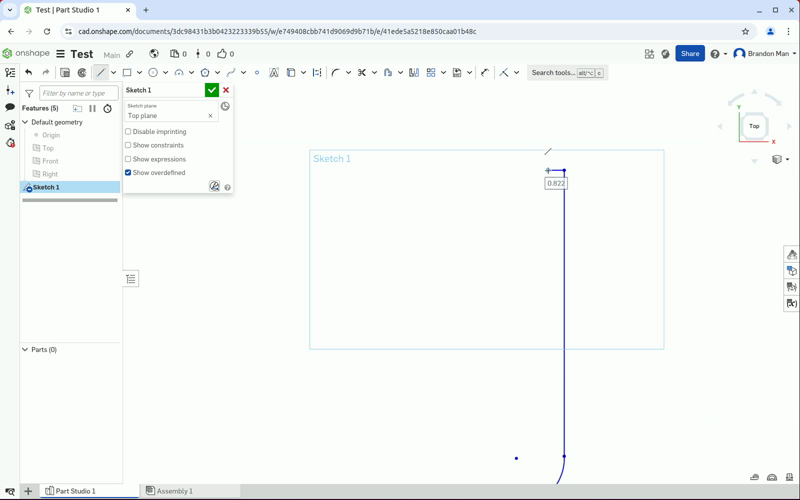
scroll(-6)
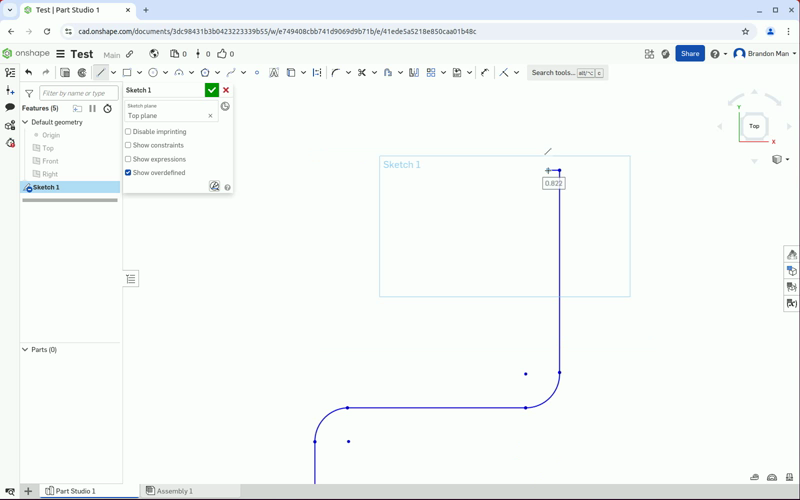
scroll(-6)
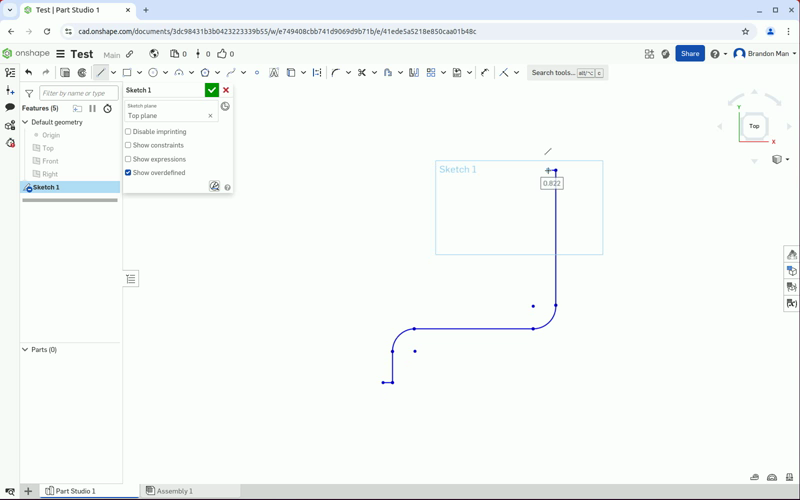
scroll(-6)
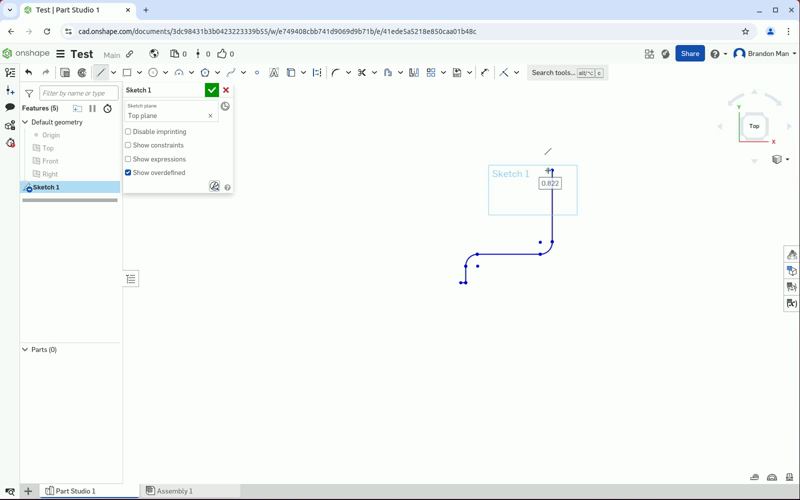
key_up(shift)
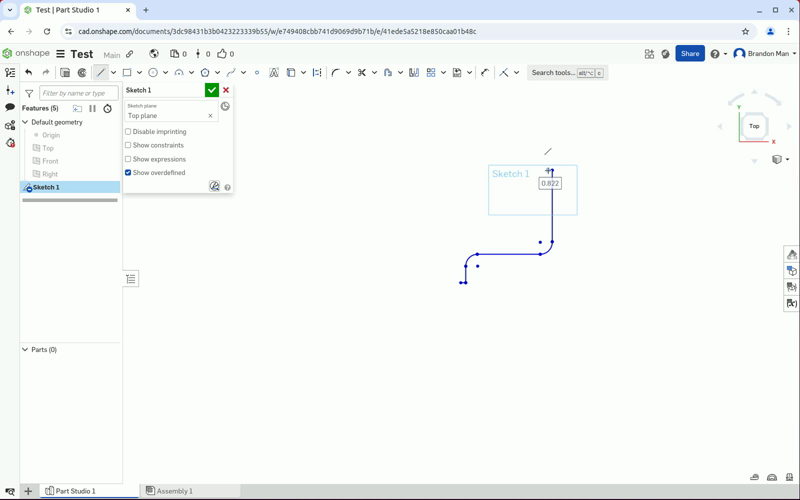
key_down(shift)
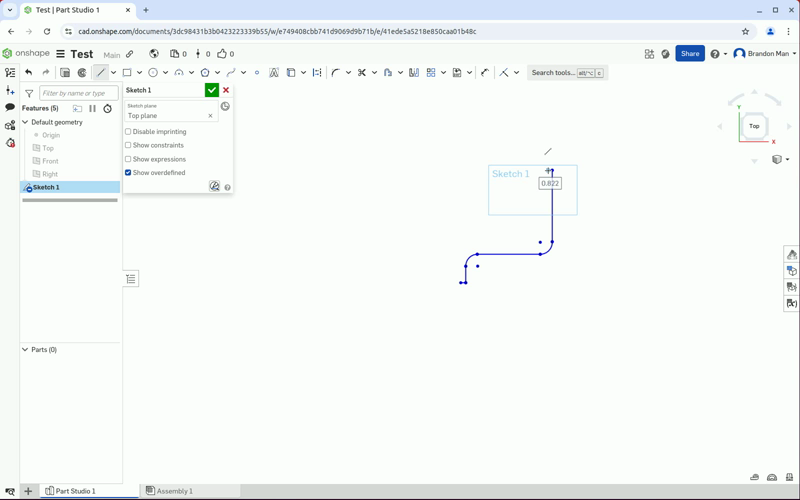
mouse_move(548, 241)
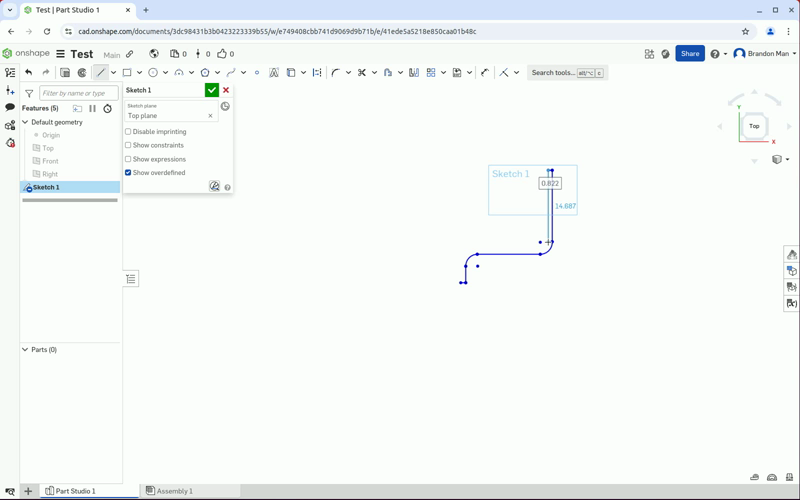
scroll(6)
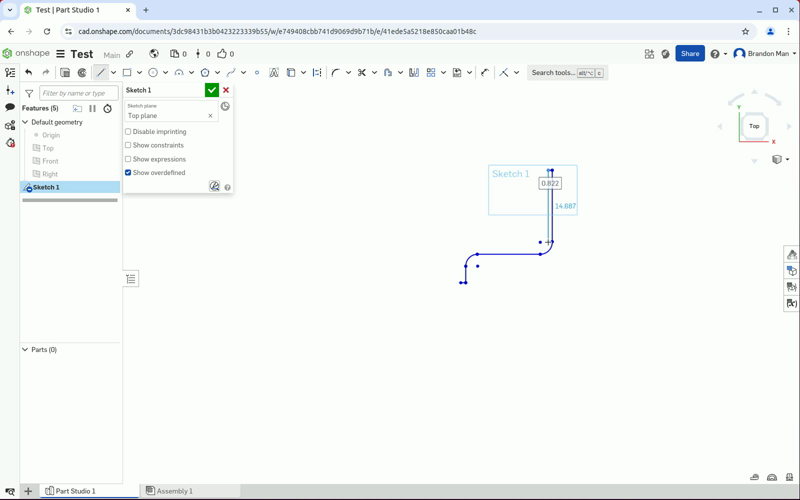
scroll(6)
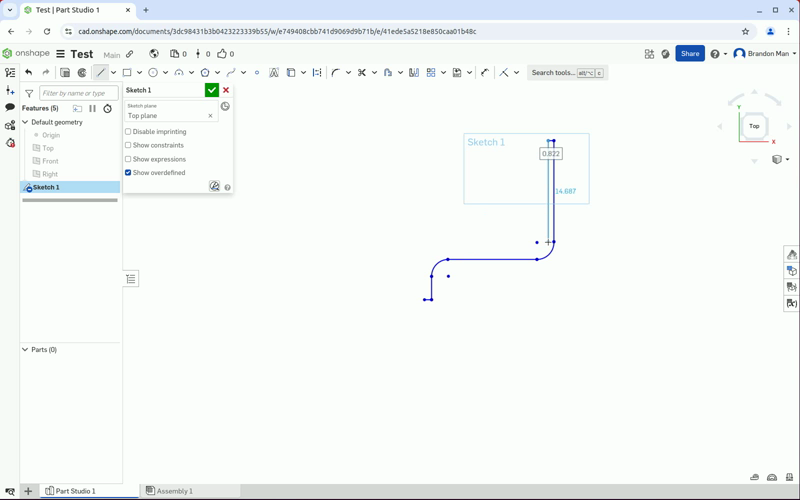
scroll(6)
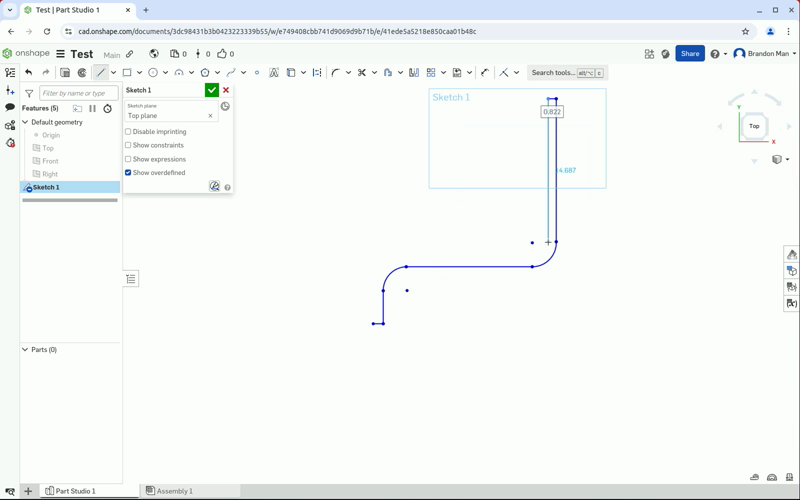
scroll(6)
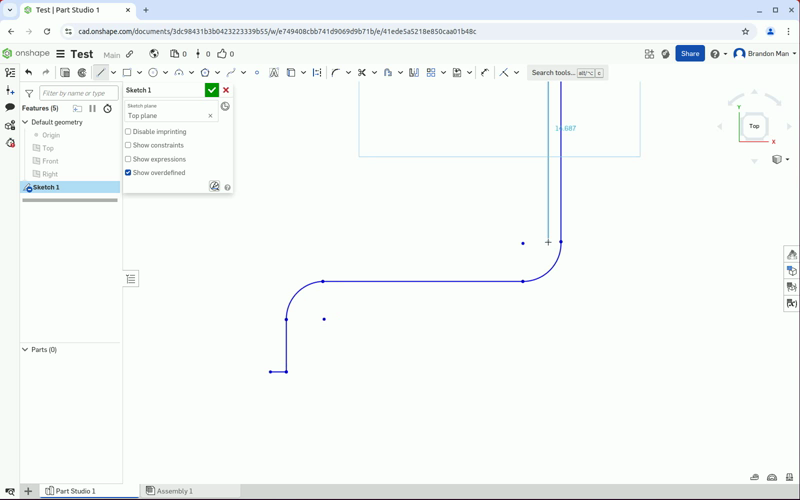
scroll(6)
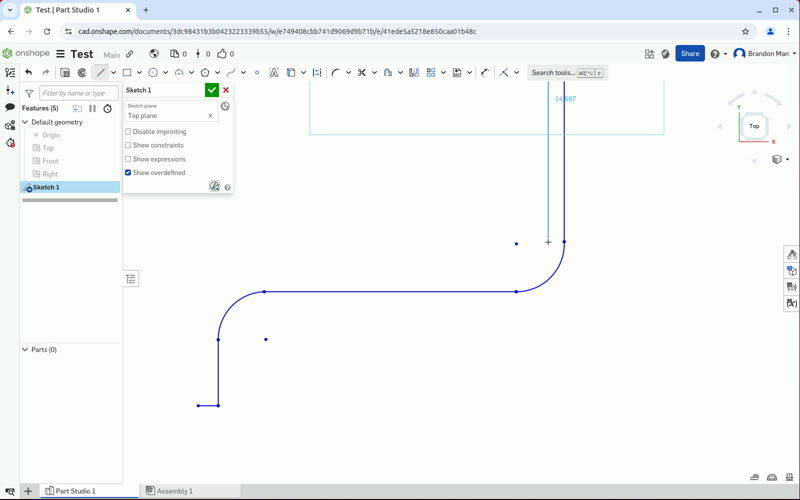
scroll(6)
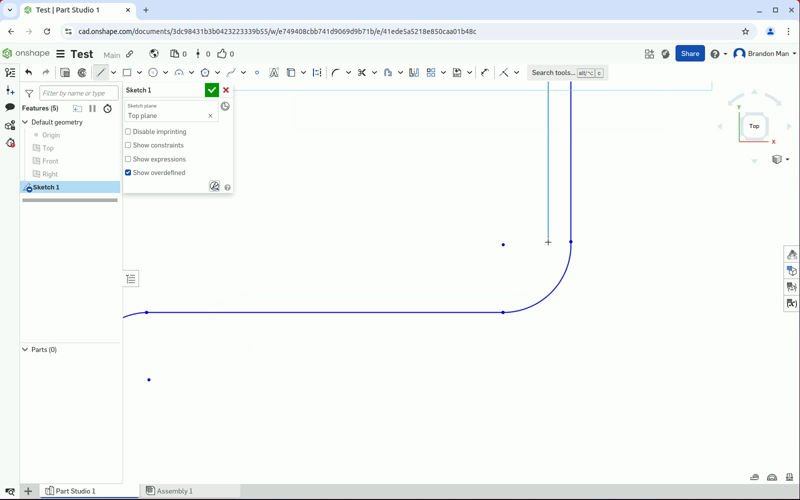
scroll(6)
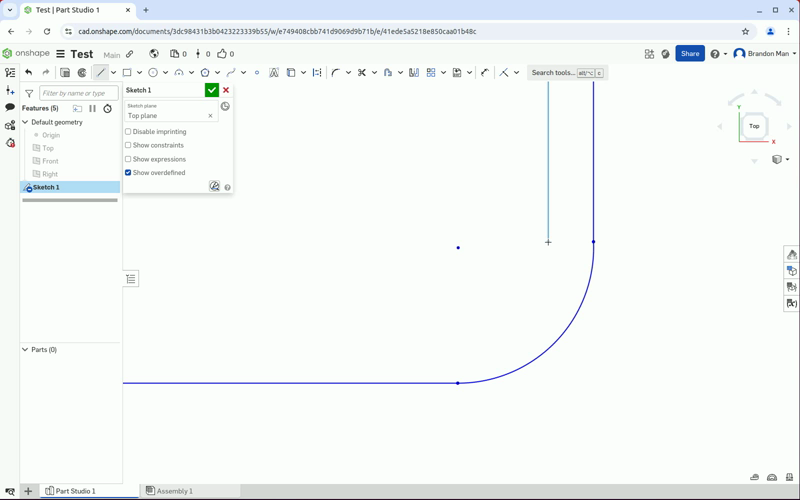
click(548, 241)
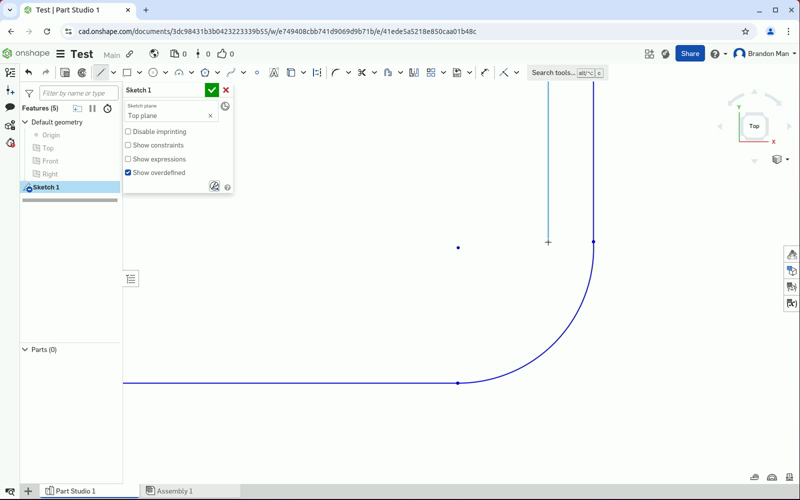
scroll(-6)
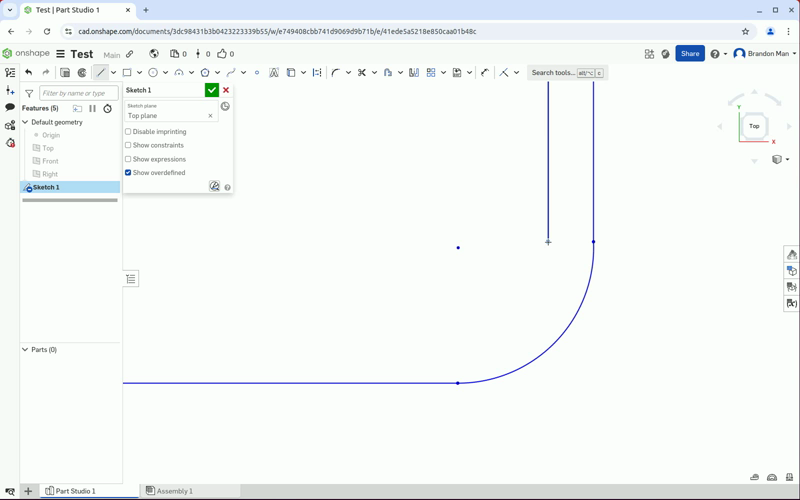
scroll(-6)
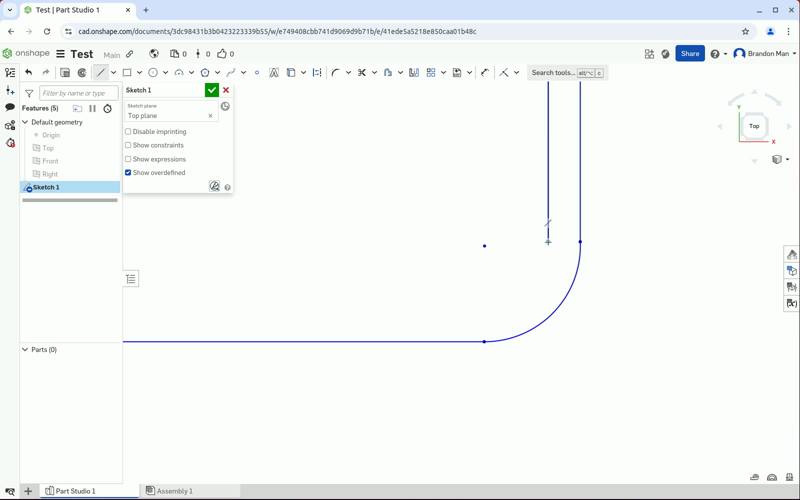
scroll(-6)
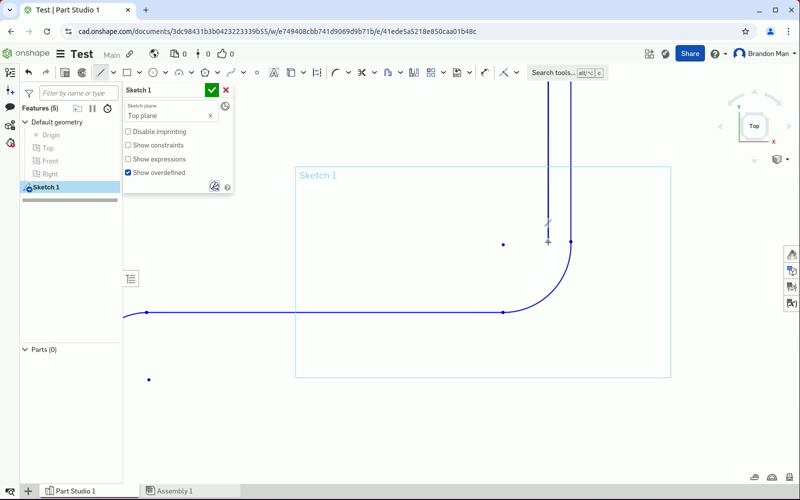
scroll(-6)
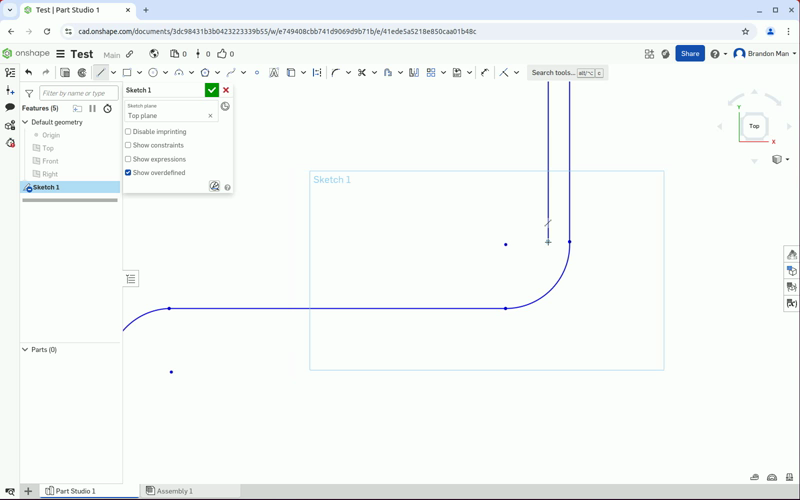
scroll(-6)
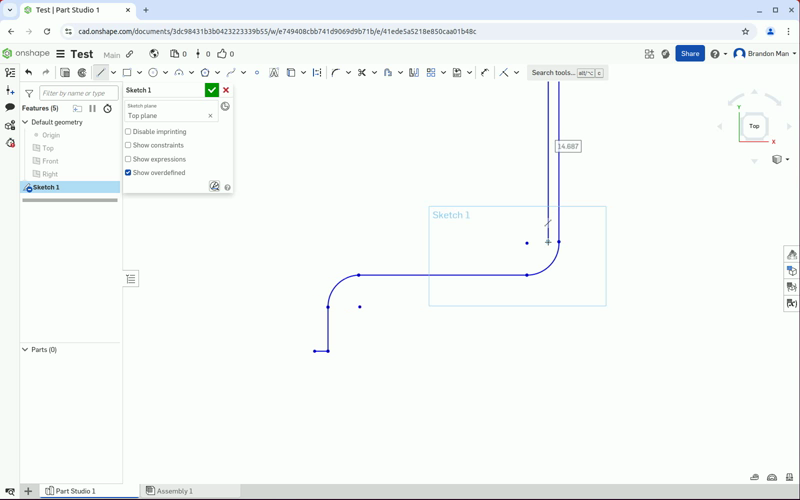
scroll(-6)
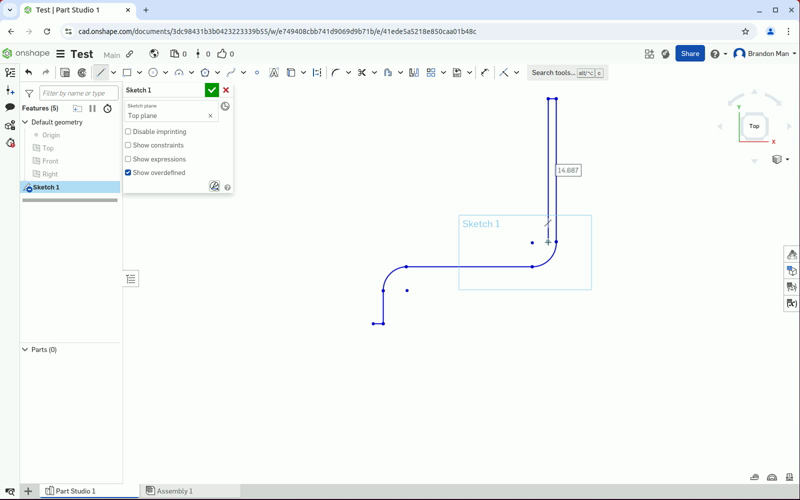
scroll(-6)
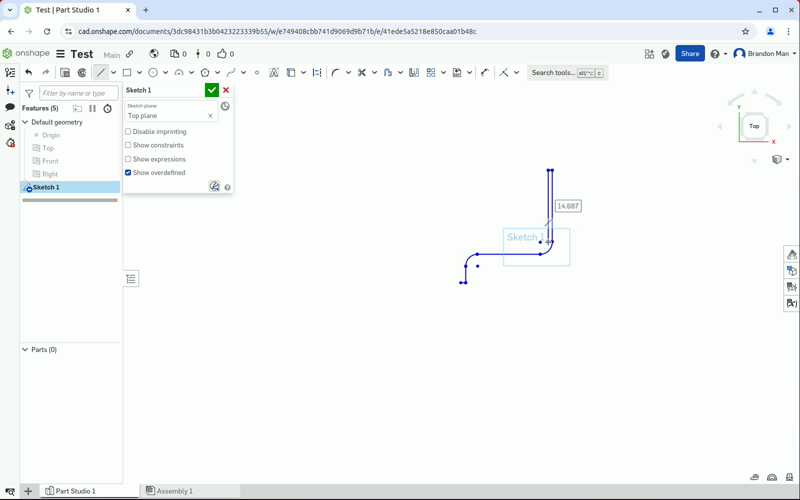
key_up(shift)
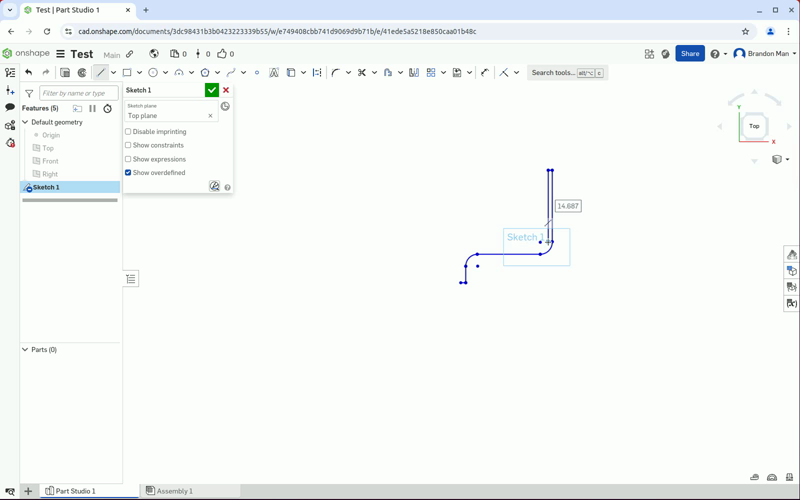
key(esc)
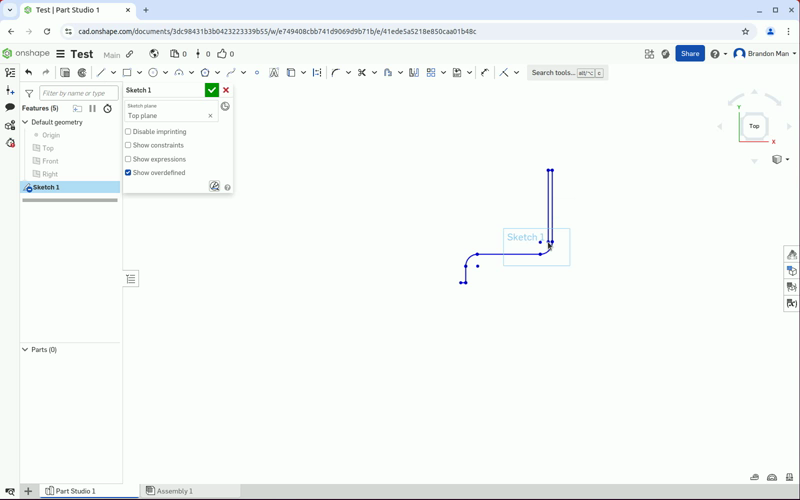
key(a)
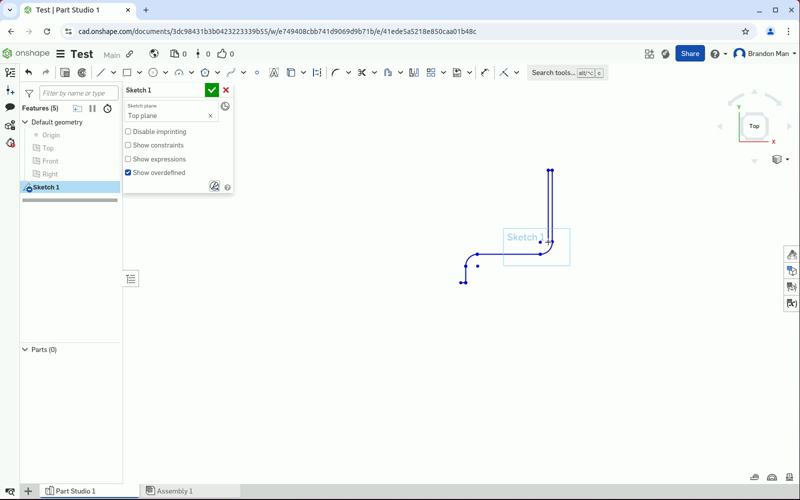
mouse_move(548, 241)
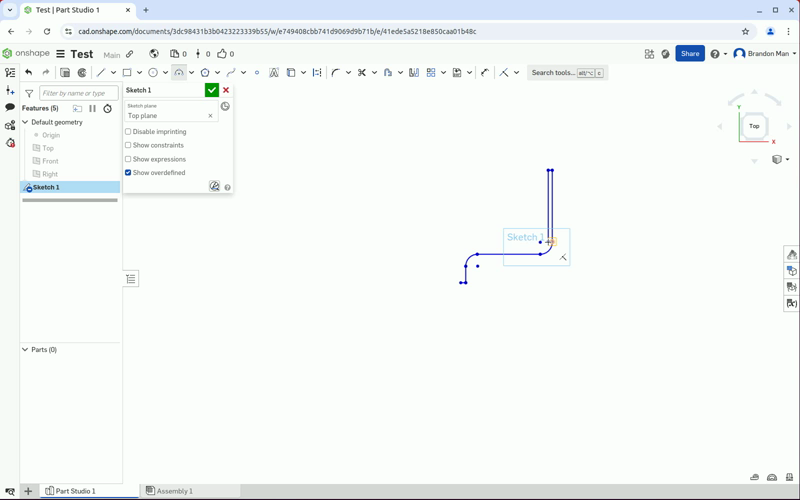
scroll(6)
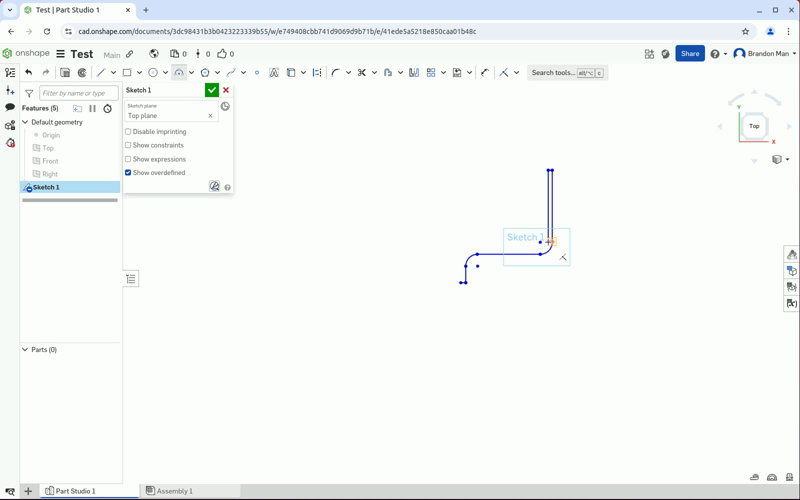
scroll(6)
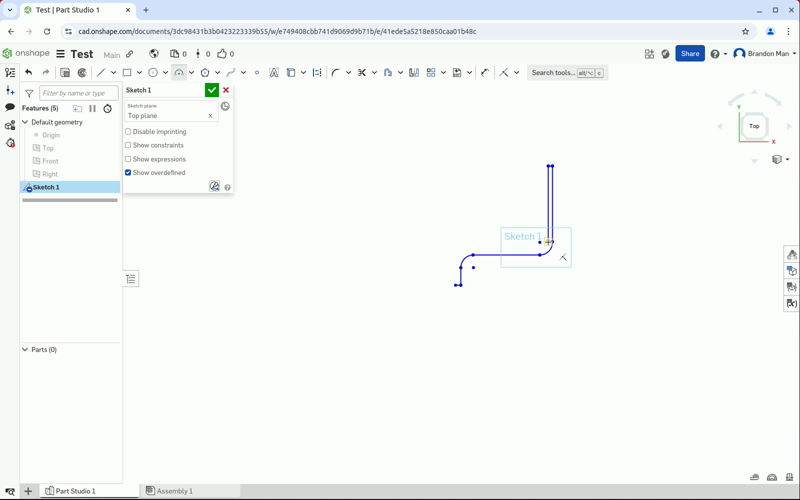
scroll(6)
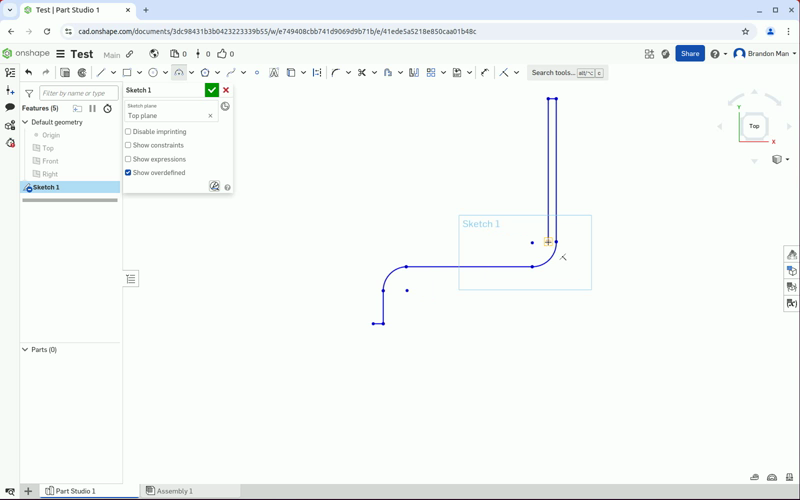
scroll(6)
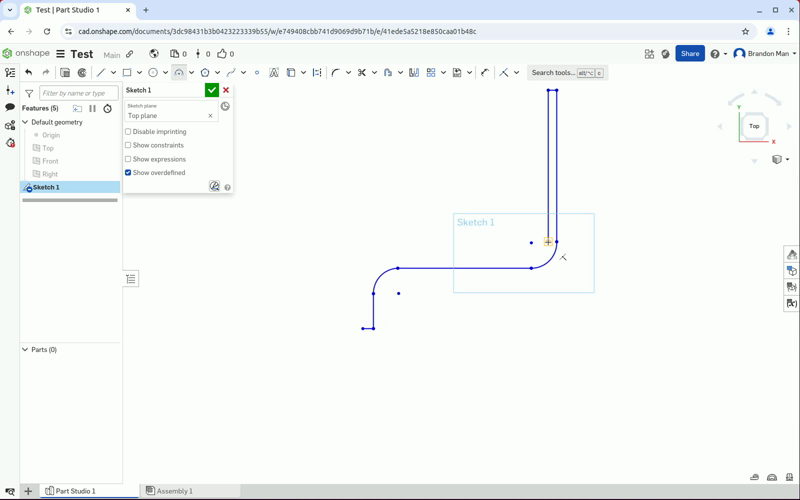
scroll(6)
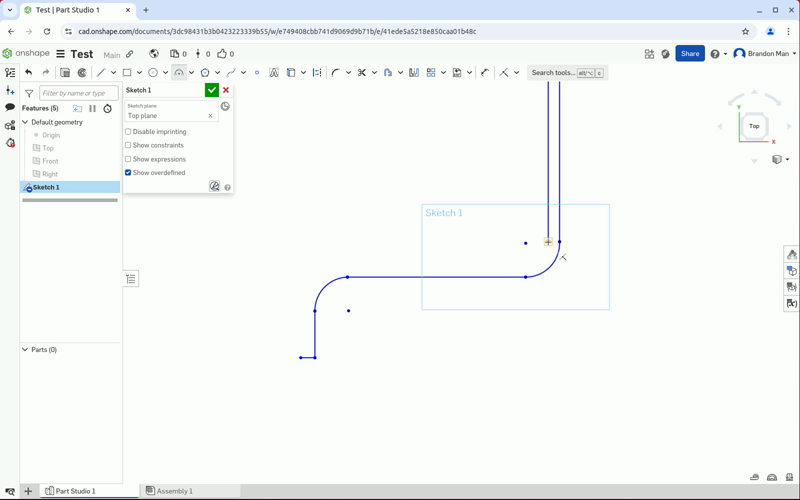
scroll(6)
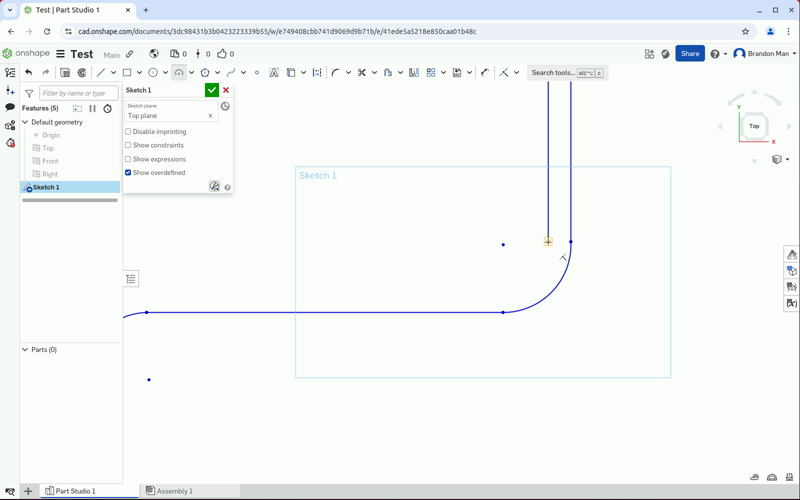
scroll(6)
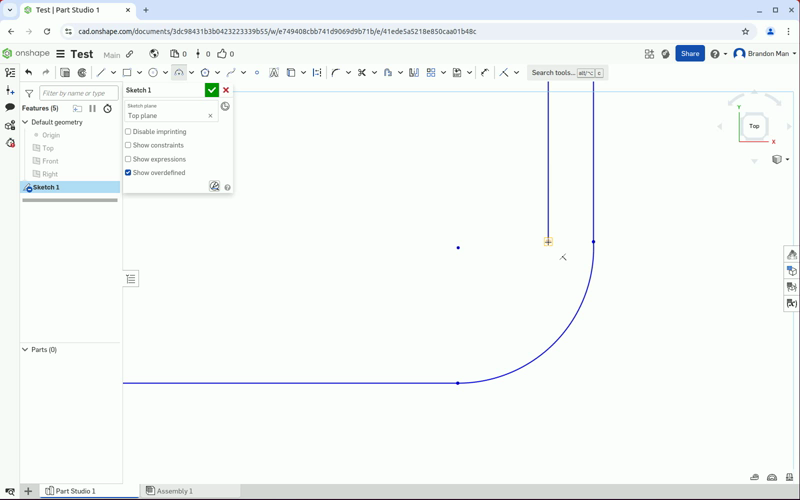
click(548, 241)
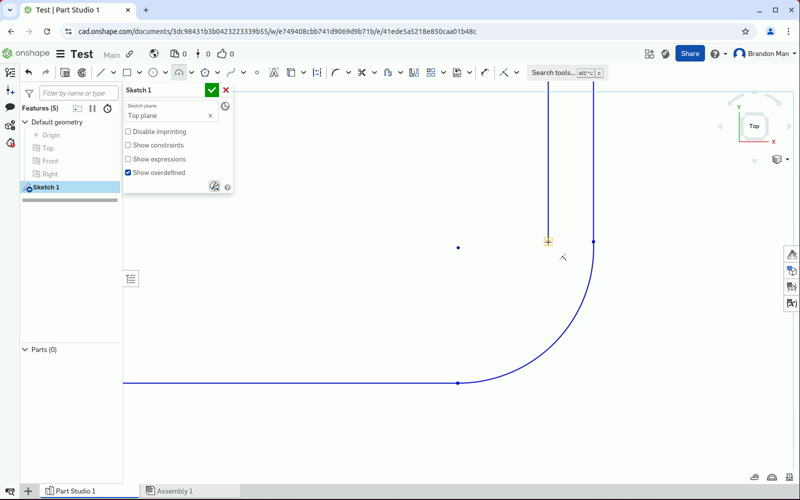
scroll(-6)
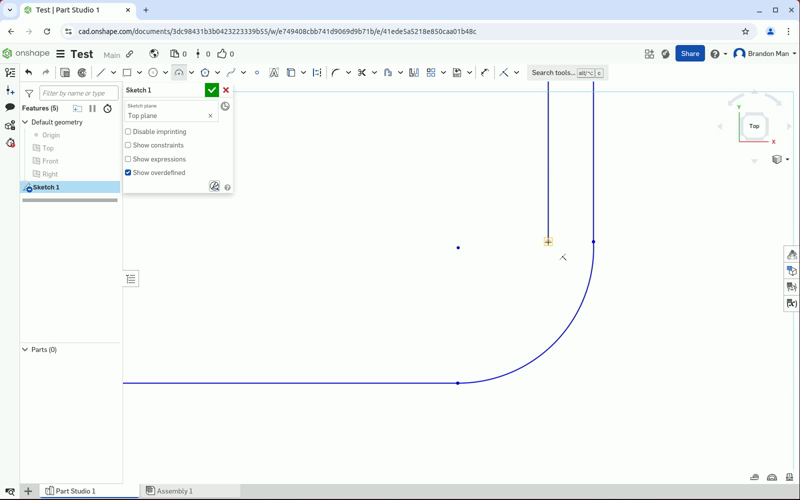
scroll(-6)
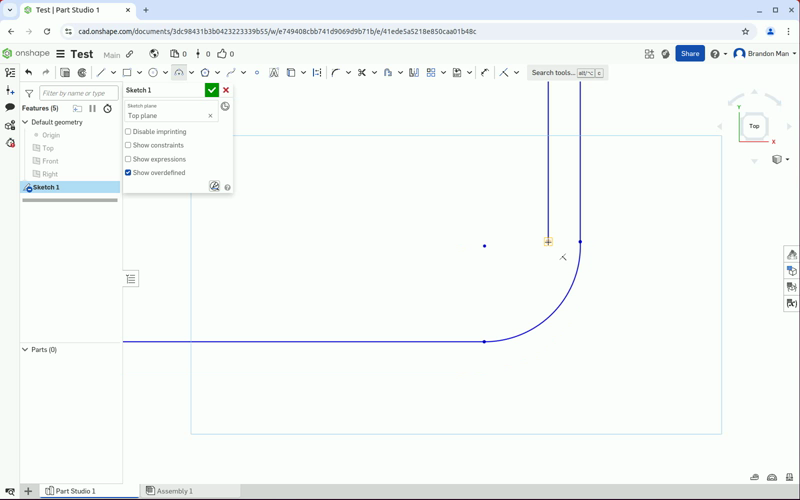
scroll(-6)
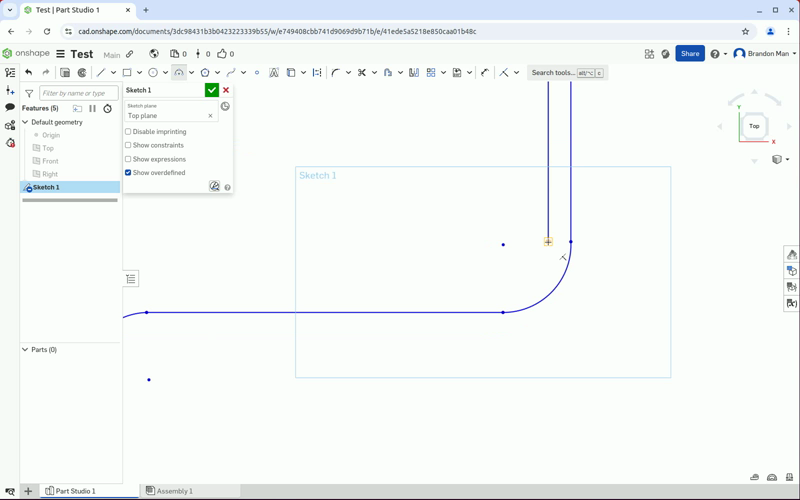
scroll(-6)
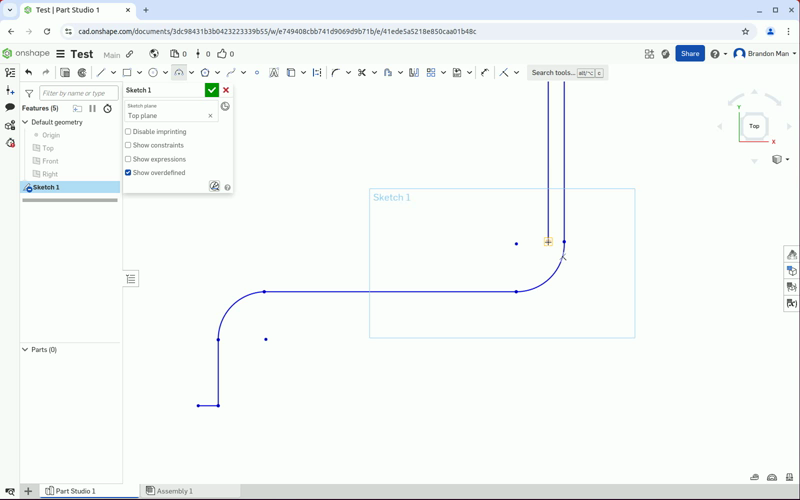
scroll(-6)
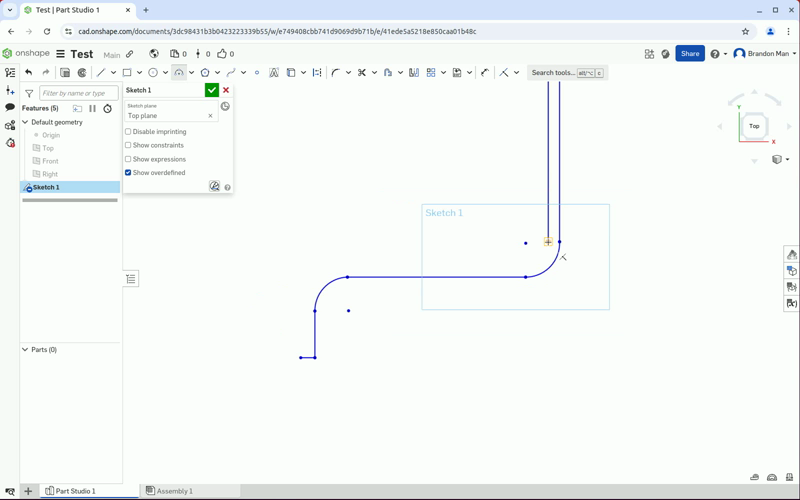
scroll(-6)
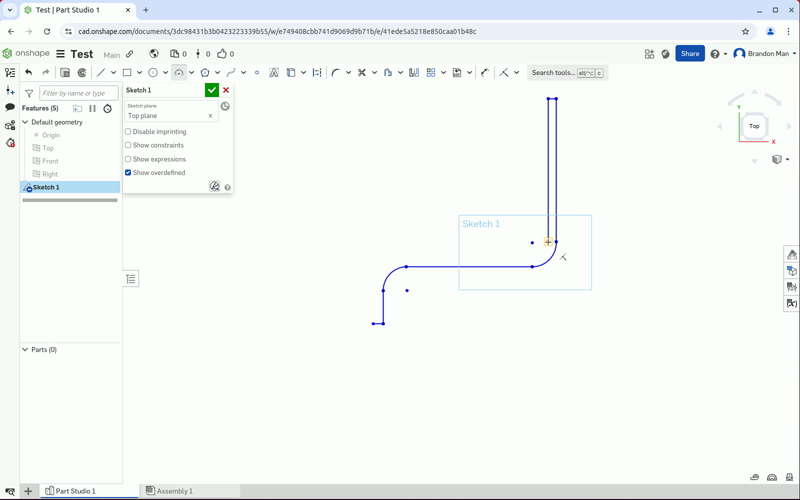
scroll(-6)
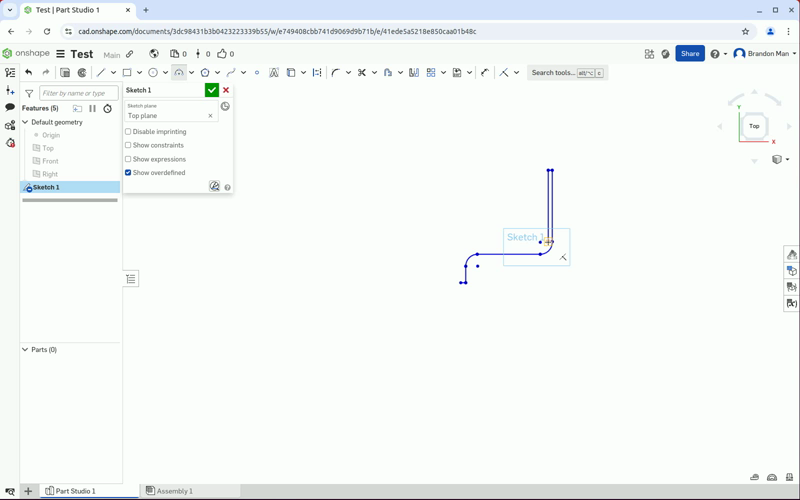
key_down(shift)
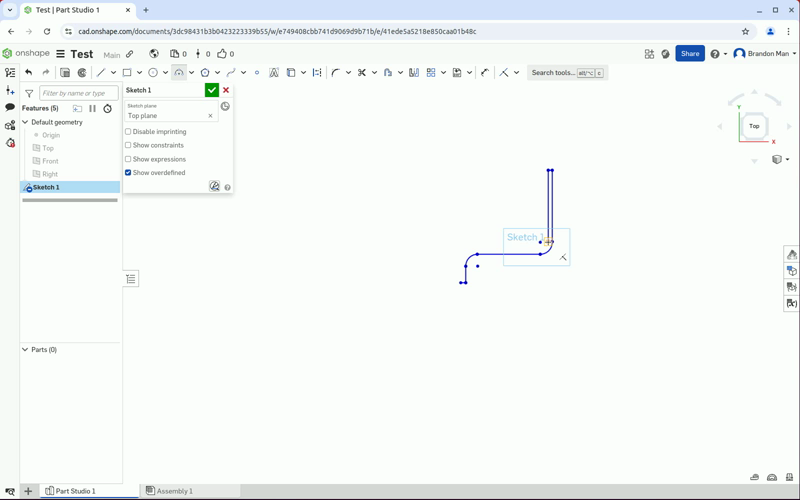
mouse_move(540, 249)
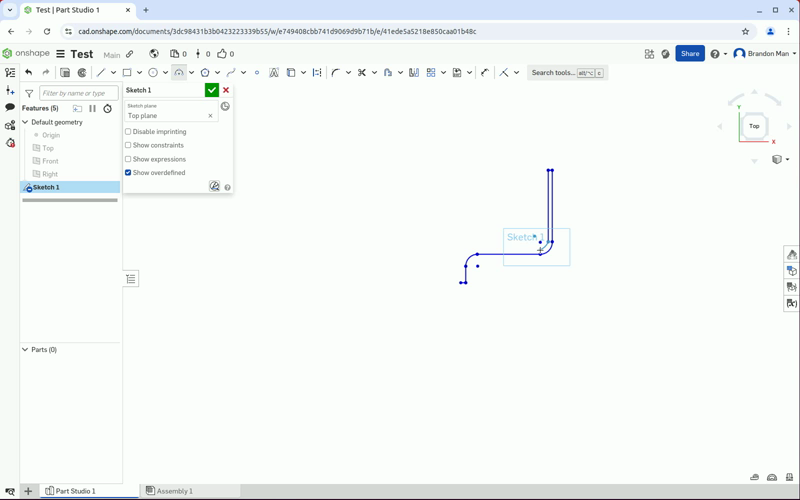
click(540, 249)
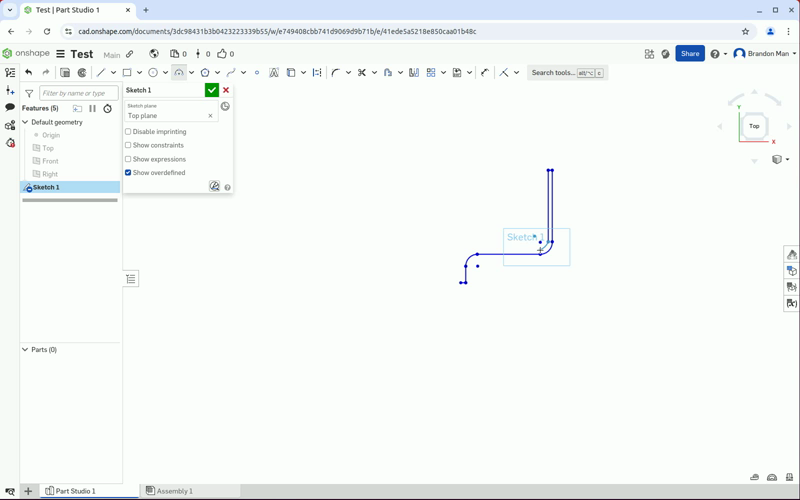
mouse_move(546, 247)
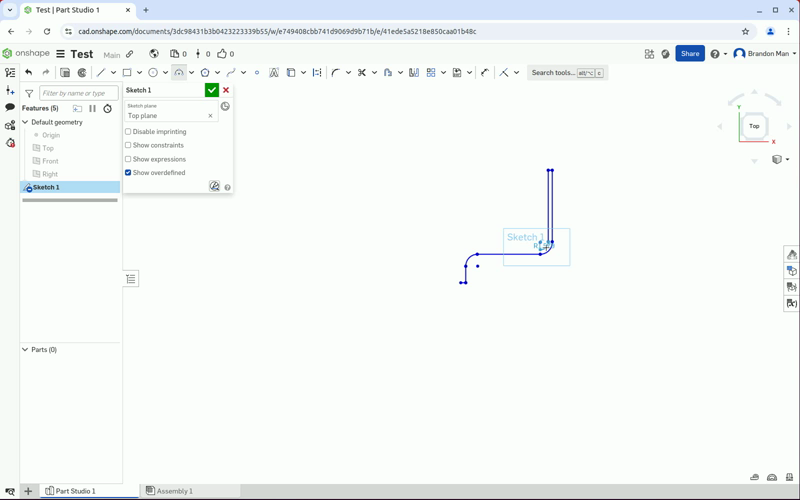
scroll(6)
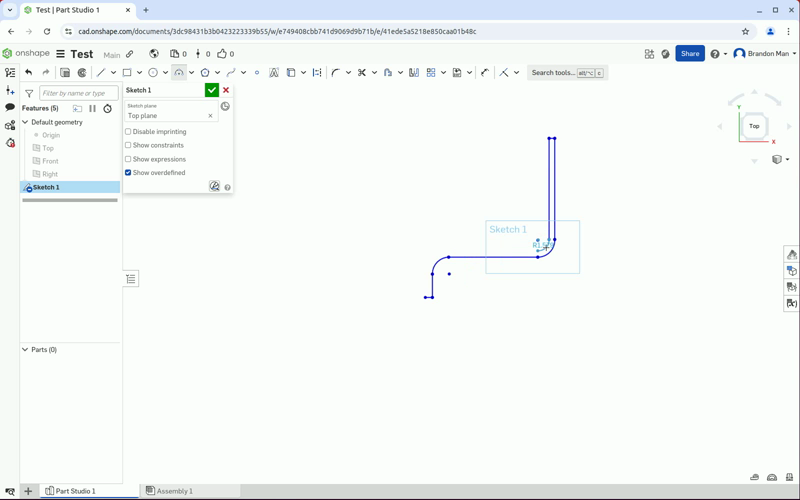
scroll(6)
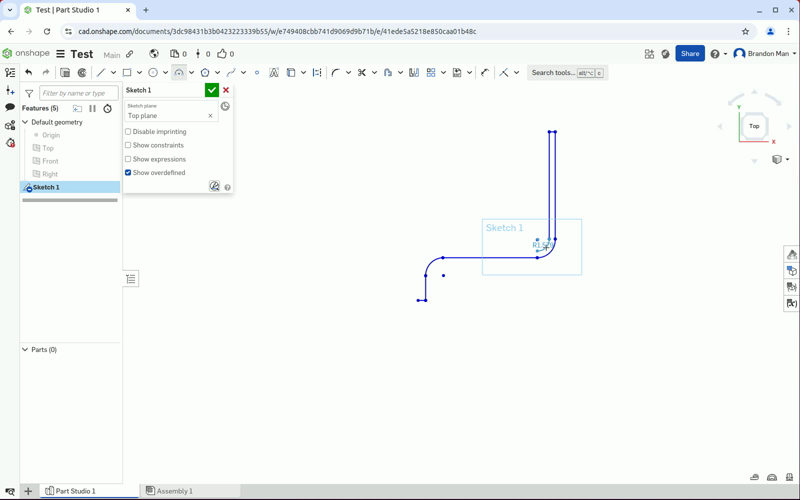
scroll(6)
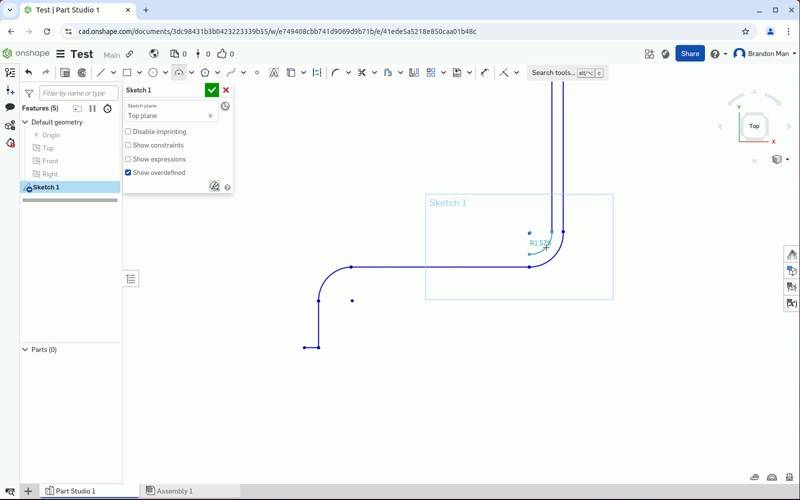
scroll(6)
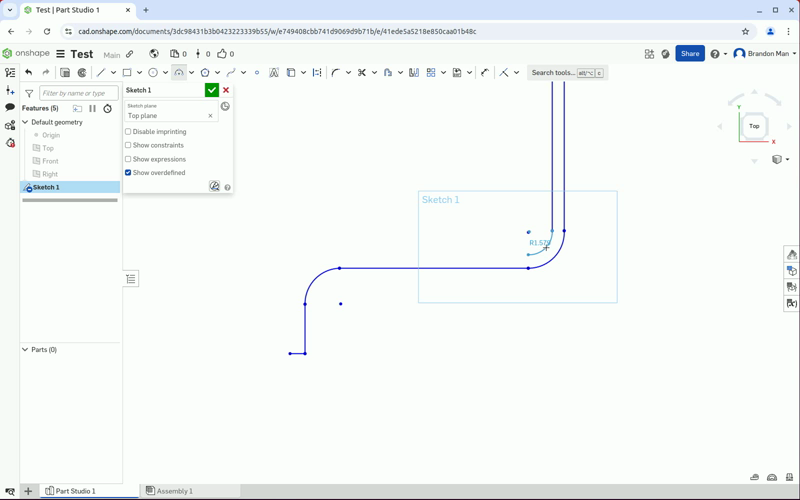
scroll(6)
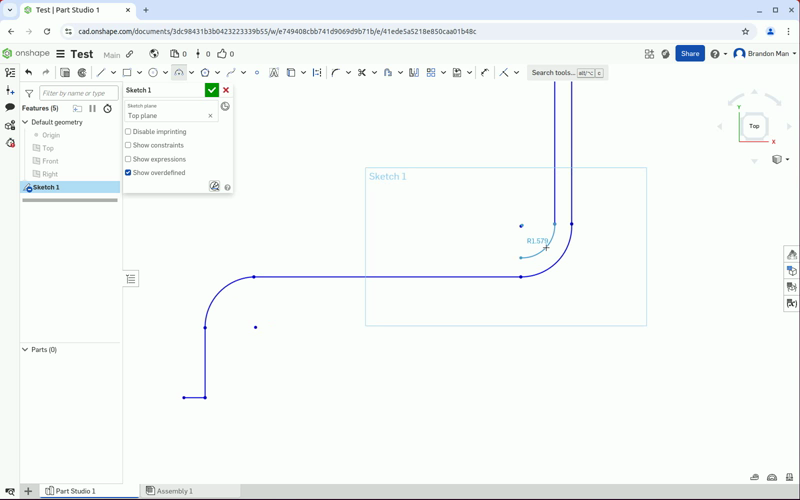
scroll(6)
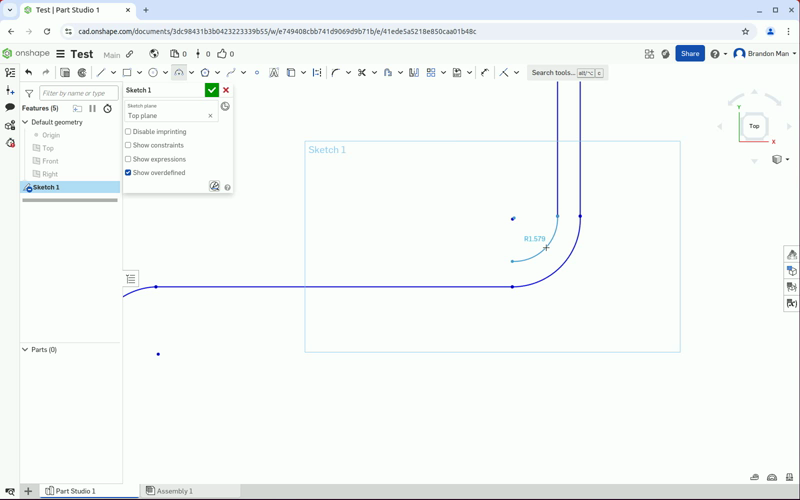
scroll(6)
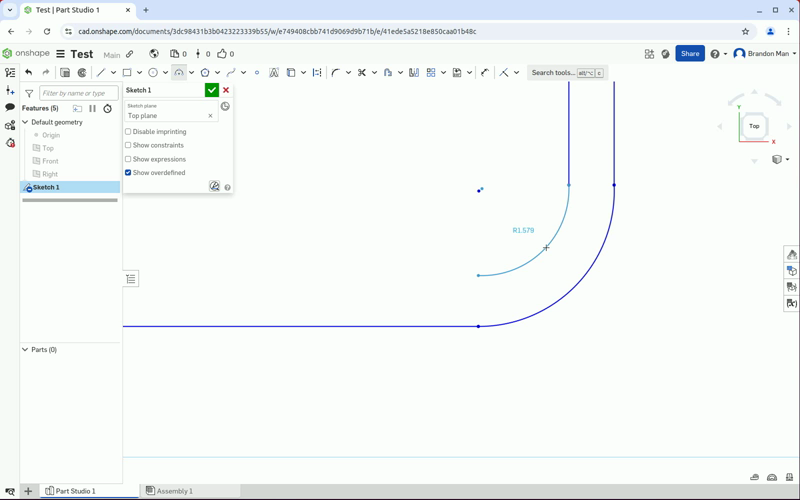
click(546, 247)
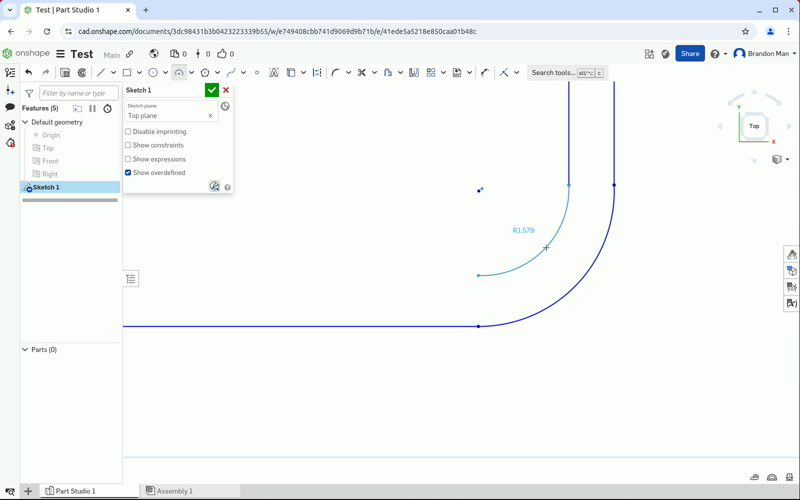
scroll(-6)
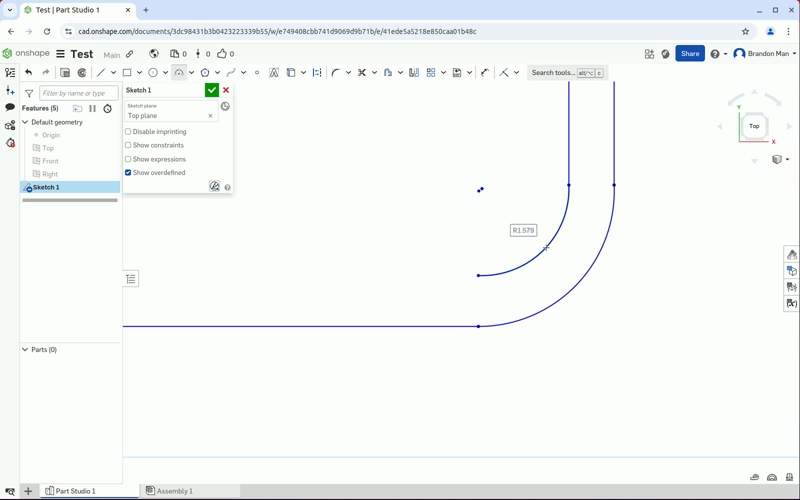
scroll(-6)
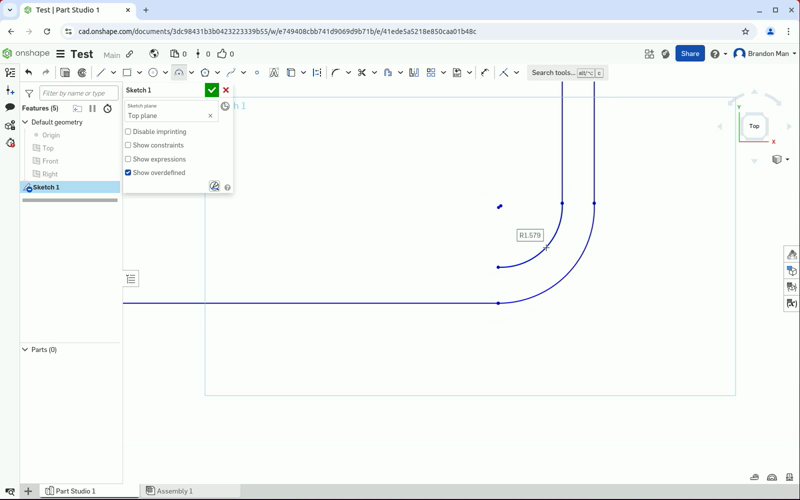
scroll(-6)
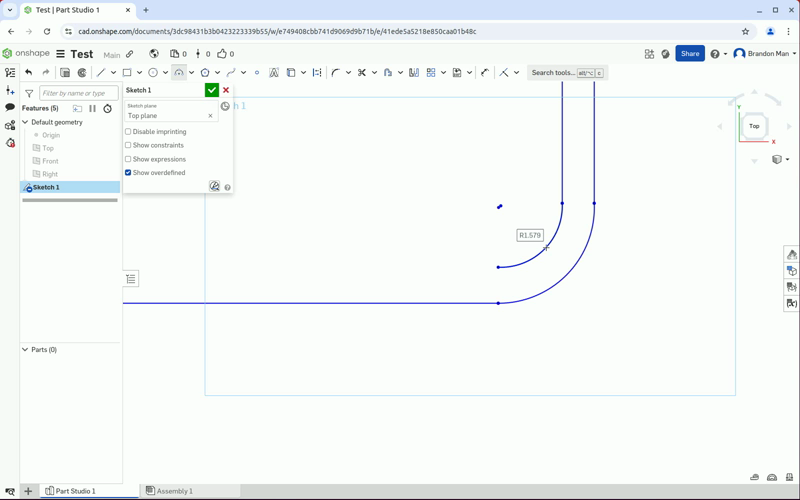
scroll(-6)
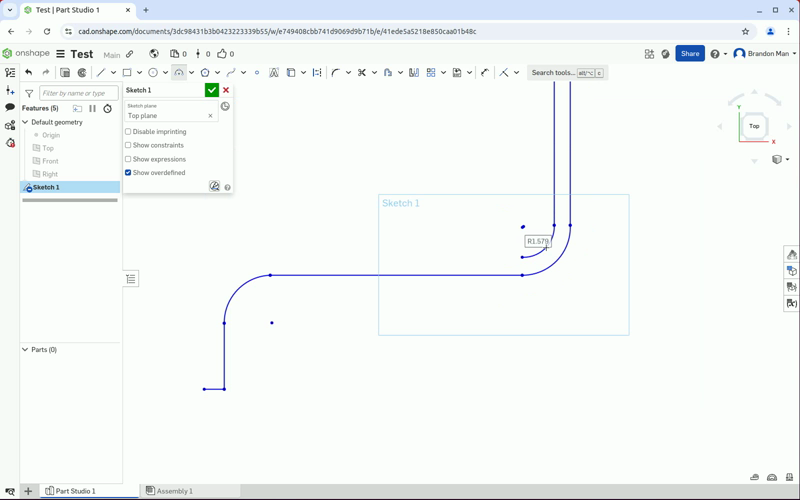
scroll(-6)
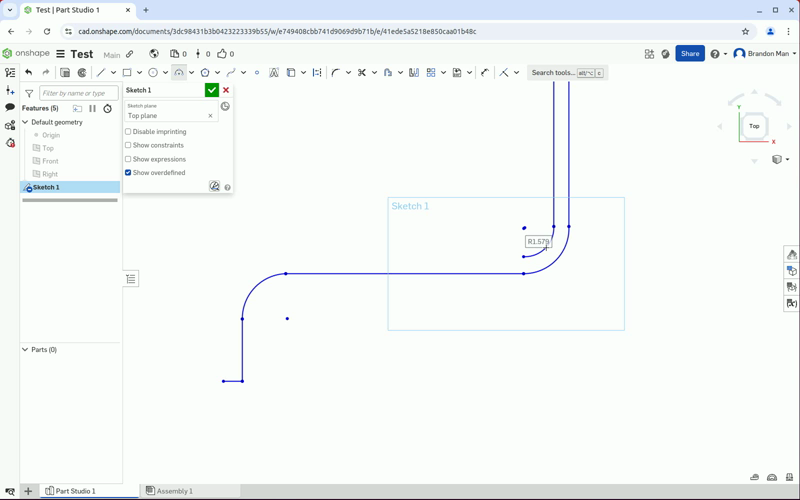
scroll(-6)
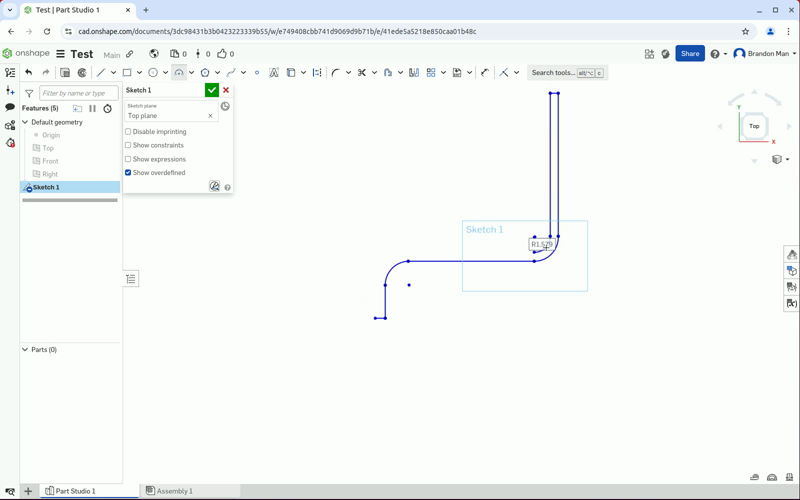
scroll(-6)
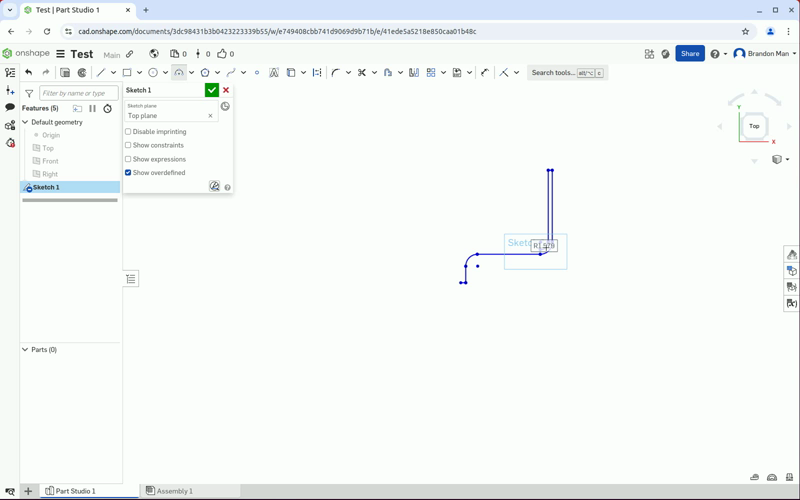
key_up(shift)
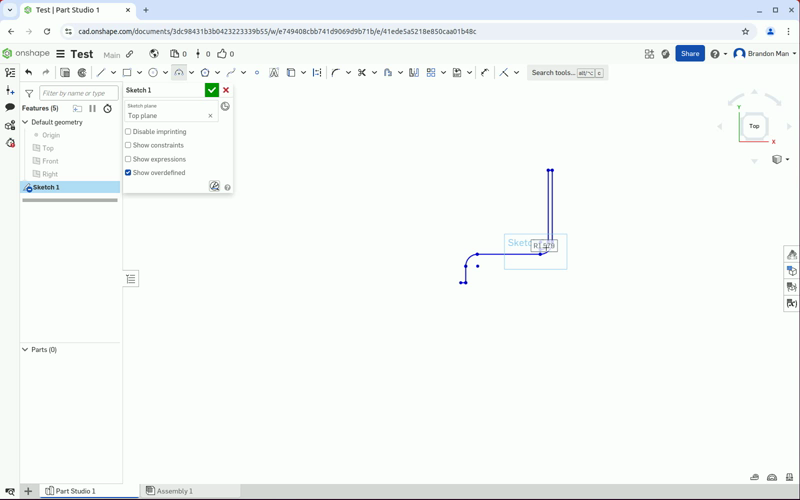
key(esc)
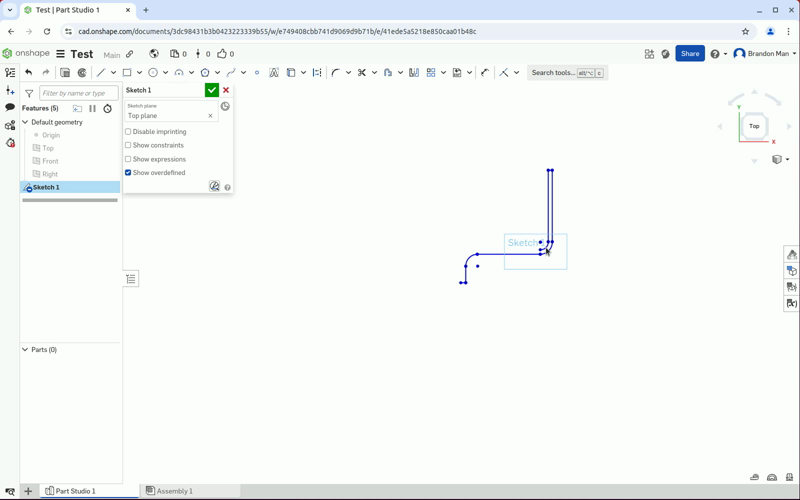
key(l)
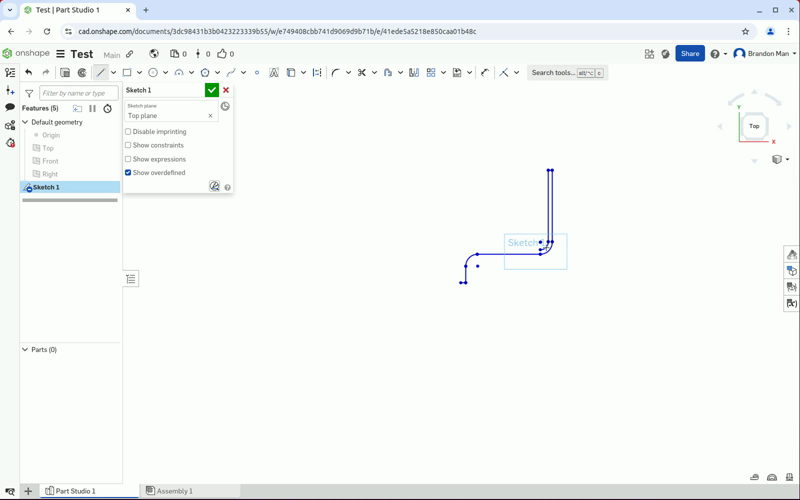
mouse_move(540, 249)
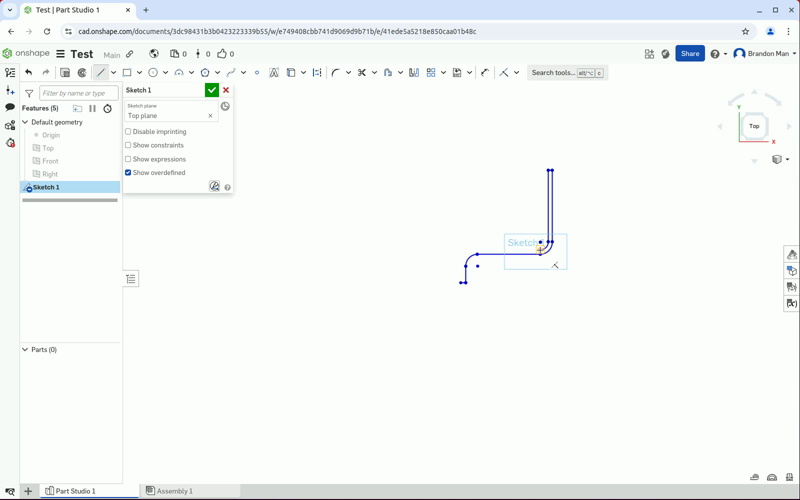
click(540, 249)
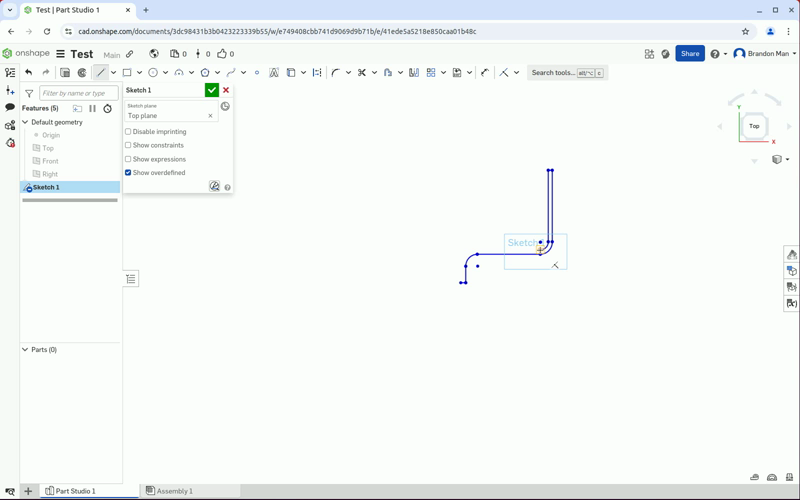
key_down(shift)
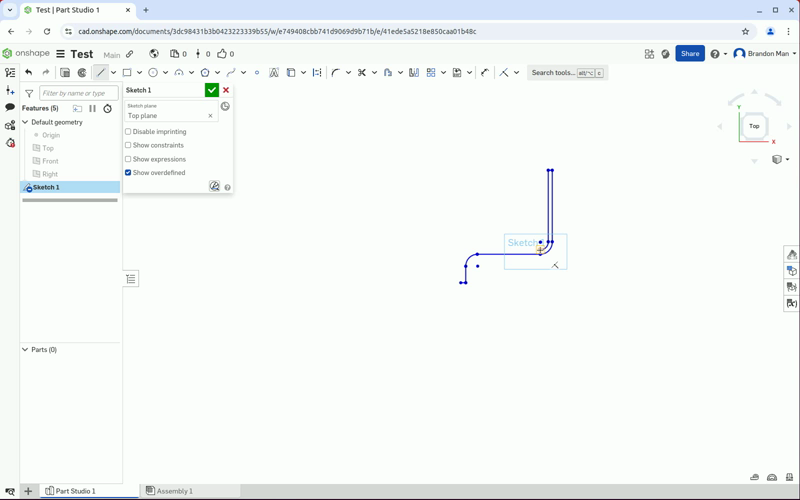
mouse_move(477, 249)
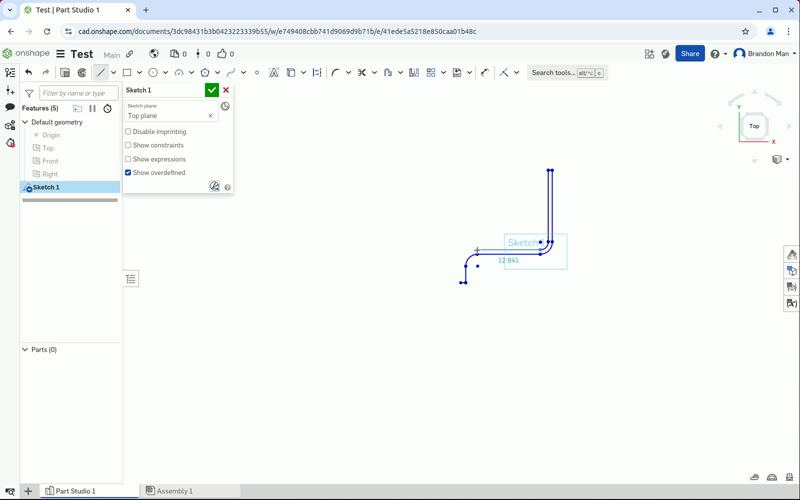
click(477, 249)
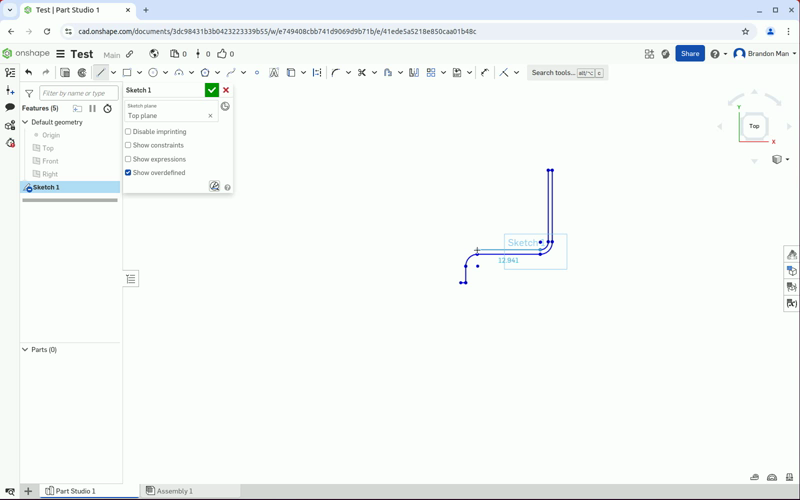
key_up(shift)
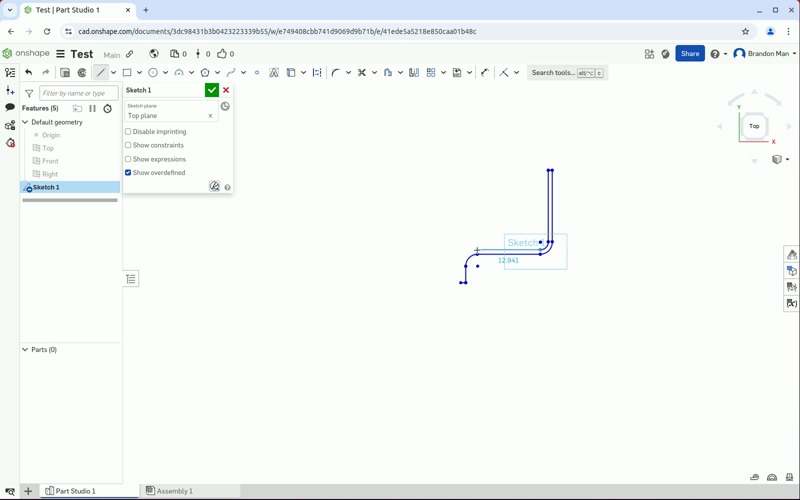
key(esc)
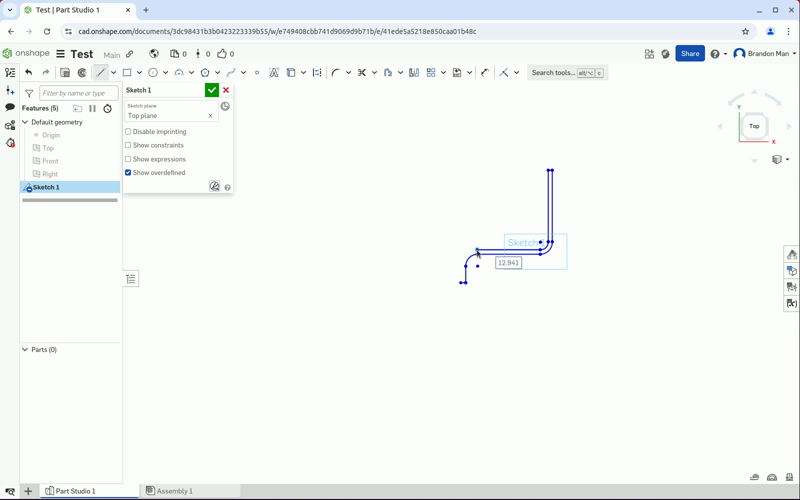
key(a)
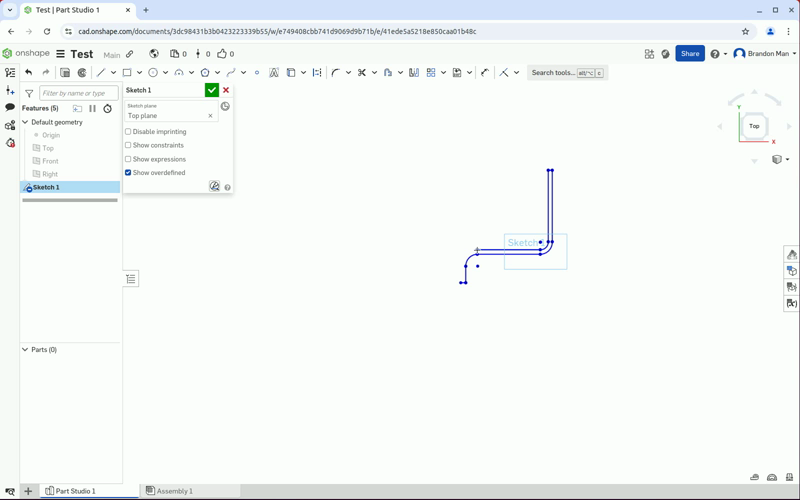
mouse_move(477, 249)
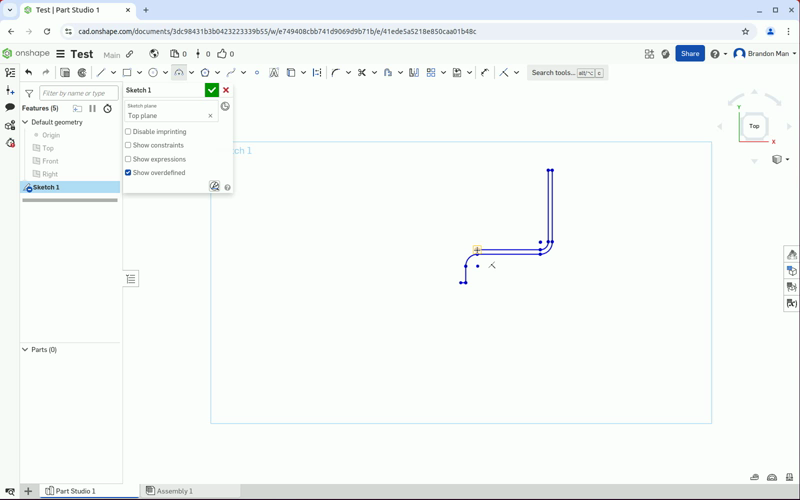
click(477, 249)
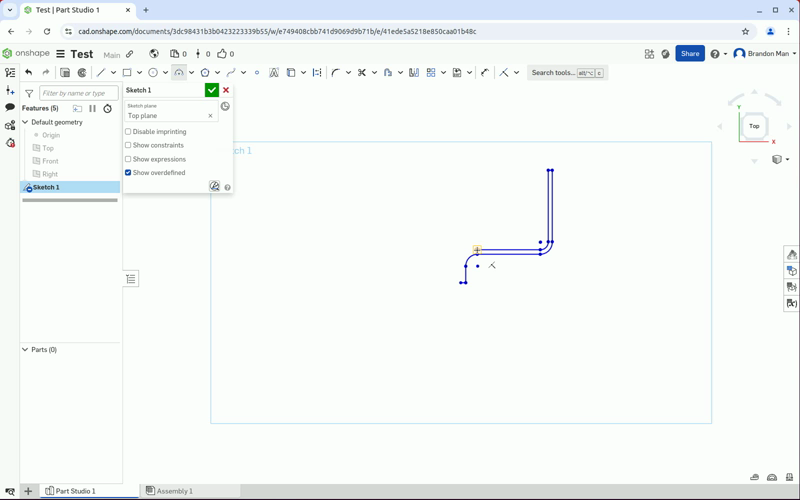
key_down(shift)
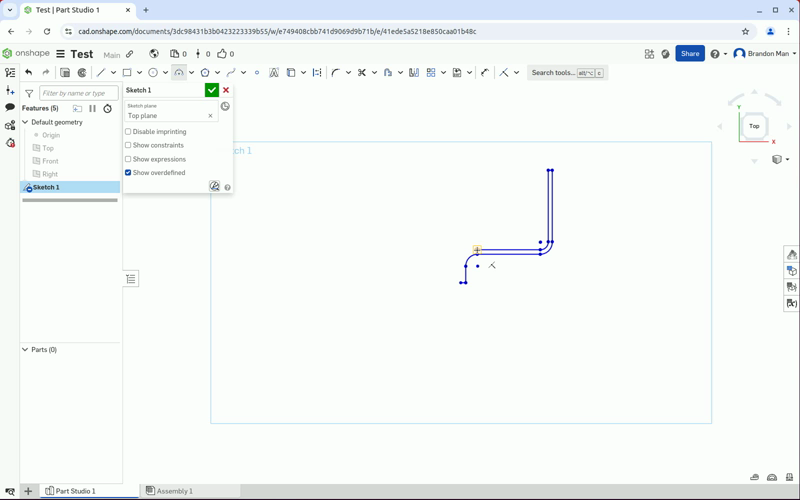
mouse_move(460, 266)
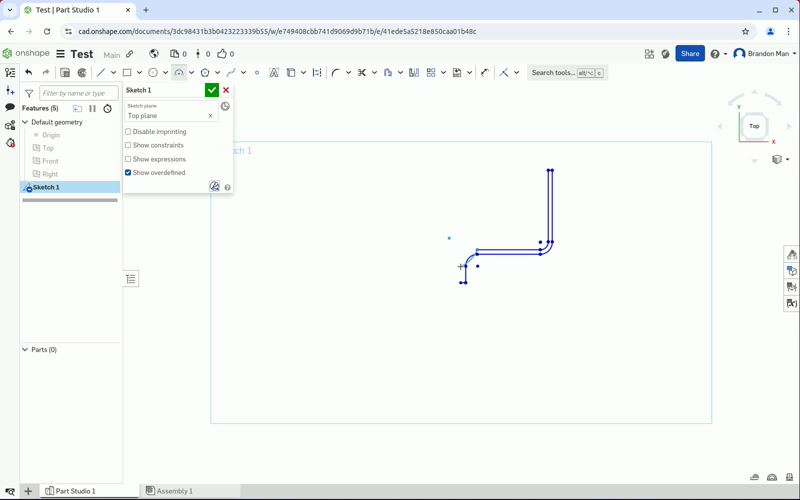
click(460, 266)
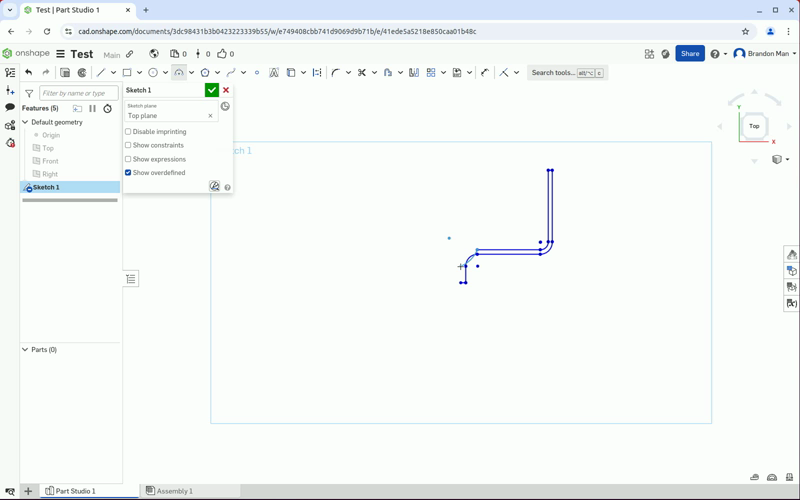
mouse_move(465, 254)
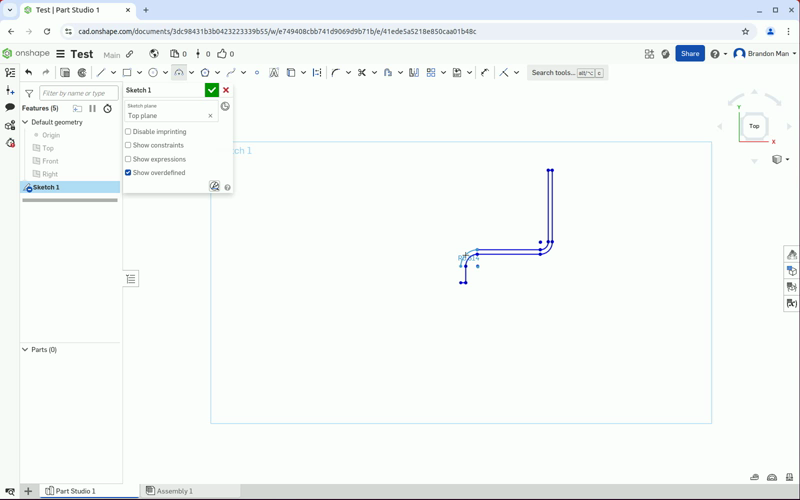
click(465, 254)
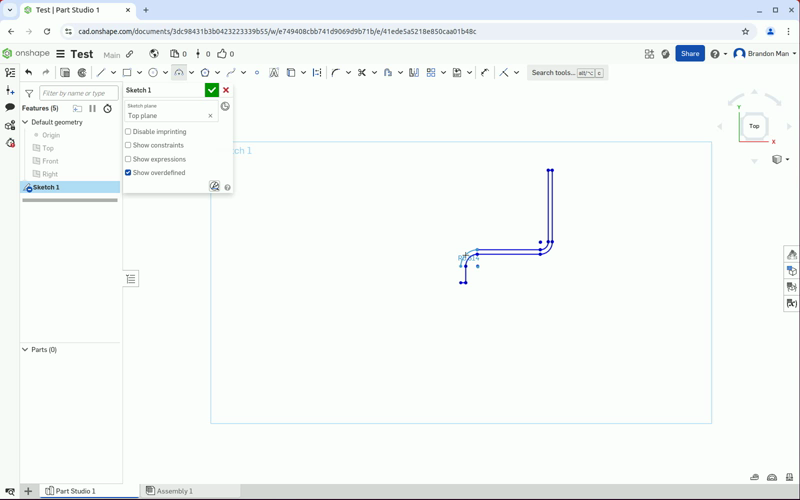
key_up(shift)
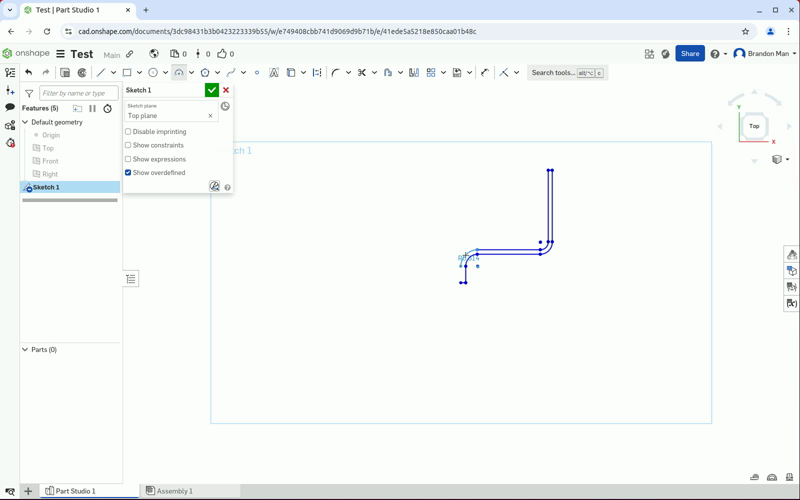
key(esc)
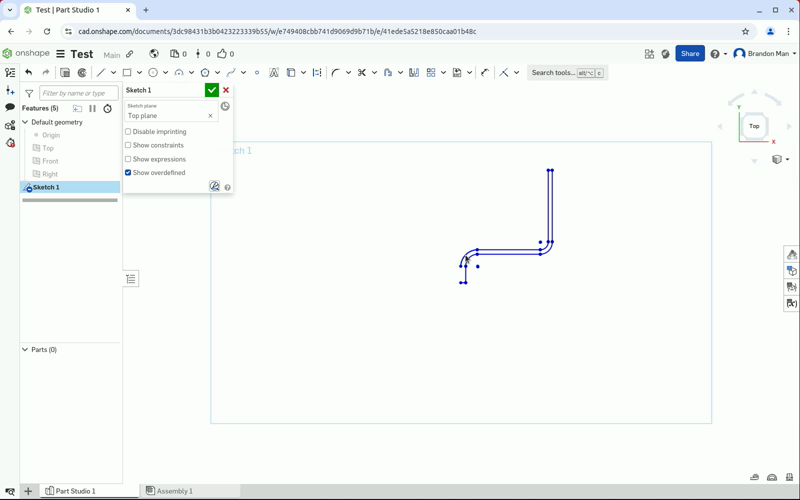
key(l)
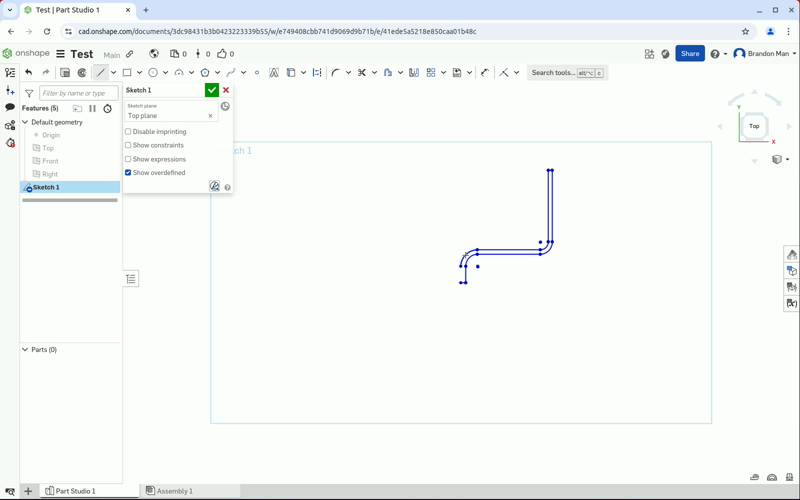
mouse_move(460, 266)
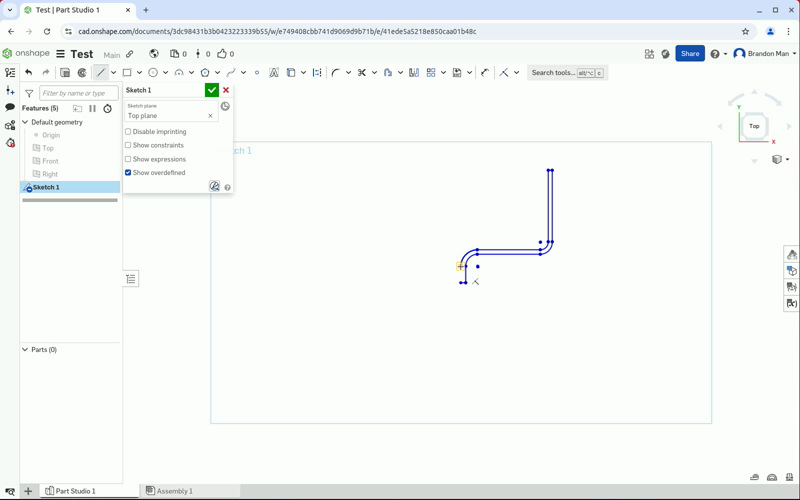
click(460, 266)
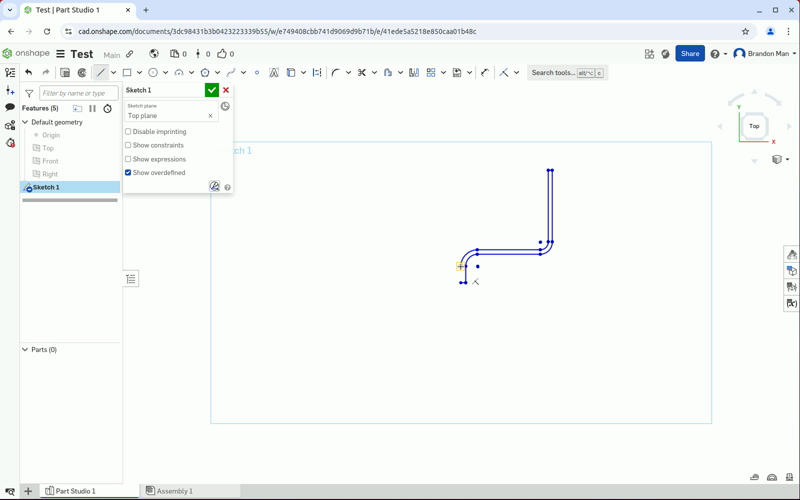
mouse_move(490, 266)
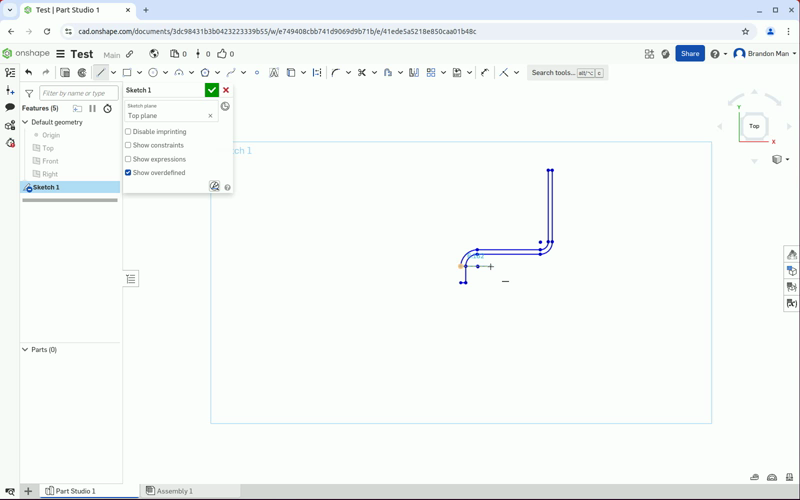
key_down(shift)
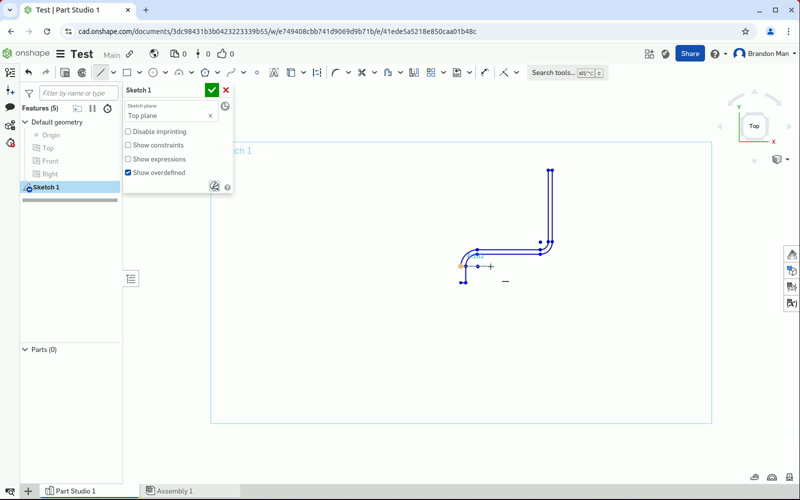
mouse_move(460, 282)
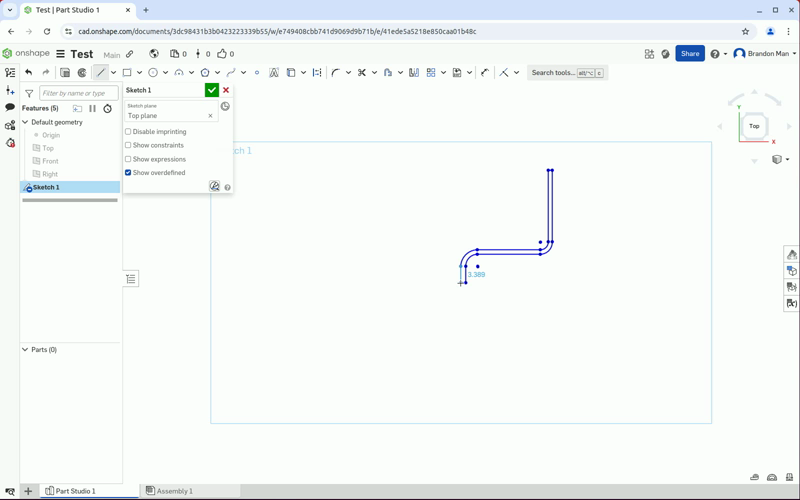
key_up(shift)
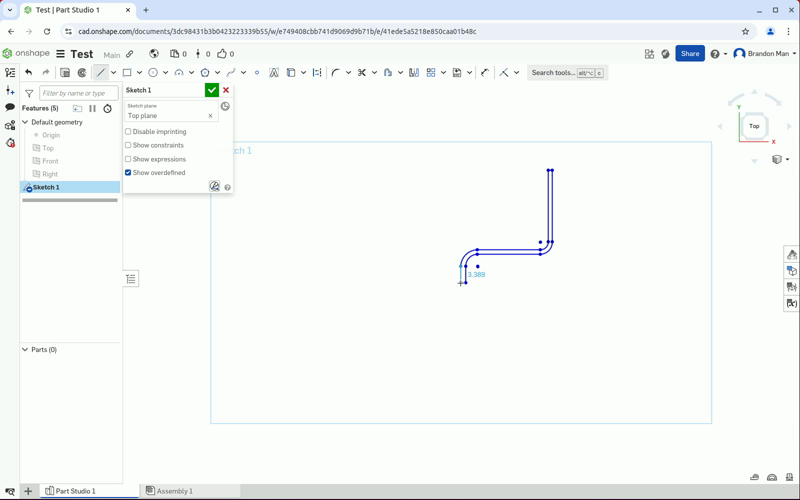
click(460, 282)
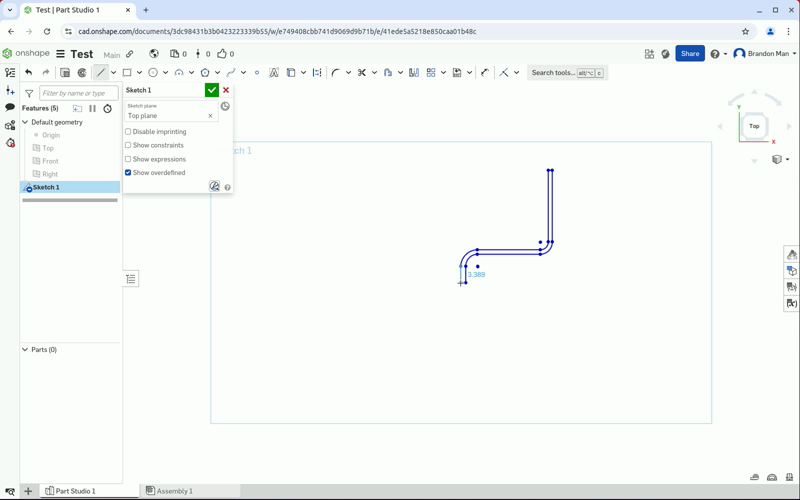
key(esc)
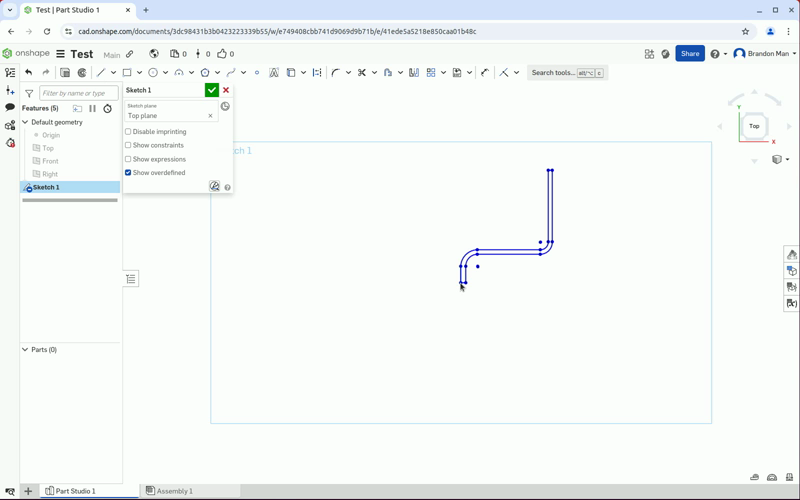
mouse_move(491, 251)
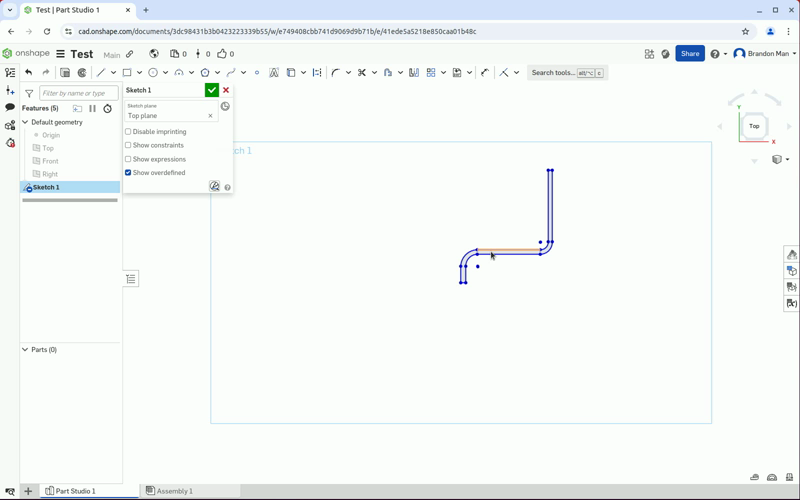
scroll(6)
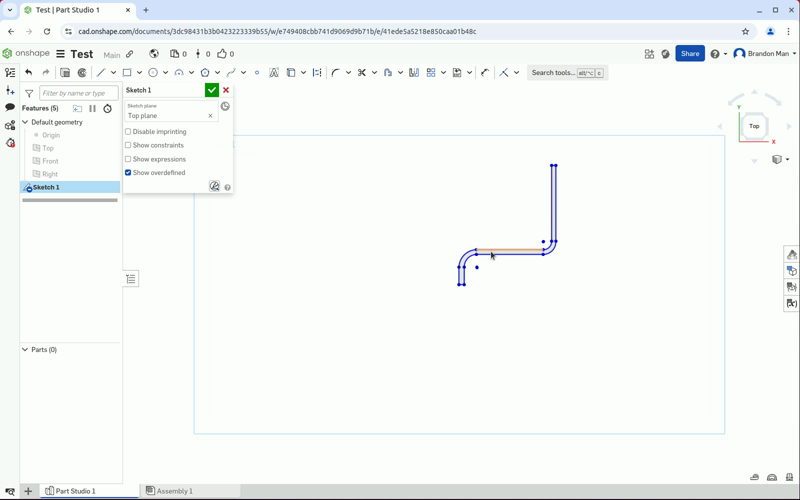
scroll(6)
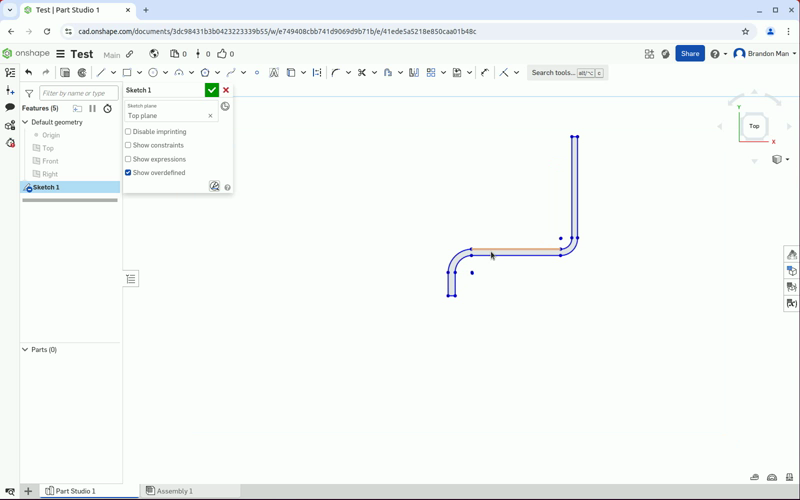
scroll(6)
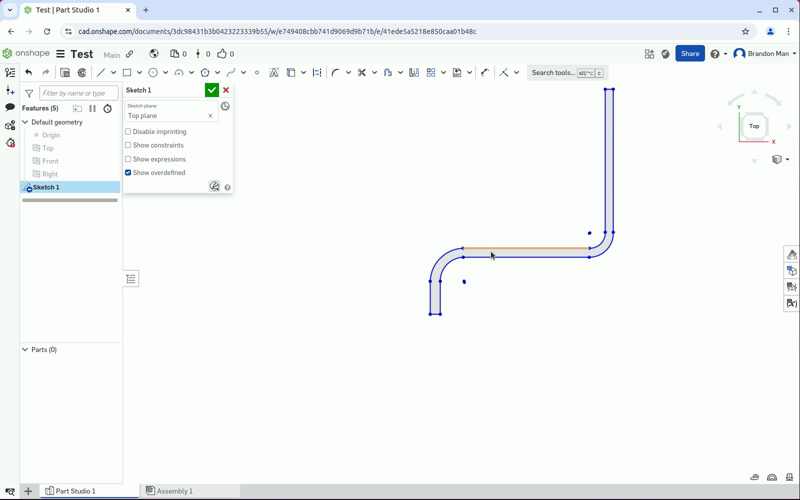
scroll(6)
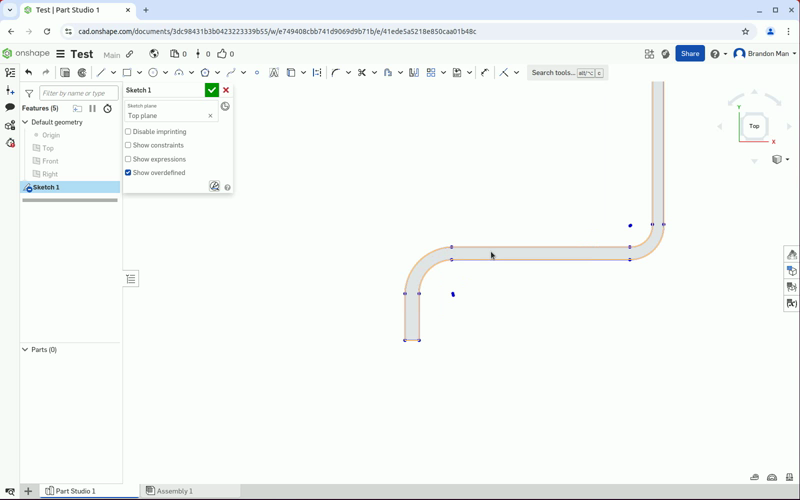
scroll(6)
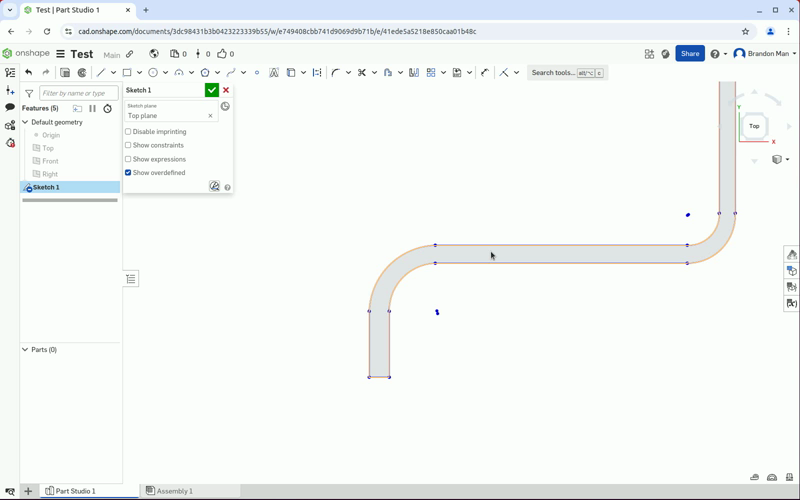
scroll(6)
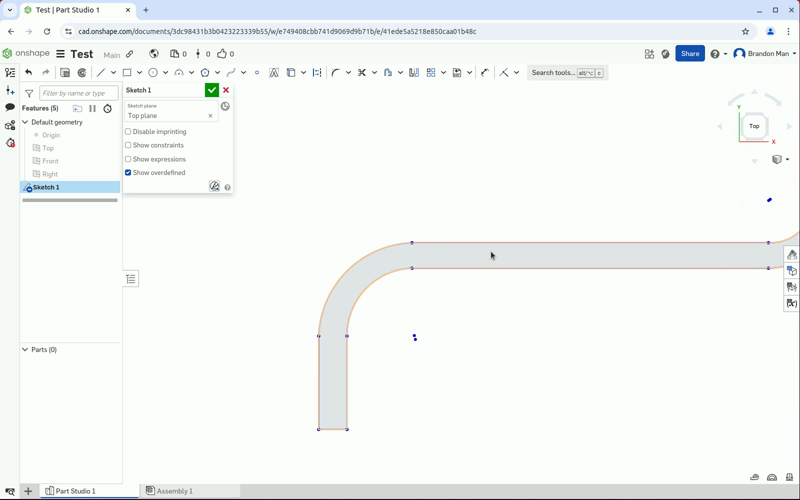
scroll(6)
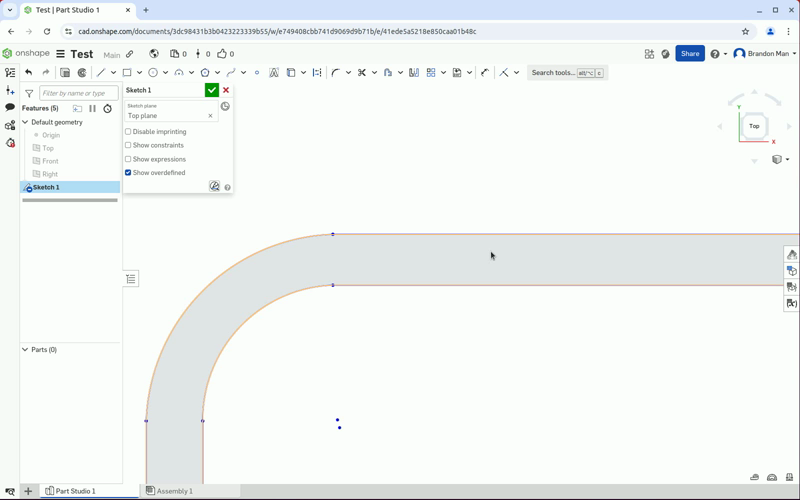
click(491, 251)
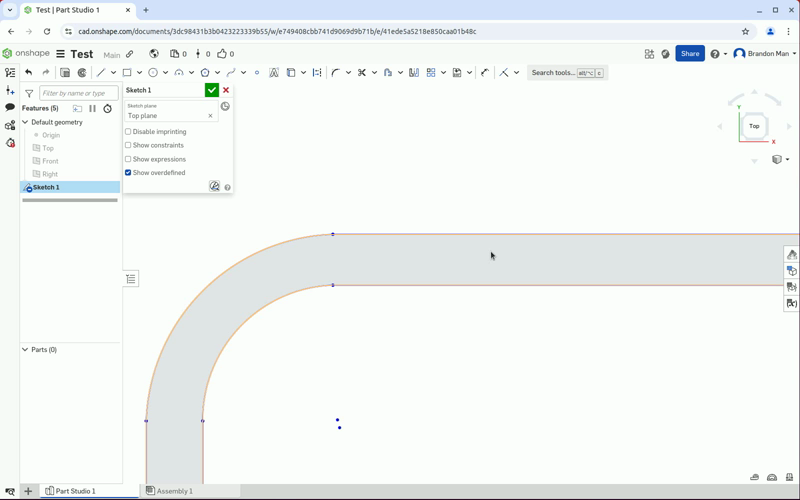
scroll(-6)
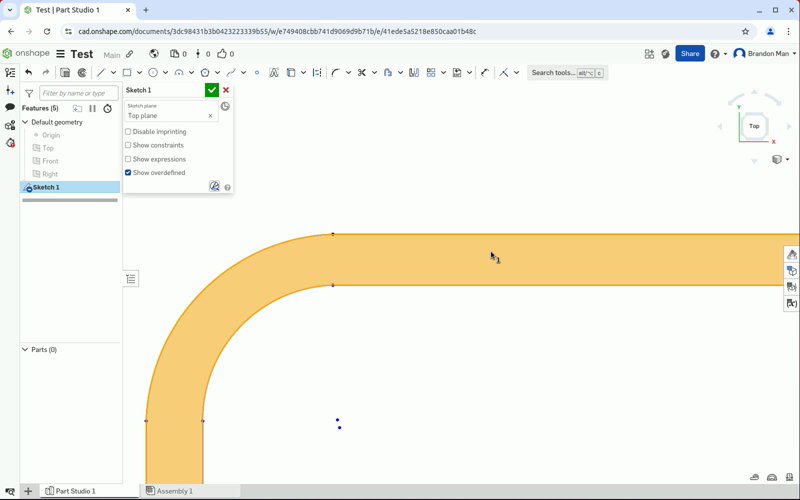
scroll(-6)
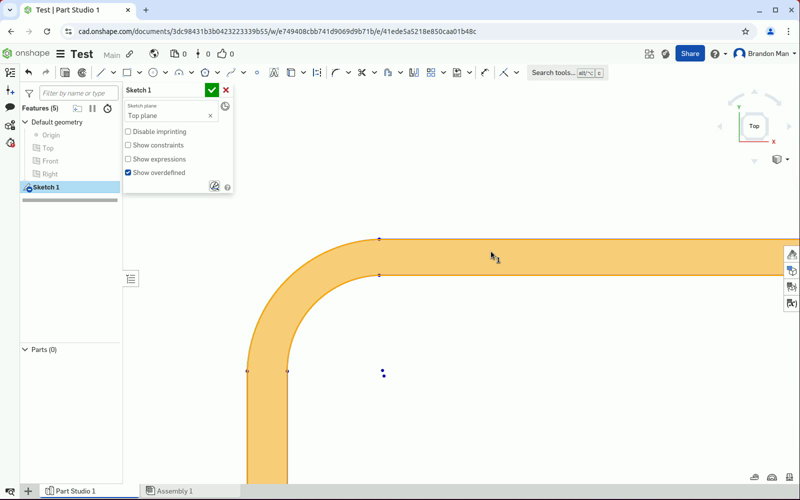
scroll(-6)
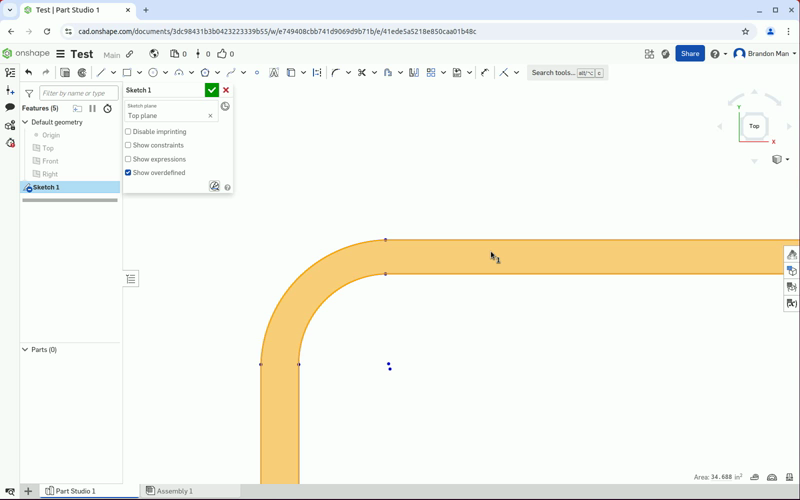
scroll(-6)
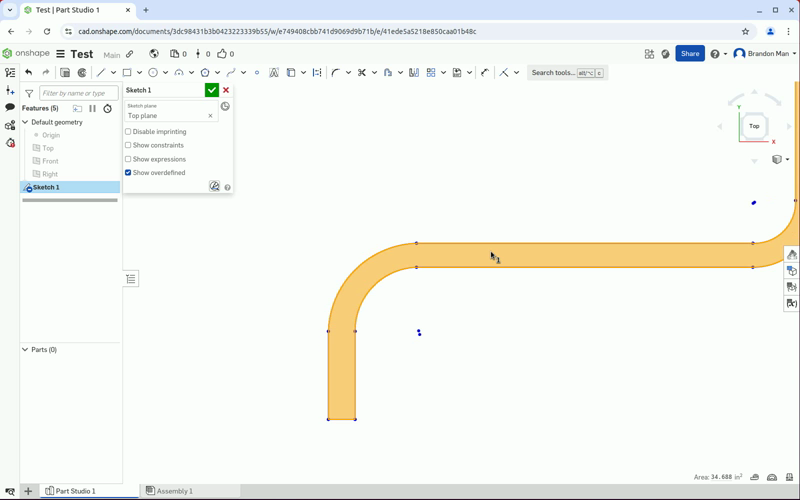
scroll(-6)
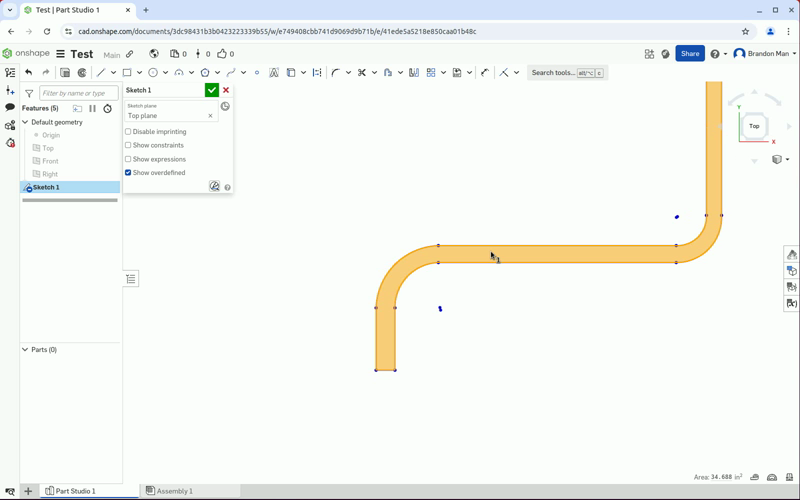
scroll(-6)
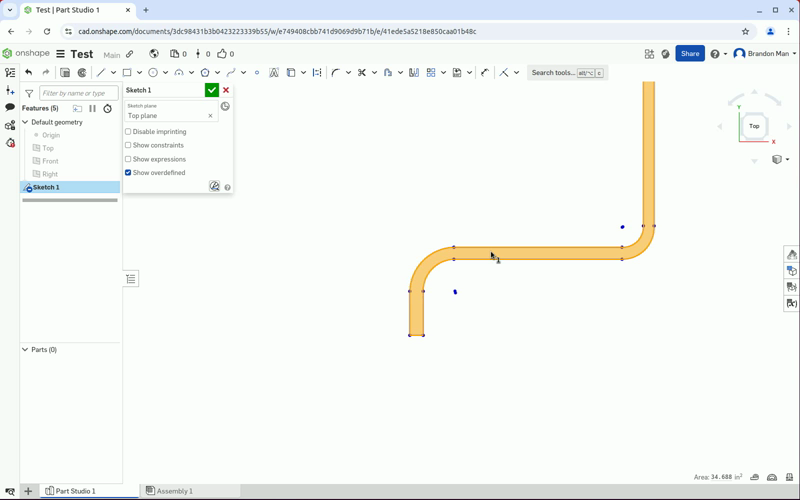
scroll(-6)
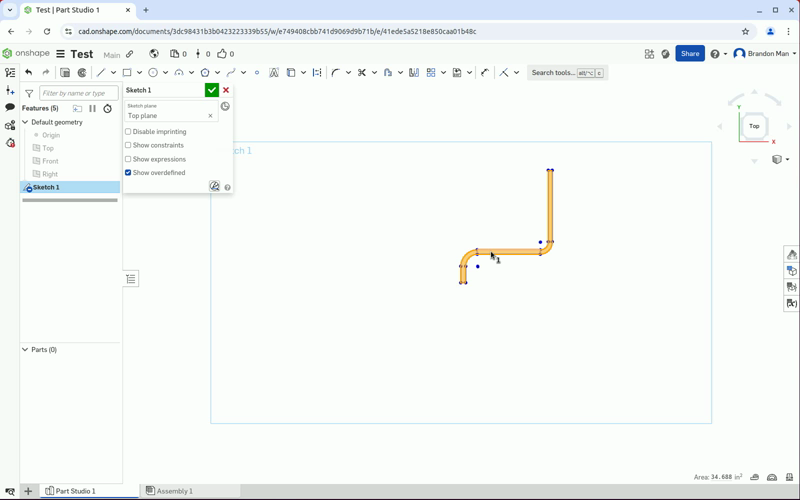
mouse_move(73, 352)
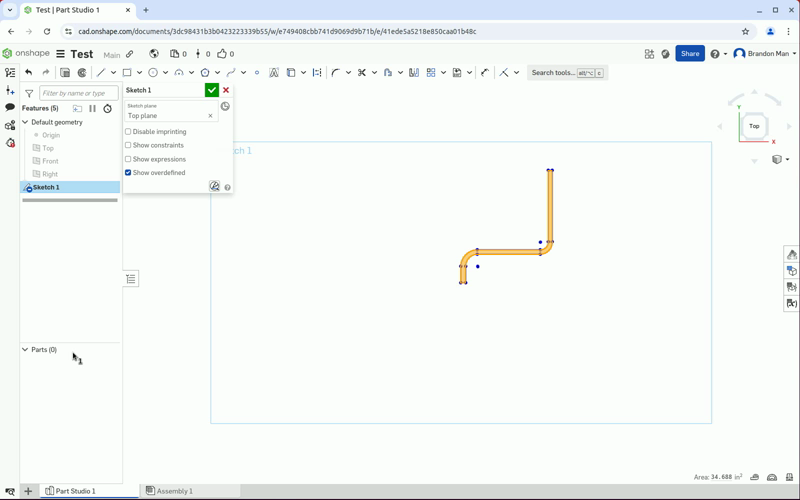
key(shift+y)
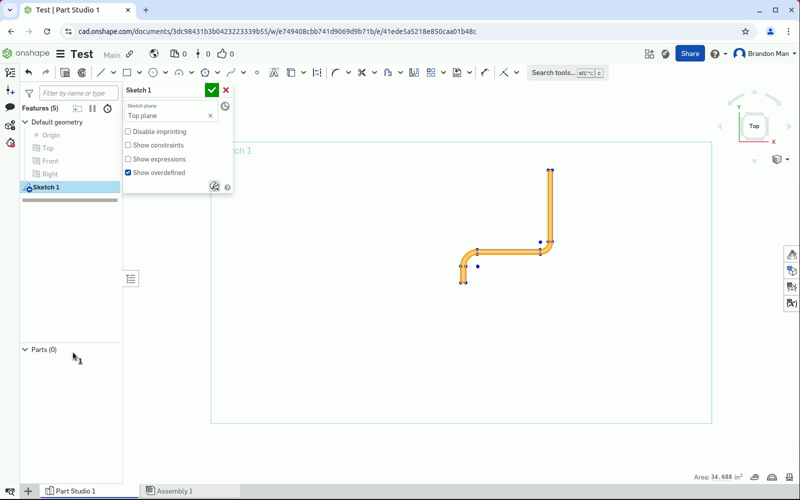
key(shift+e)
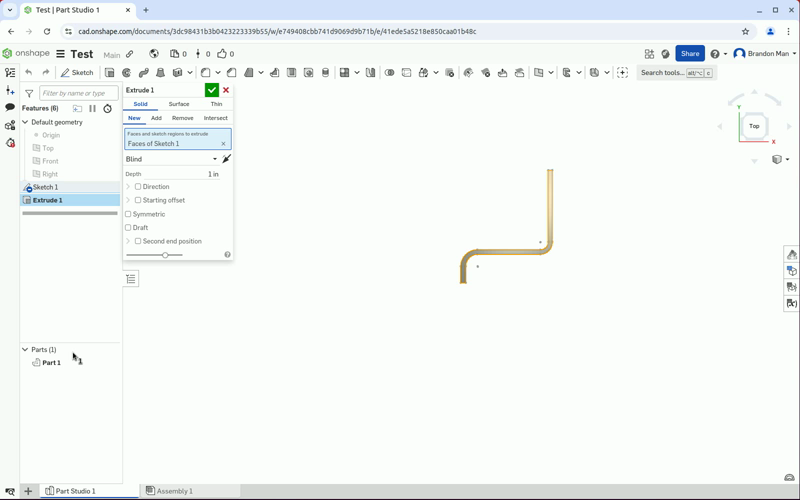
mouse_move(143, 106)
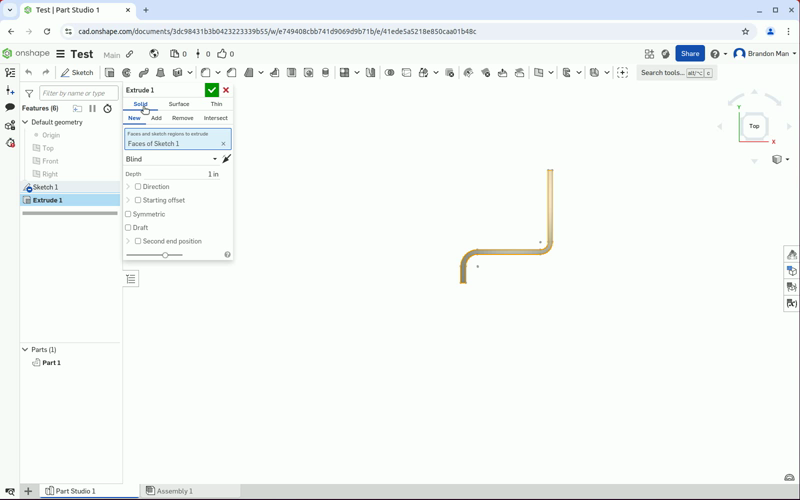
click(143, 106)
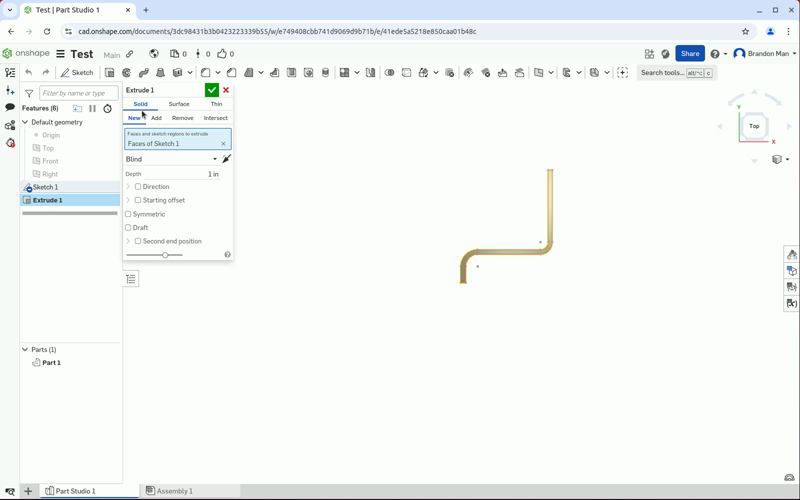
mouse_move(137, 120)
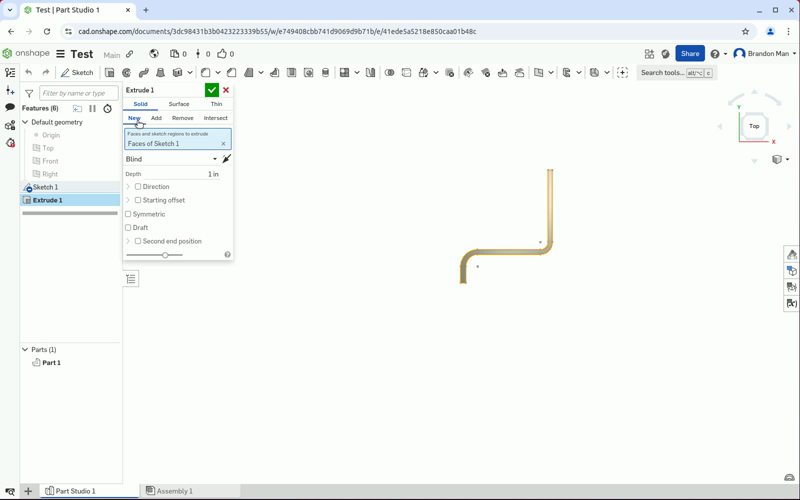
click(137, 120)
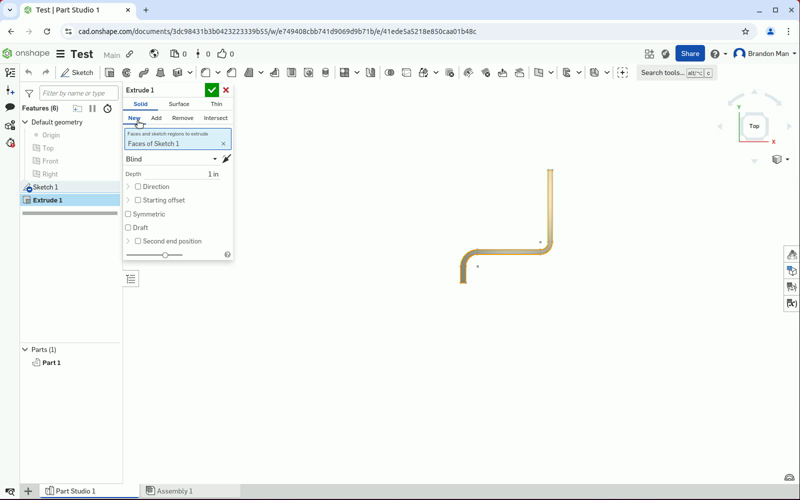
key(tab, 4)
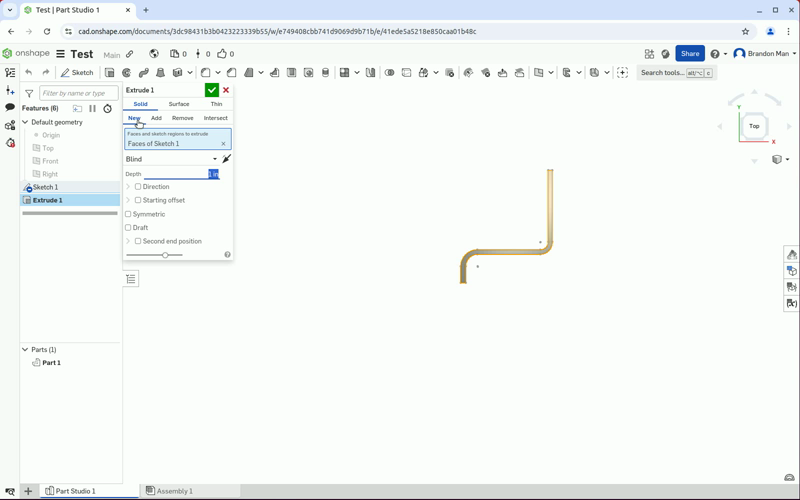
text(6.981)
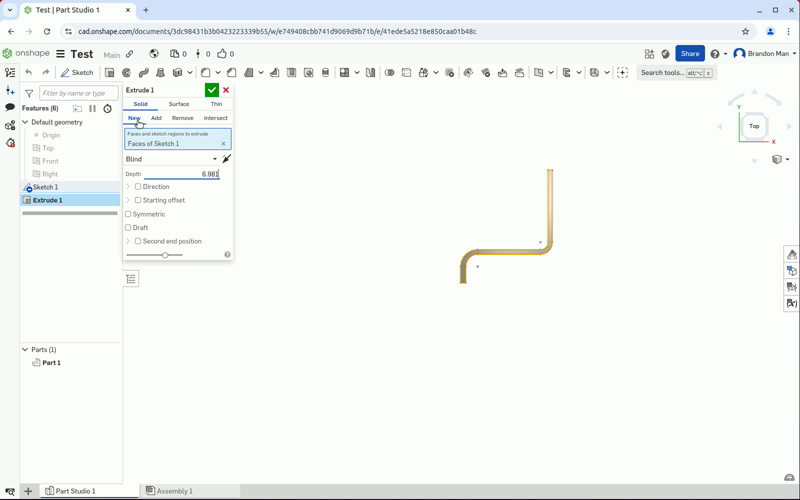
key(enter)
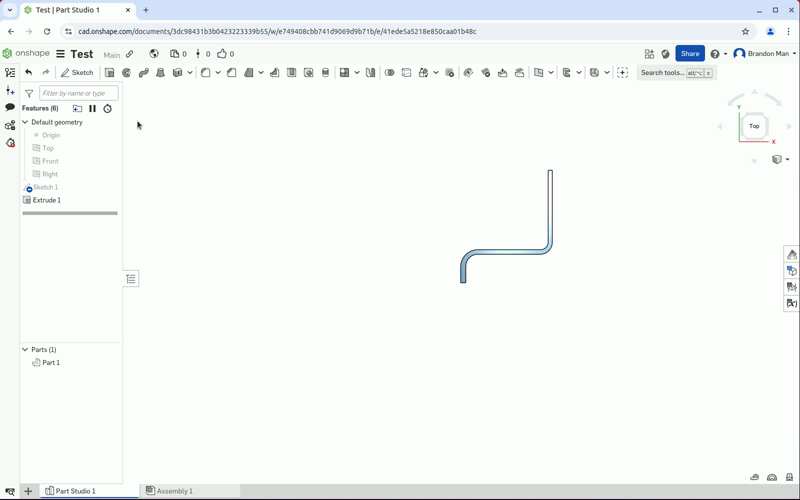
key(shift+h)
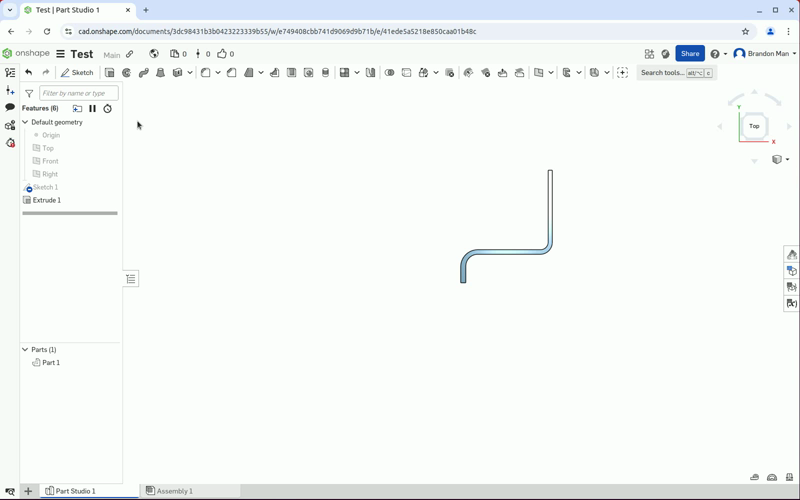
key(shift+h)
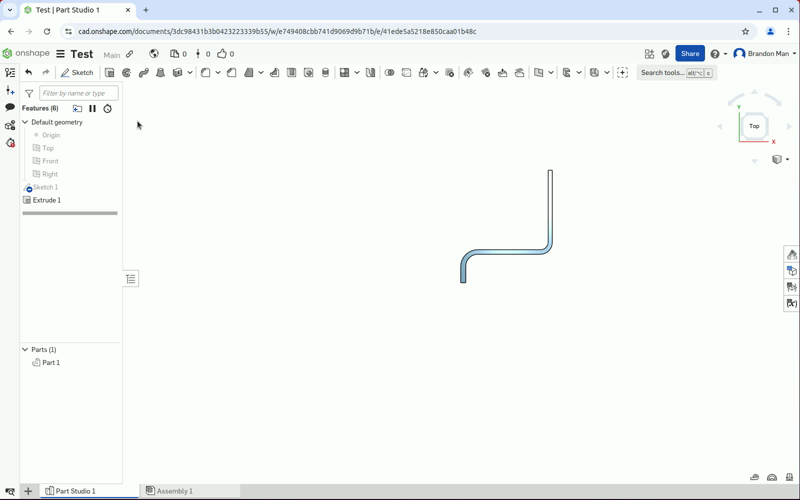
mouse_move(73, 189)
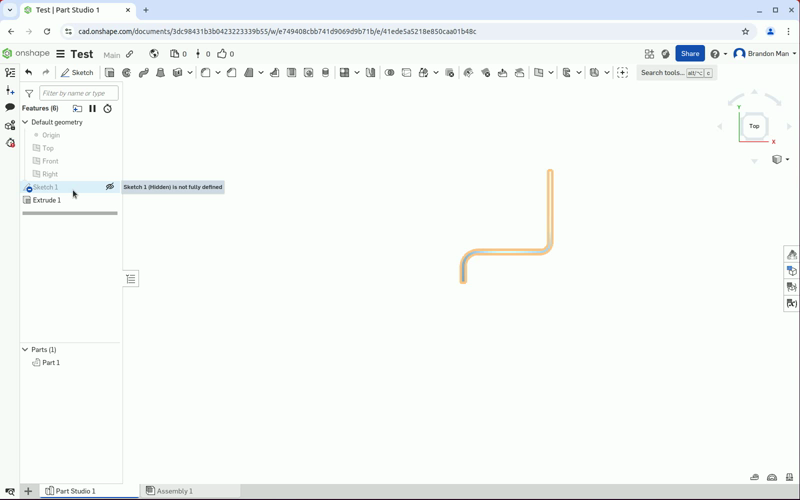
click(73, 189)
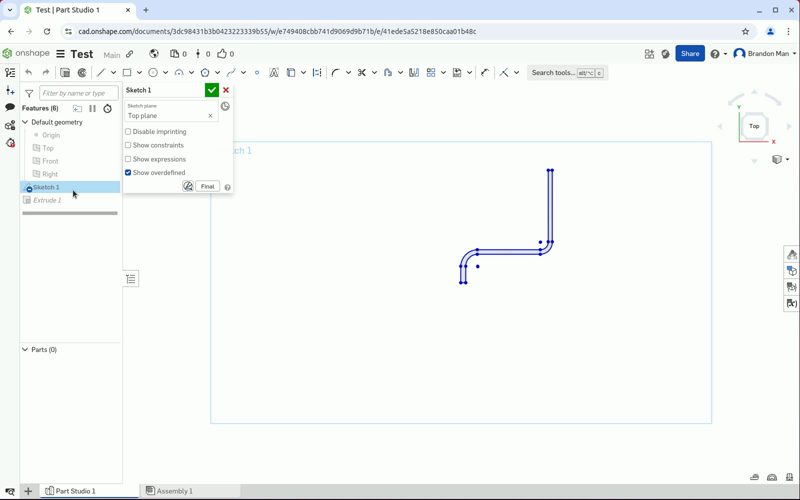
mouse_move(229, 92)
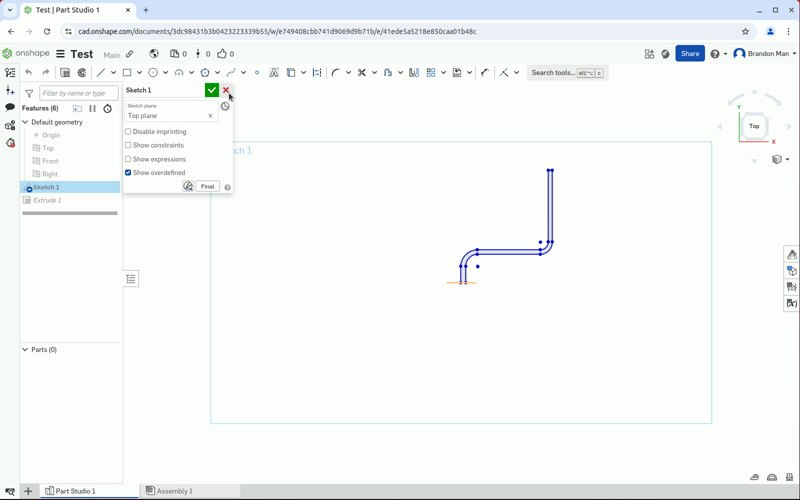
click(229, 92)
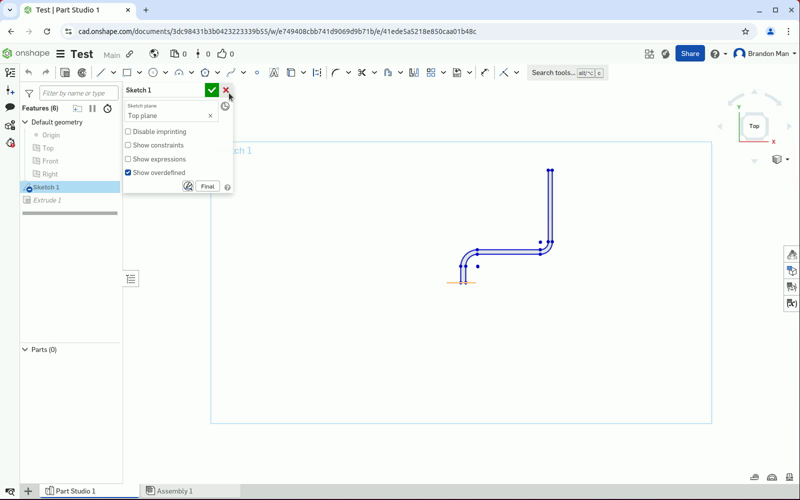
key(shift+s)
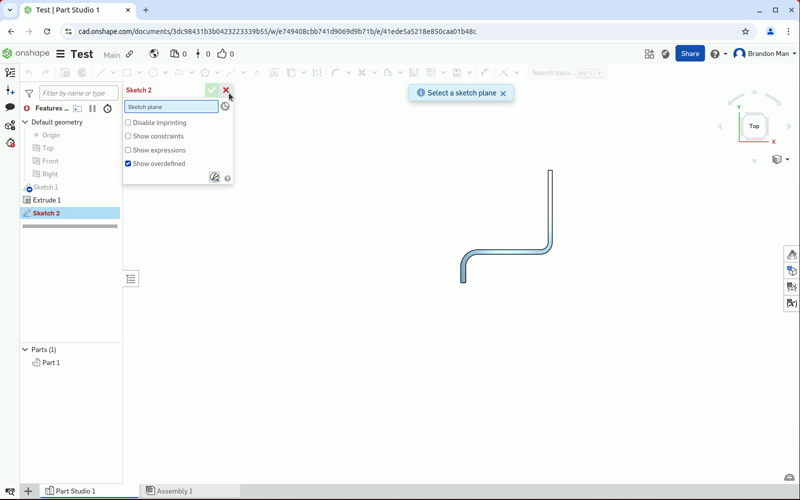
mouse_move(73, 150)
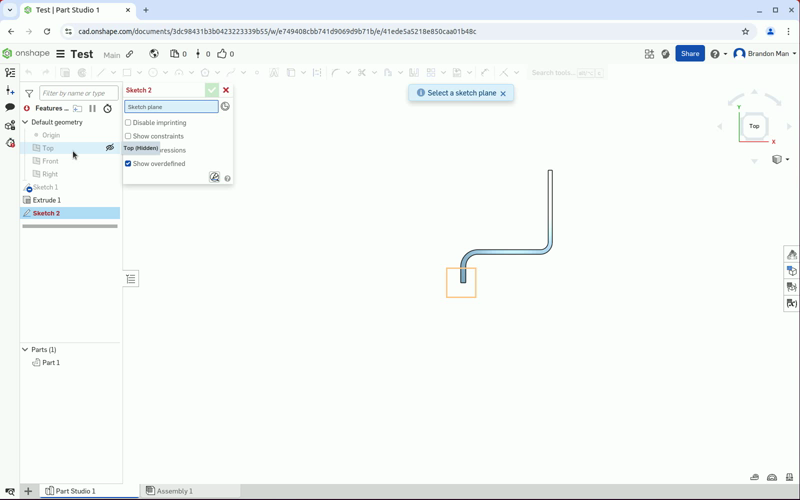
click(73, 150)
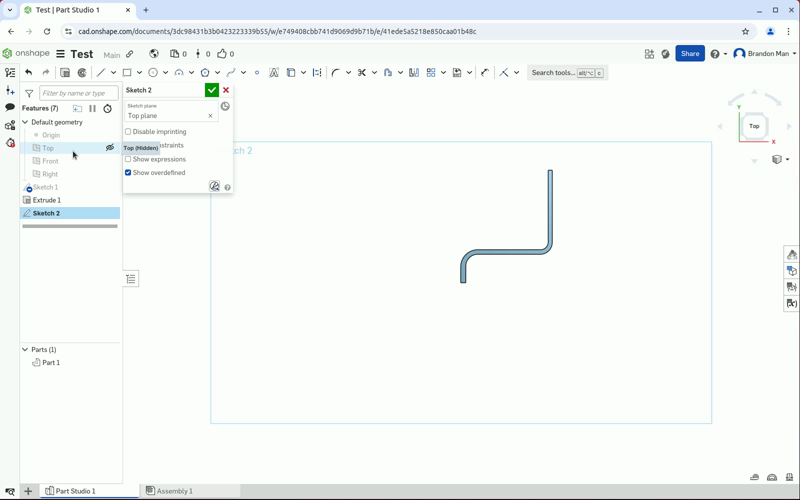
mouse_move(73, 352)
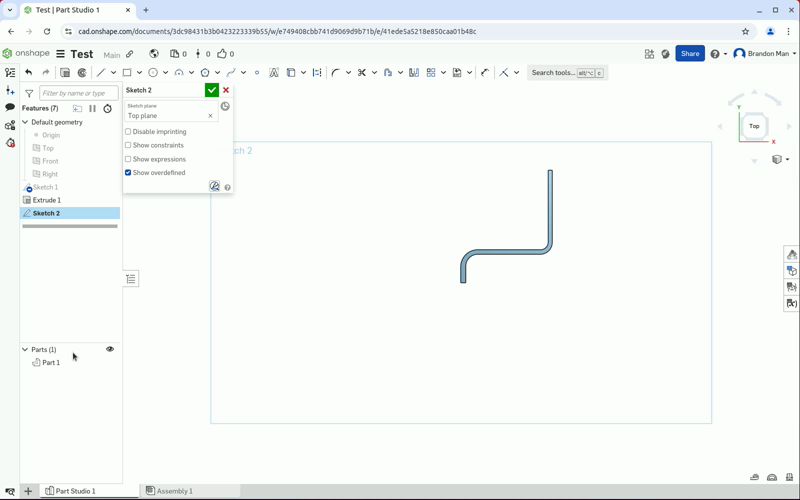
key(y)
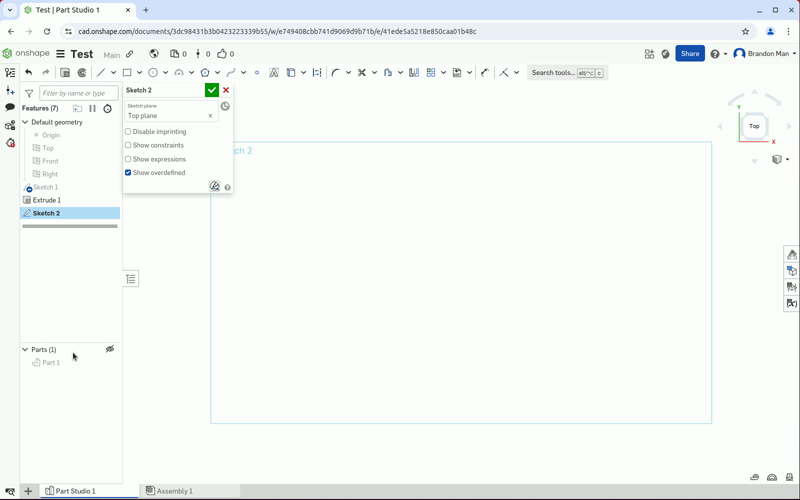
key(l)
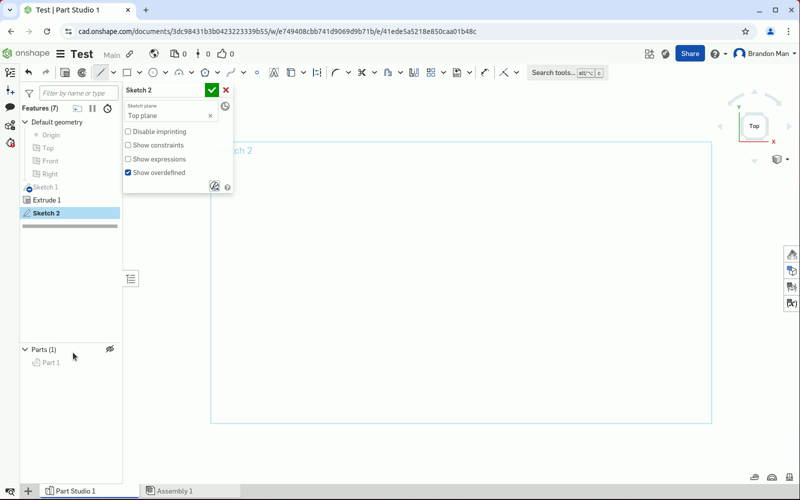
key_down(shift)
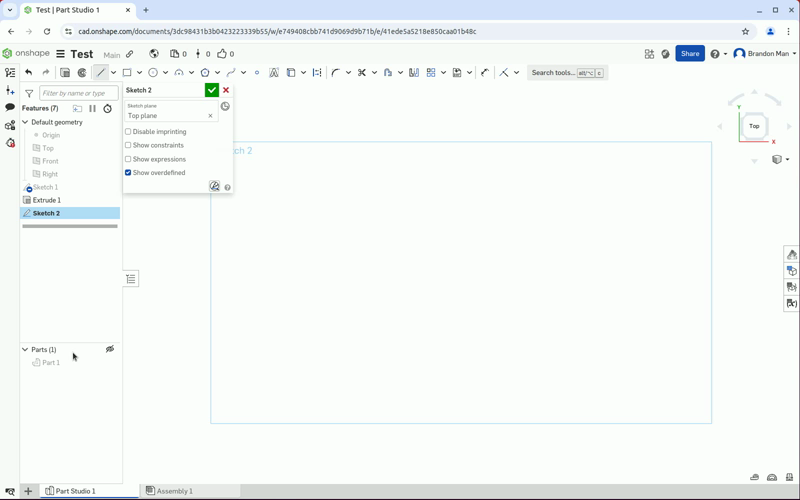
mouse_move(460, 282)
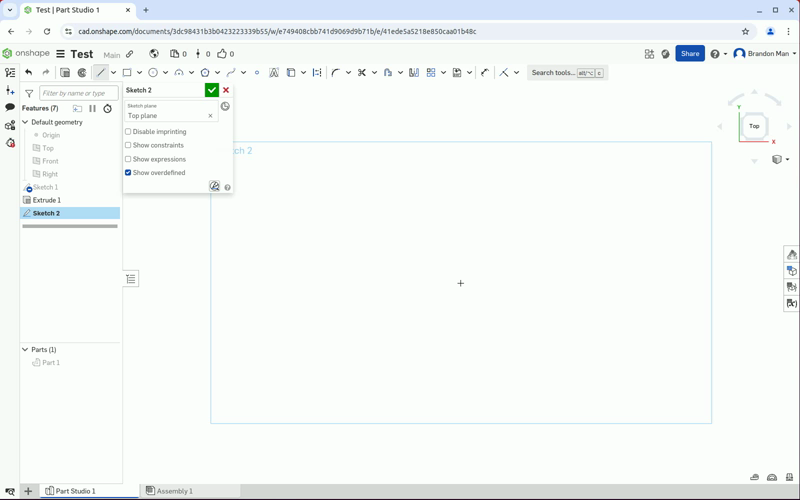
click(460, 282)
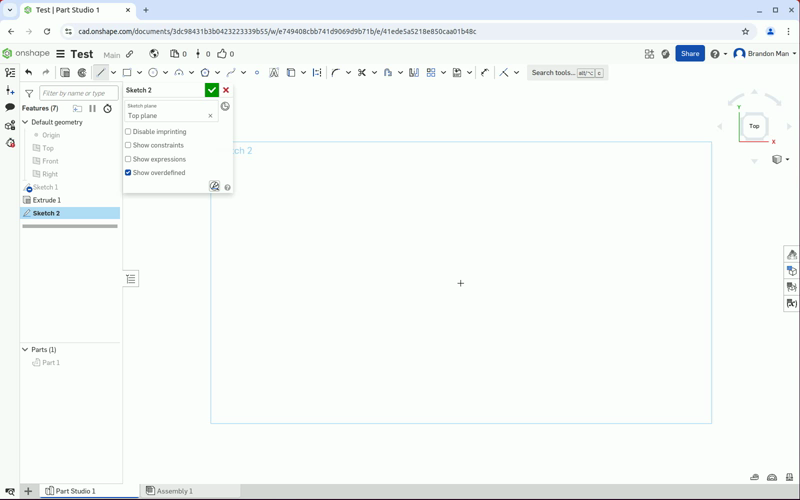
key_up(shift)
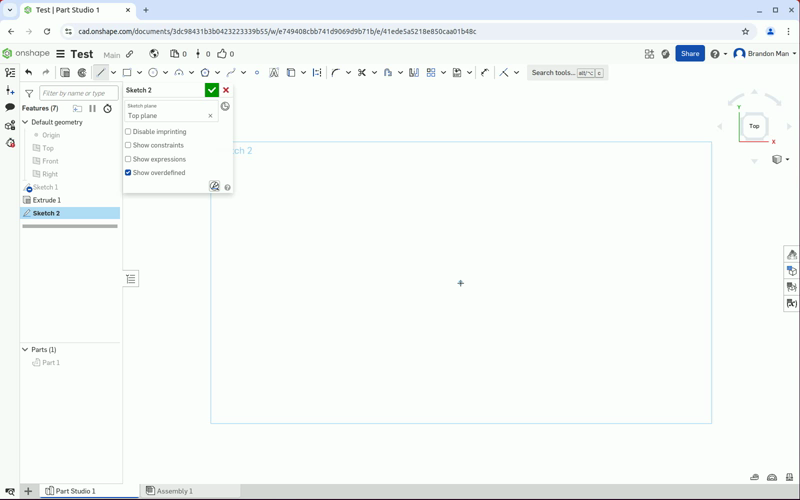
key_down(shift)
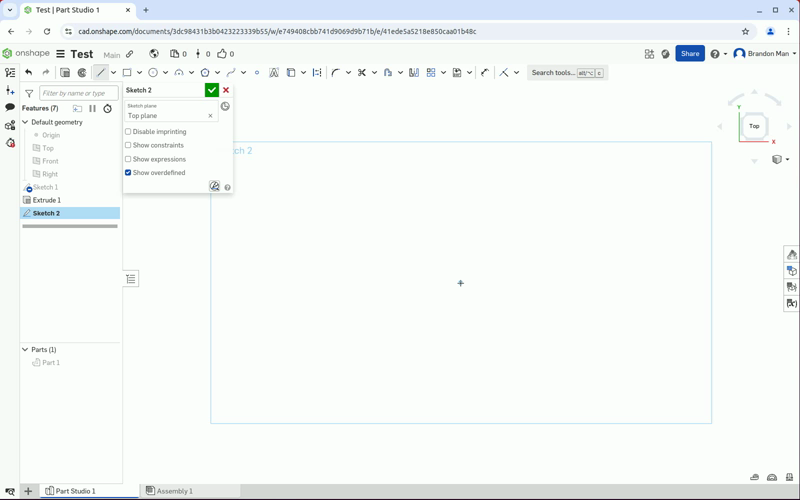
mouse_move(490, 282)
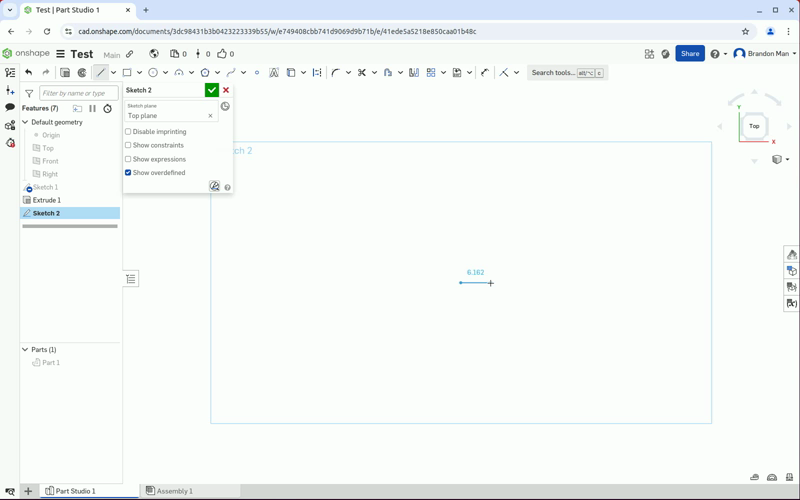
mouse_move(465, 282)
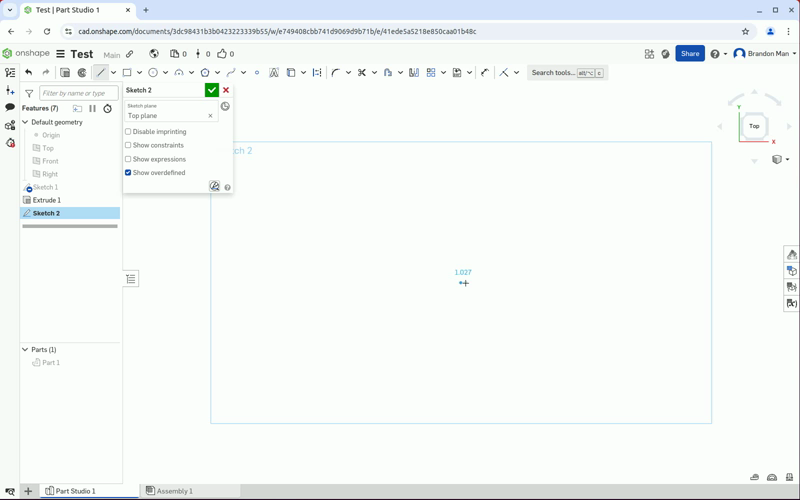
scroll(6)
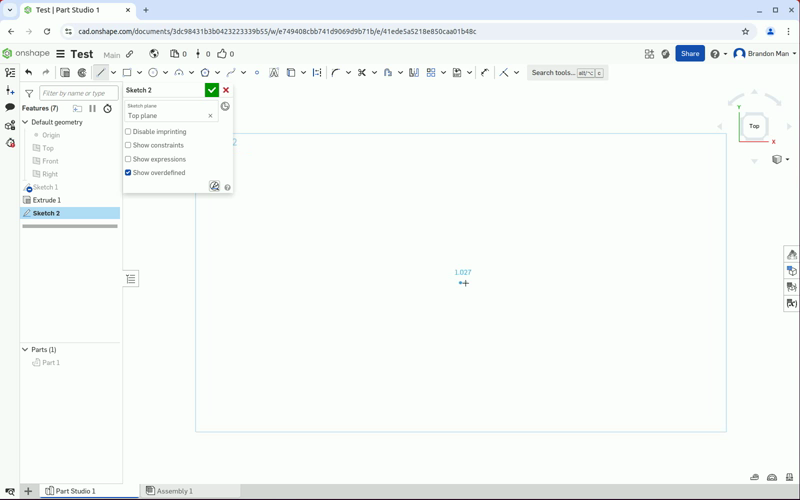
scroll(6)
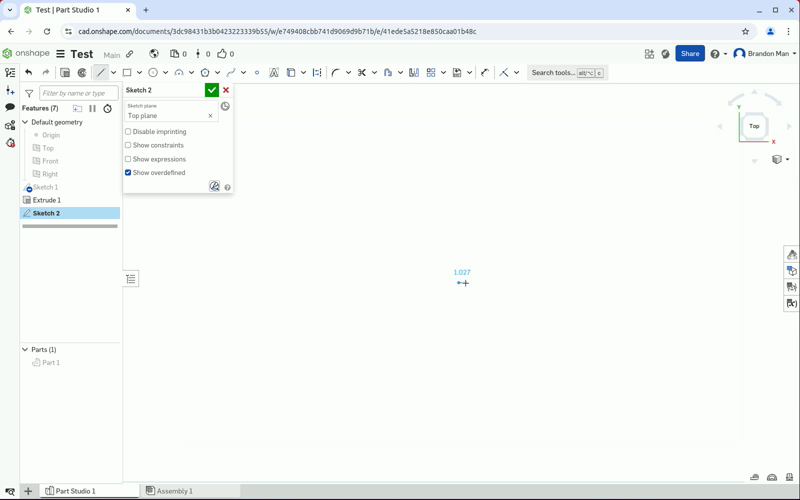
scroll(6)
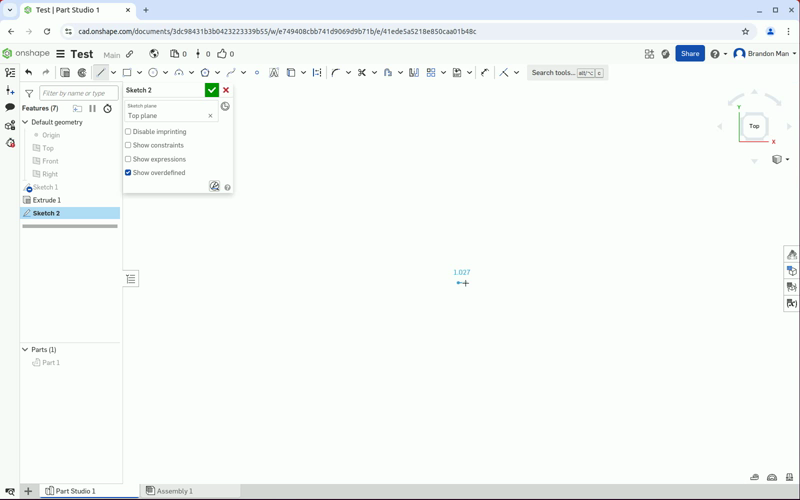
scroll(6)
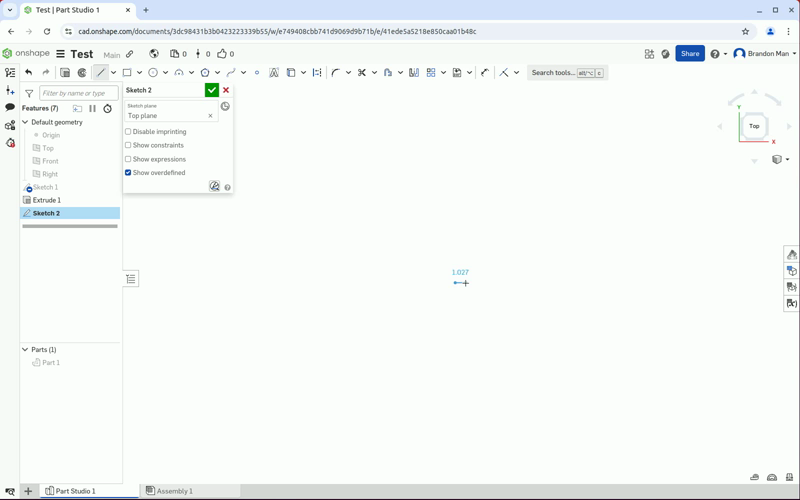
scroll(6)
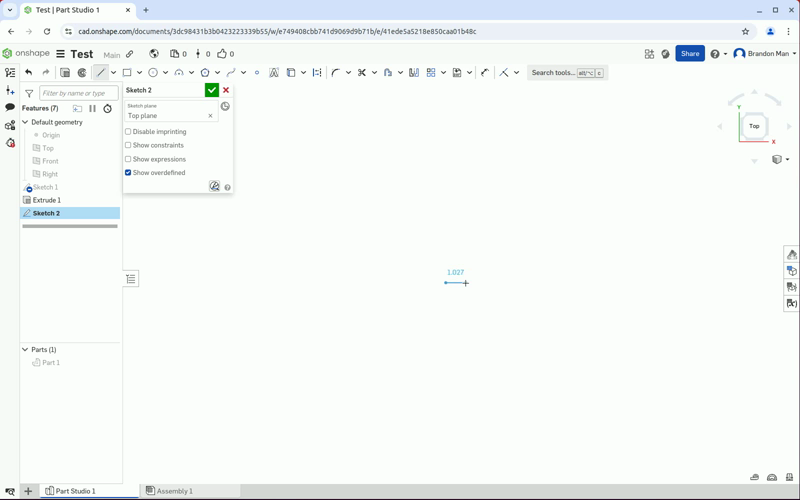
scroll(6)
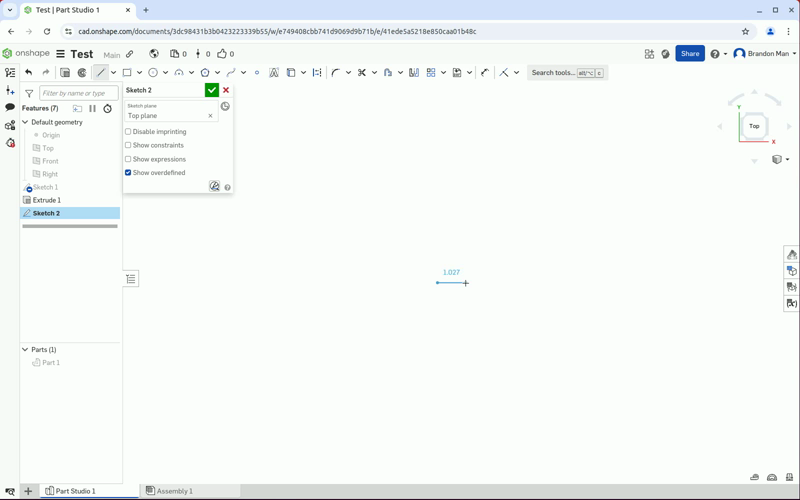
scroll(6)
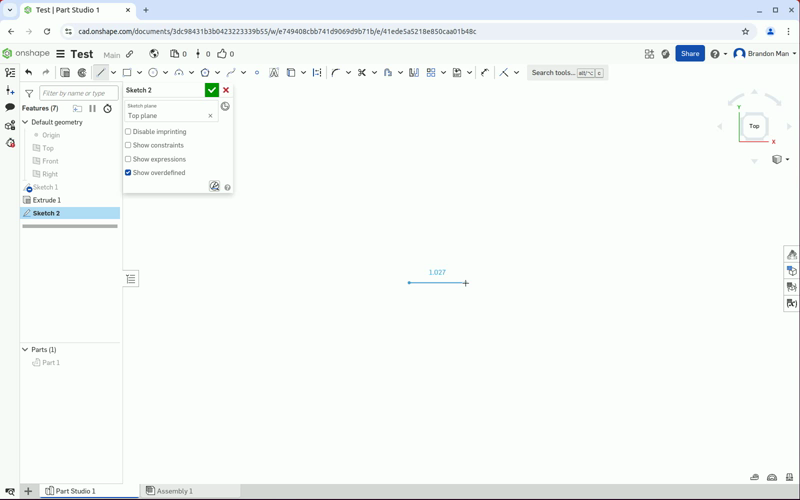
click(465, 282)
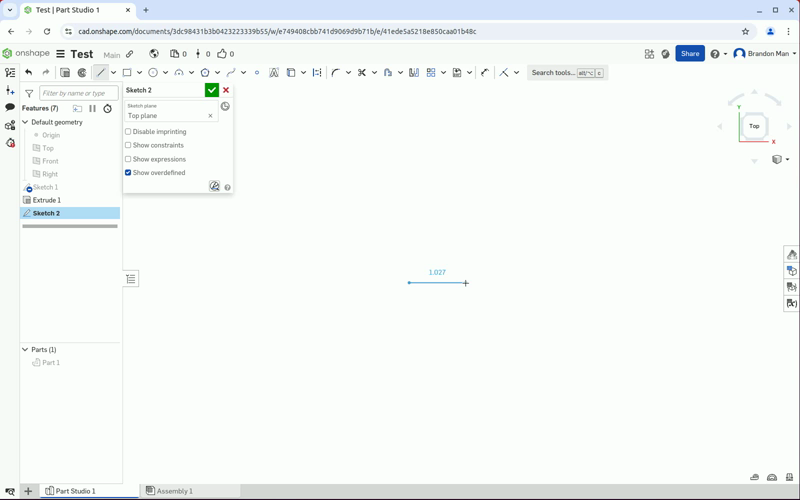
scroll(-6)
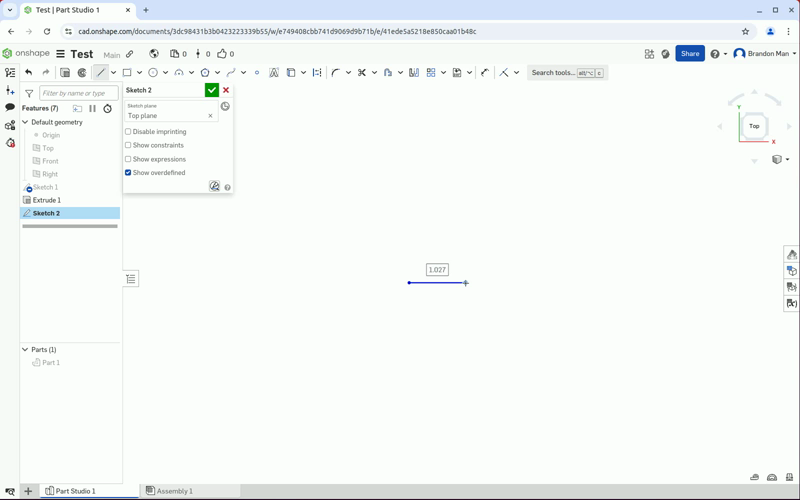
scroll(-6)
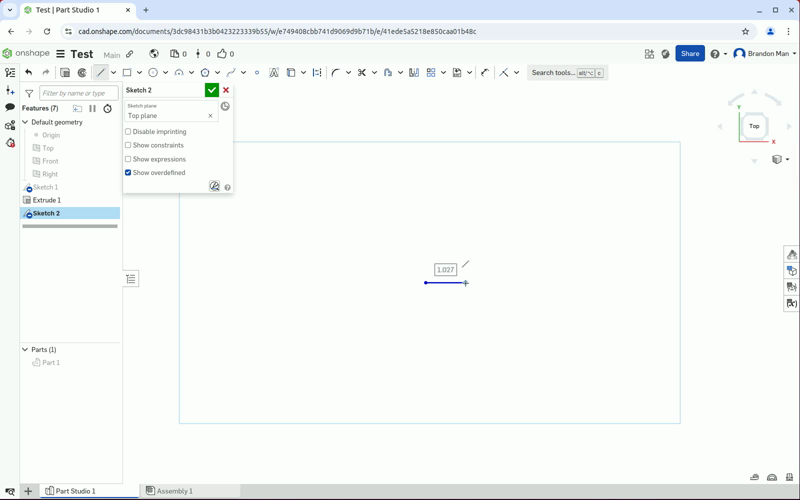
scroll(-6)
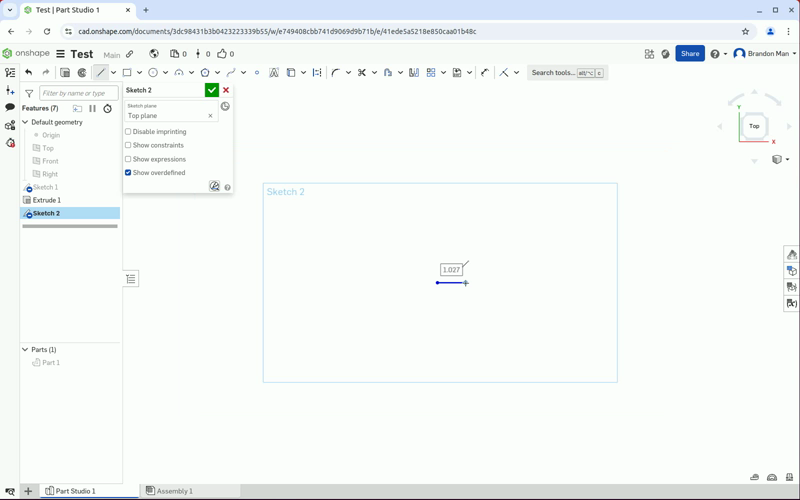
scroll(-6)
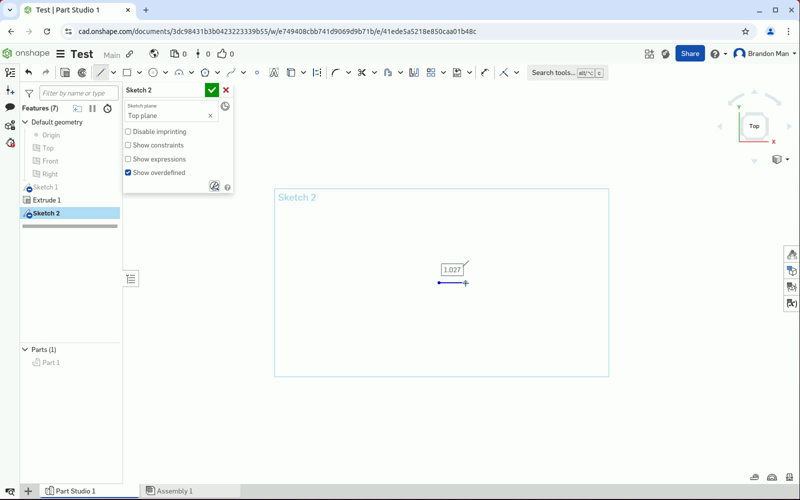
scroll(-6)
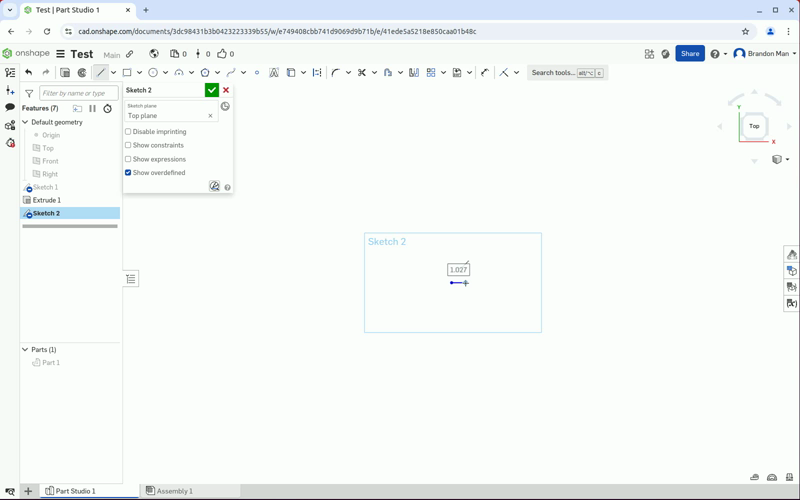
scroll(-6)
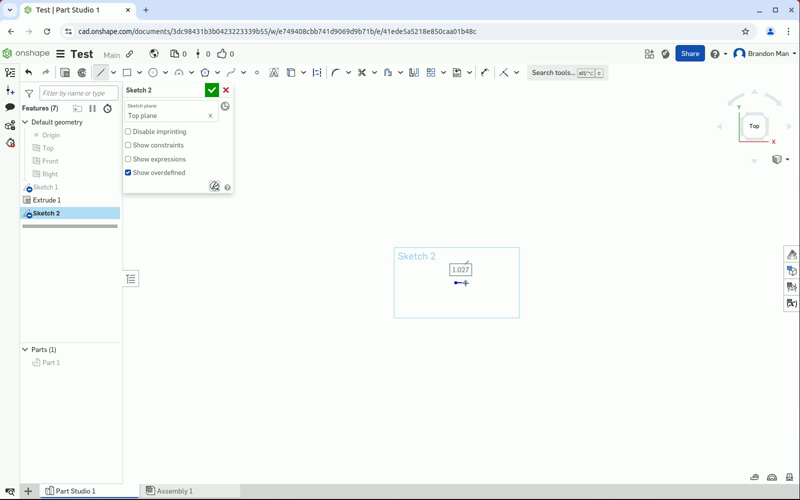
scroll(-6)
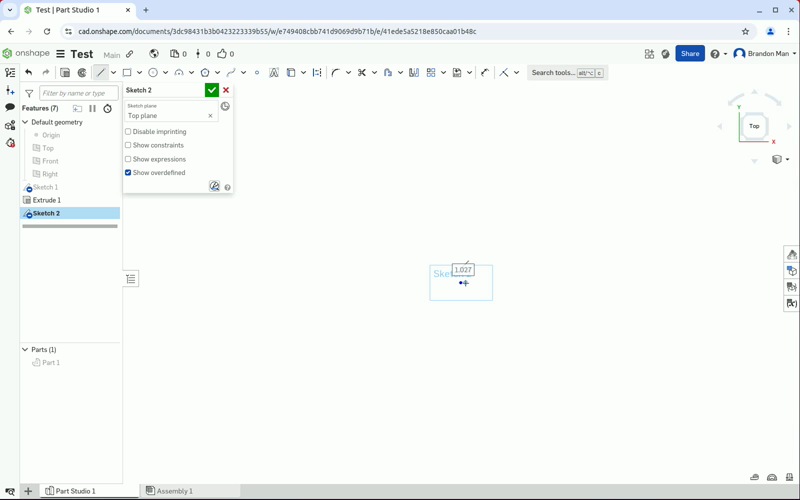
key_up(shift)
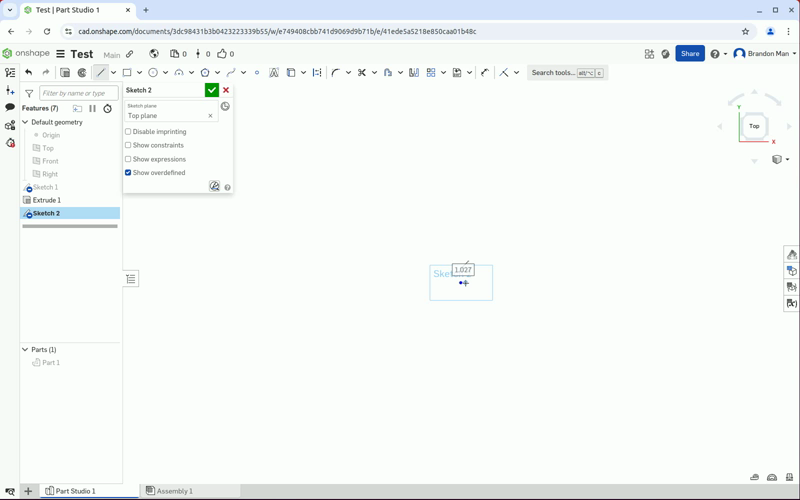
key_down(shift)
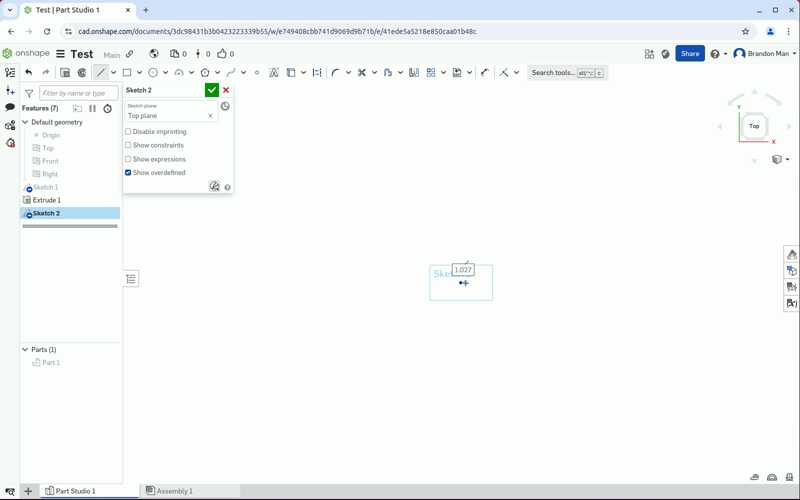
mouse_move(495, 282)
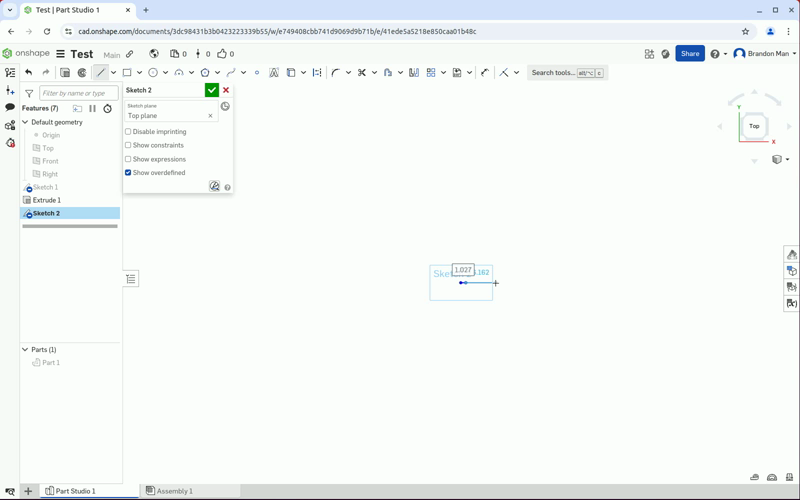
mouse_move(465, 266)
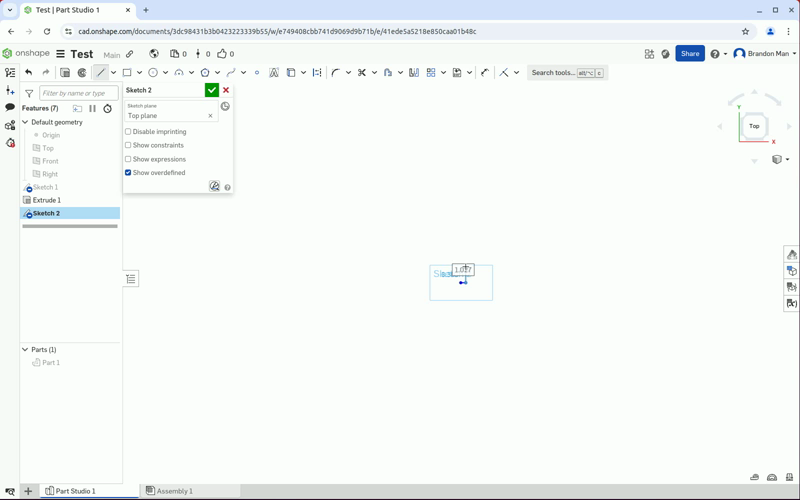
click(465, 266)
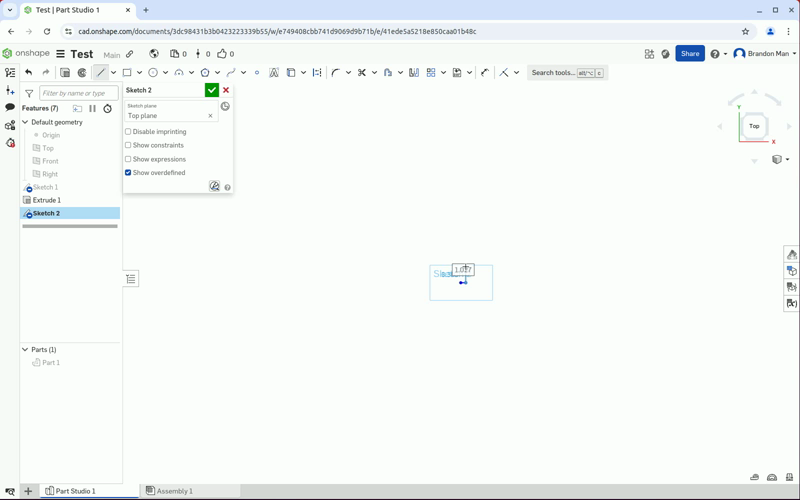
key_up(shift)
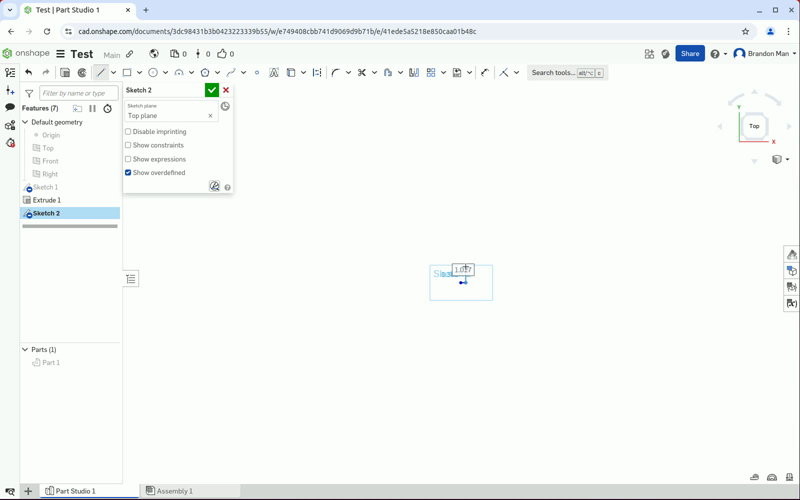
key(esc)
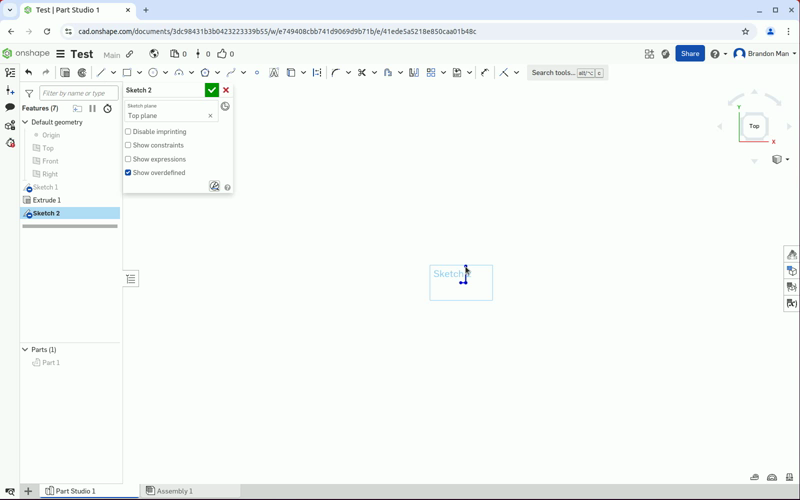
key(a)
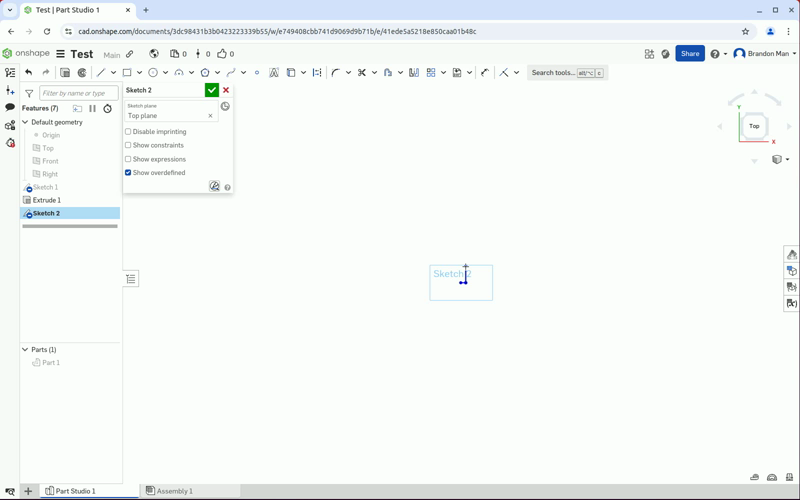
mouse_move(465, 266)
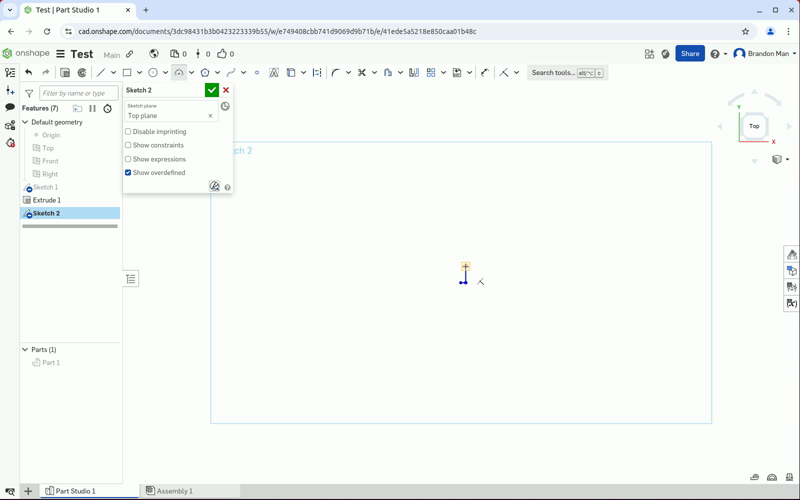
click(465, 266)
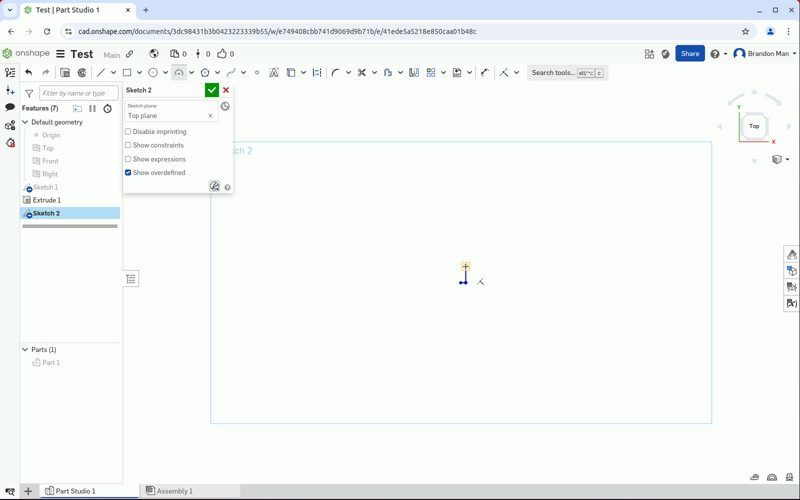
key_down(shift)
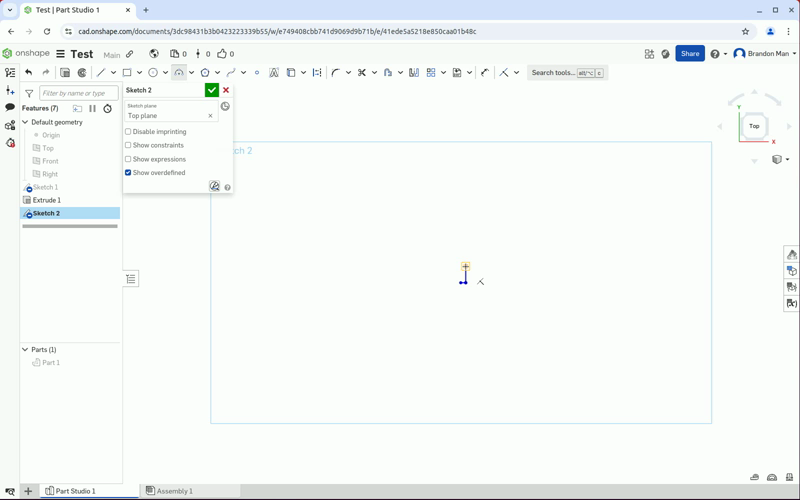
mouse_move(477, 254)
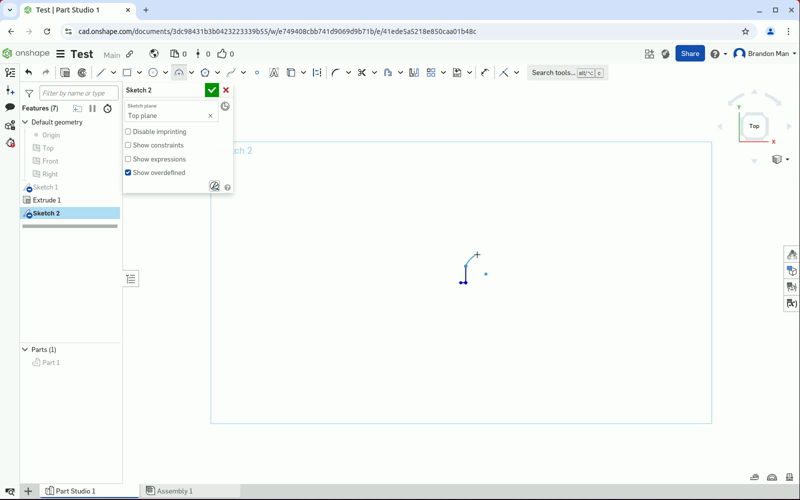
click(477, 254)
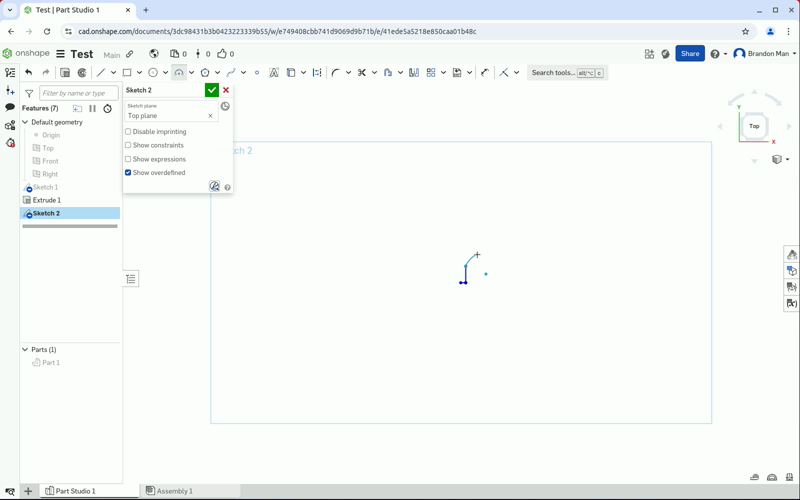
mouse_move(468, 258)
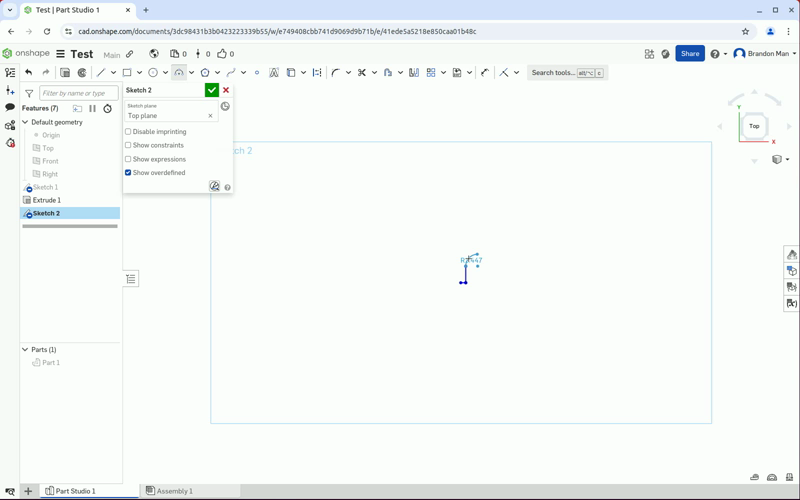
click(468, 258)
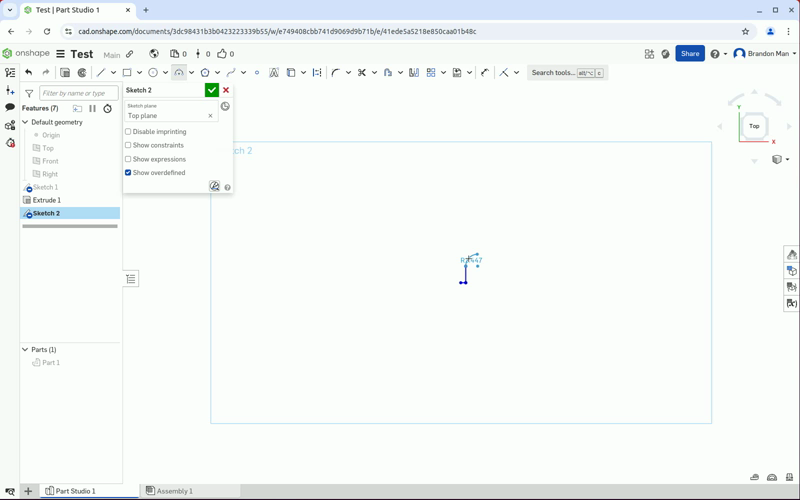
key_up(shift)
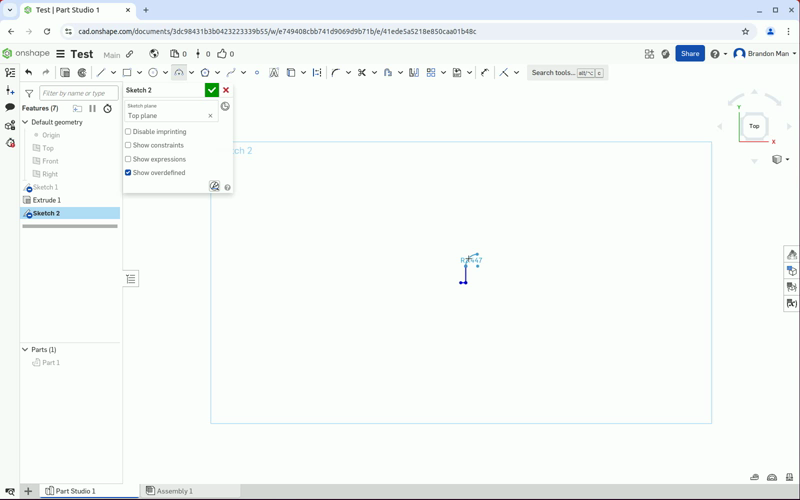
key(esc)
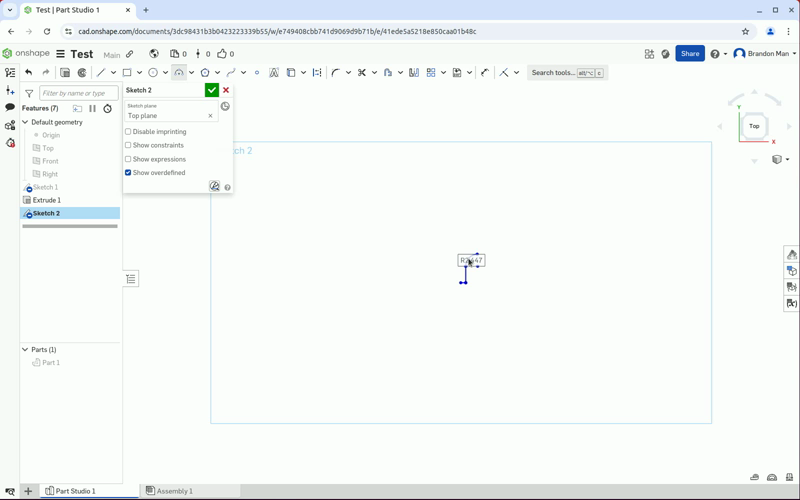
key(l)
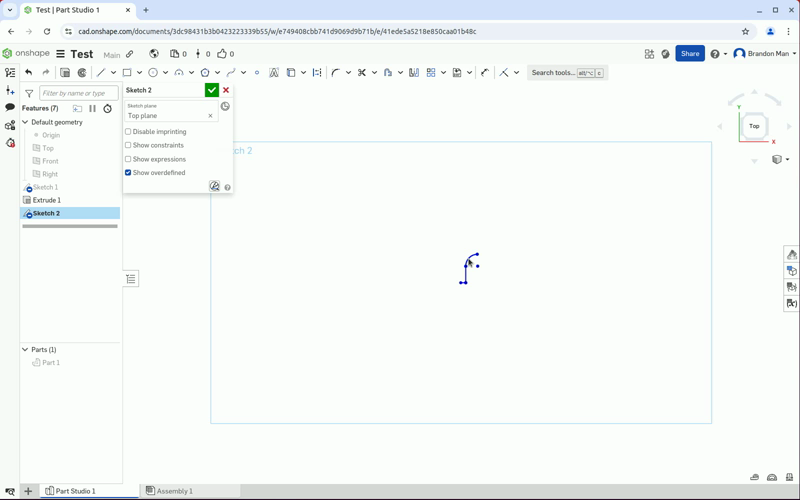
mouse_move(477, 254)
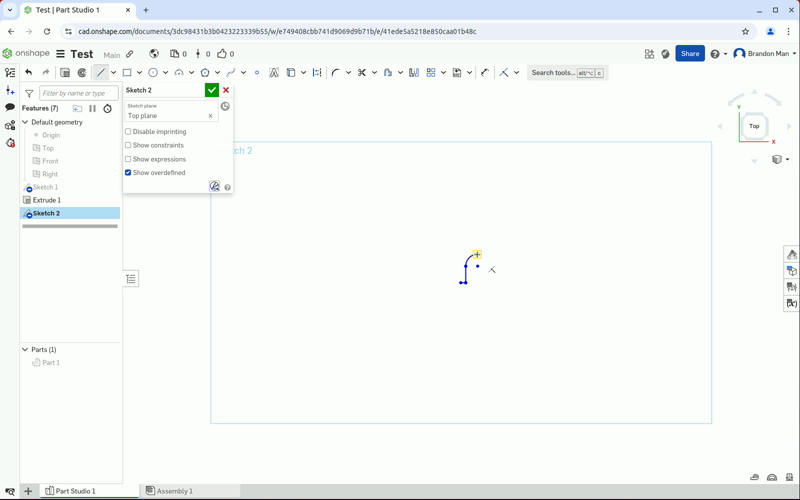
click(477, 254)
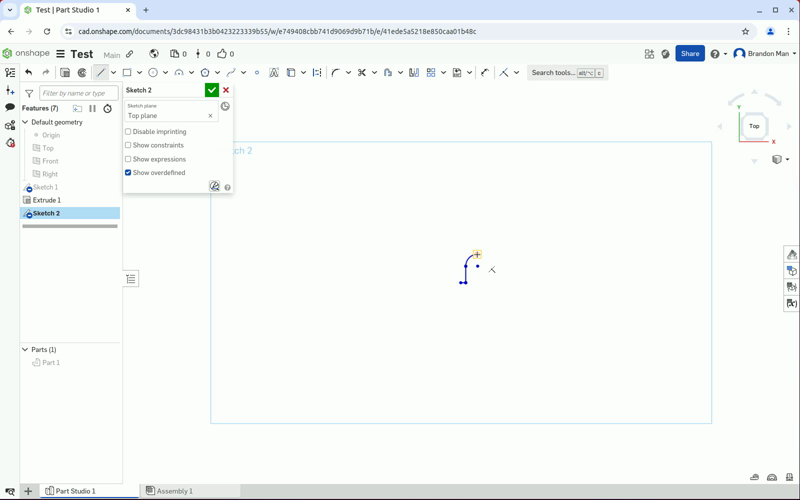
key_down(shift)
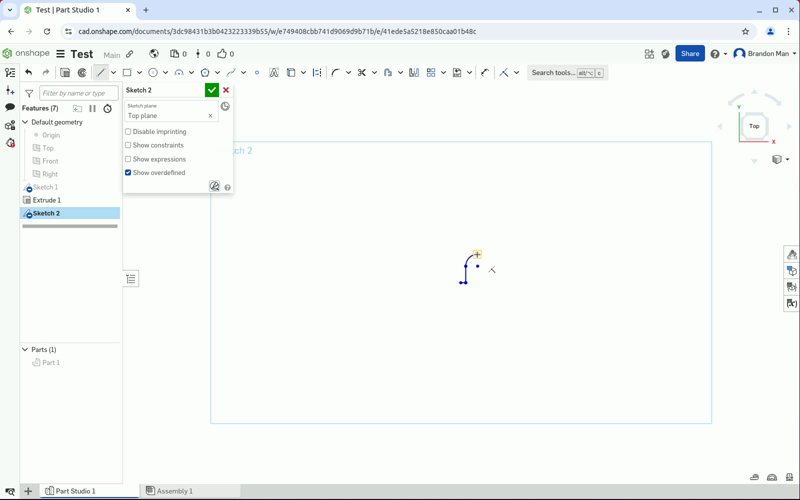
mouse_move(540, 254)
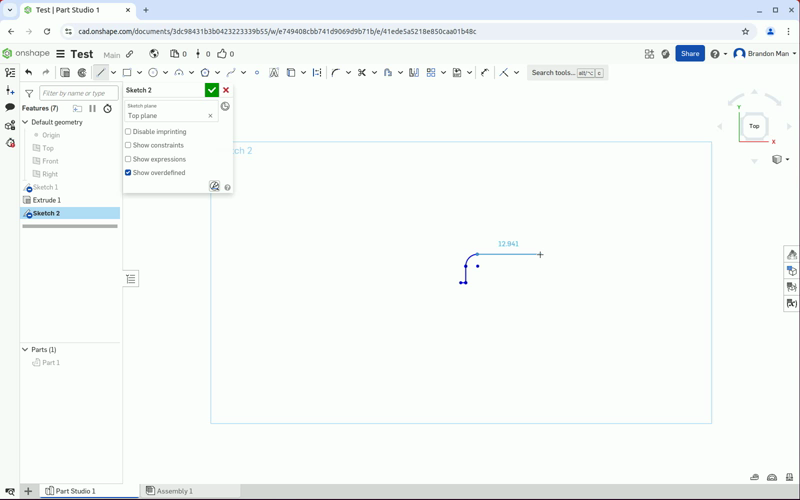
click(540, 254)
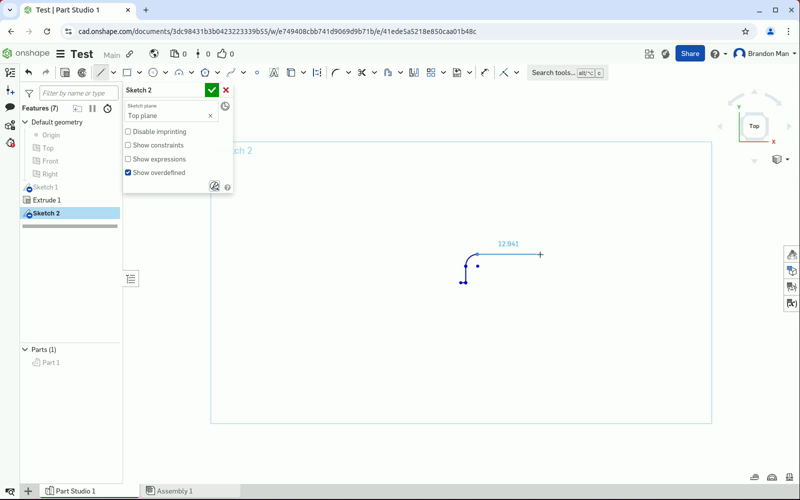
key_up(shift)
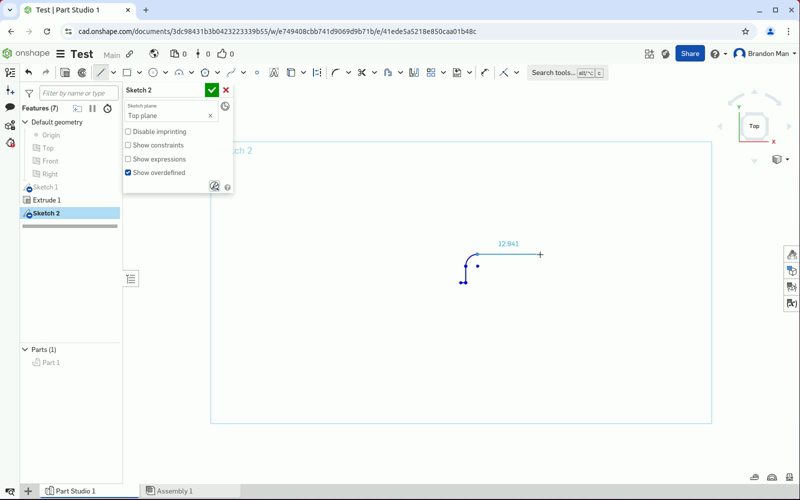
key(esc)
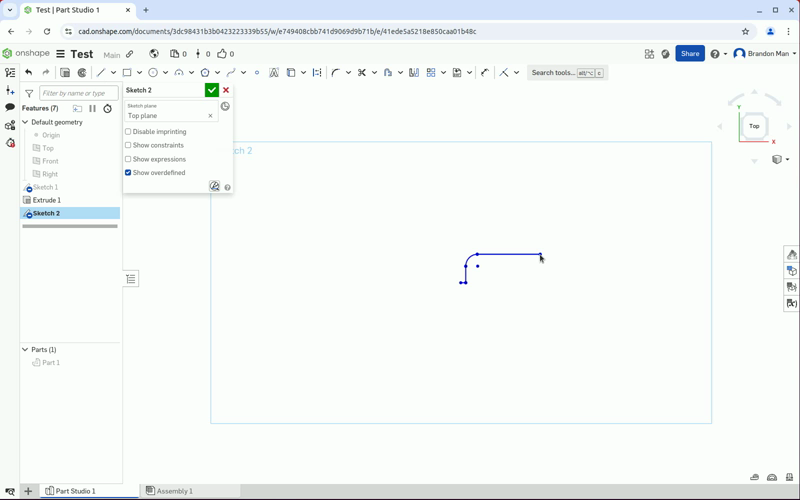
key(a)
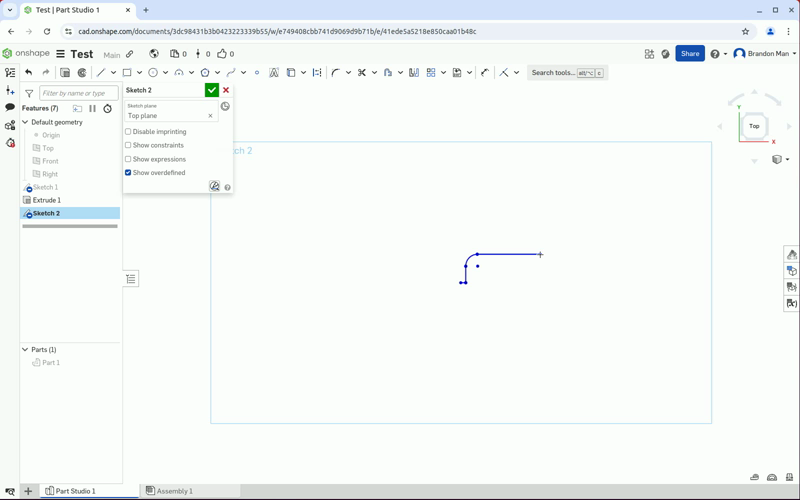
mouse_move(540, 254)
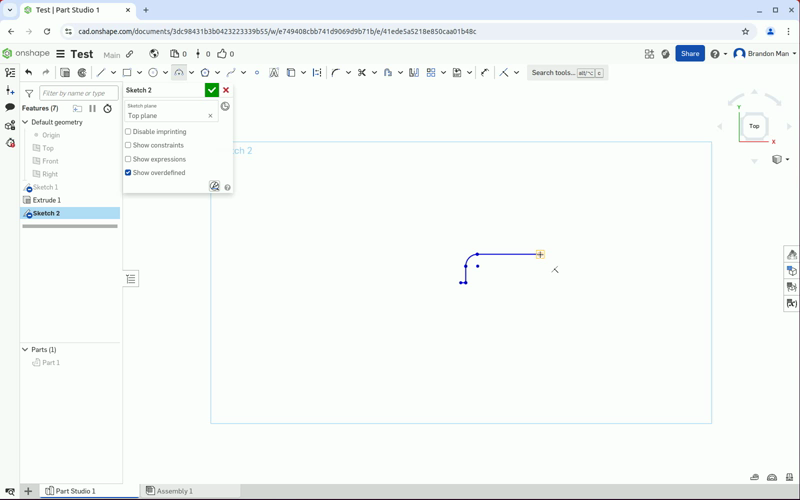
click(540, 254)
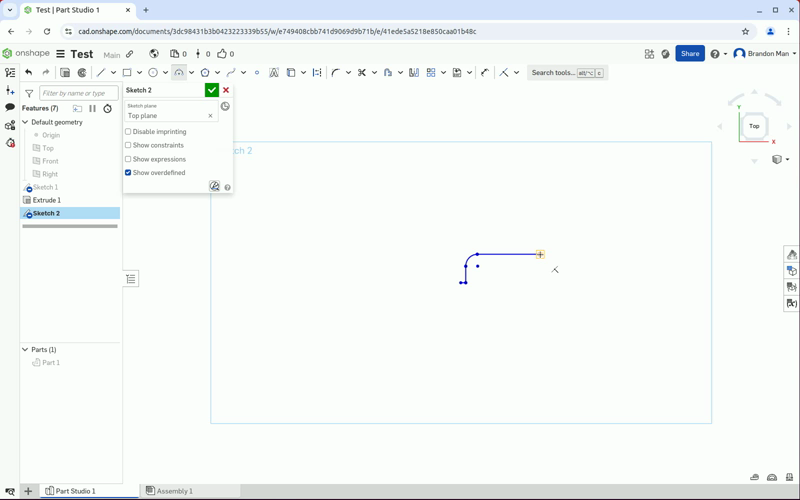
key_down(shift)
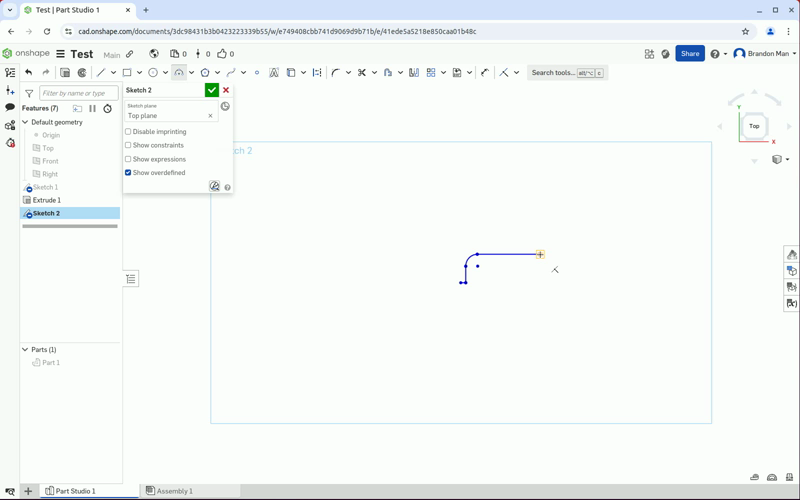
mouse_move(552, 241)
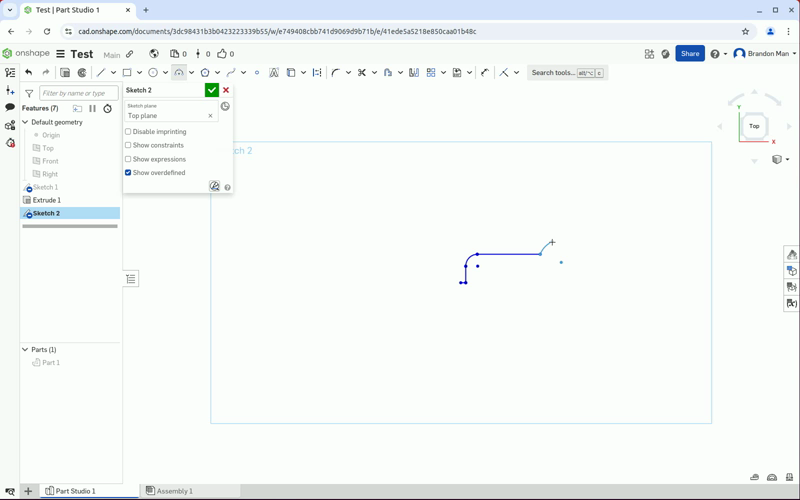
click(552, 241)
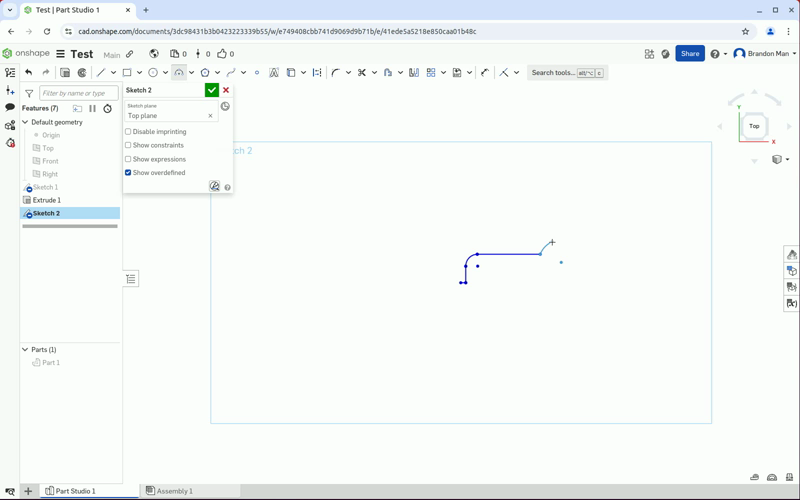
mouse_move(548, 250)
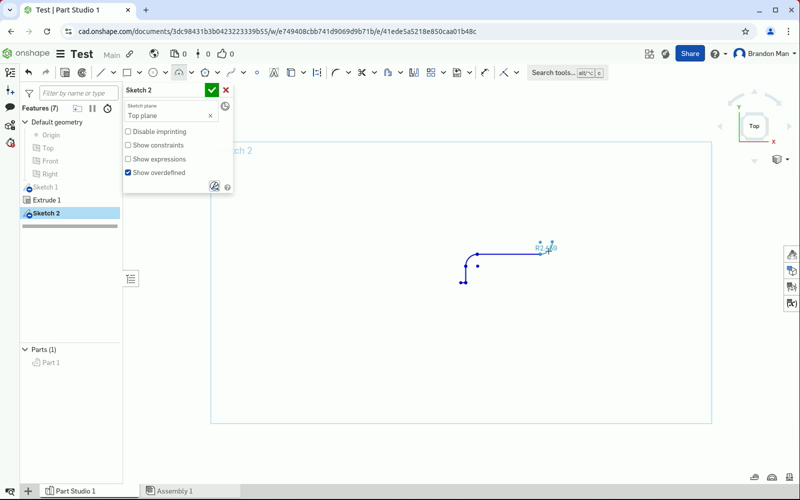
click(548, 250)
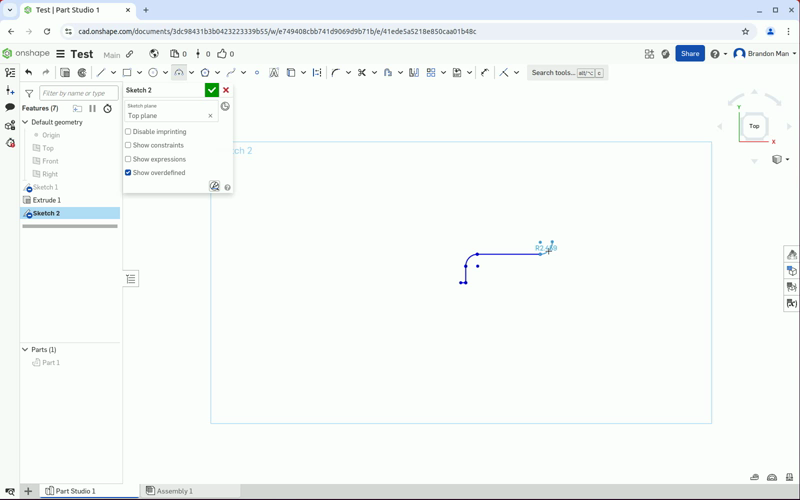
key_up(shift)
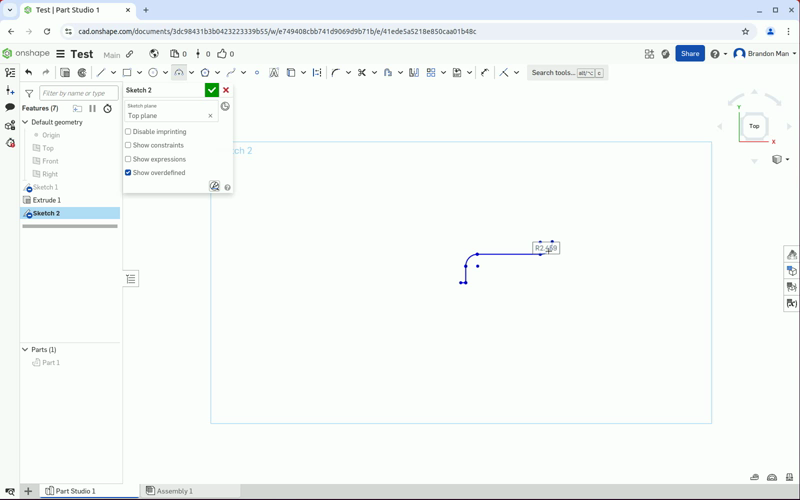
key(esc)
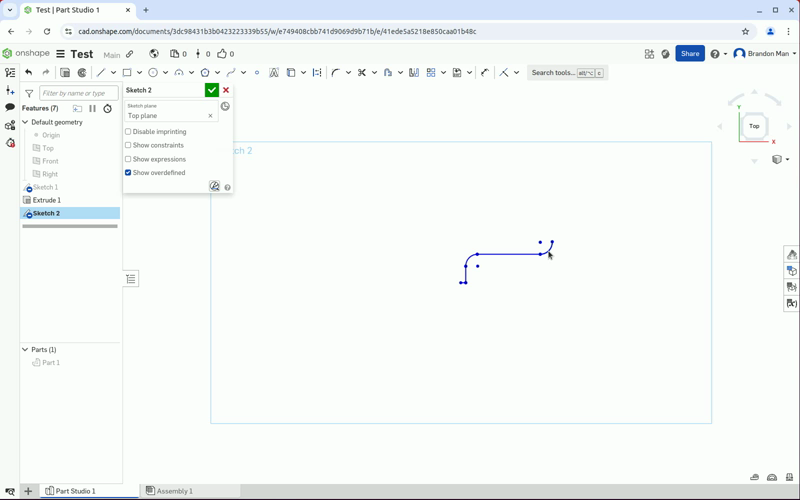
key(l)
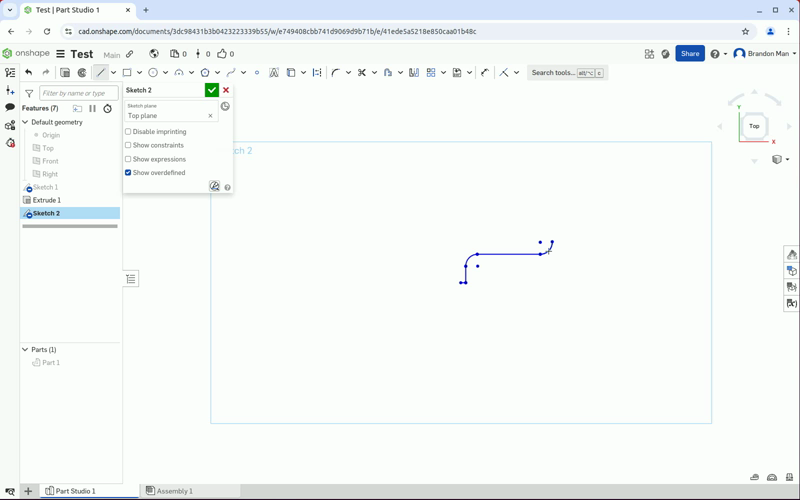
mouse_move(552, 241)
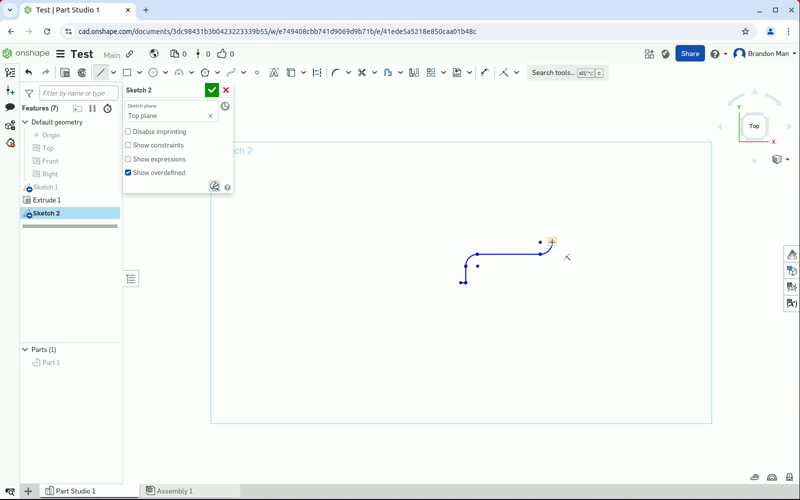
click(552, 241)
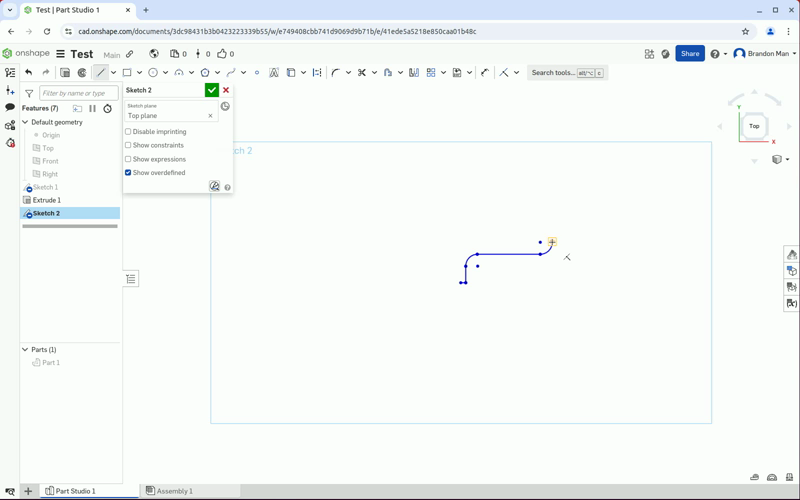
key_down(shift)
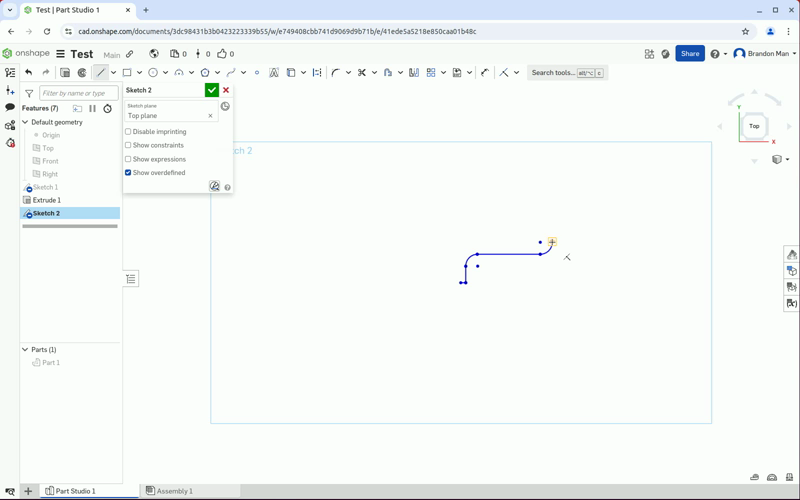
mouse_move(552, 170)
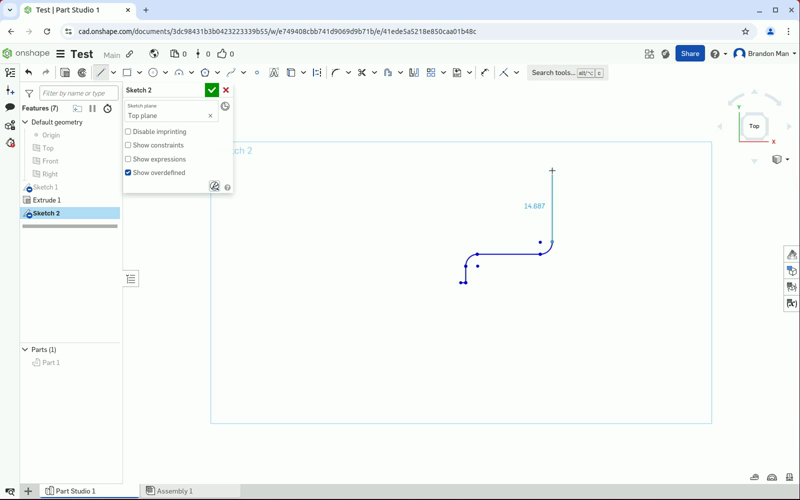
click(552, 170)
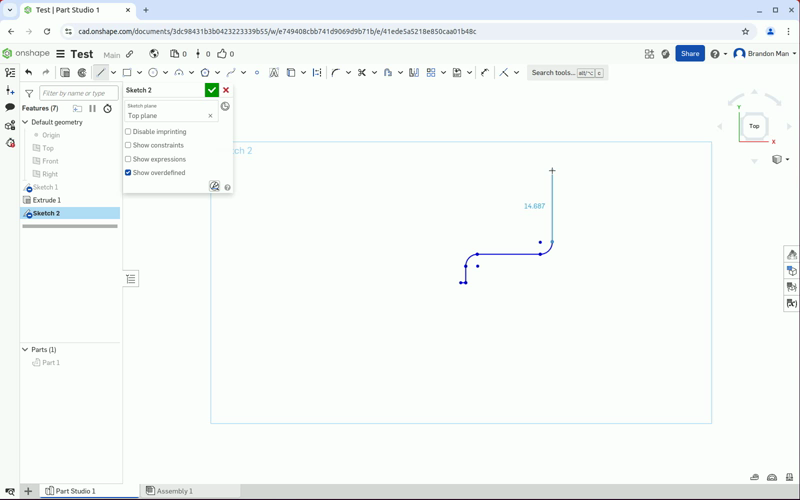
key_up(shift)
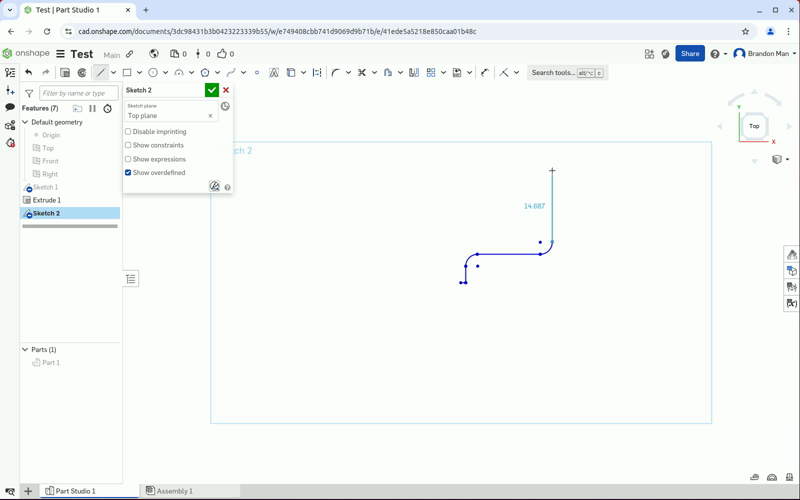
key_down(shift)
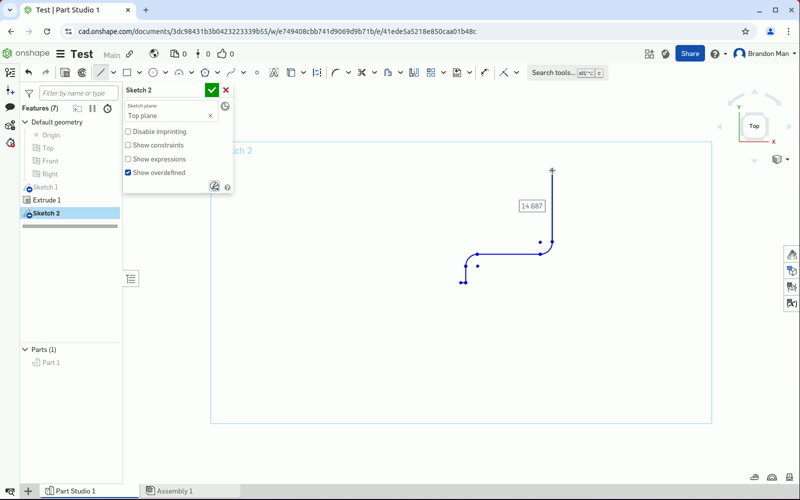
mouse_move(582, 170)
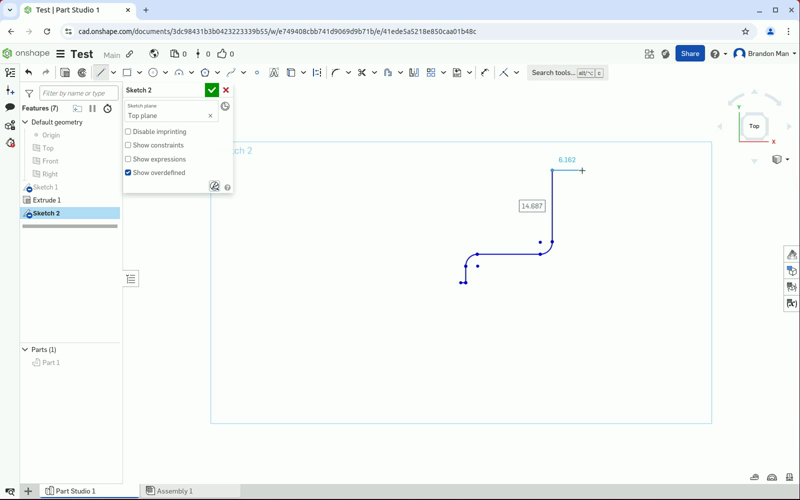
mouse_move(548, 170)
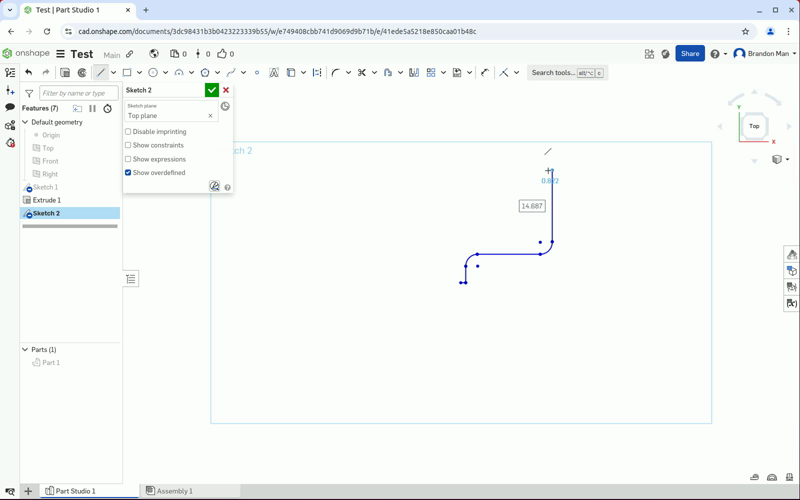
scroll(6)
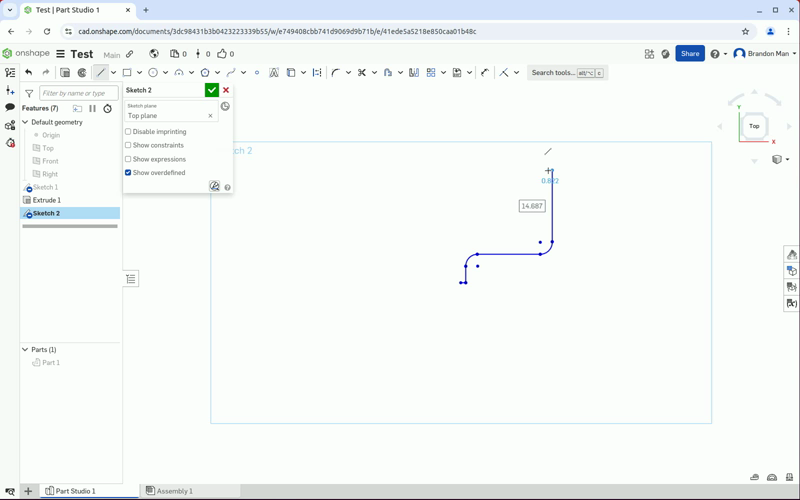
scroll(6)
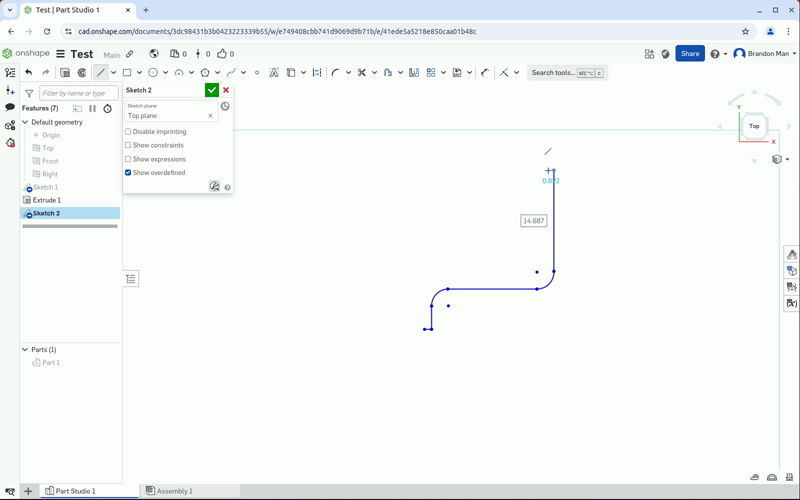
scroll(6)
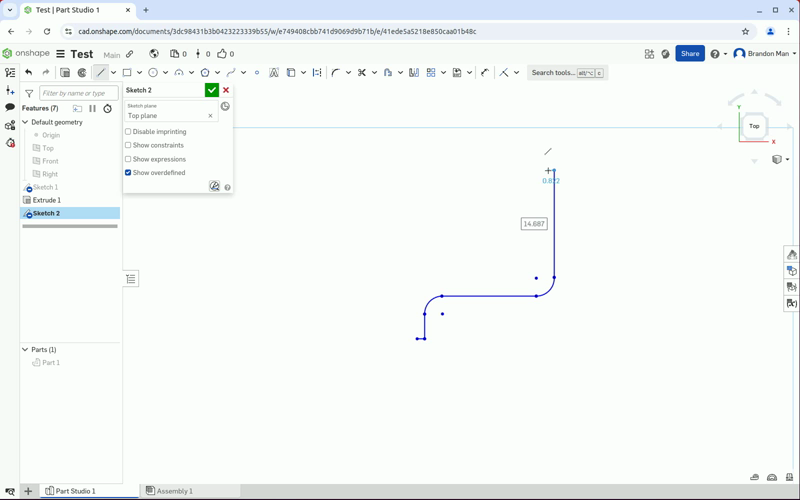
scroll(6)
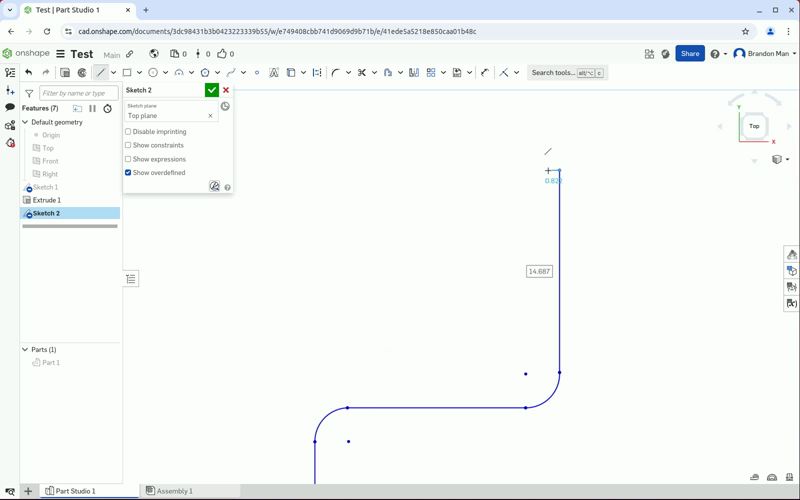
scroll(6)
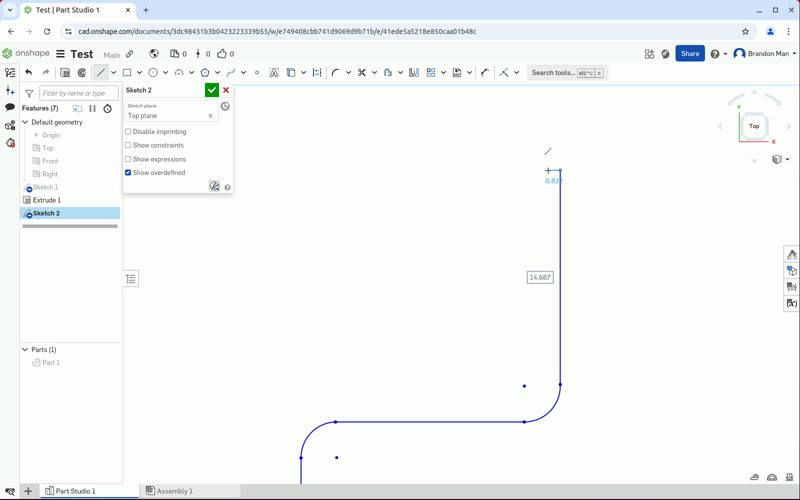
scroll(6)
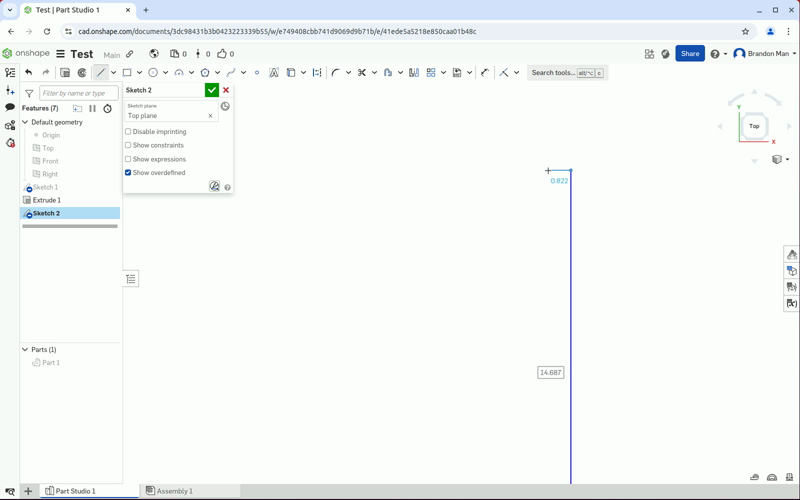
scroll(6)
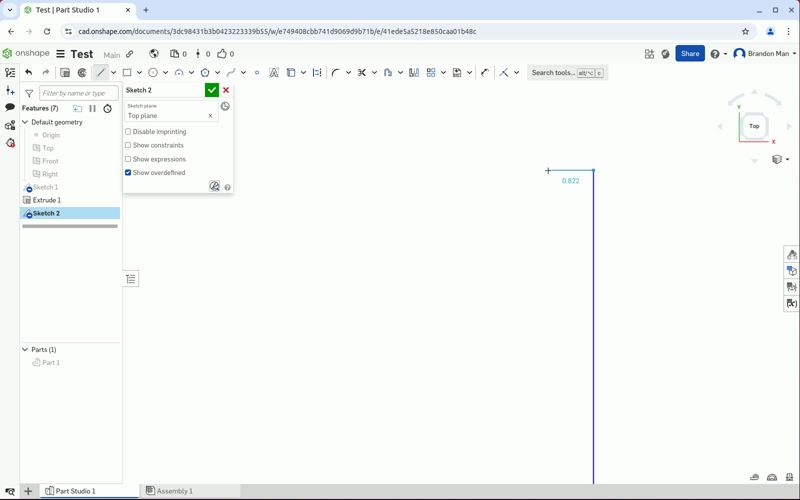
click(548, 170)
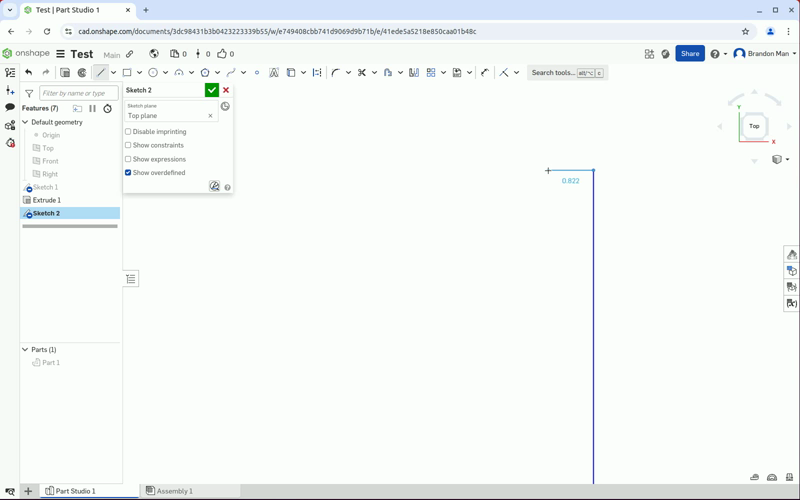
scroll(-6)
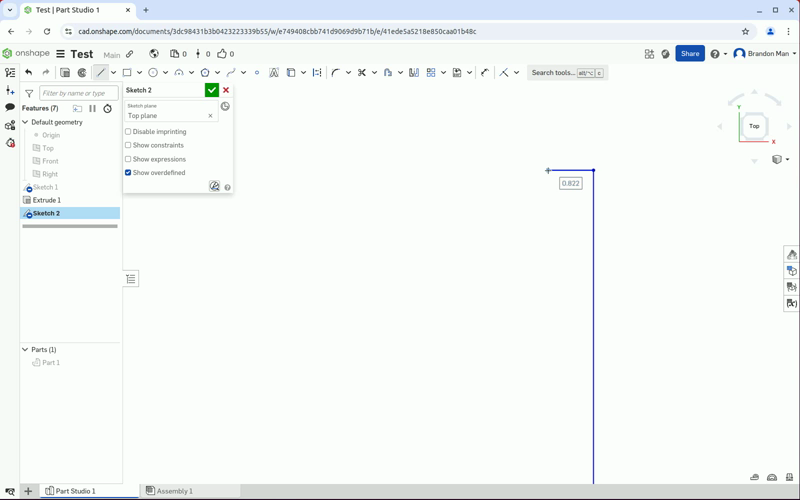
scroll(-6)
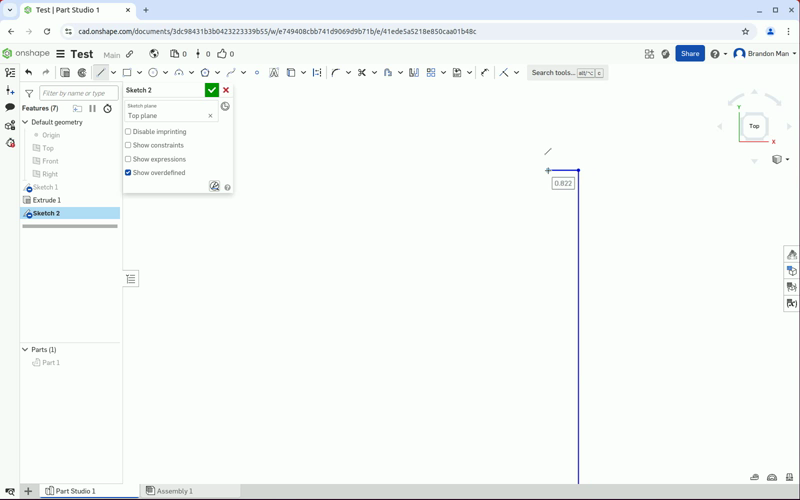
scroll(-6)
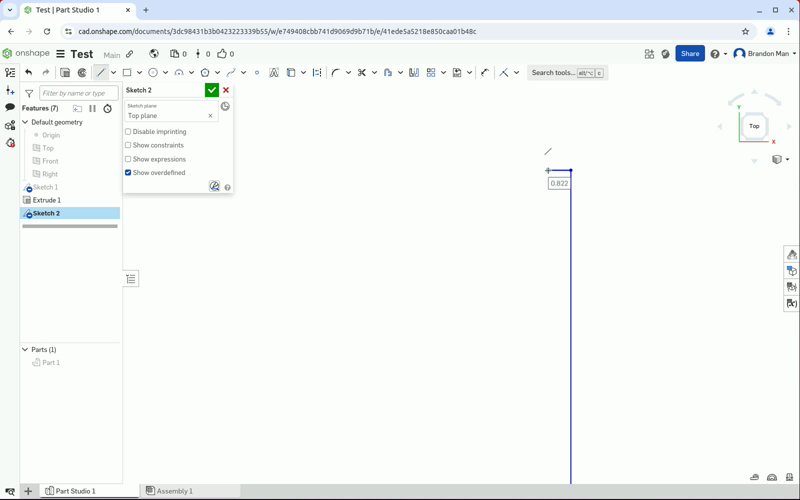
scroll(-6)
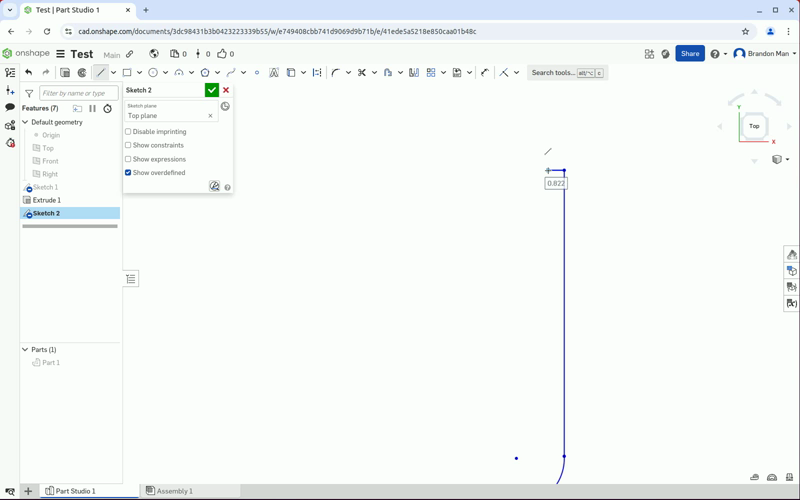
scroll(-6)
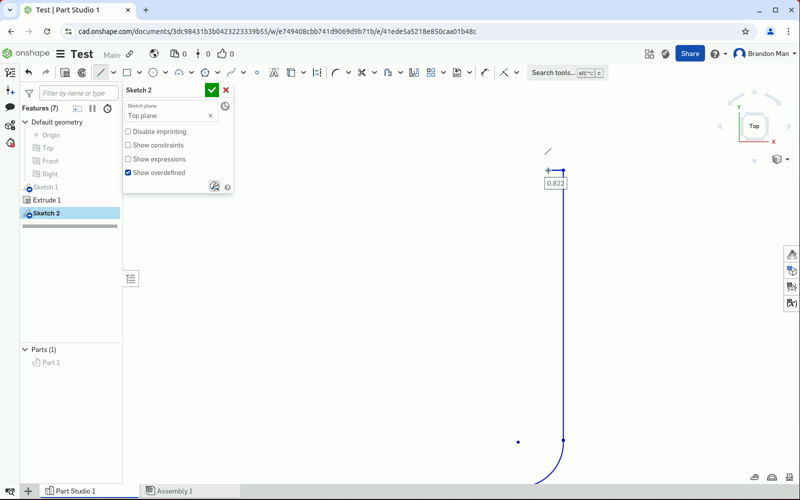
scroll(-6)
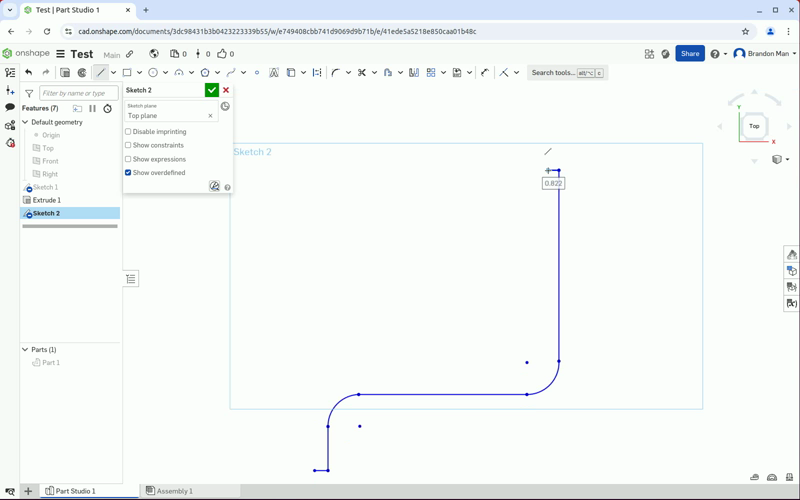
scroll(-6)
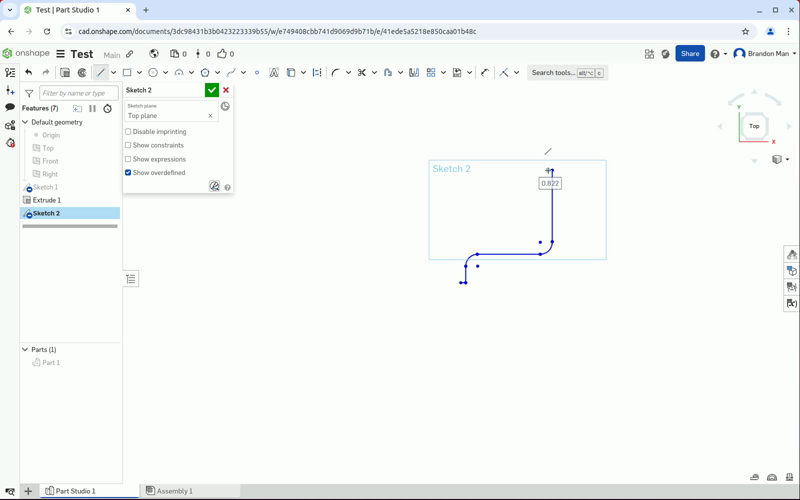
key_up(shift)
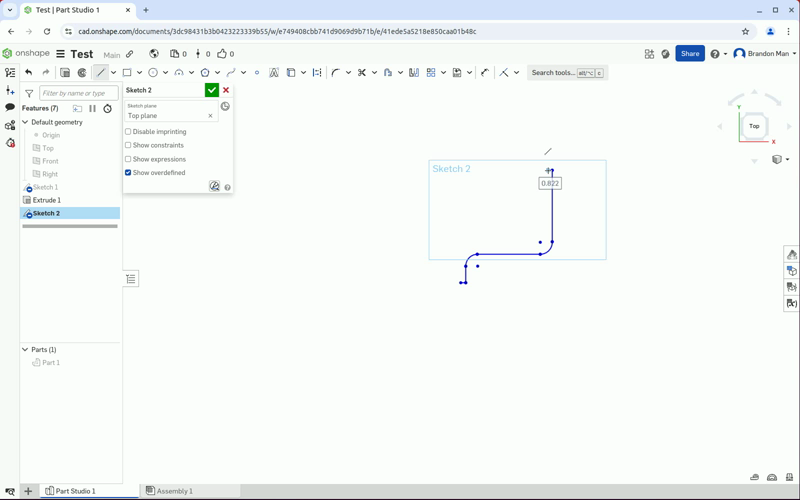
key_down(shift)
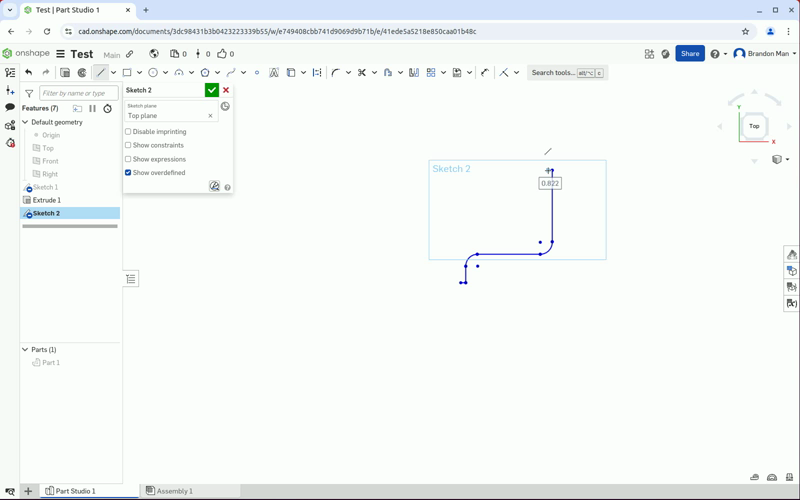
mouse_move(548, 241)
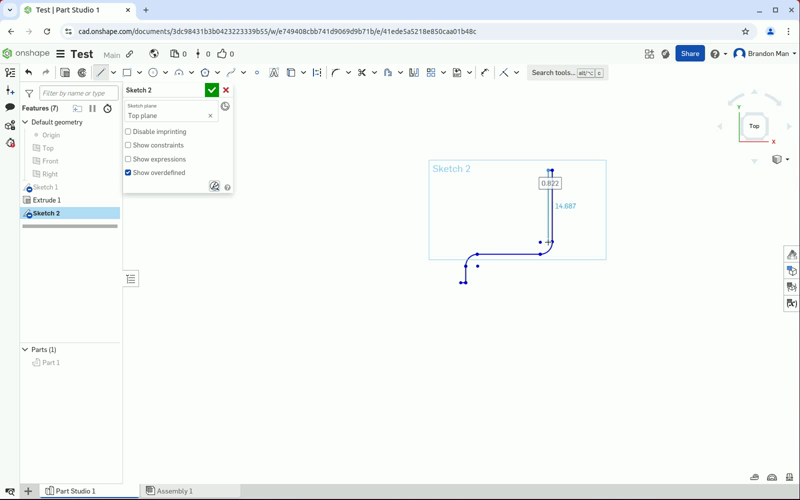
scroll(6)
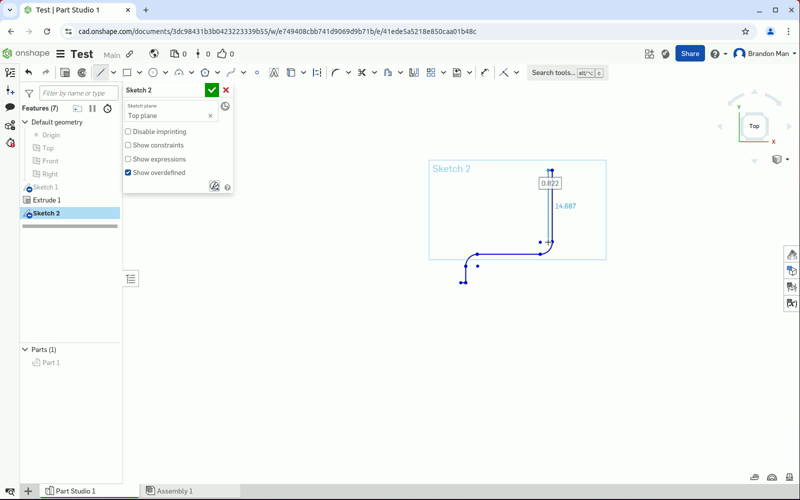
scroll(6)
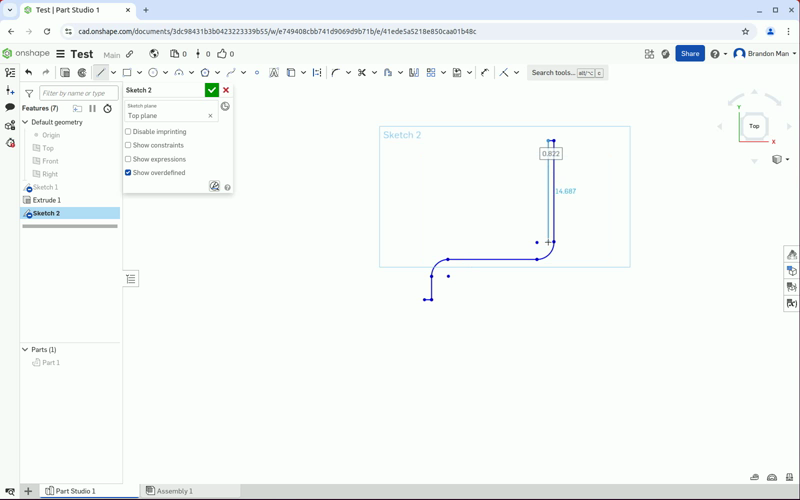
scroll(6)
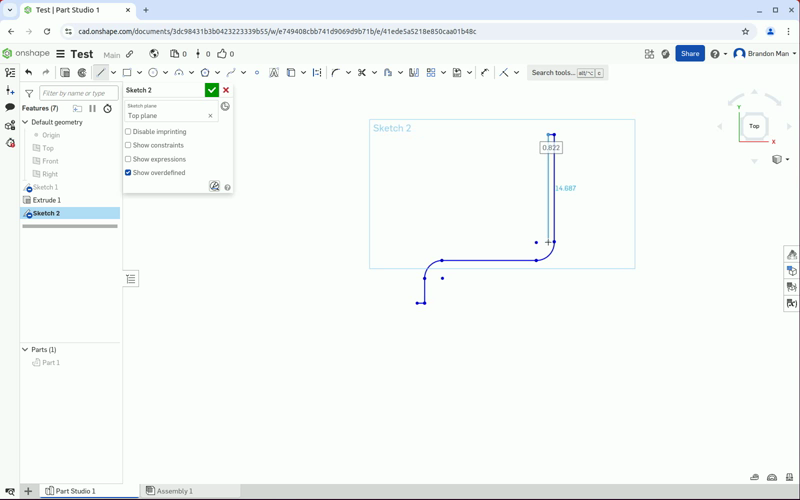
scroll(6)
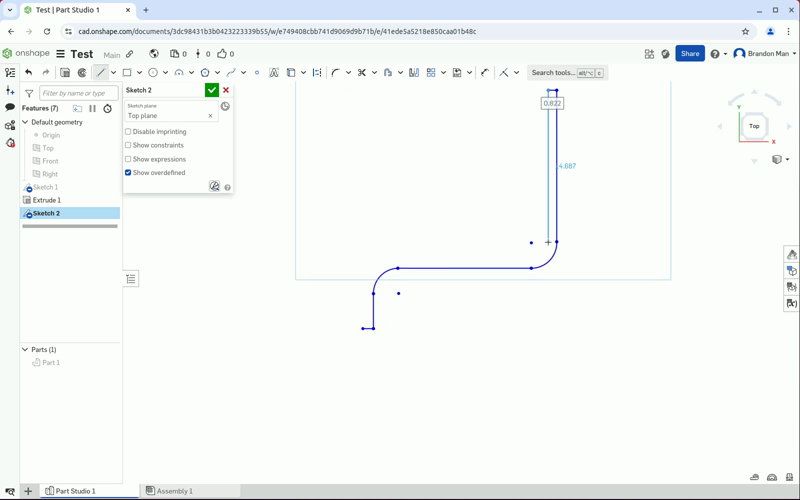
scroll(6)
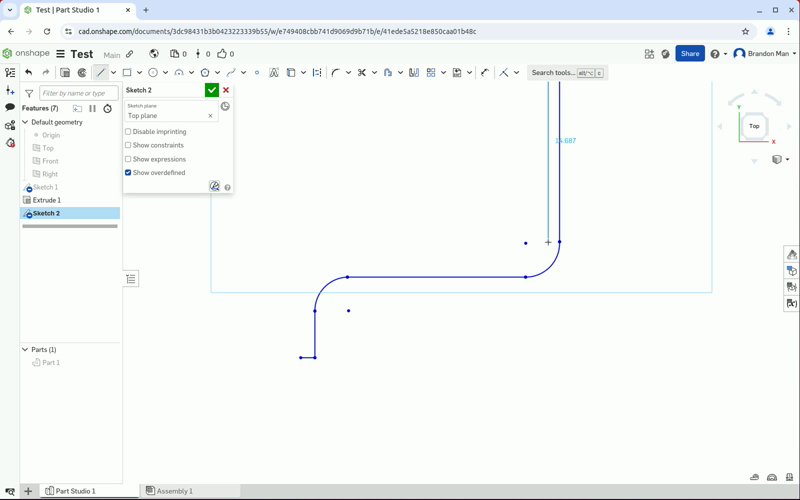
scroll(6)
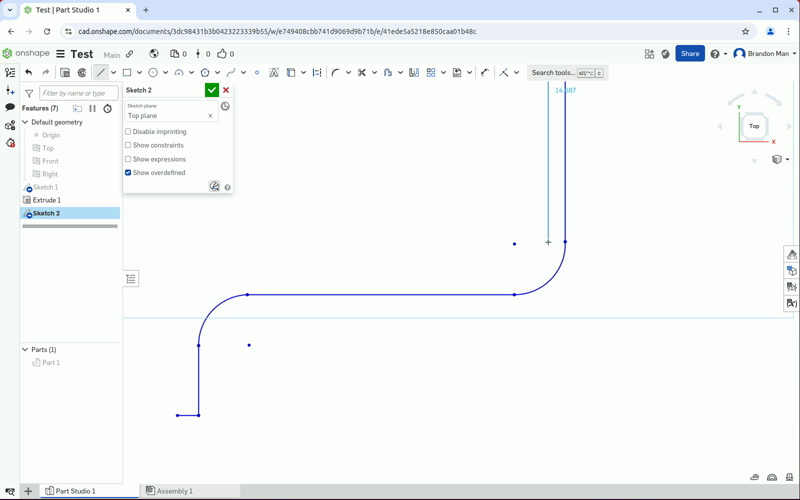
scroll(6)
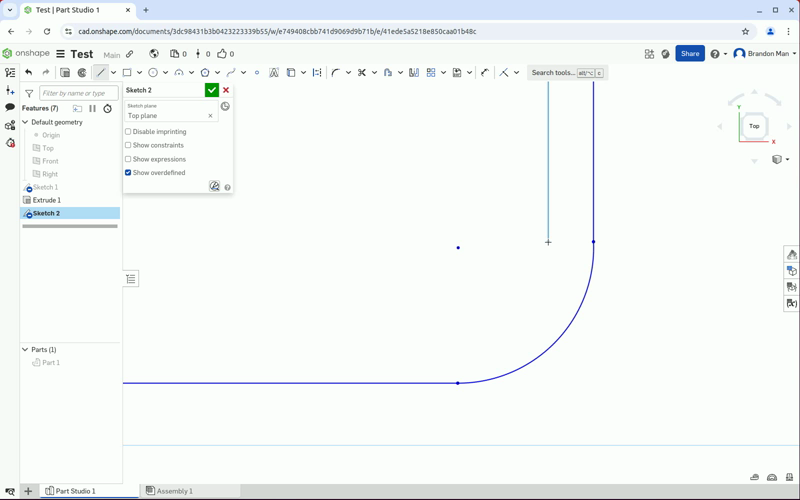
click(548, 241)
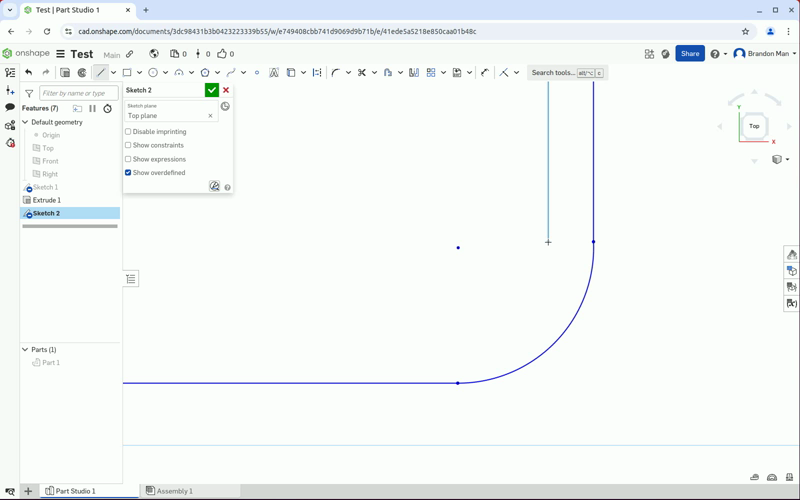
scroll(-6)
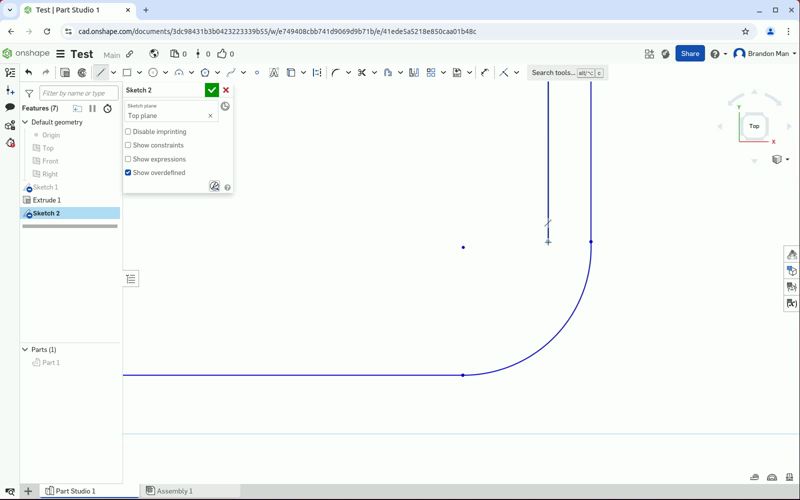
scroll(-6)
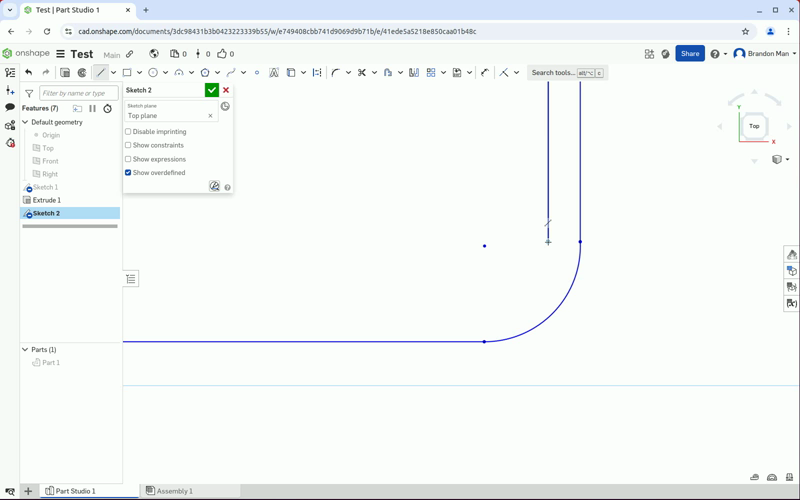
scroll(-6)
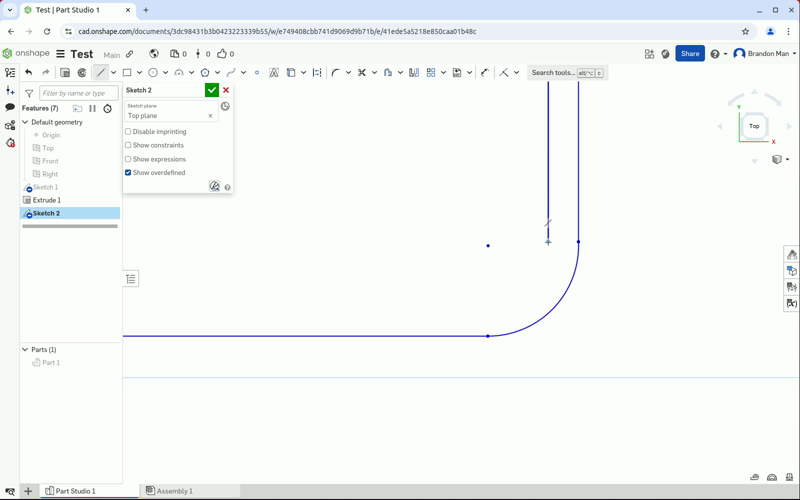
scroll(-6)
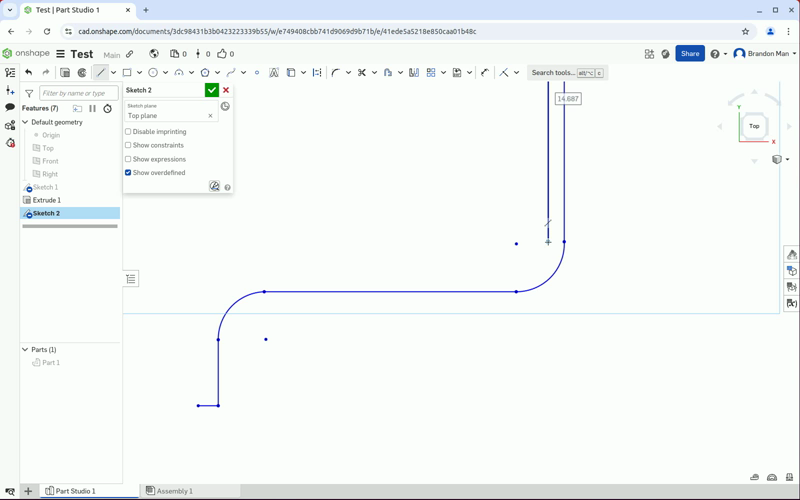
scroll(-6)
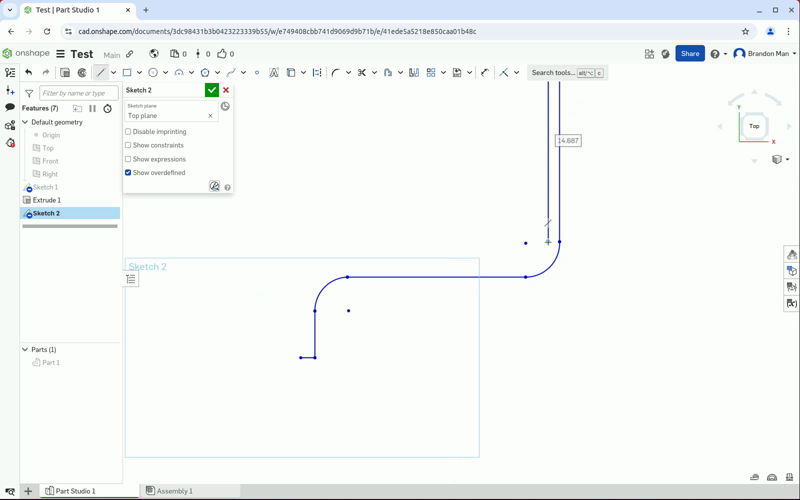
scroll(-6)
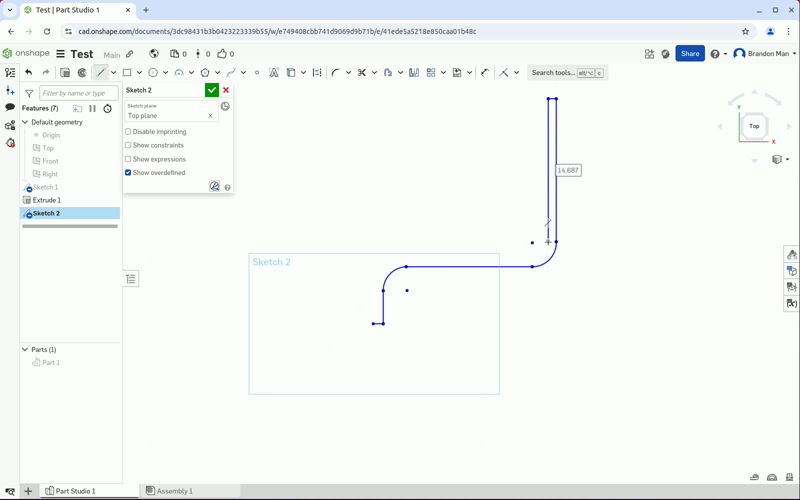
scroll(-6)
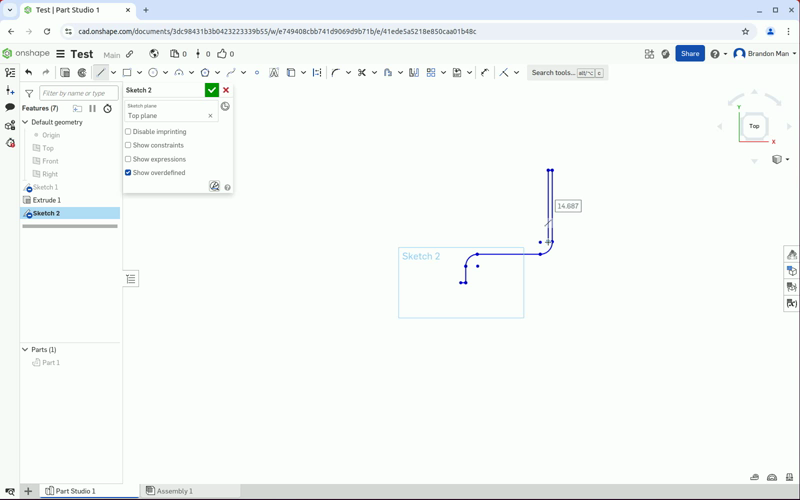
key_up(shift)
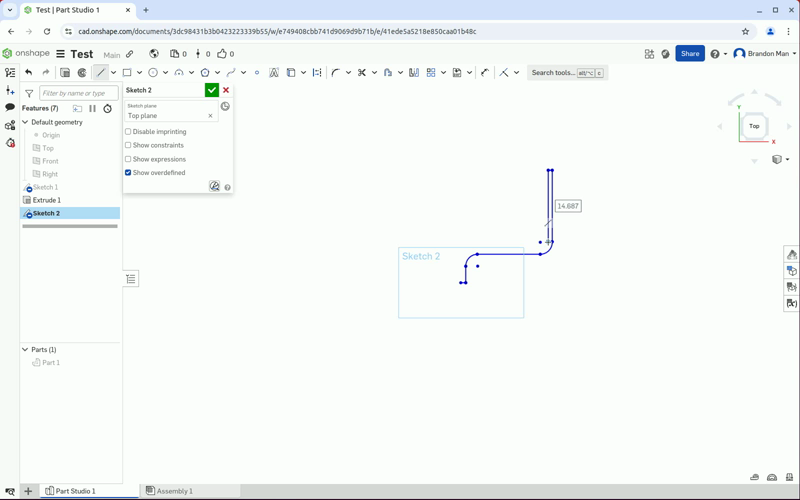
key(esc)
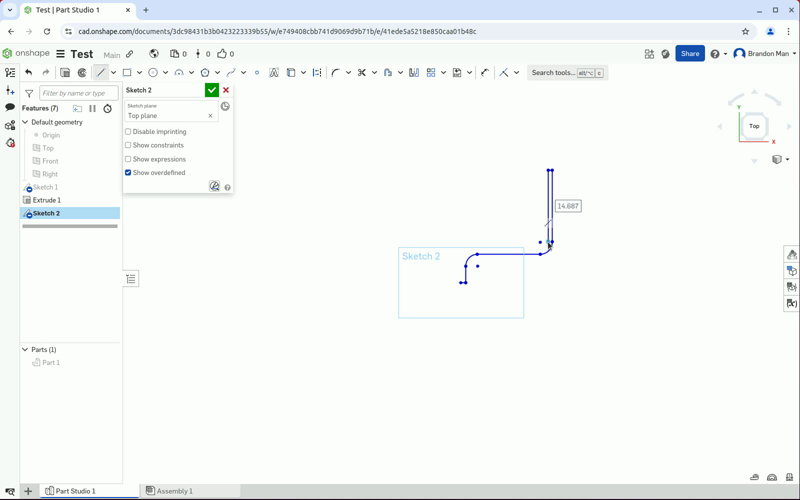
key(a)
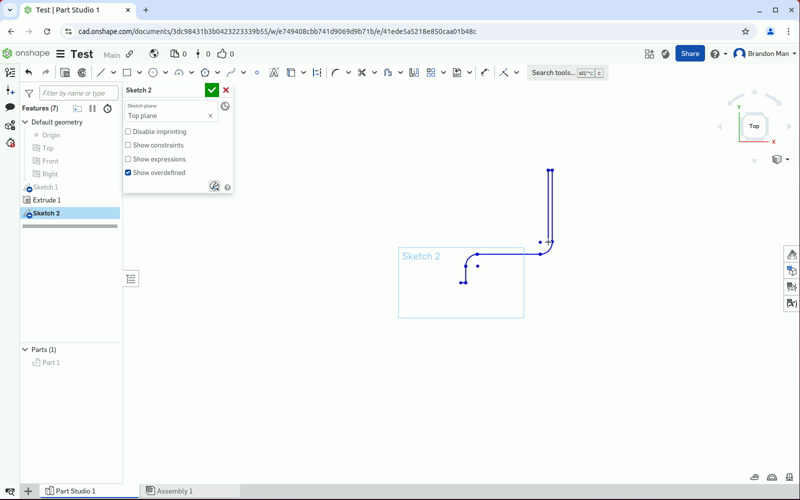
mouse_move(548, 241)
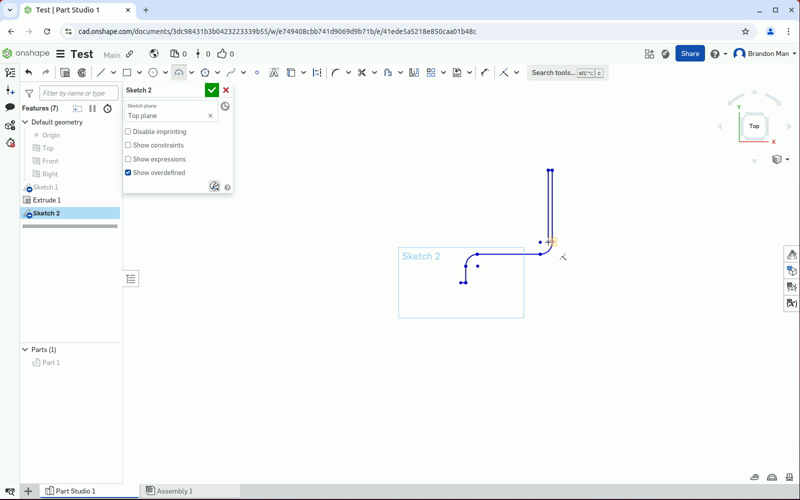
scroll(6)
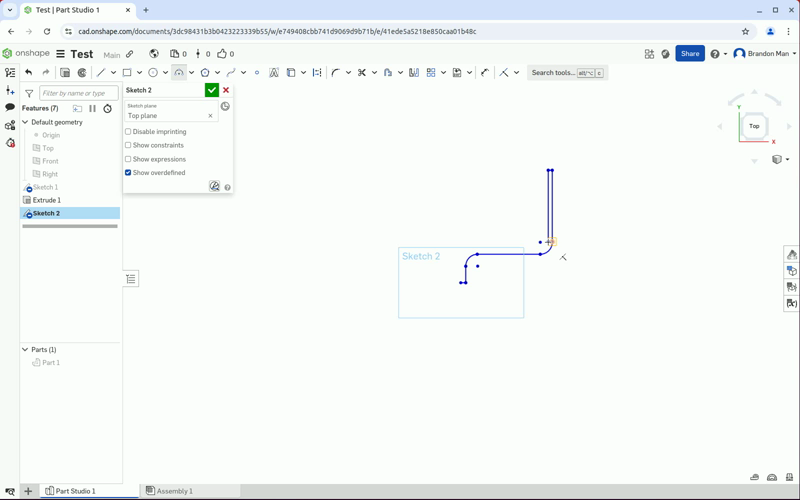
scroll(6)
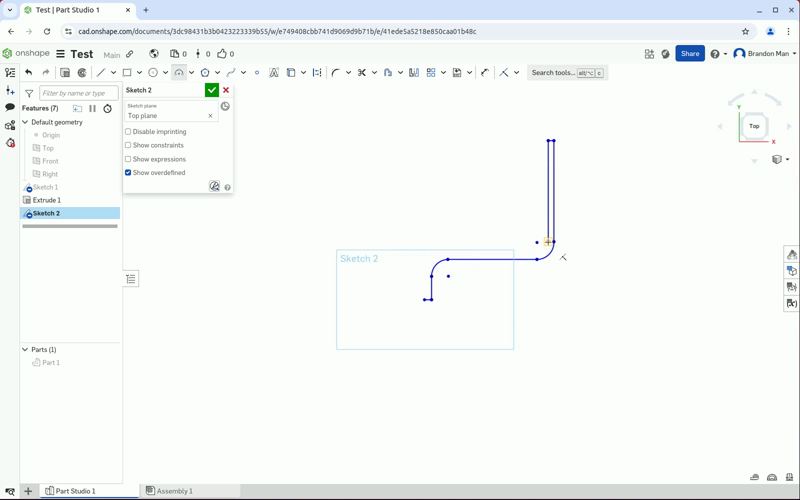
scroll(6)
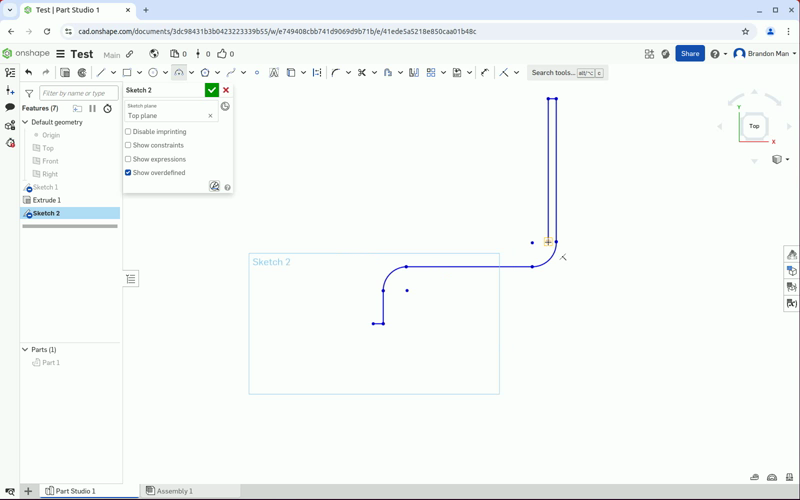
scroll(6)
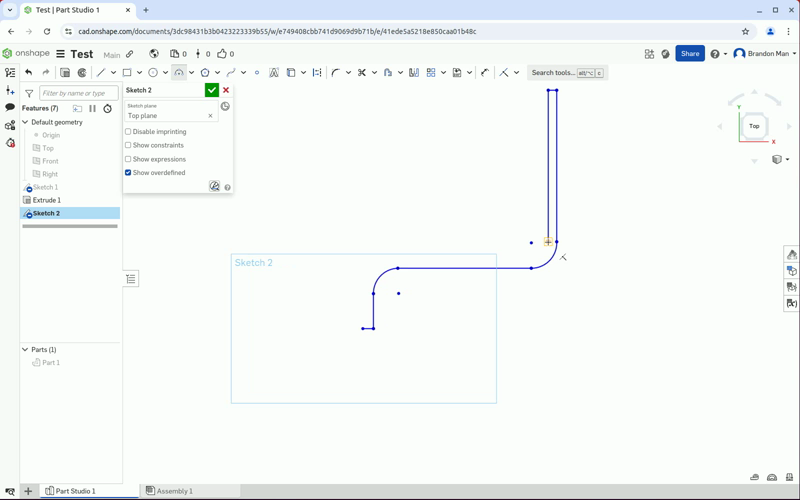
scroll(6)
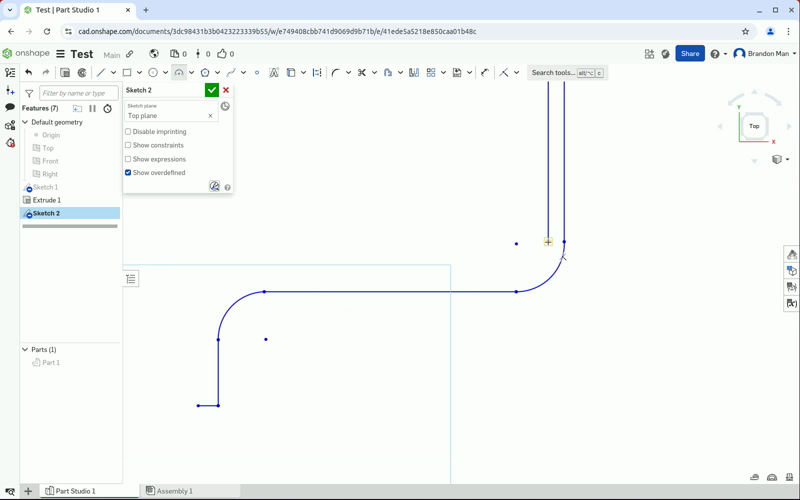
scroll(6)
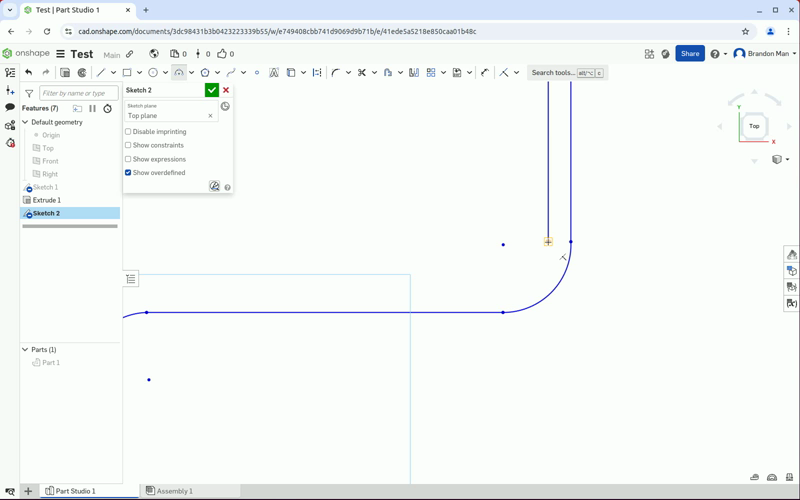
scroll(6)
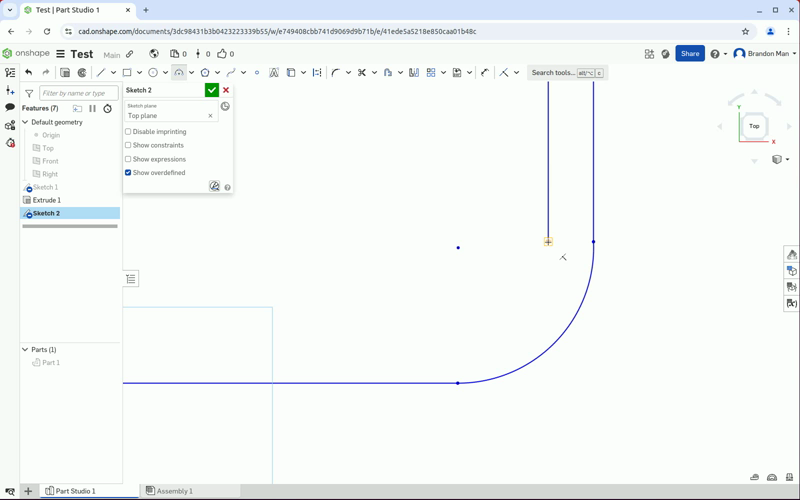
click(548, 241)
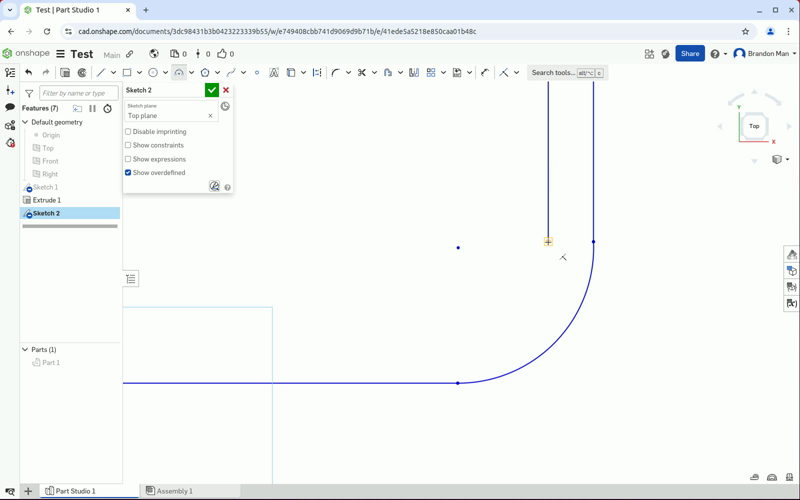
scroll(-6)
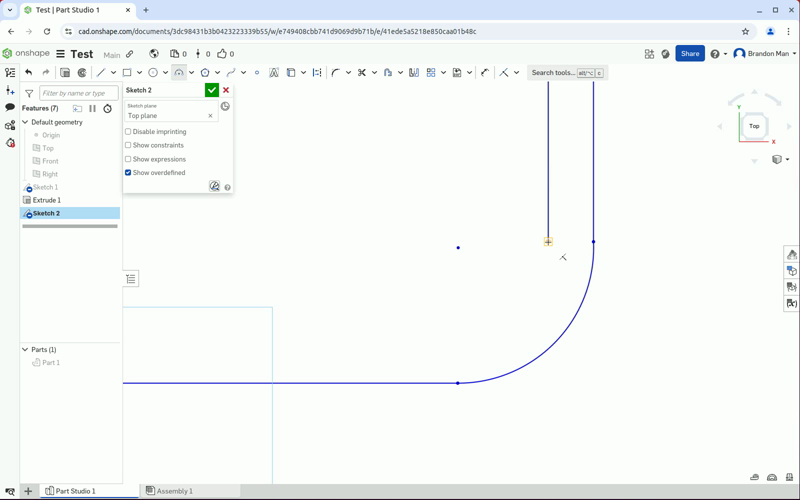
scroll(-6)
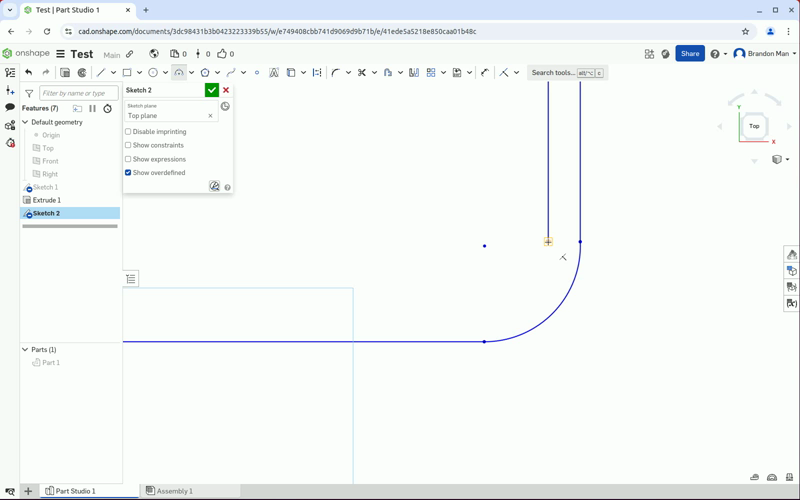
scroll(-6)
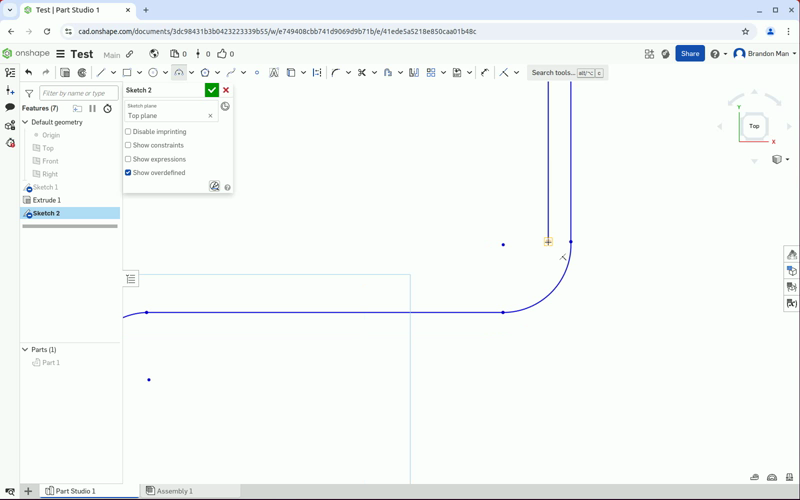
scroll(-6)
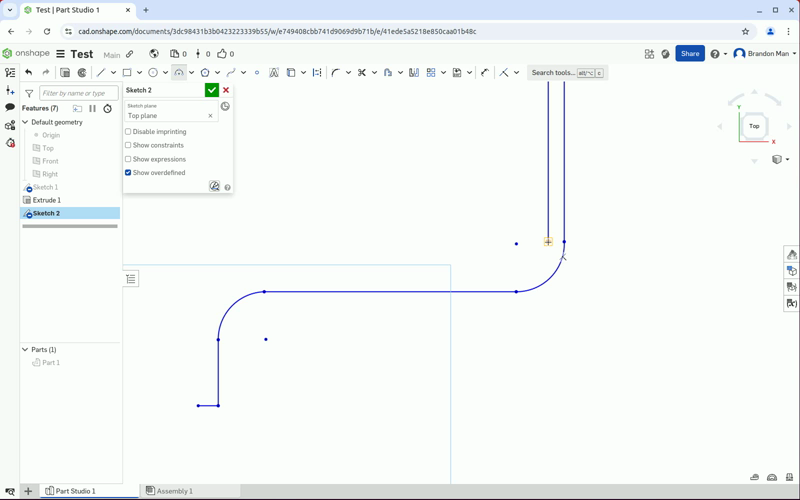
scroll(-6)
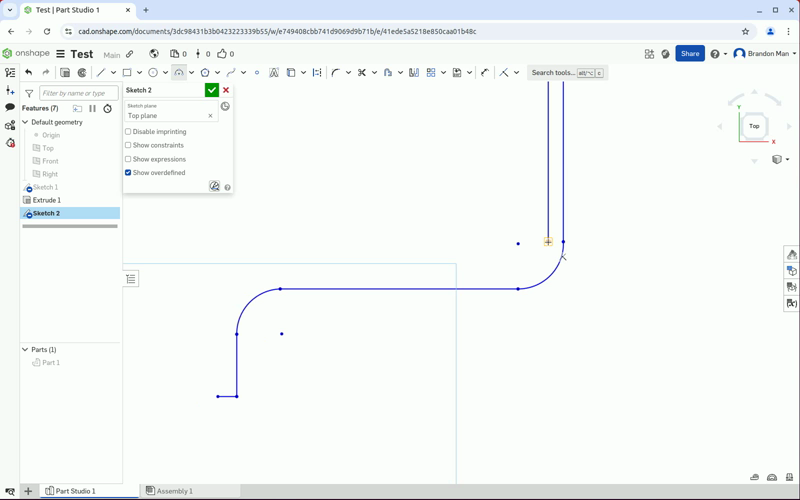
scroll(-6)
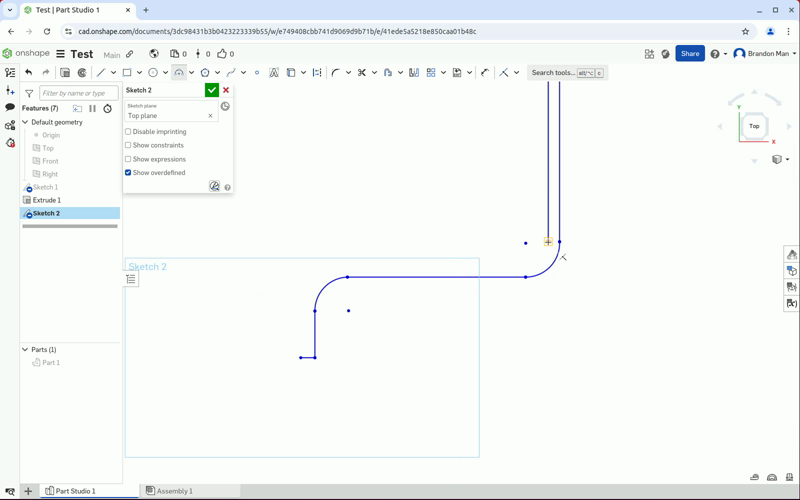
scroll(-6)
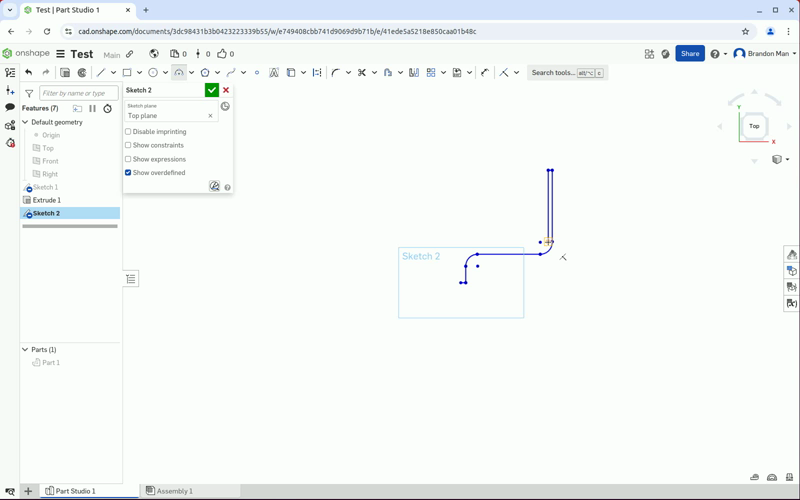
key_down(shift)
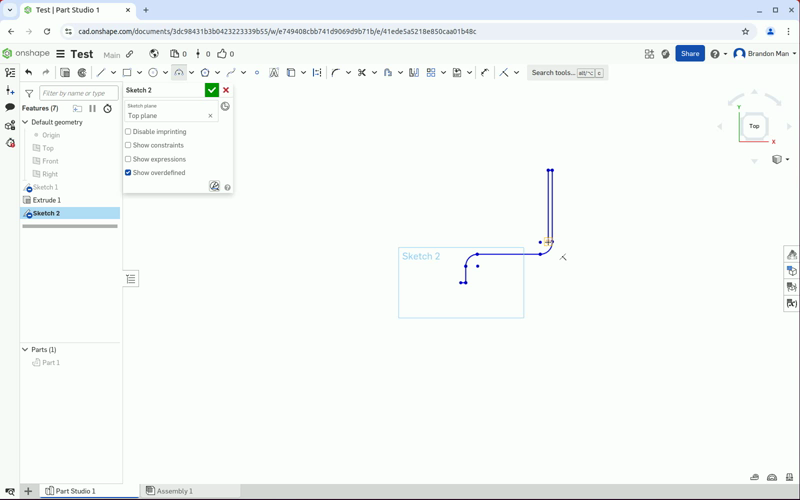
mouse_move(540, 249)
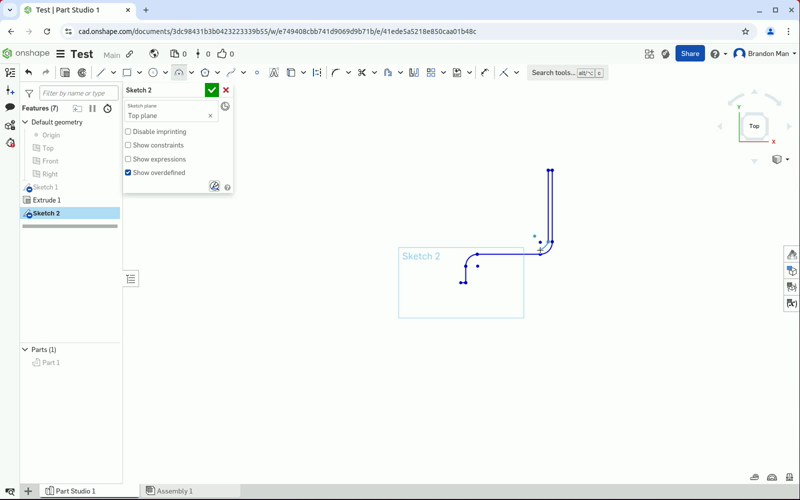
click(540, 249)
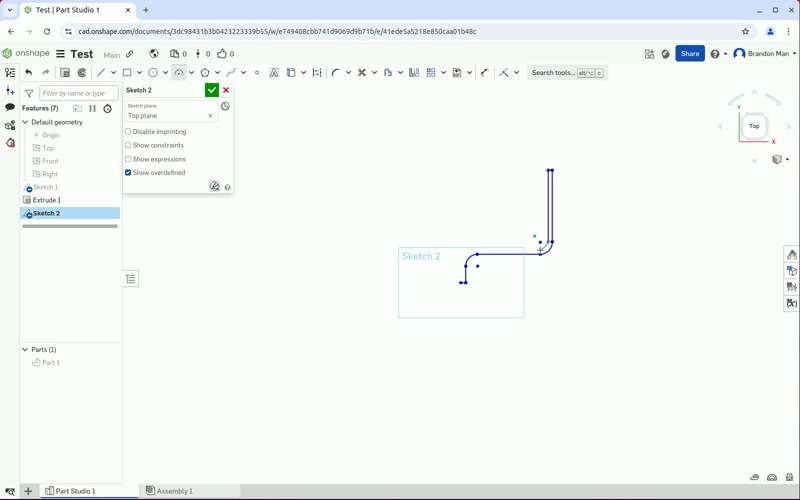
mouse_move(546, 247)
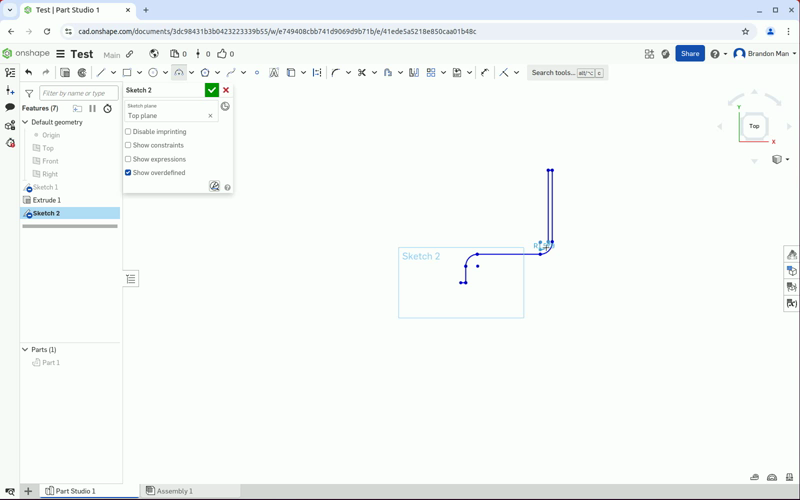
scroll(6)
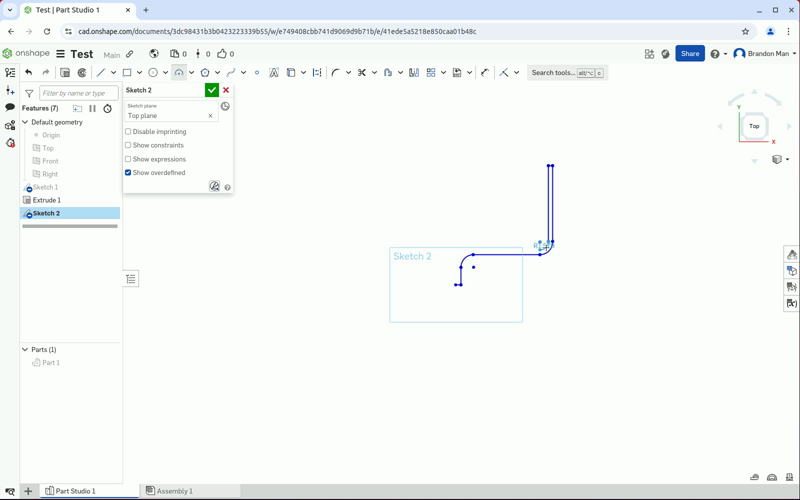
scroll(6)
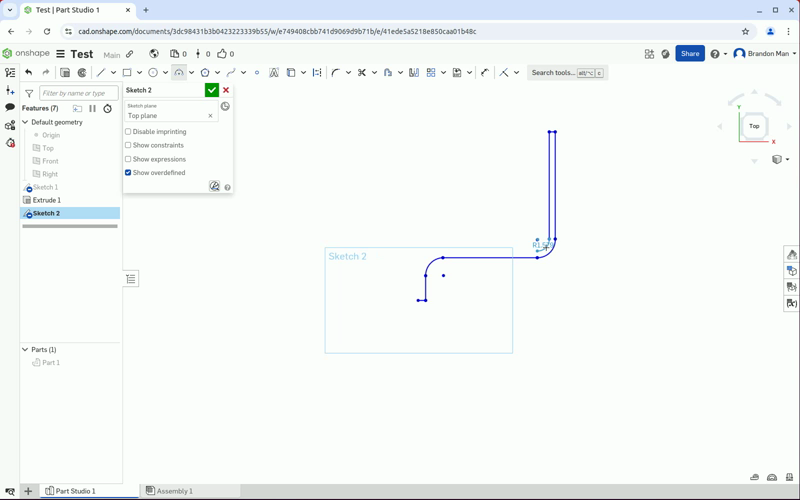
scroll(6)
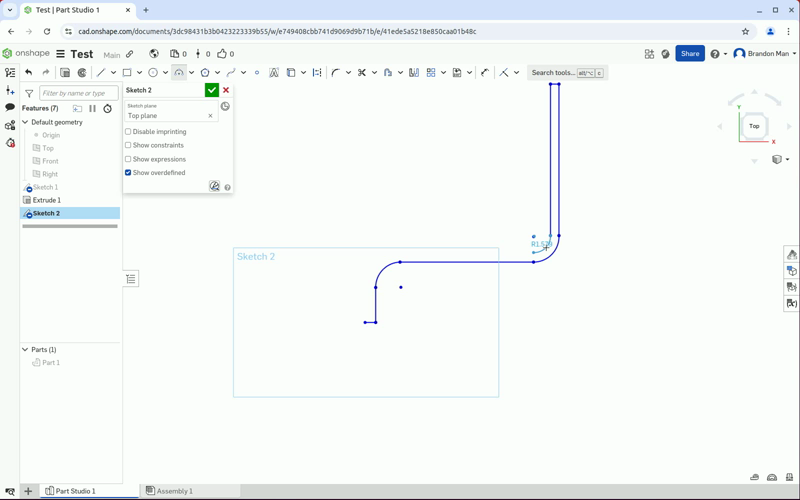
scroll(6)
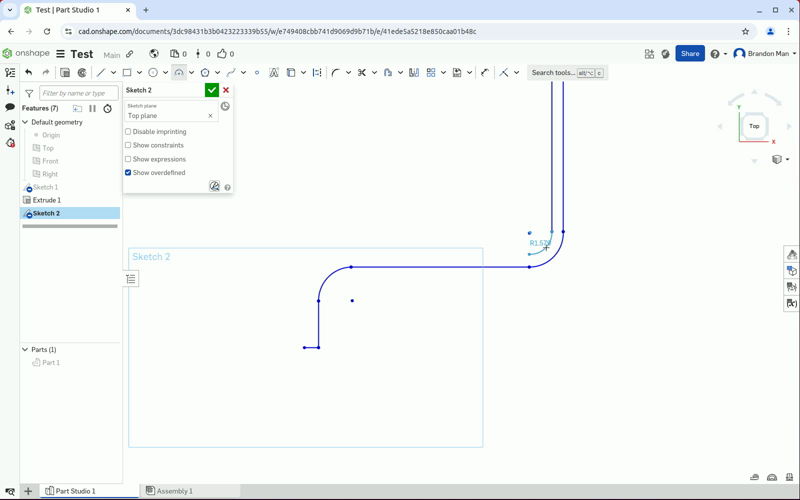
scroll(6)
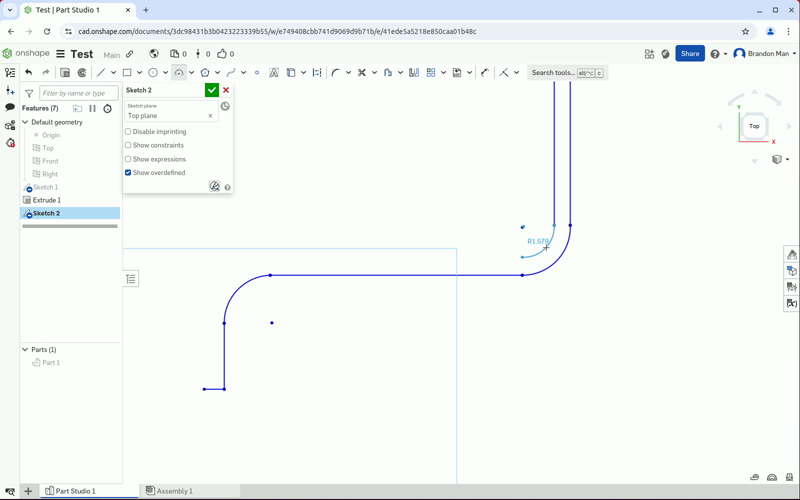
scroll(6)
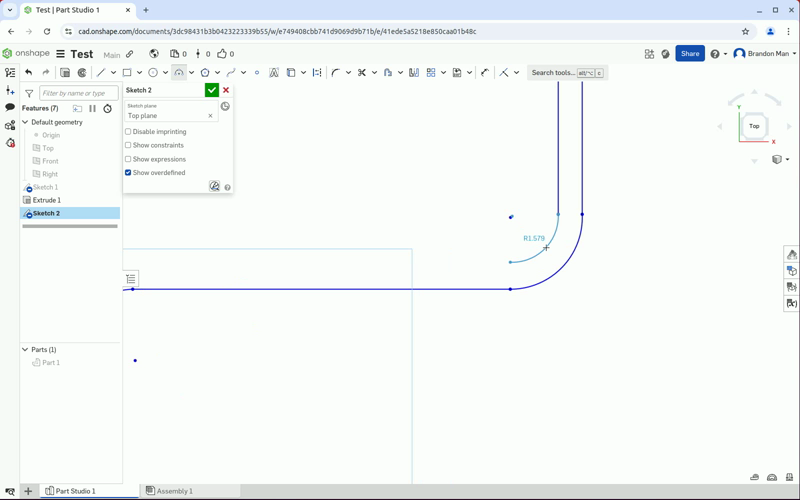
scroll(6)
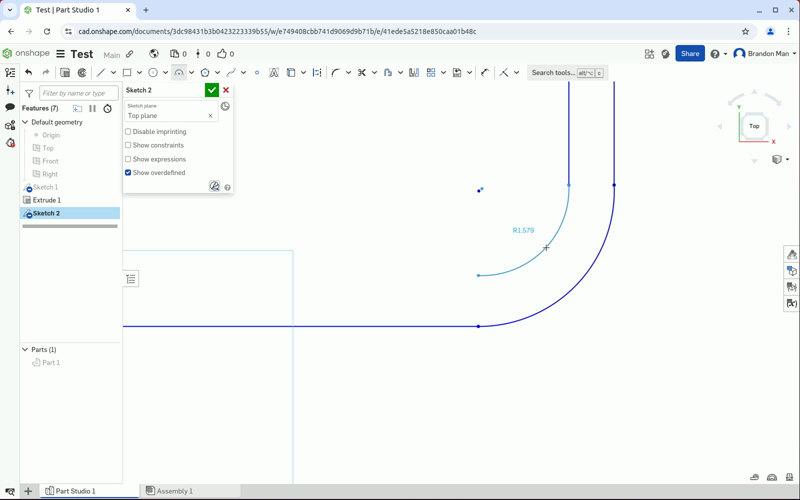
click(546, 247)
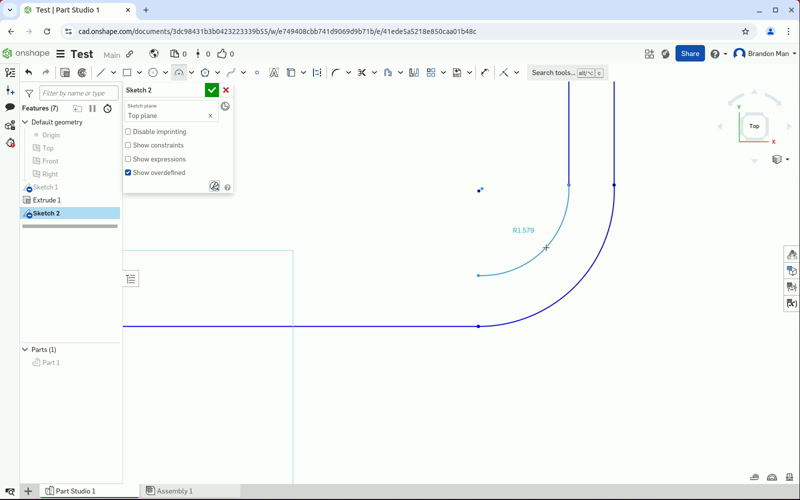
scroll(-6)
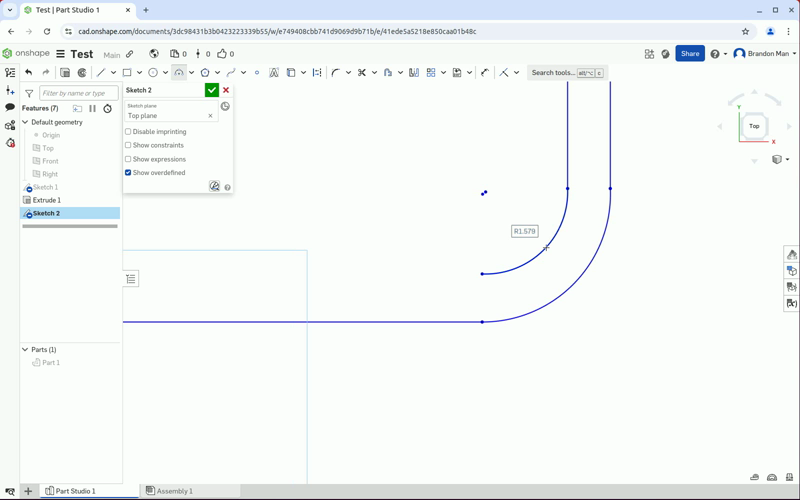
scroll(-6)
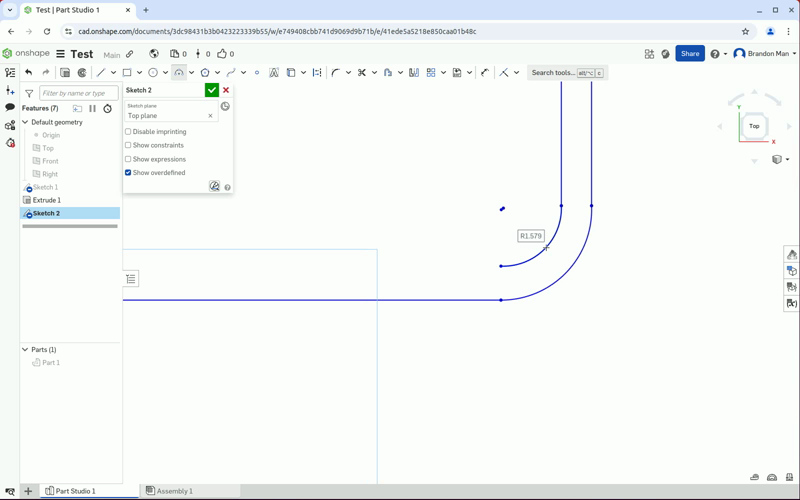
scroll(-6)
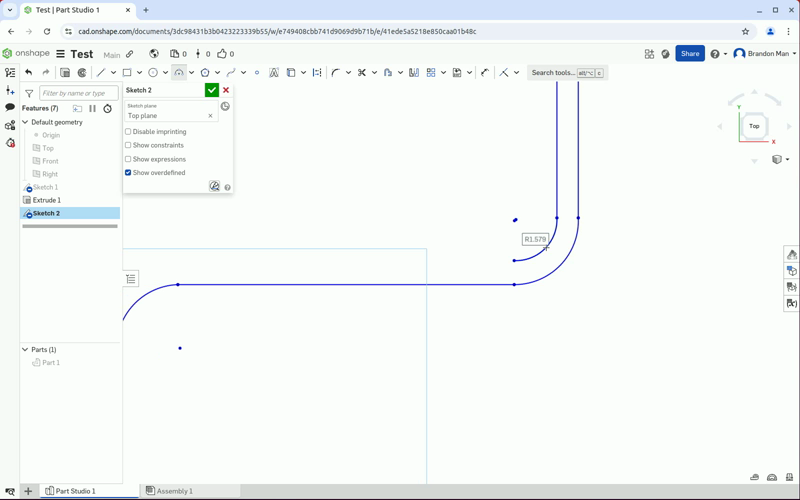
scroll(-6)
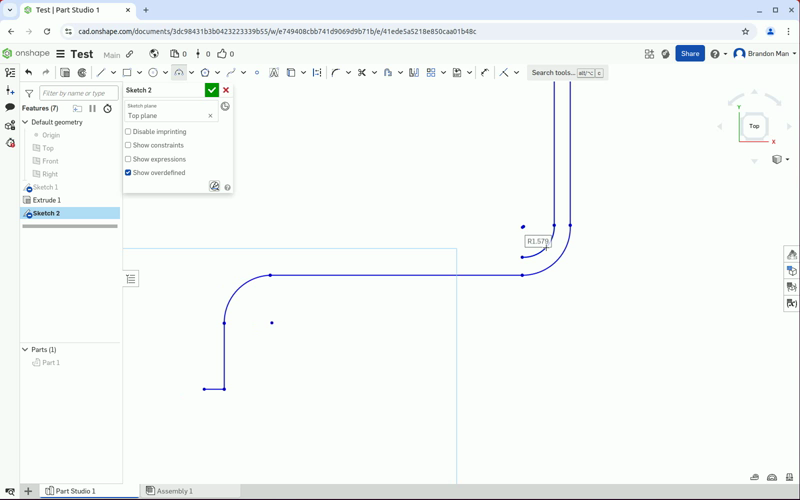
scroll(-6)
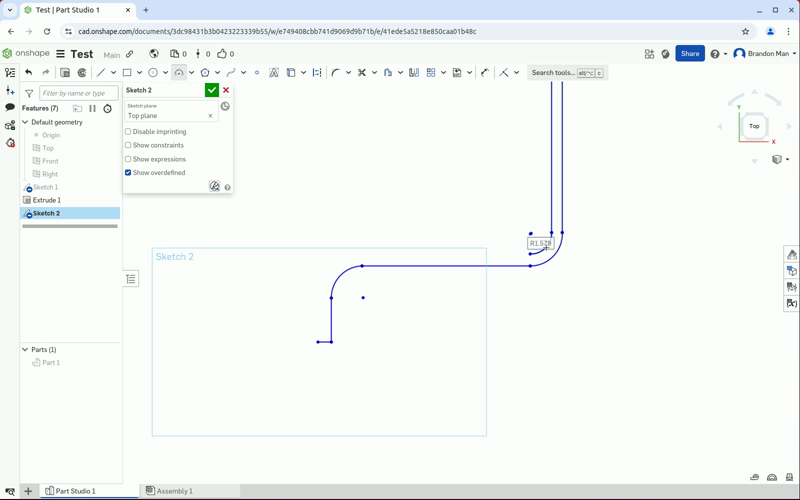
scroll(-6)
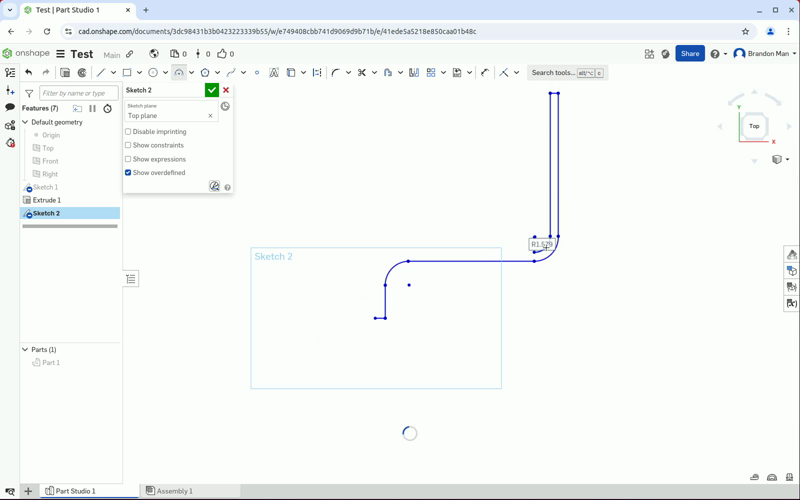
scroll(-6)
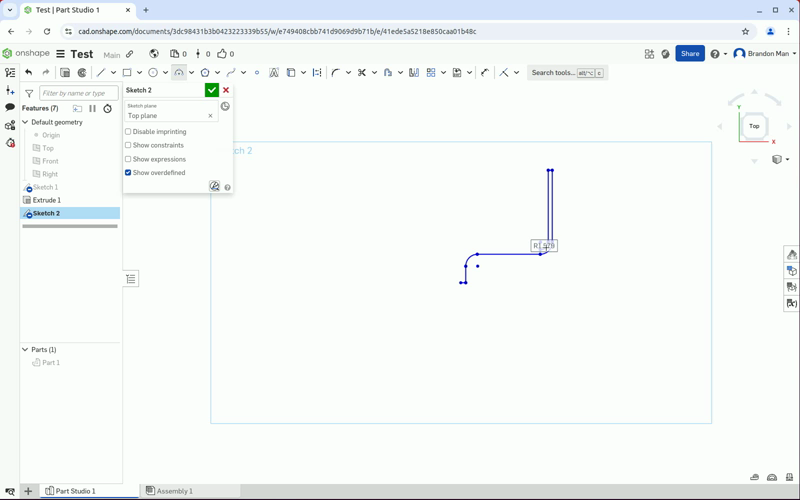
key_up(shift)
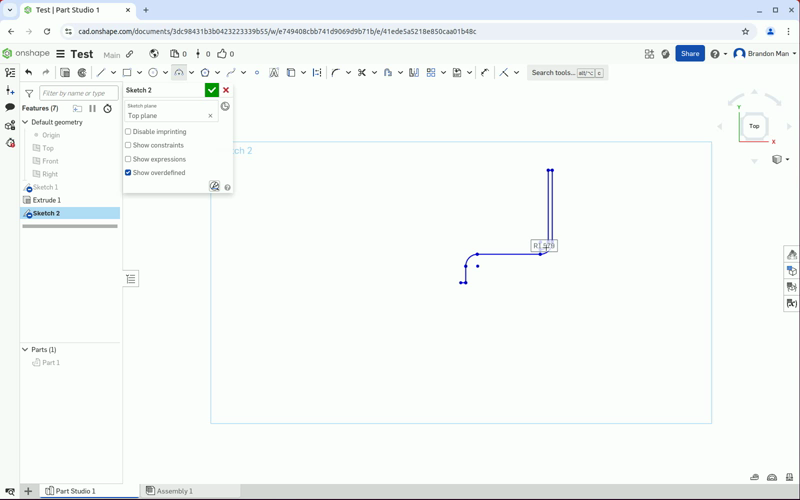
key(esc)
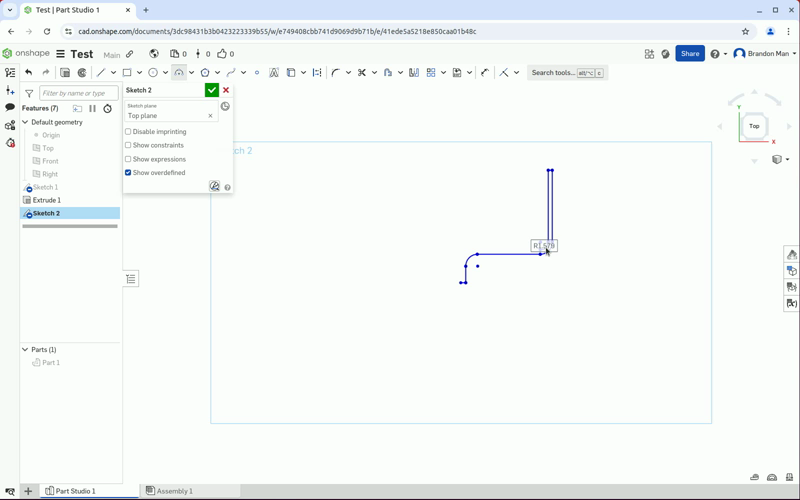
key(l)
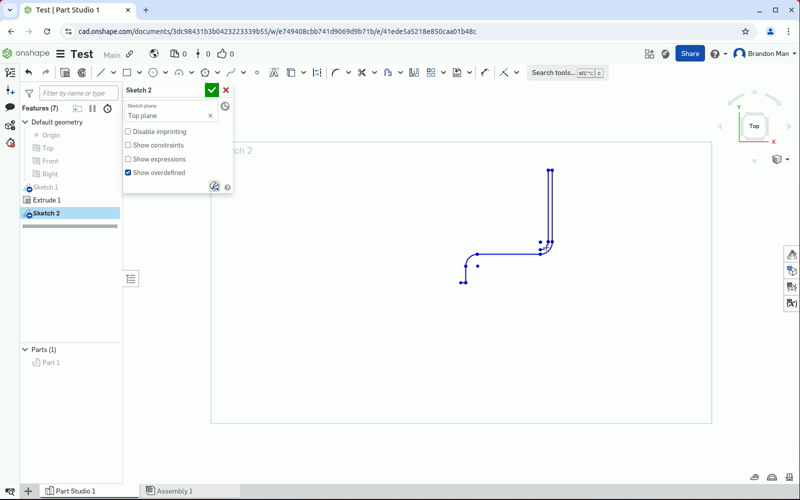
mouse_move(540, 249)
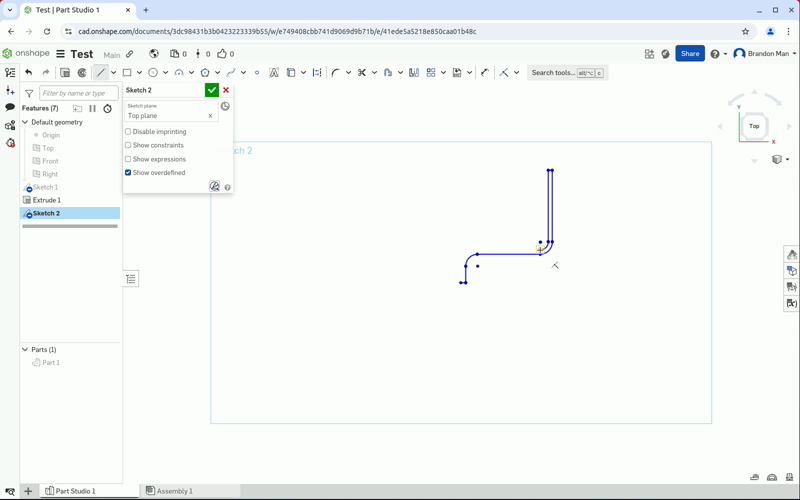
click(540, 249)
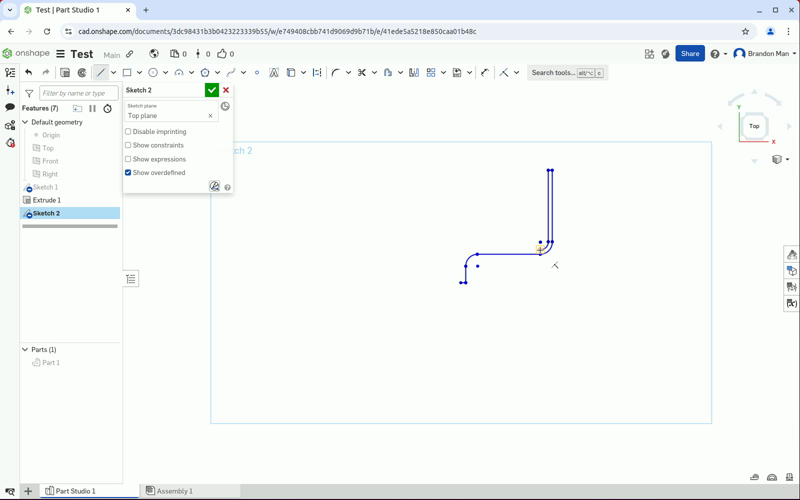
key_down(shift)
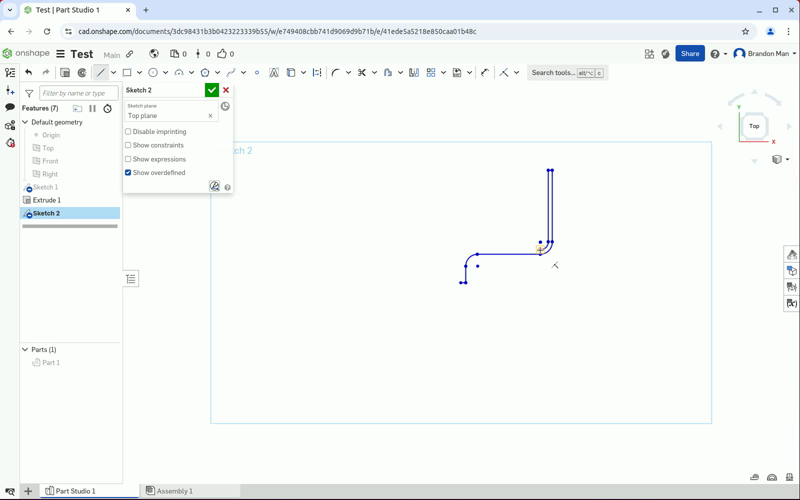
mouse_move(477, 249)
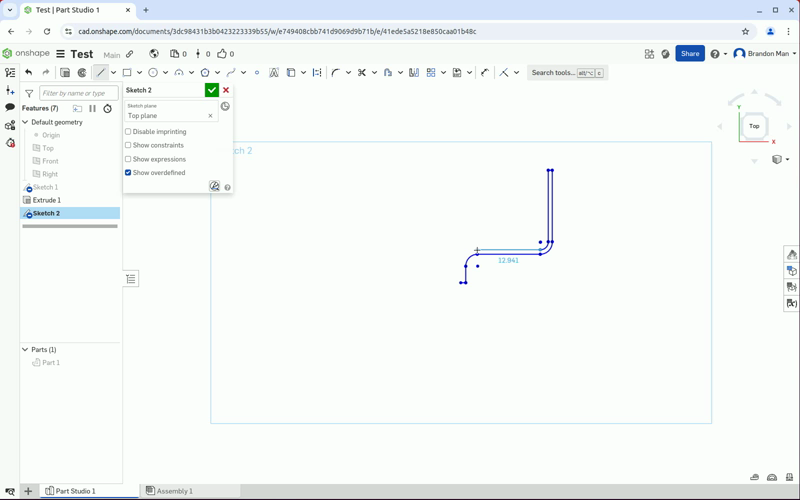
click(477, 249)
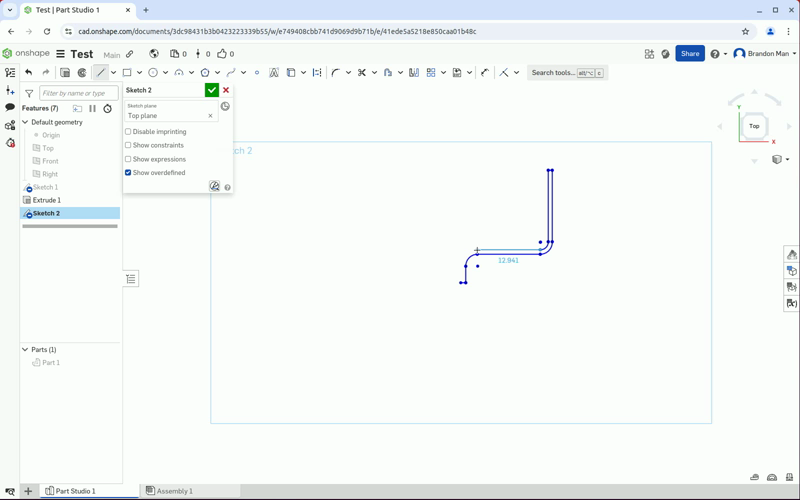
key_up(shift)
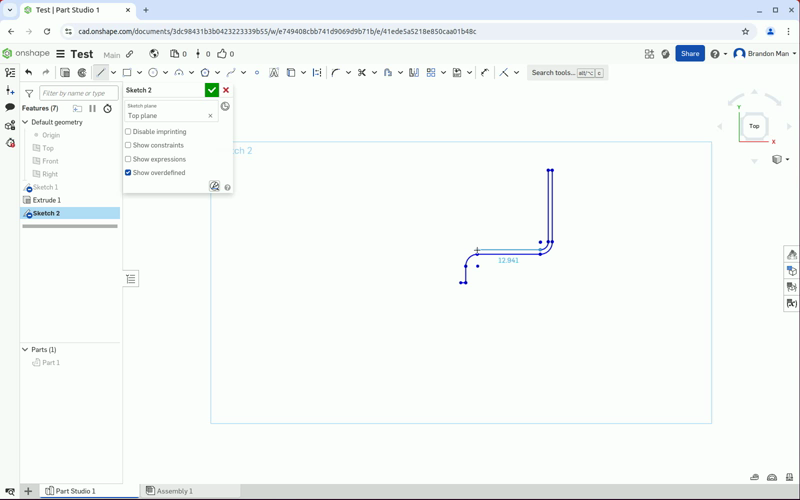
key(esc)
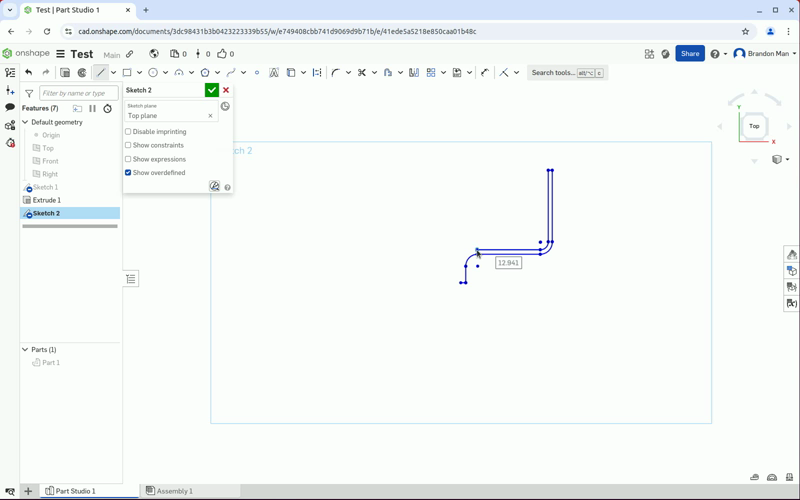
key(a)
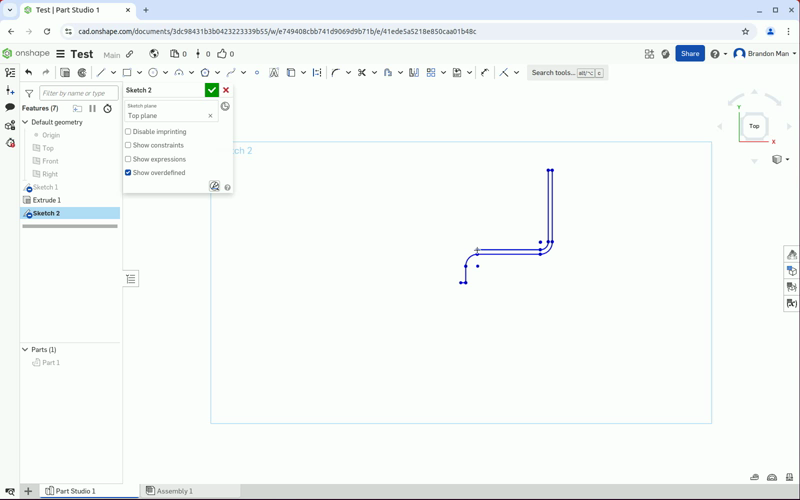
mouse_move(477, 249)
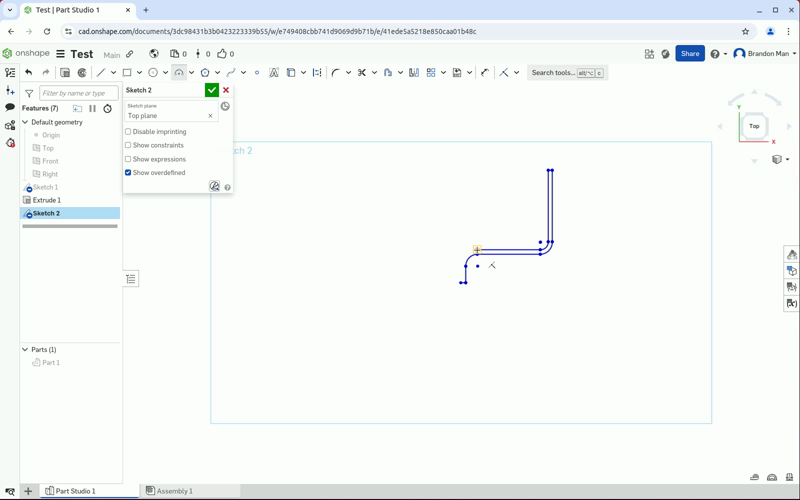
click(477, 249)
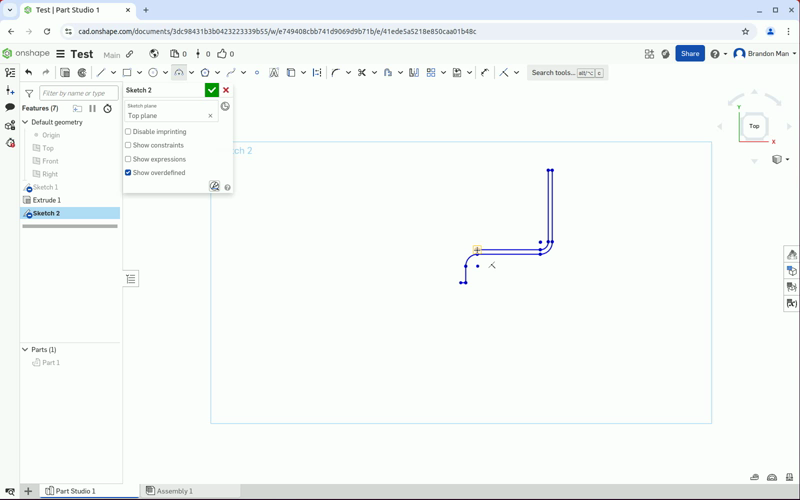
key_down(shift)
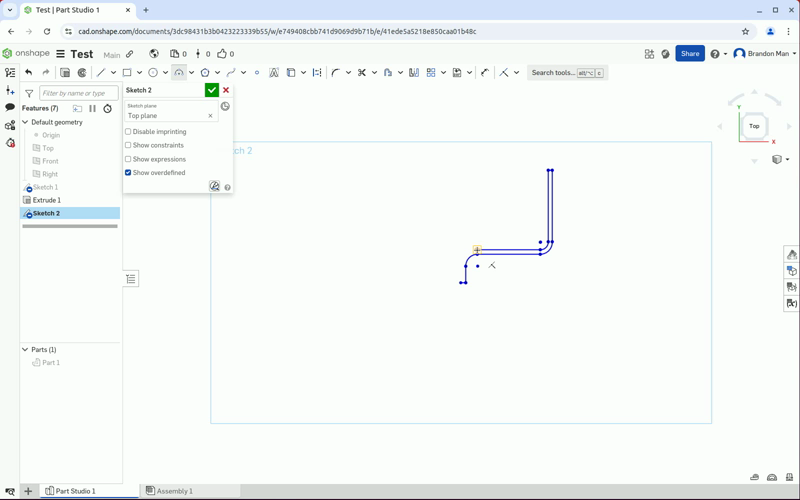
mouse_move(460, 266)
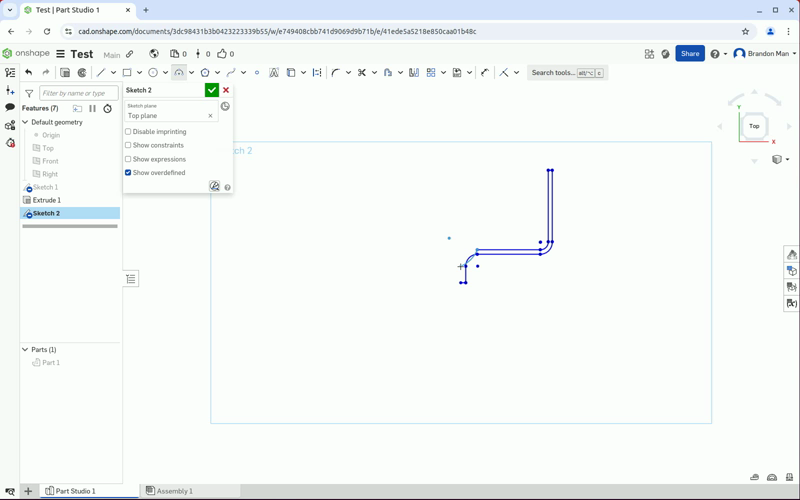
click(460, 266)
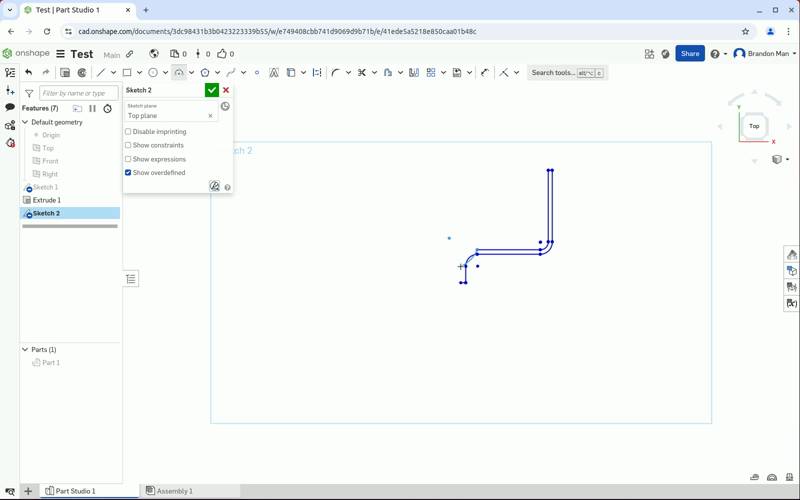
mouse_move(465, 254)
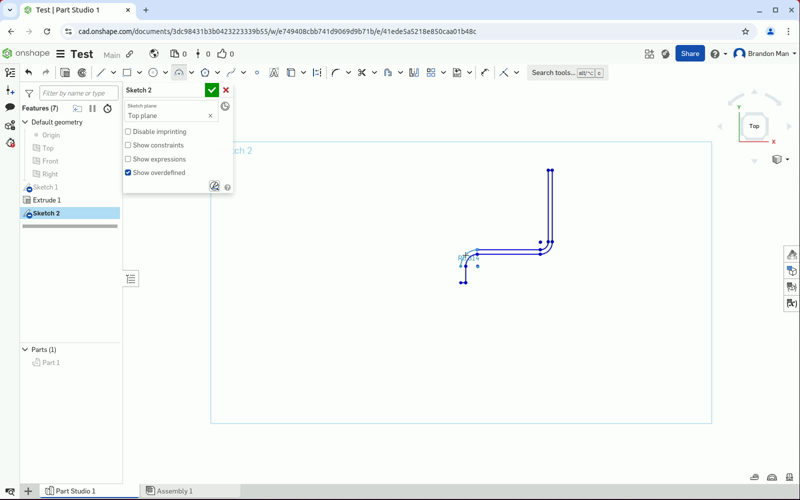
click(465, 254)
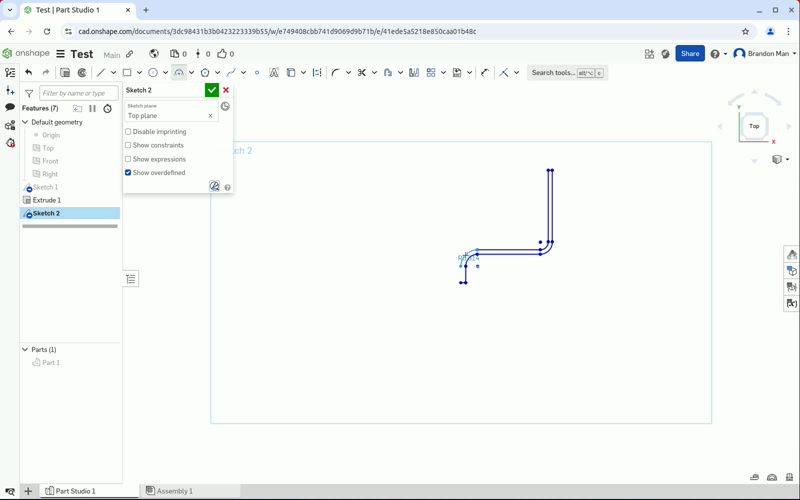
key_up(shift)
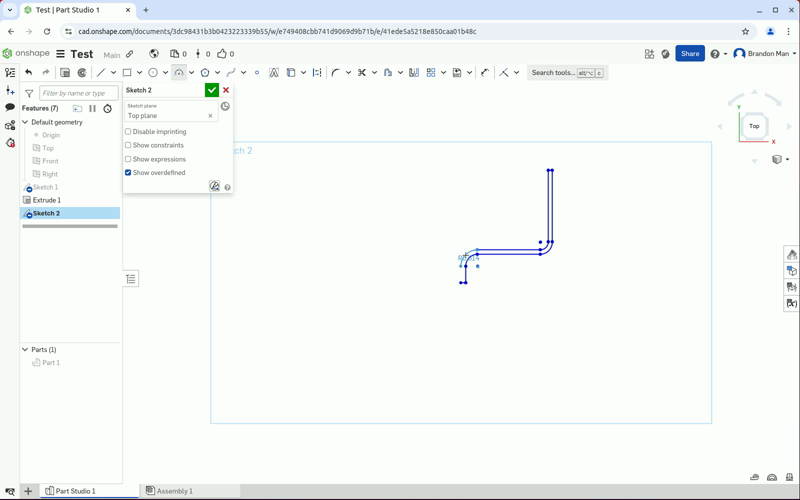
key(esc)
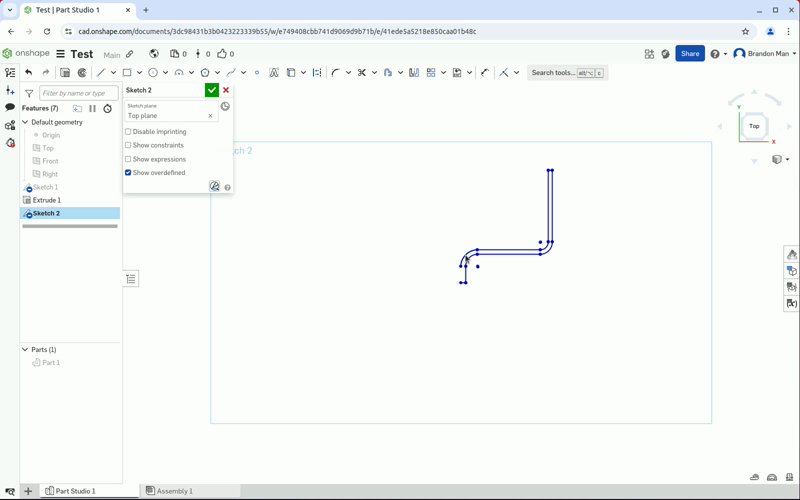
key(l)
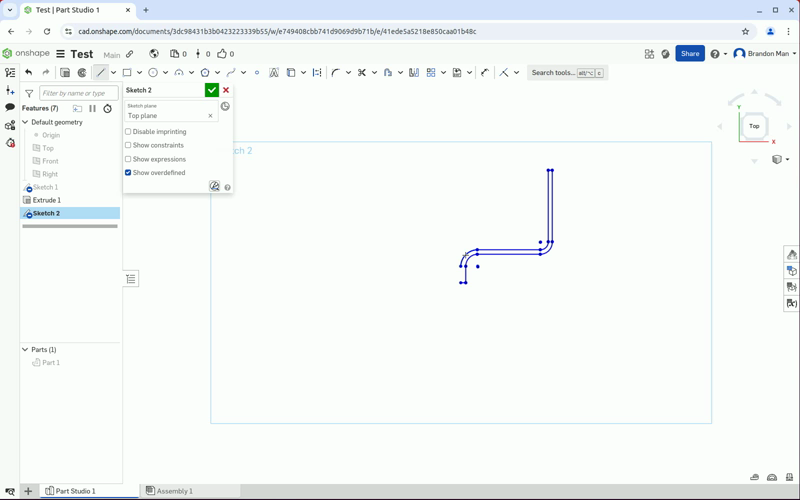
mouse_move(460, 266)
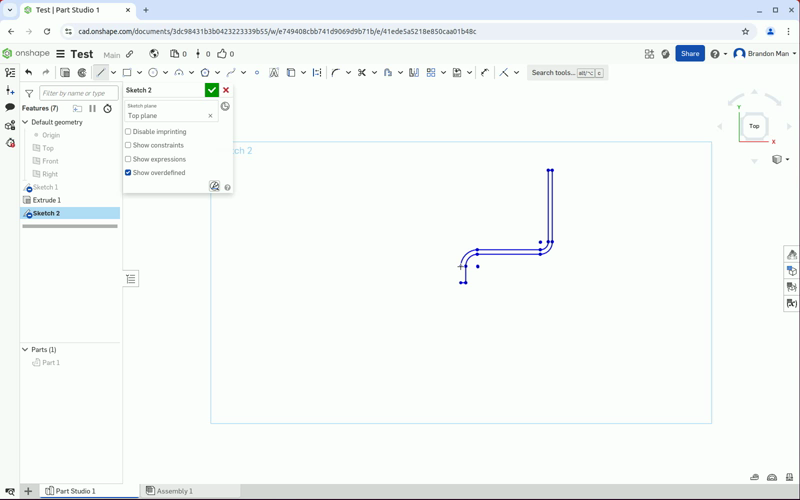
click(460, 266)
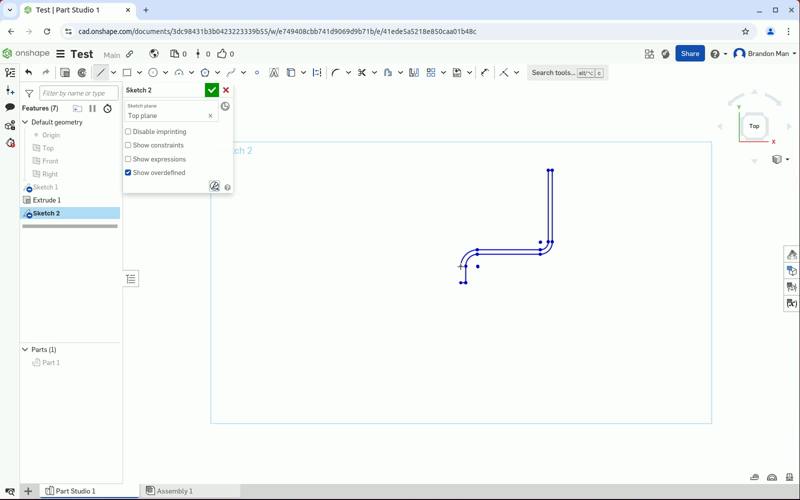
mouse_move(490, 266)
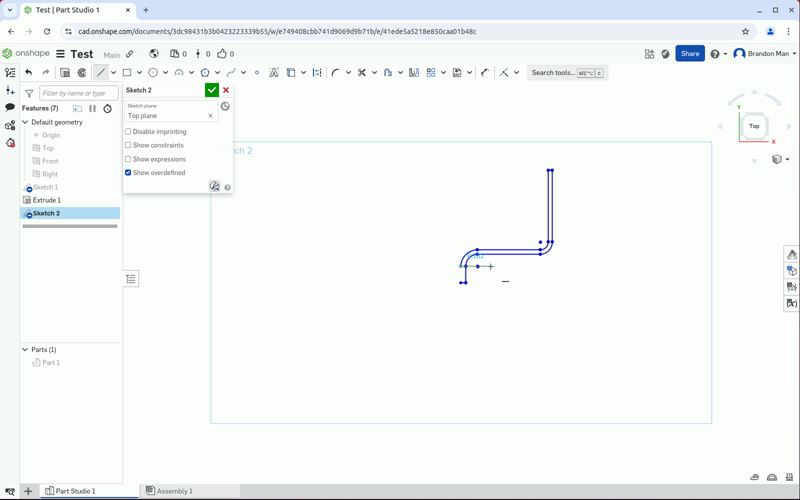
key_down(shift)
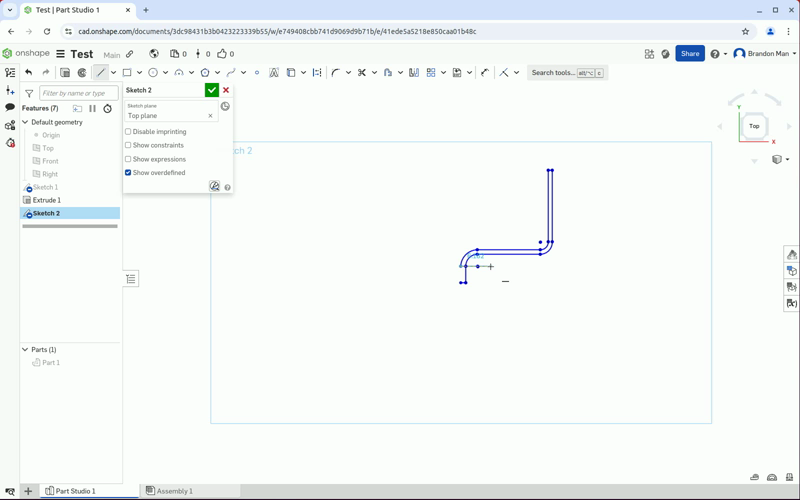
mouse_move(460, 282)
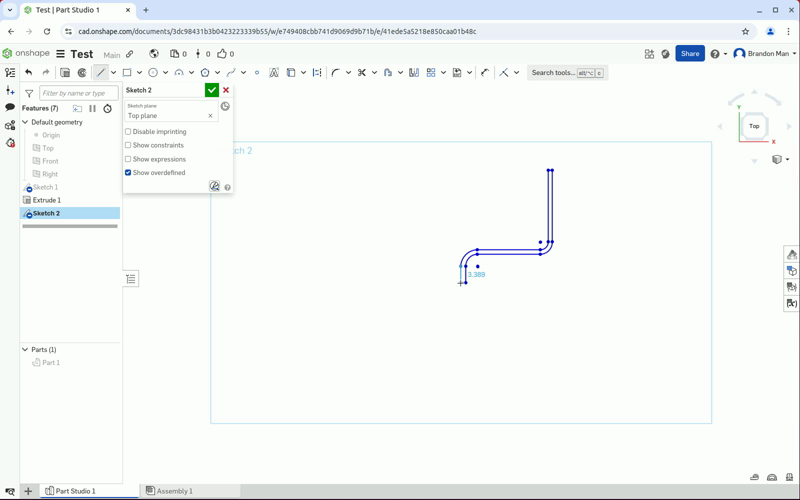
key_up(shift)
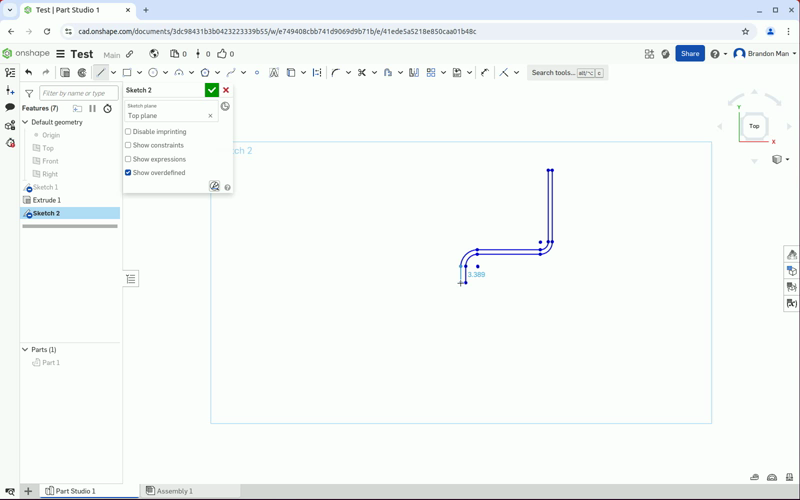
click(460, 282)
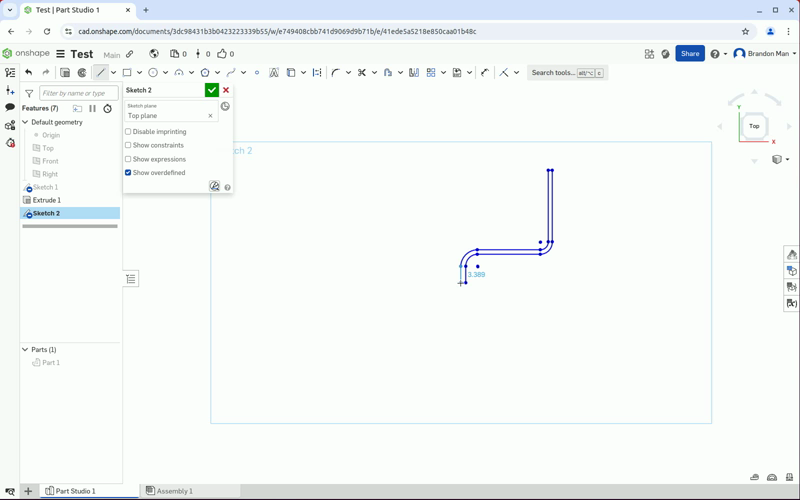
key(esc)
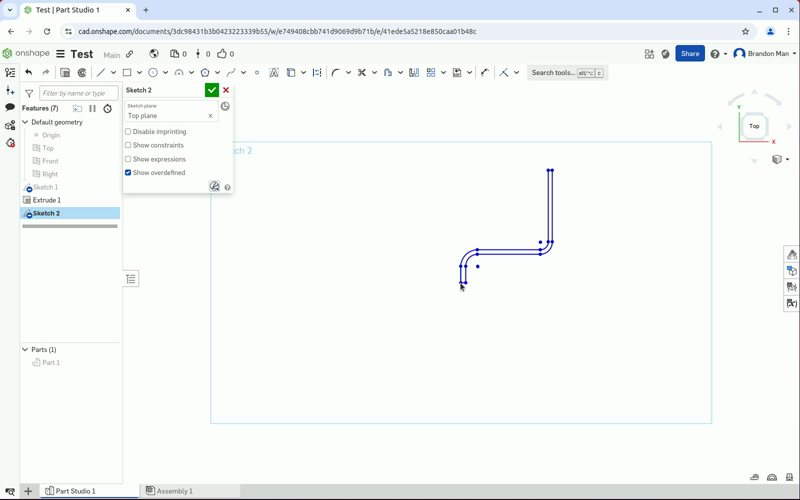
mouse_move(528, 253)
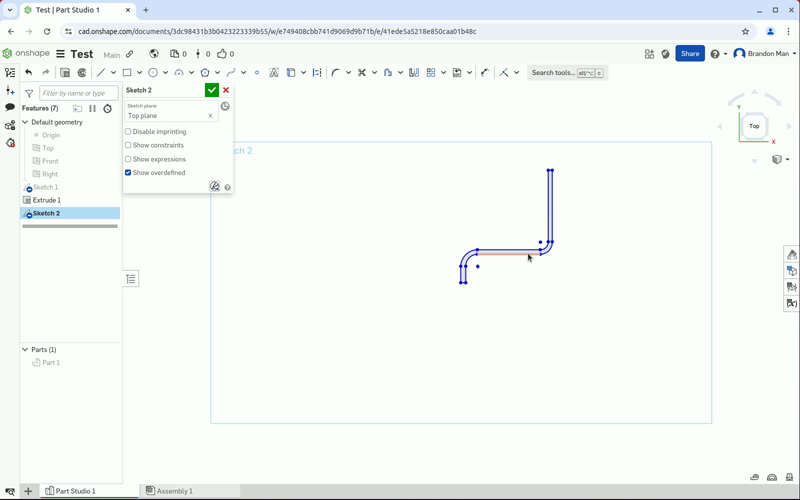
scroll(6)
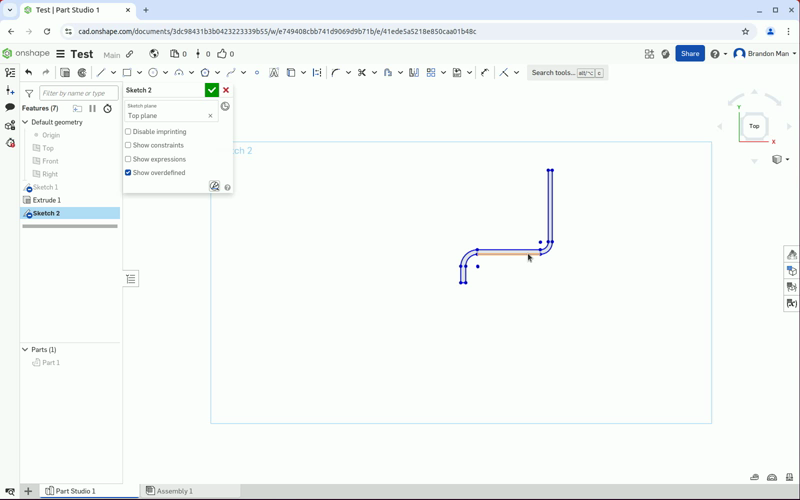
scroll(6)
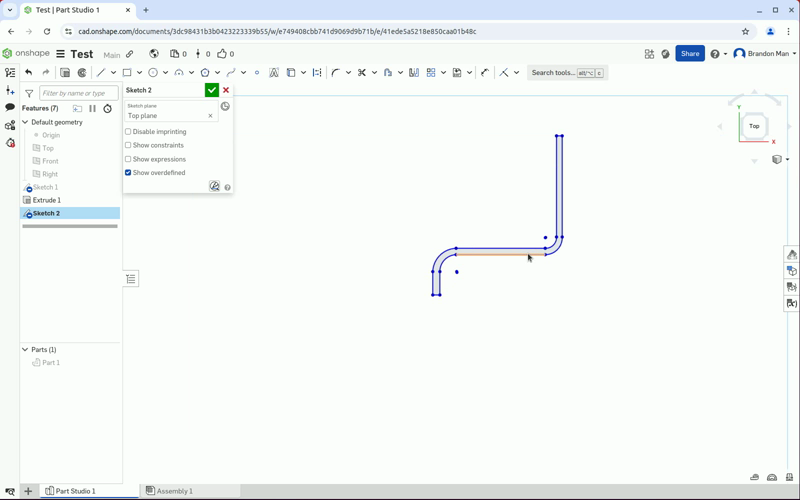
scroll(6)
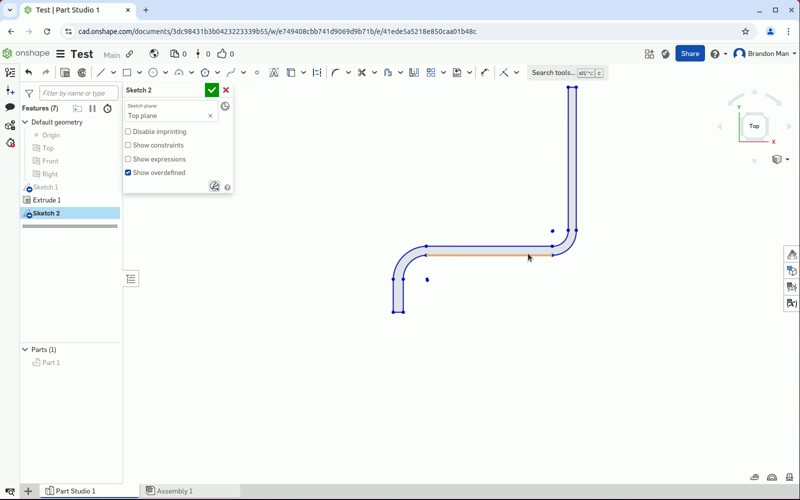
scroll(6)
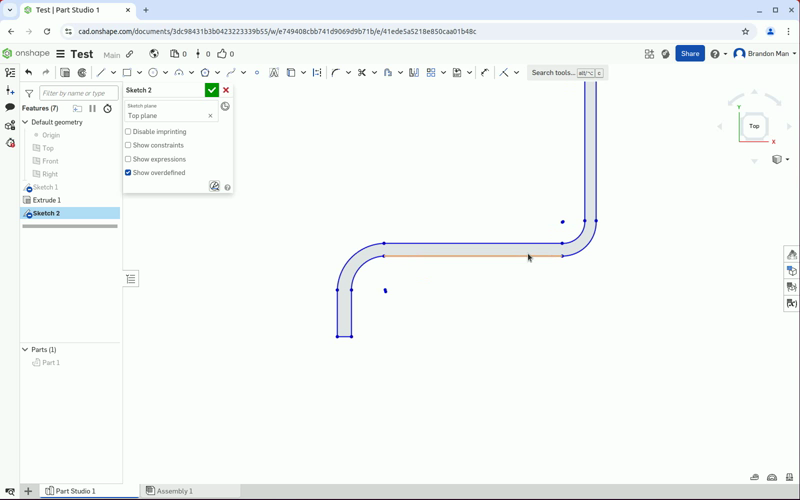
scroll(6)
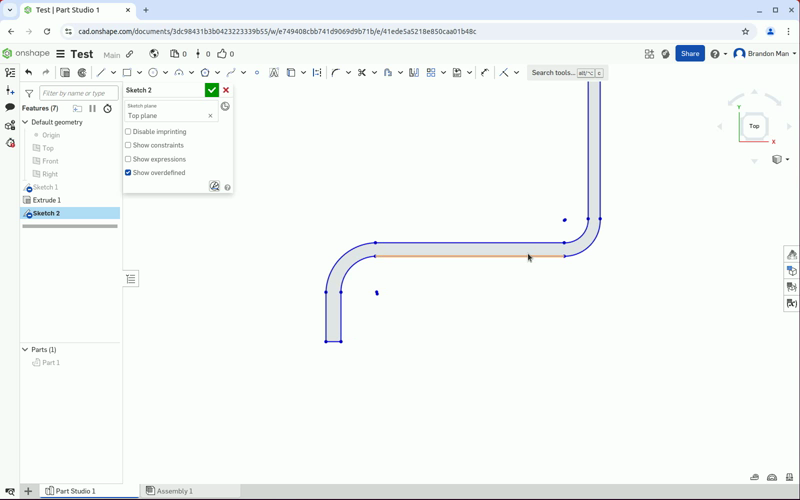
scroll(6)
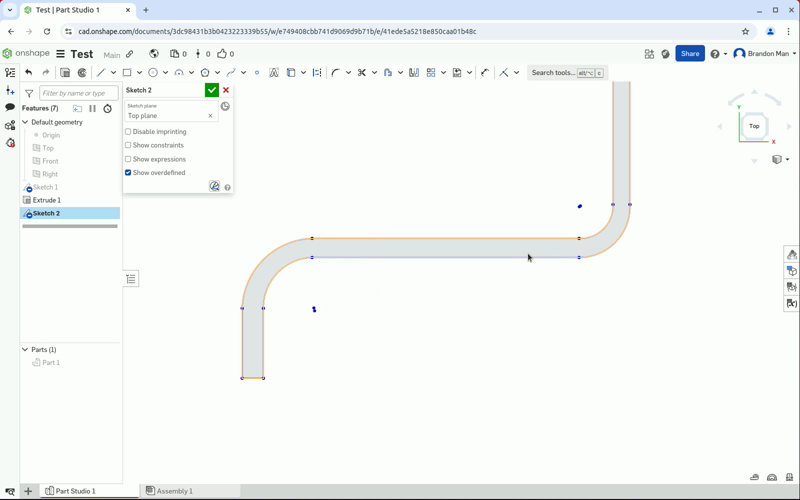
scroll(6)
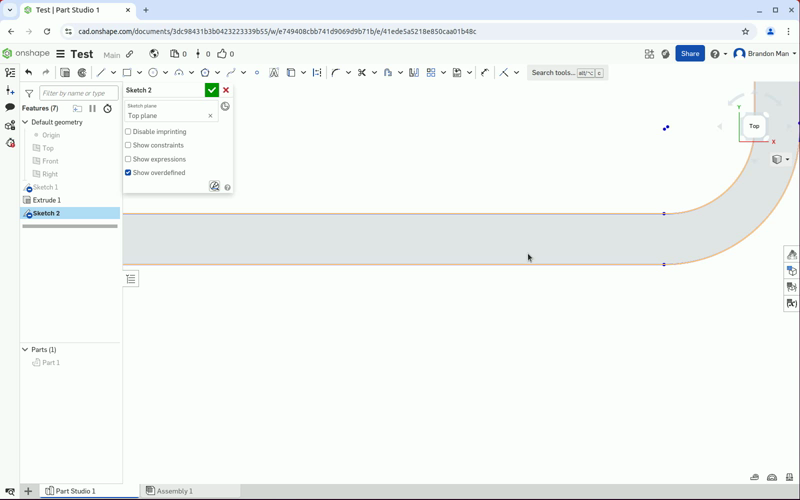
click(528, 253)
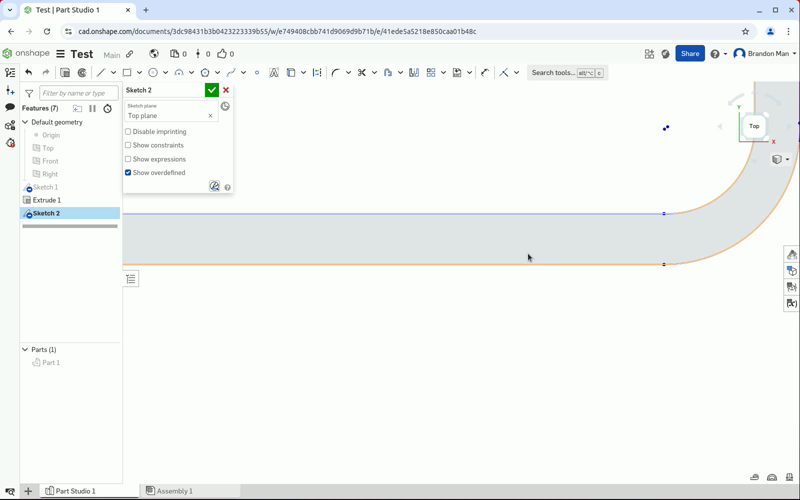
scroll(-6)
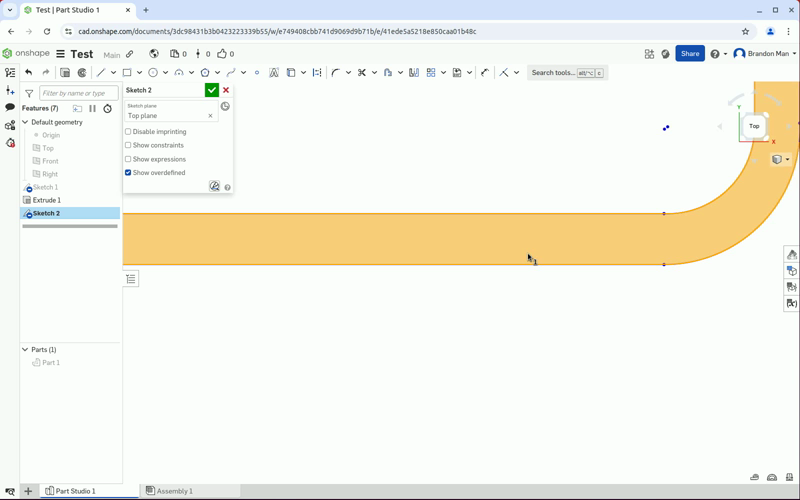
scroll(-6)
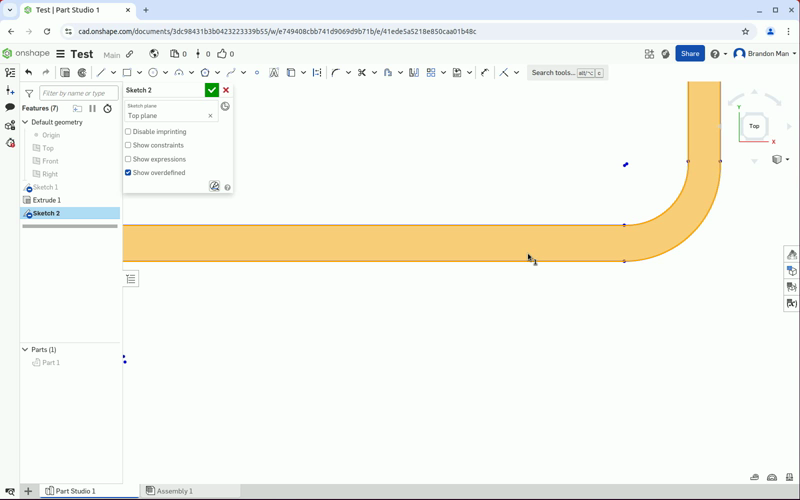
scroll(-6)
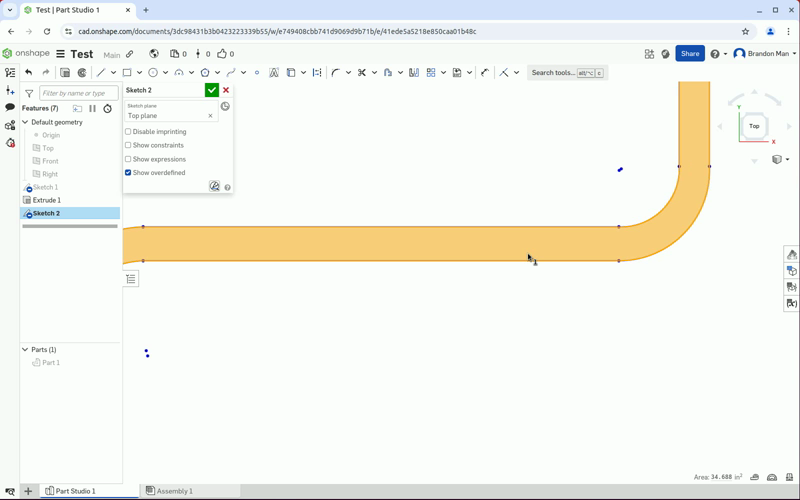
scroll(-6)
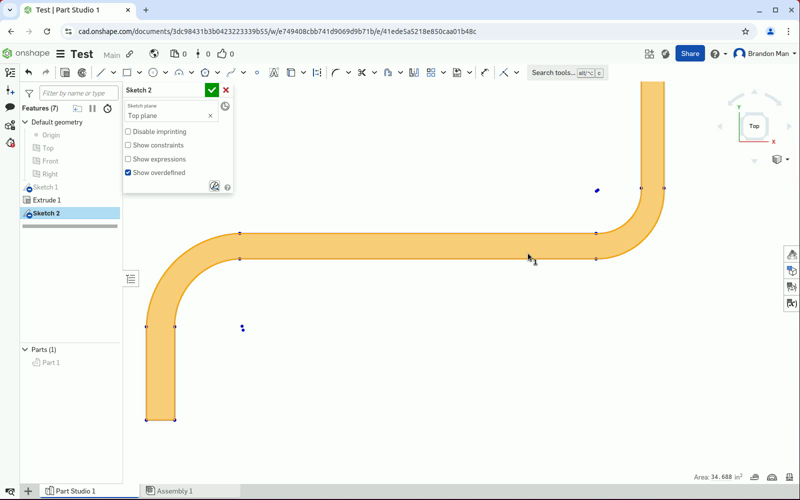
scroll(-6)
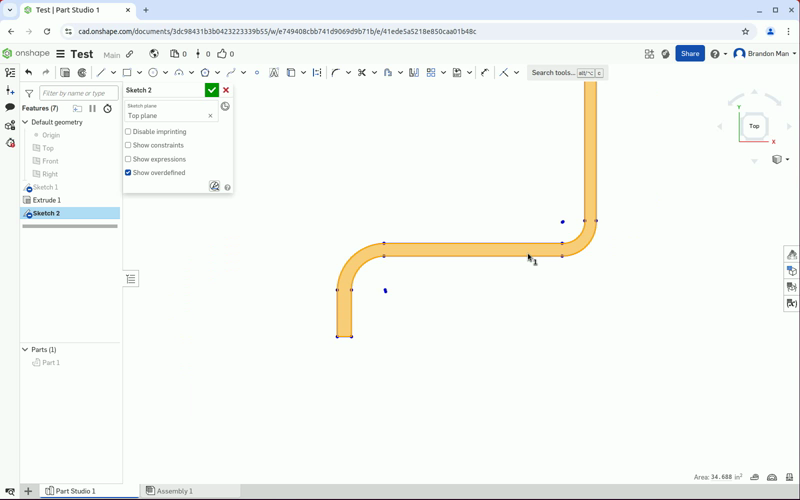
scroll(-6)
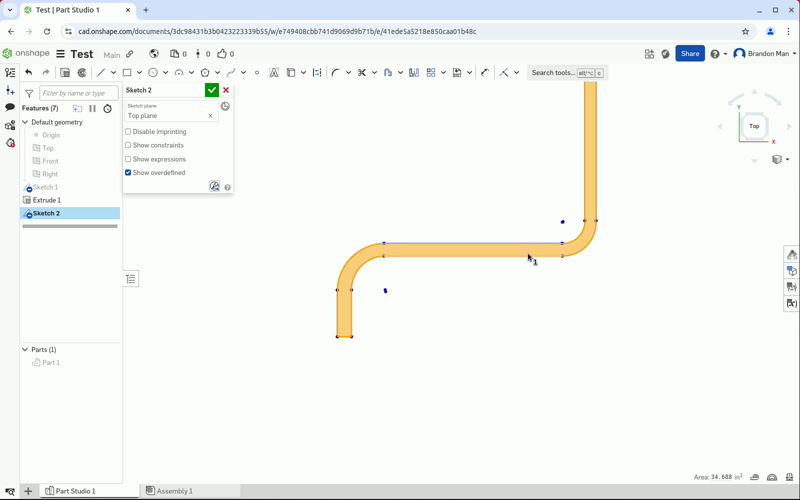
scroll(-6)
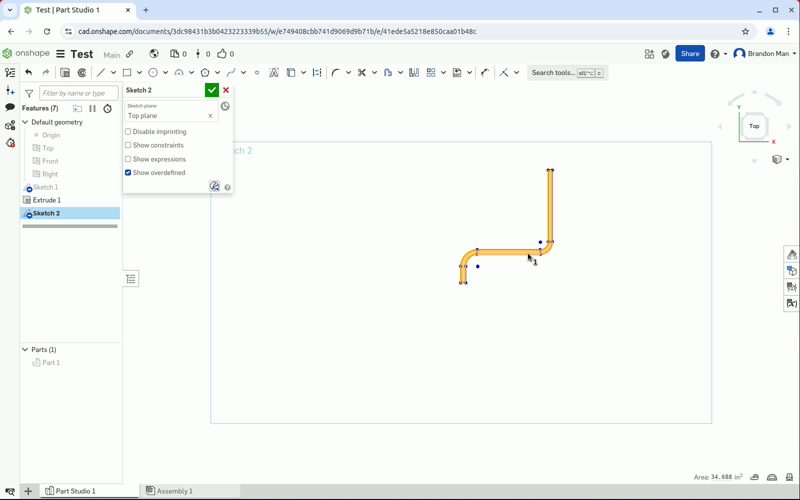
mouse_move(73, 352)
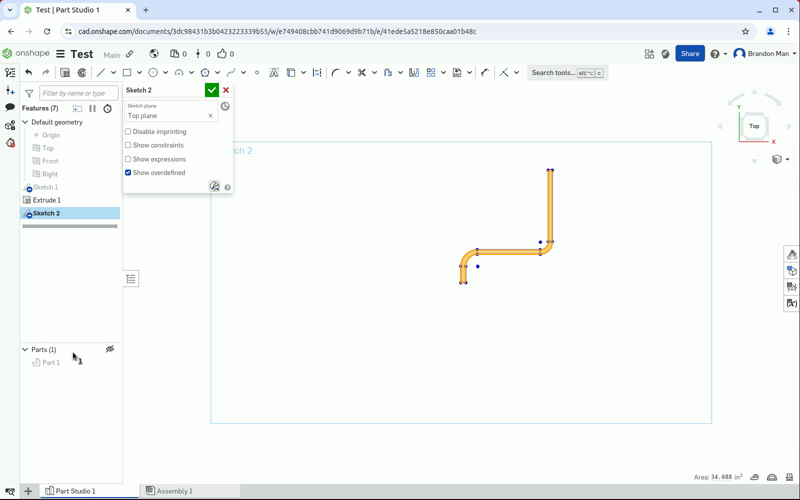
key(shift+y)
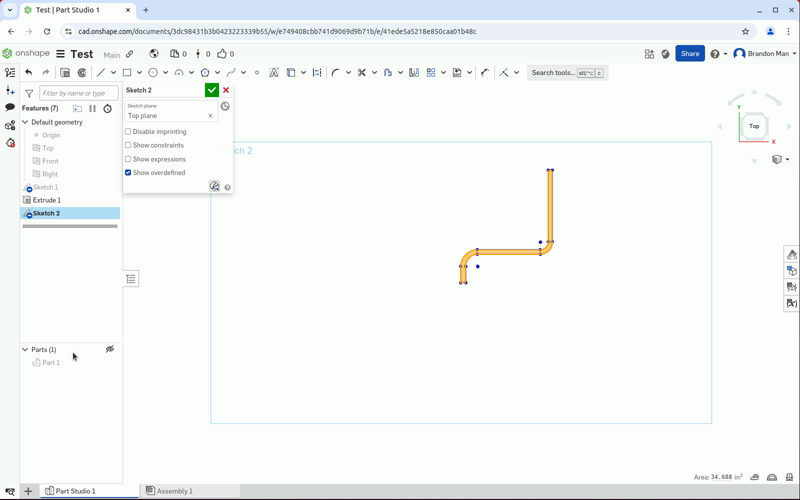
key(shift+e)
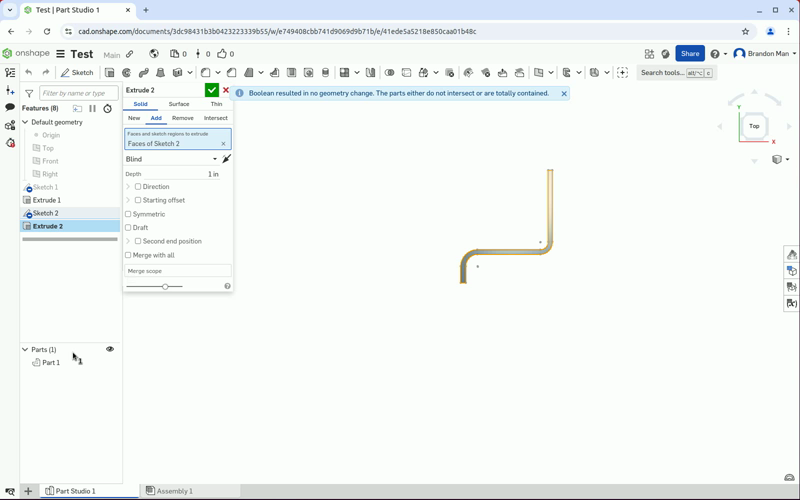
mouse_move(143, 106)
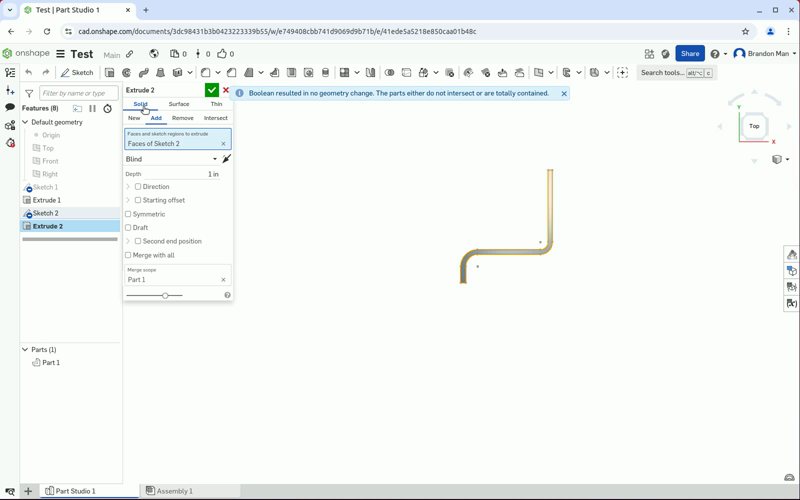
click(143, 106)
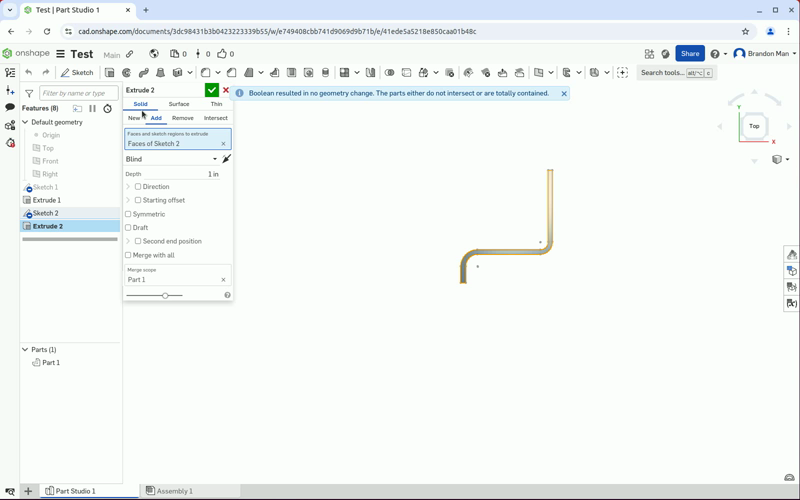
mouse_move(137, 120)
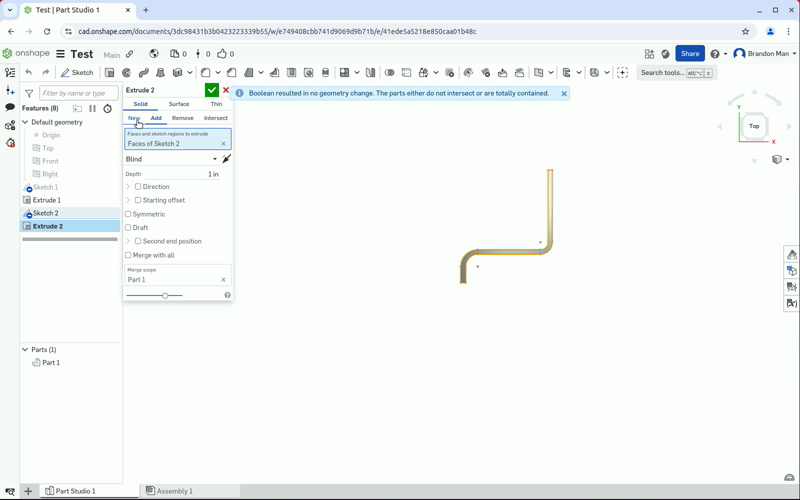
click(137, 120)
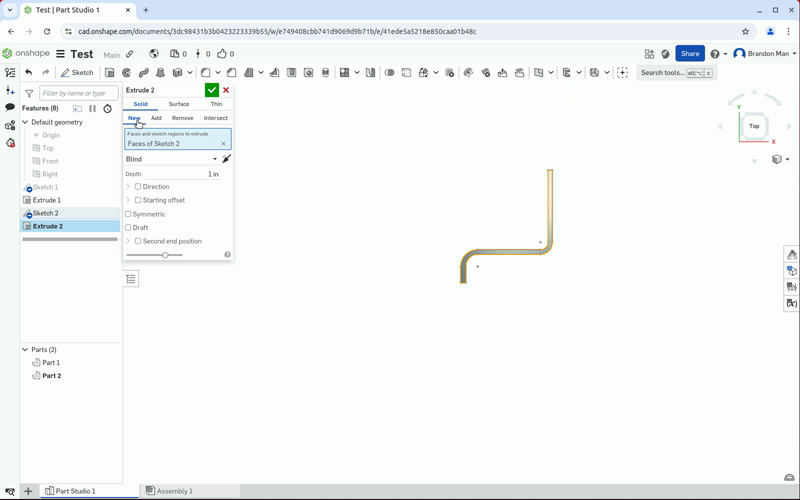
key(tab, 4)
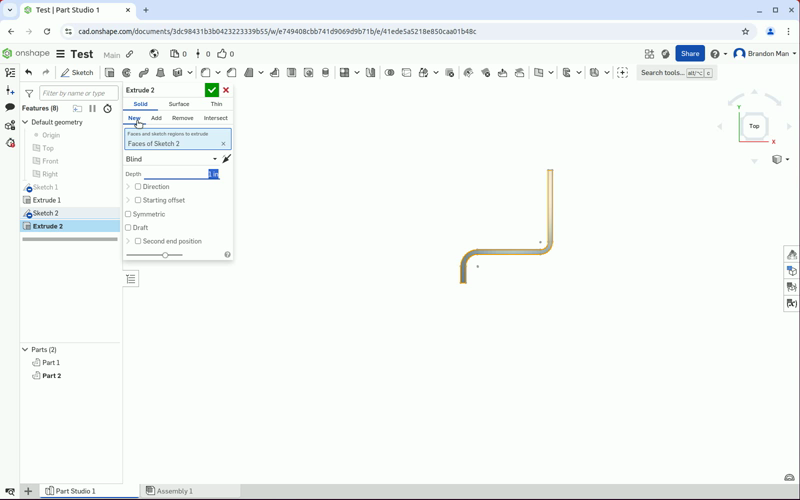
text(6.981)
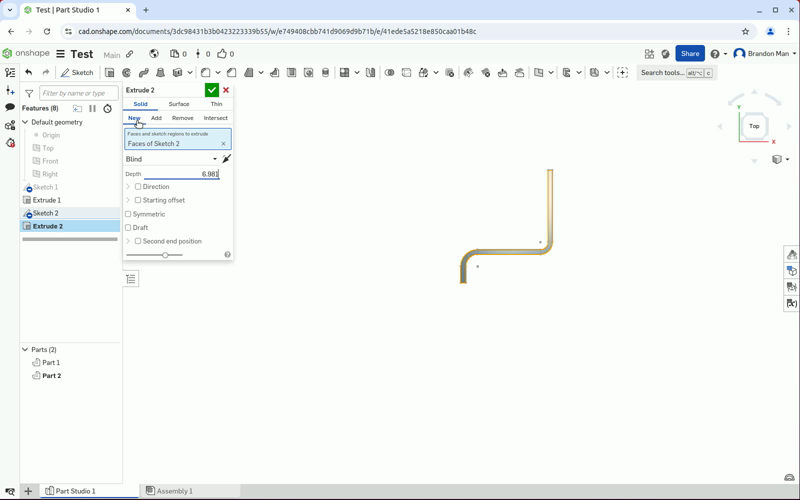
key(enter)
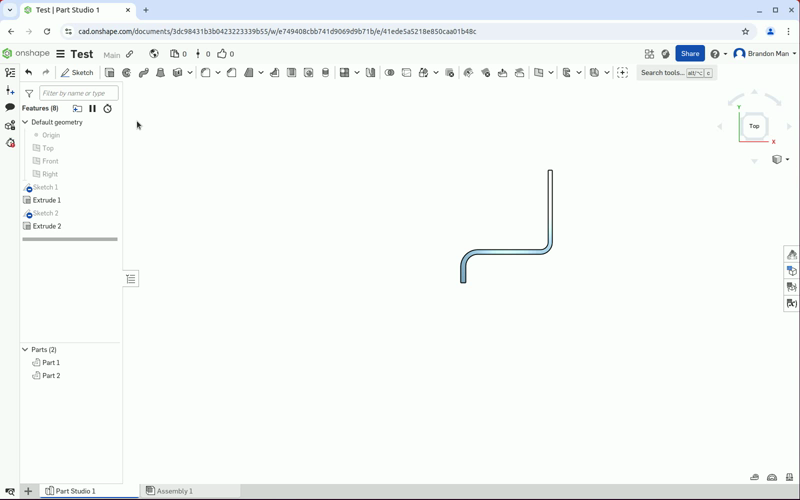
key(shift+h)
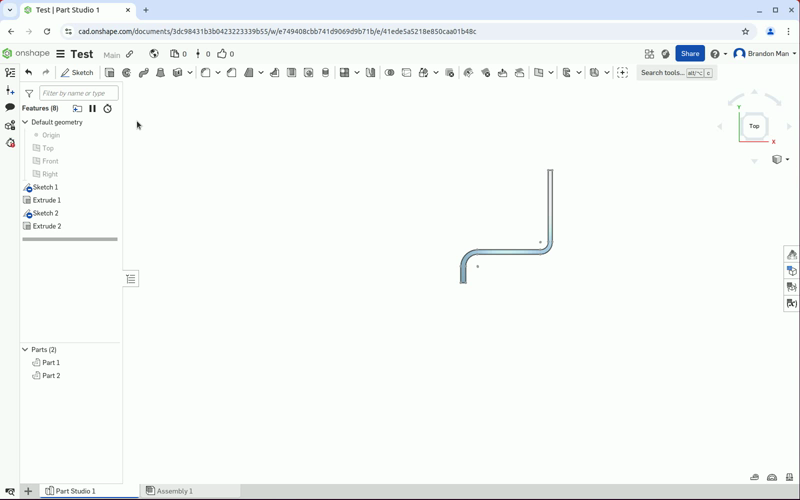
key(shift+h)
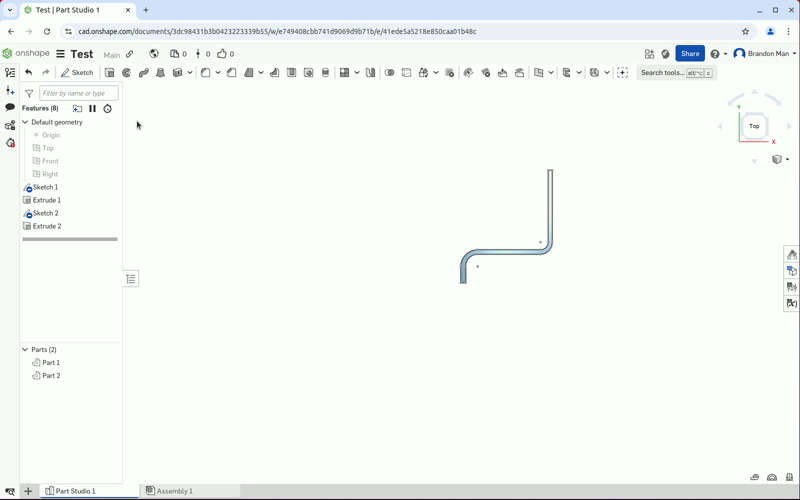
key(shift+7)
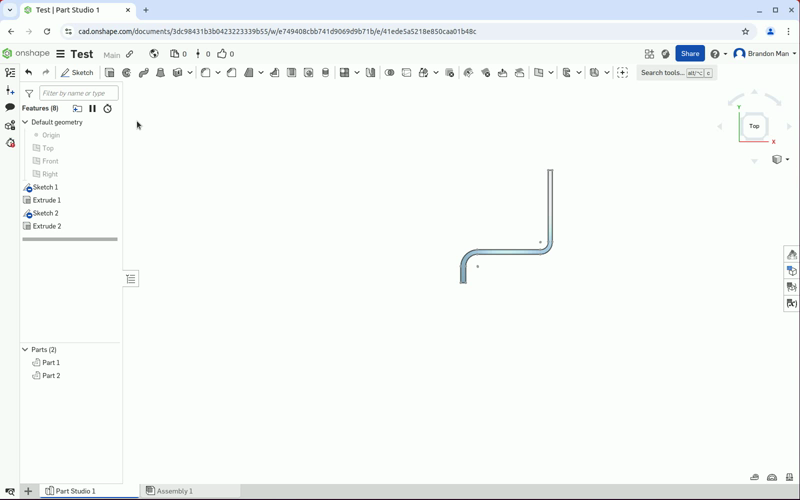
key(up, 3)
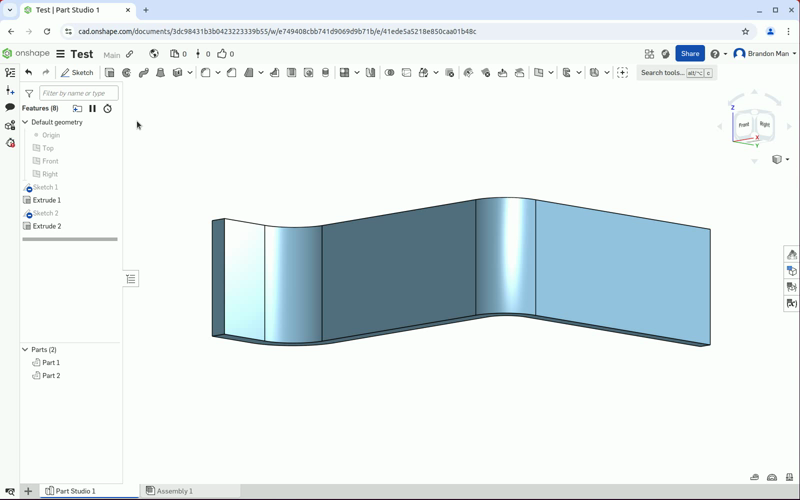
key(left, 3)
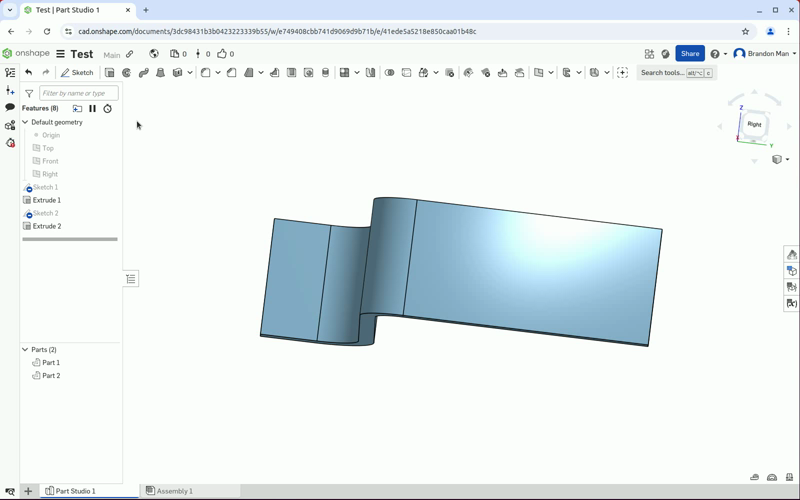
key(right, 3)
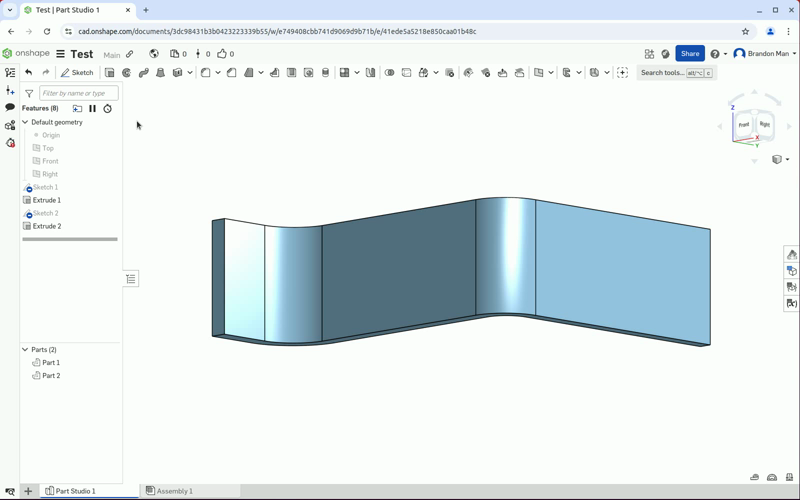
key(down, 3)
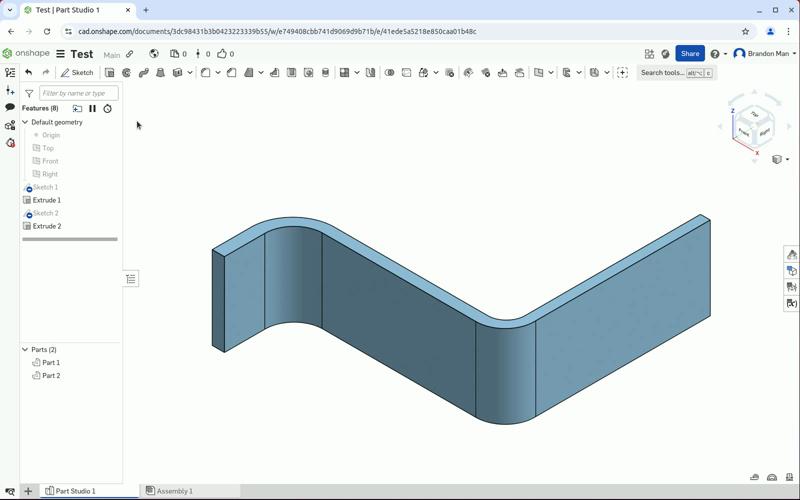
mouse_move(73, 189)
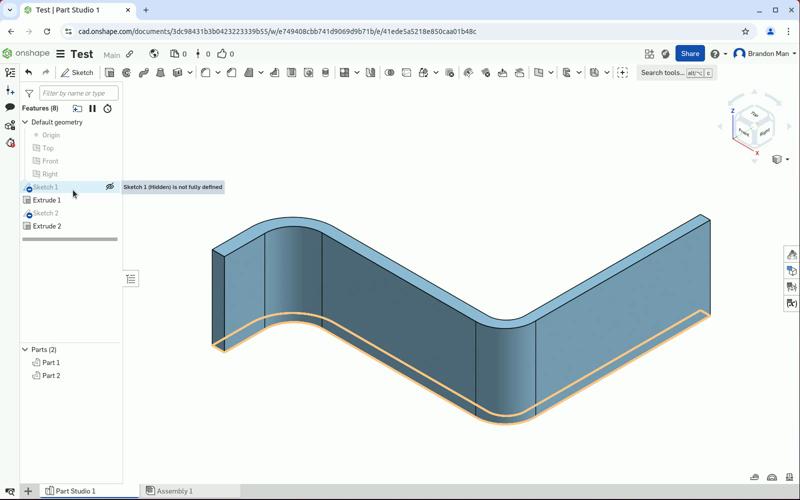
click(73, 189)